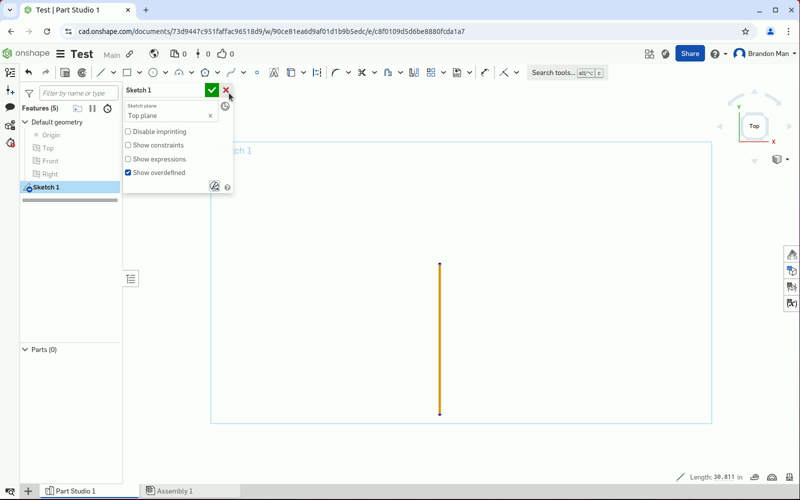
key(shift+h)
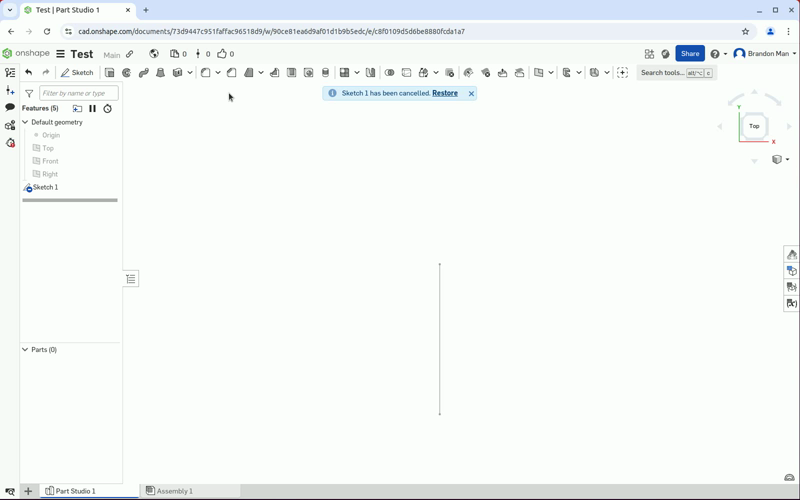
mouse_move(73, 352)
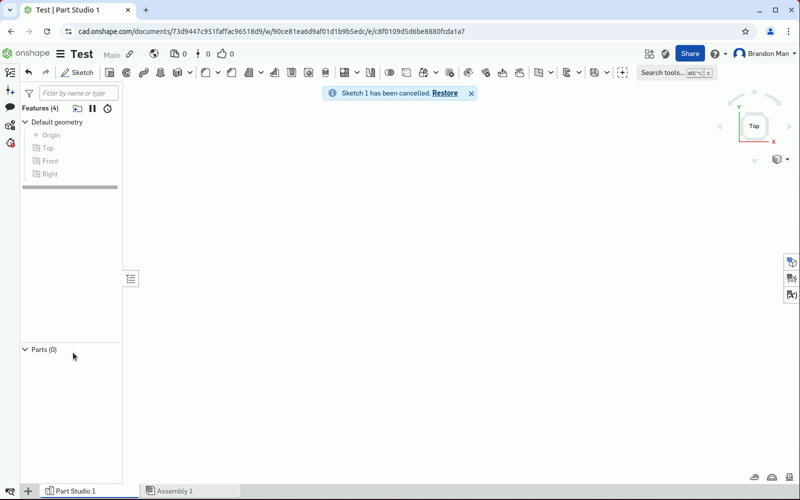
key(y)
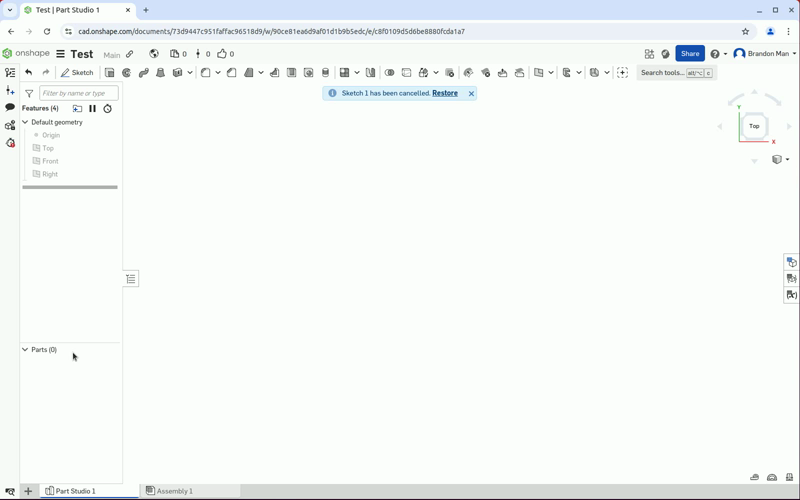
key(shift+p)
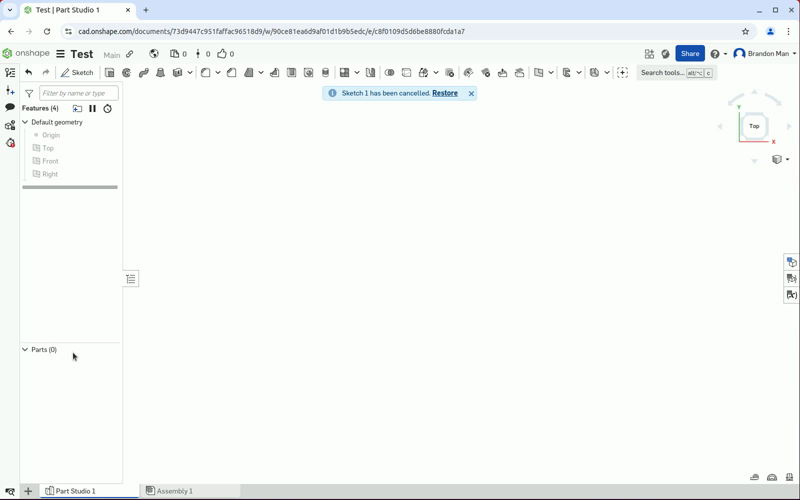
key(space)
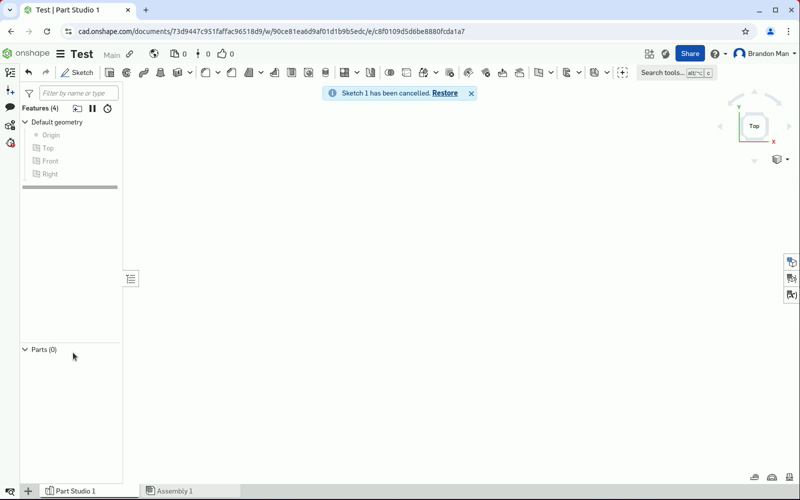
key_down(shift)
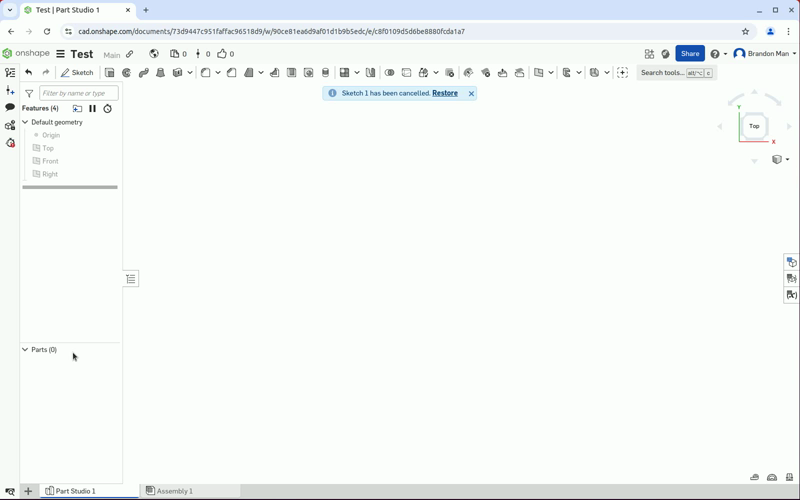
key(up)
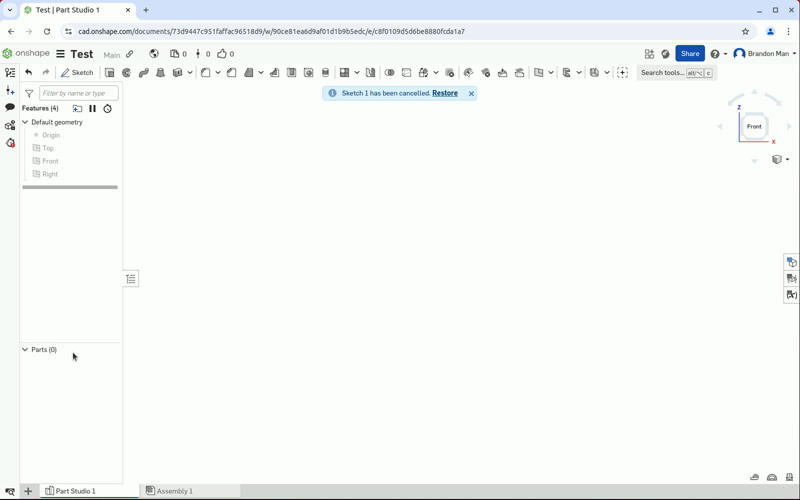
key_up(shift)
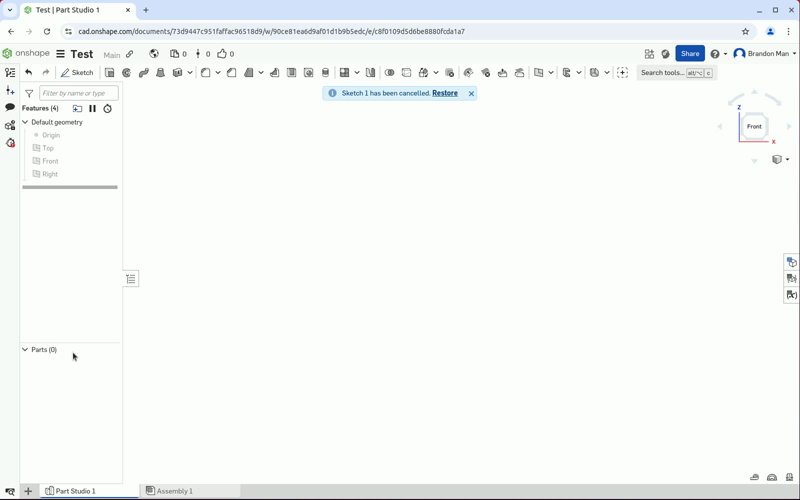
mouse_move(73, 352)
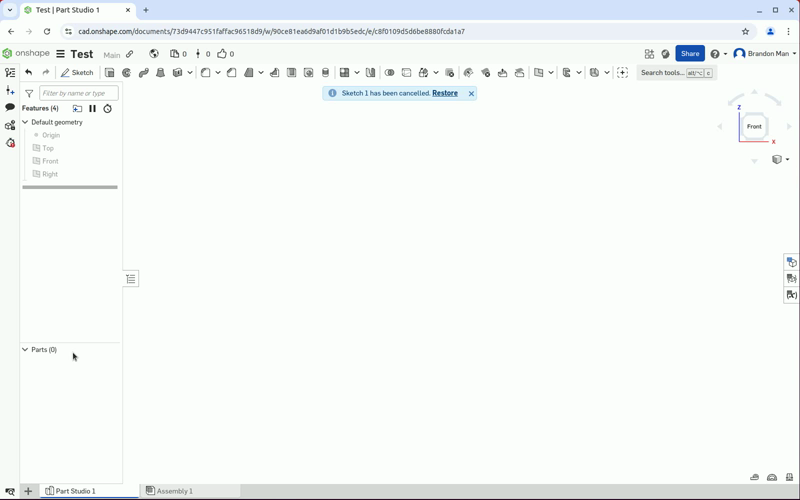
key(shift+y)
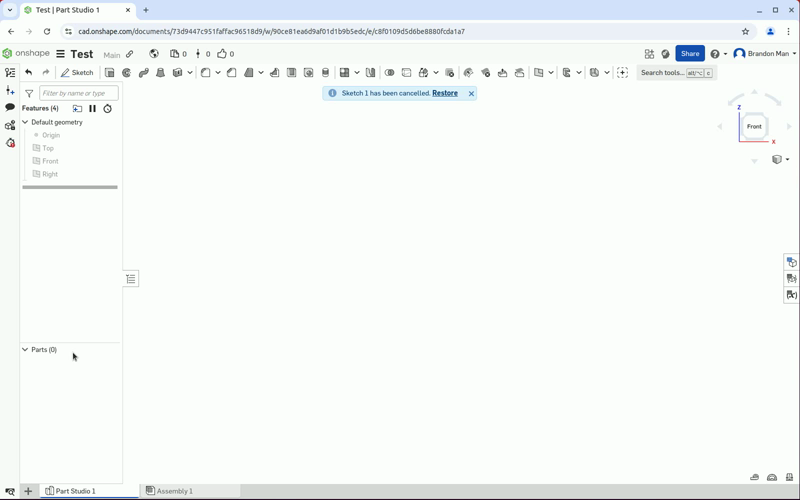
key(shift+s)
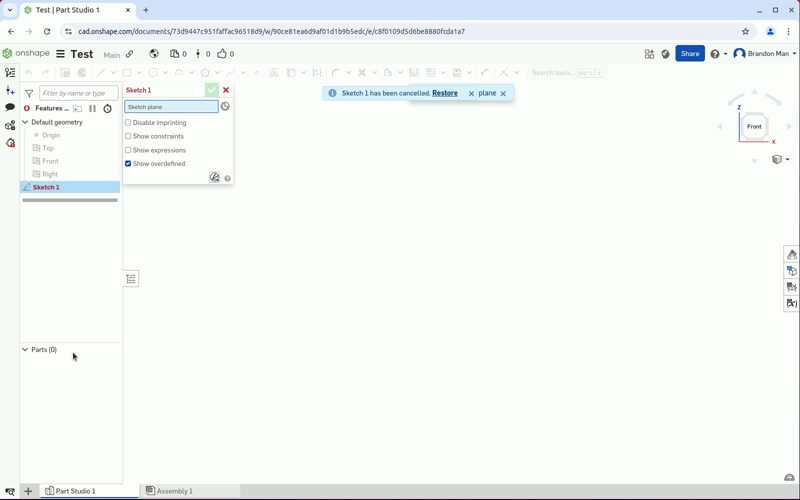
mouse_move(73, 163)
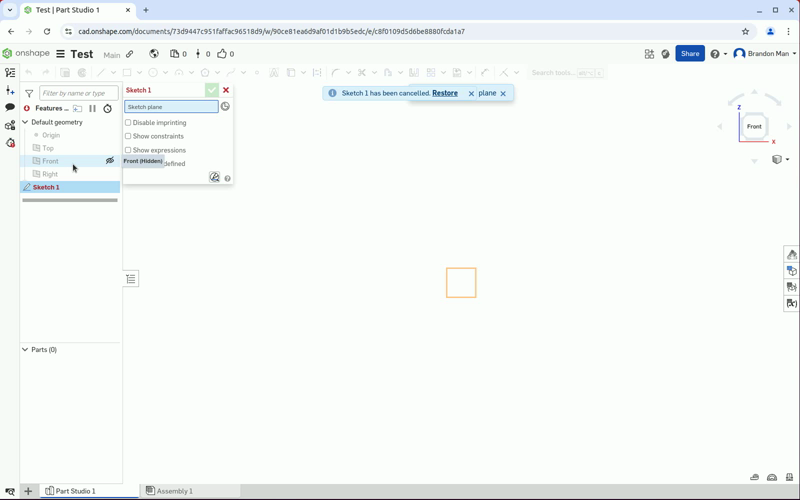
click(73, 163)
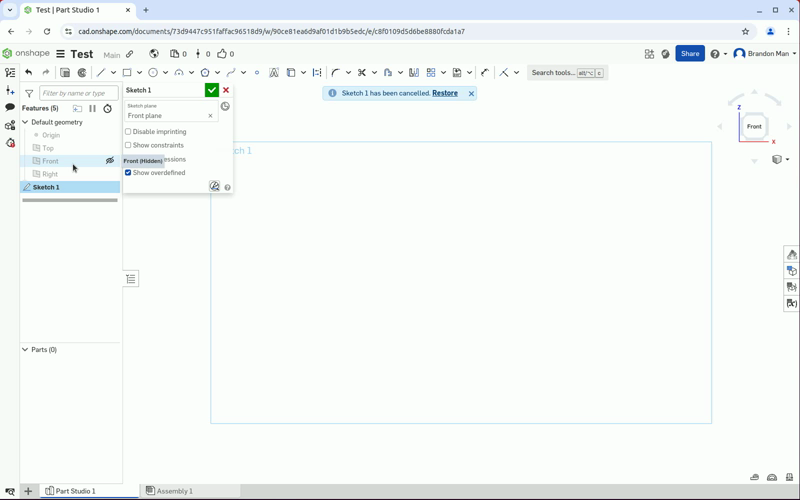
mouse_move(73, 352)
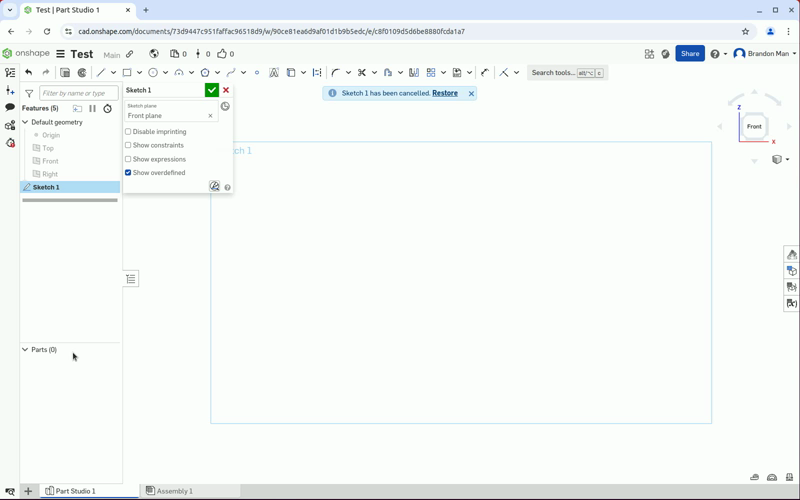
key(y)
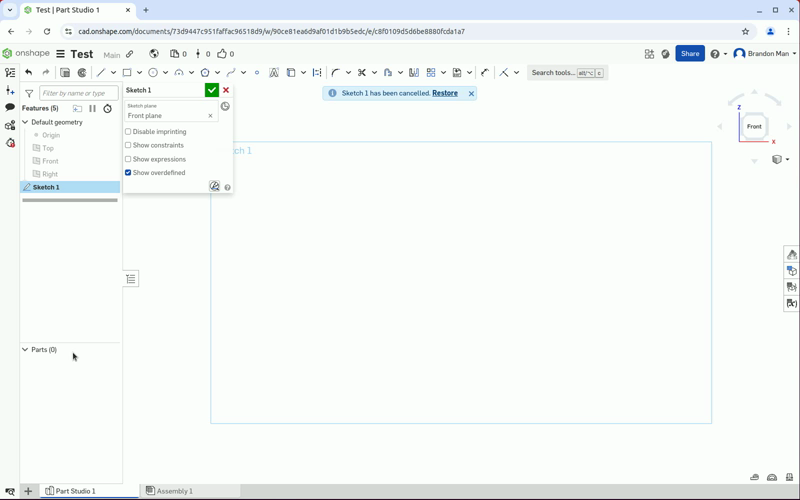
key(c)
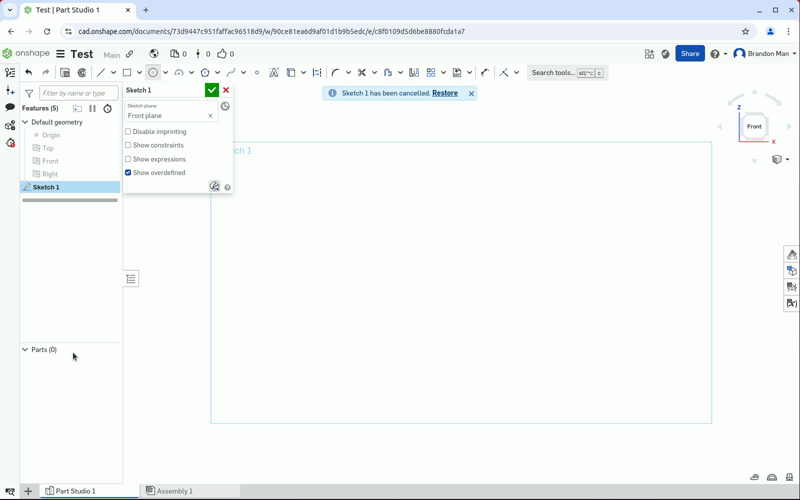
key_down(shift)
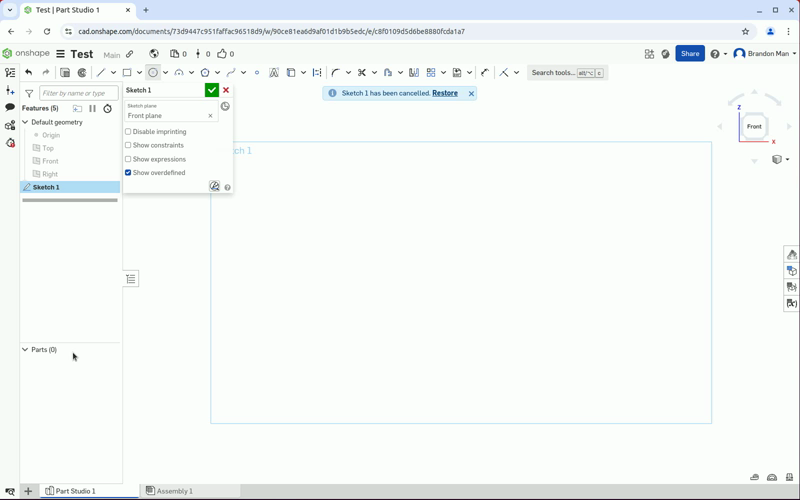
mouse_move(461, 282)
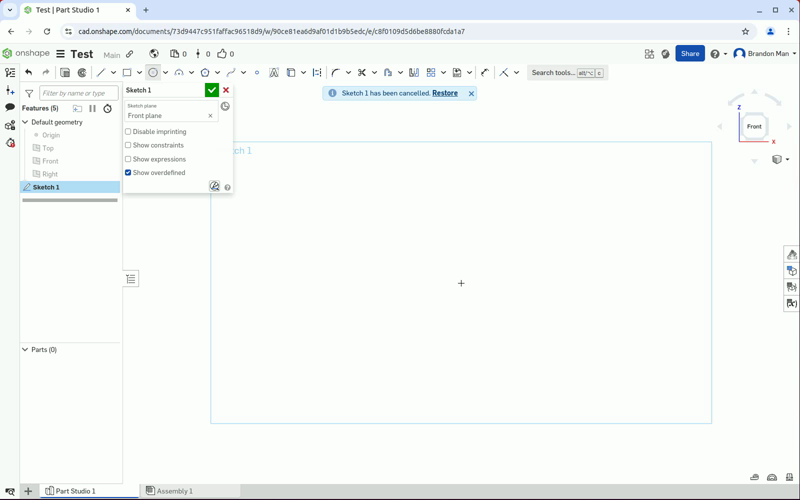
click(461, 282)
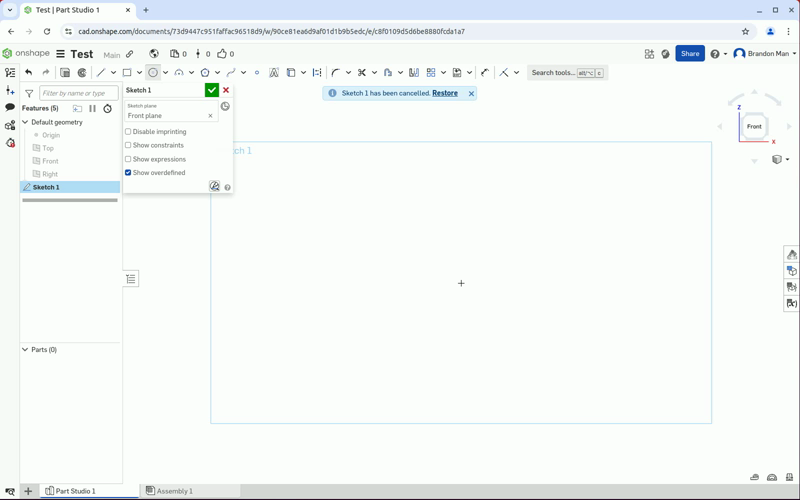
key_up(shift)
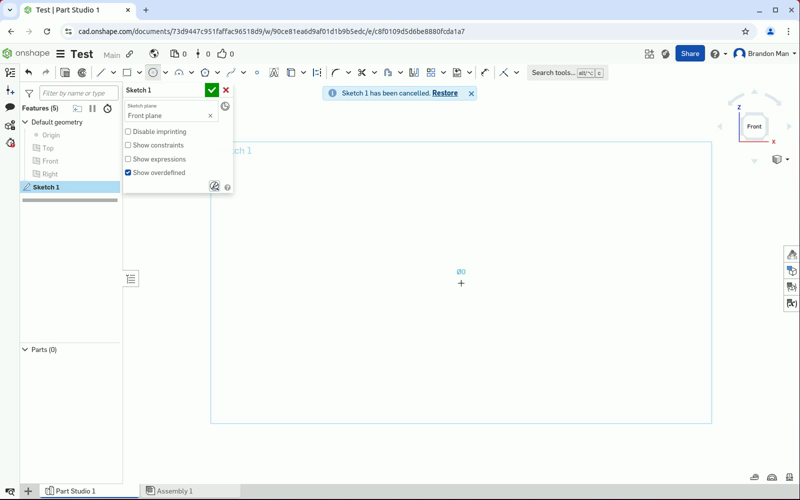
mouse_move(464, 282)
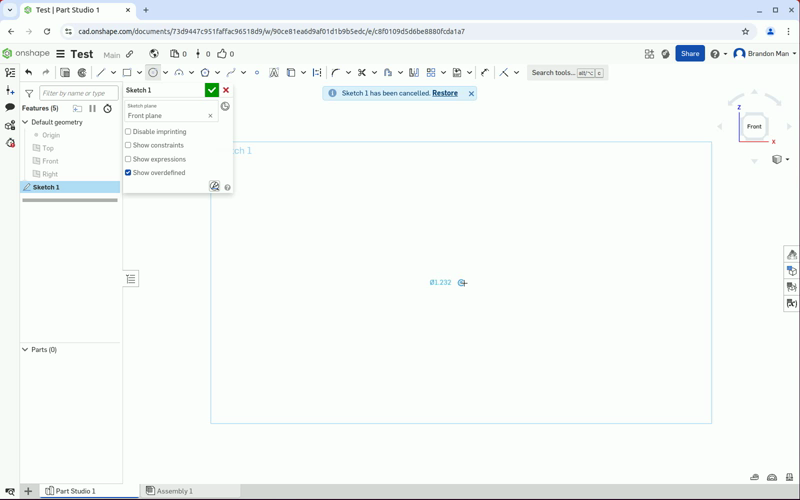
click(464, 282)
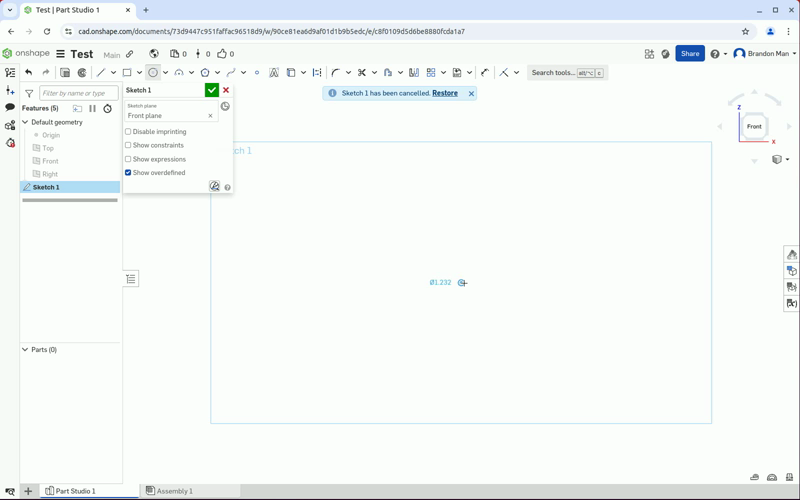
key(esc)
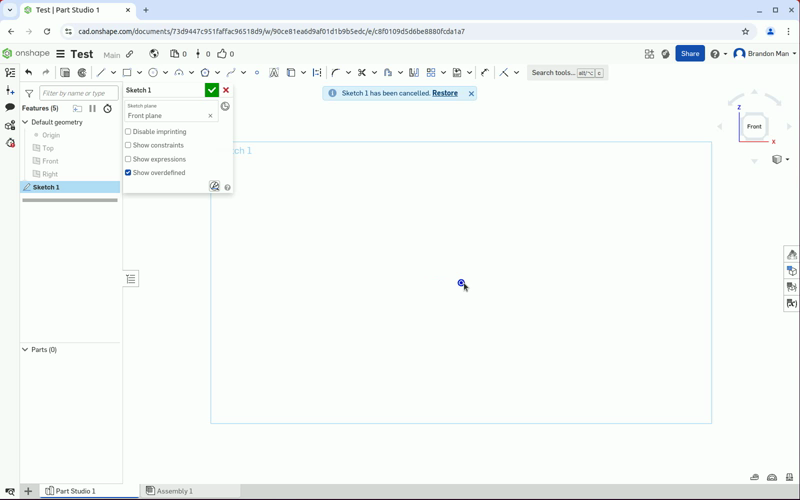
mouse_move(461, 285)
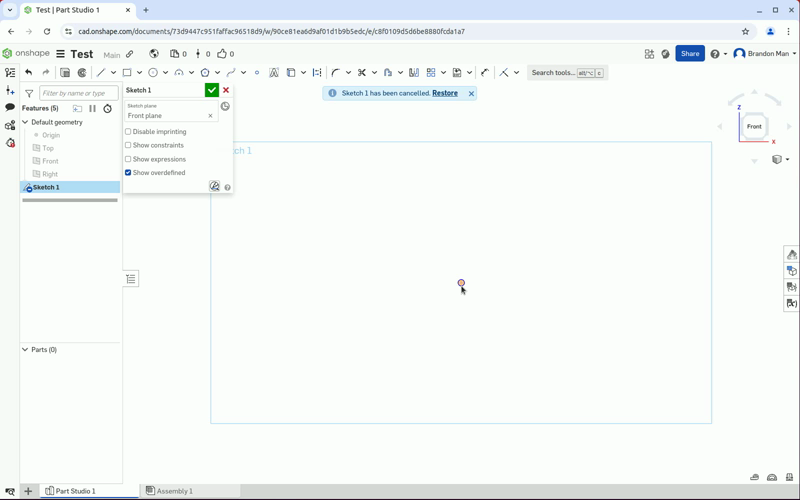
scroll(6)
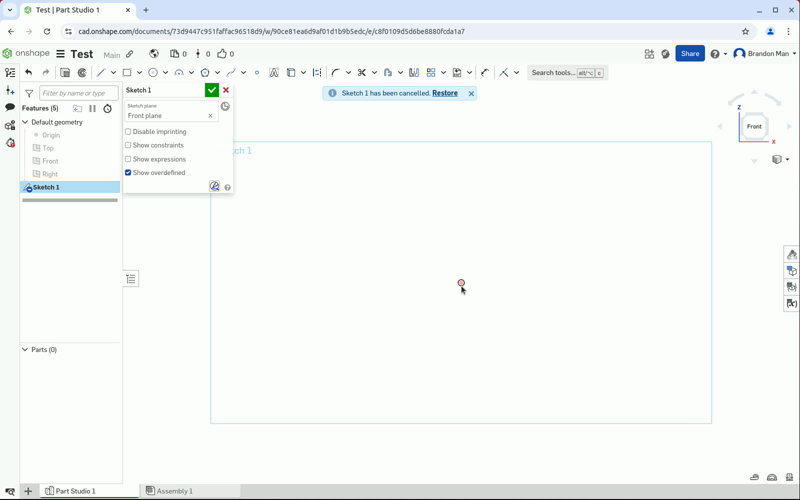
scroll(6)
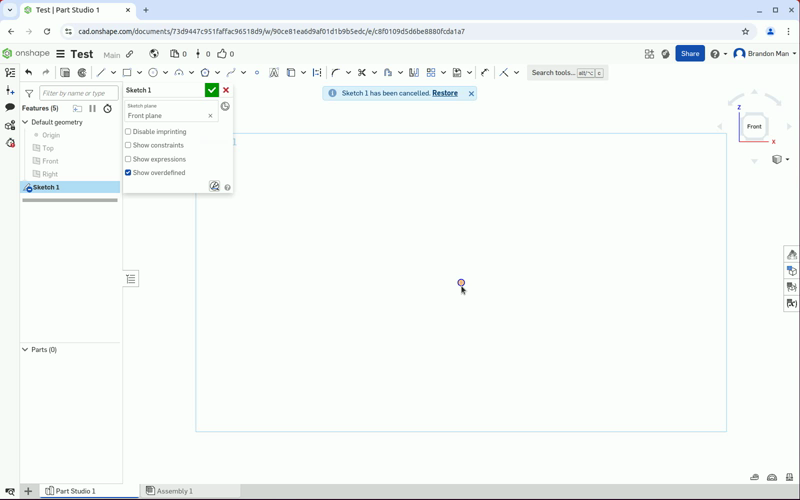
scroll(6)
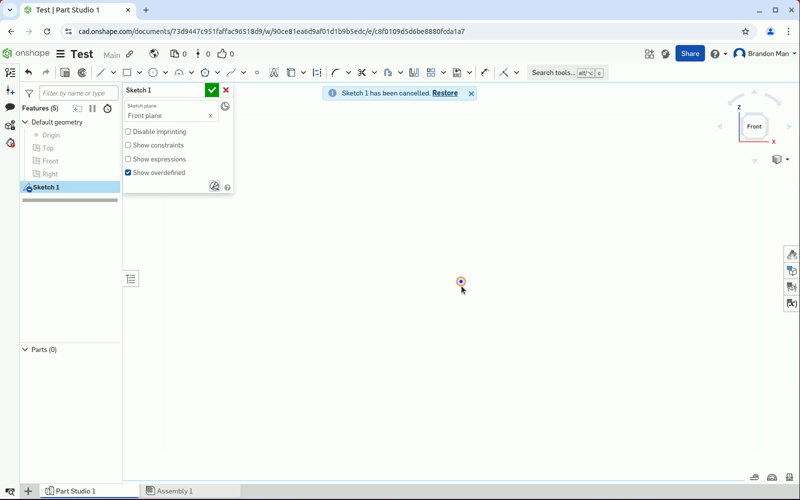
scroll(6)
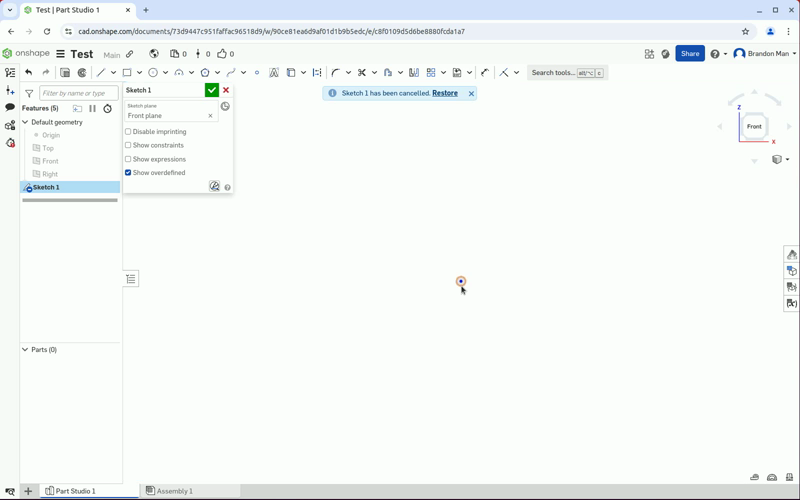
scroll(6)
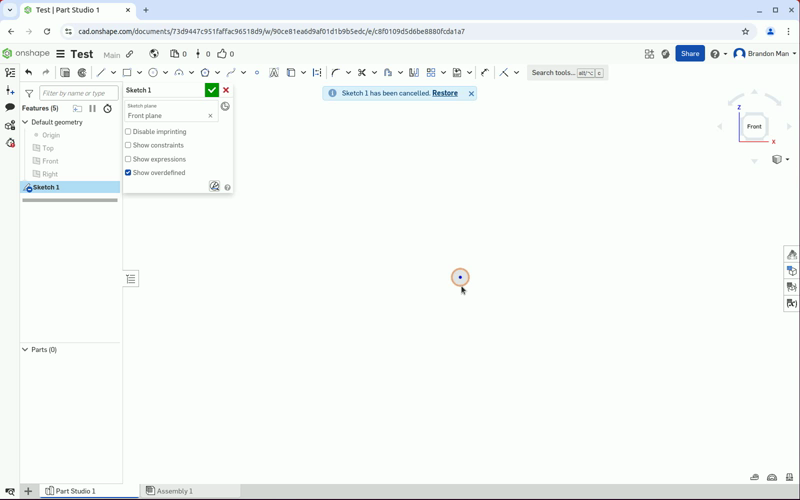
scroll(6)
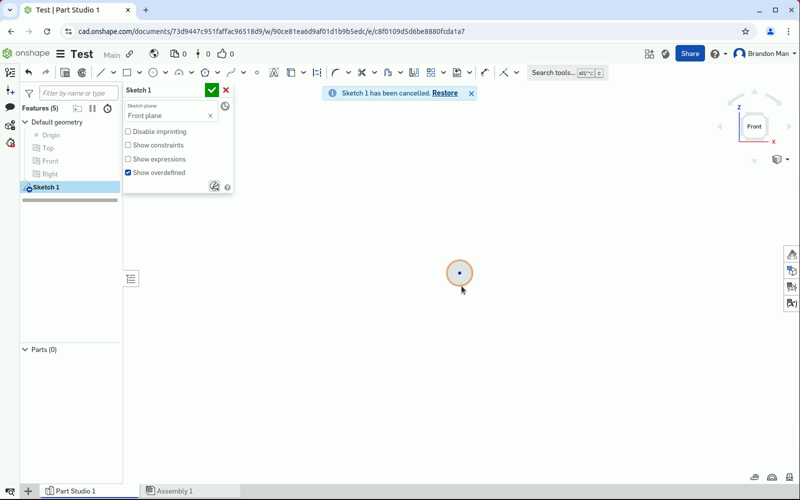
scroll(6)
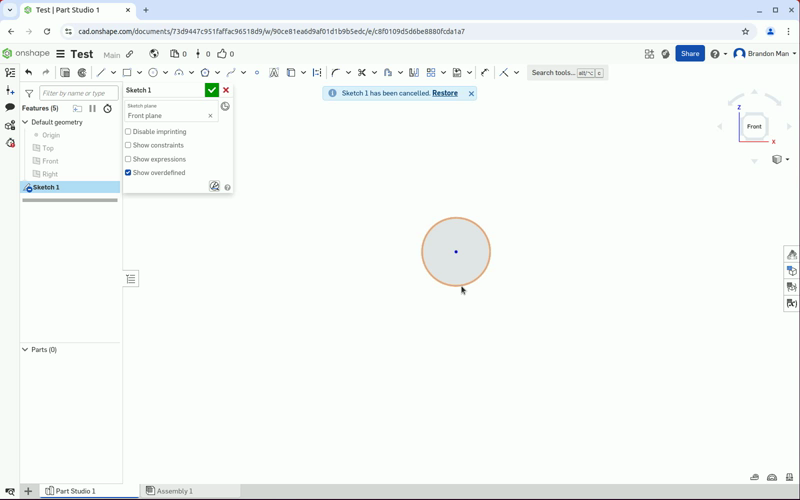
click(461, 285)
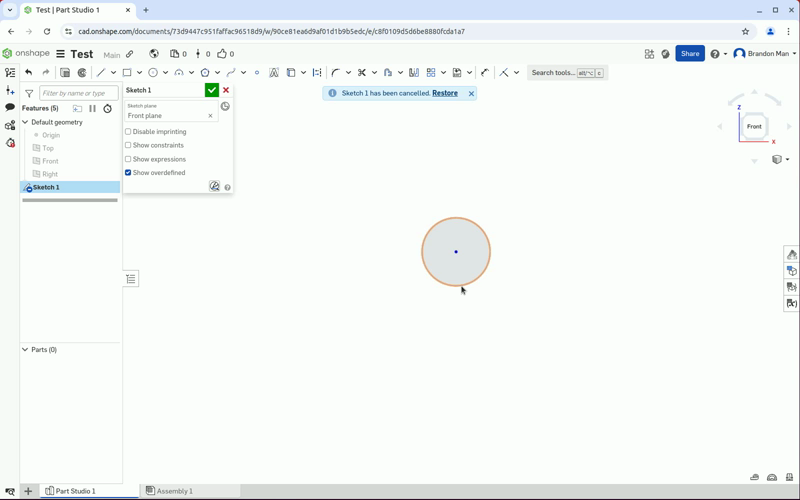
scroll(-6)
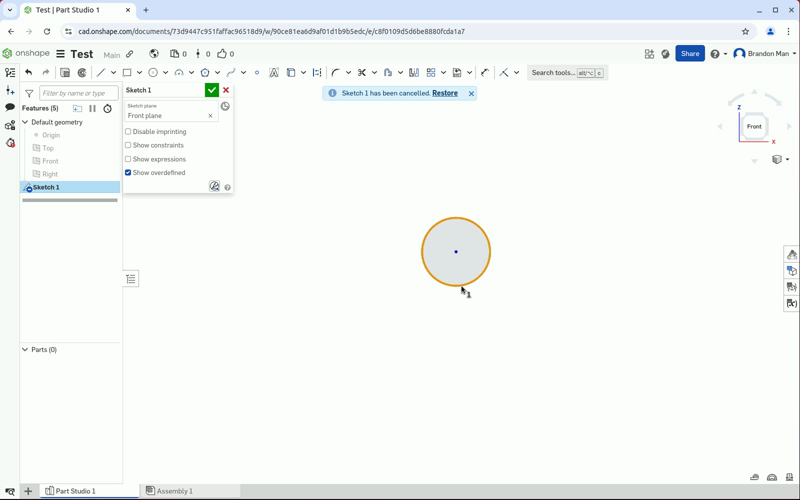
scroll(-6)
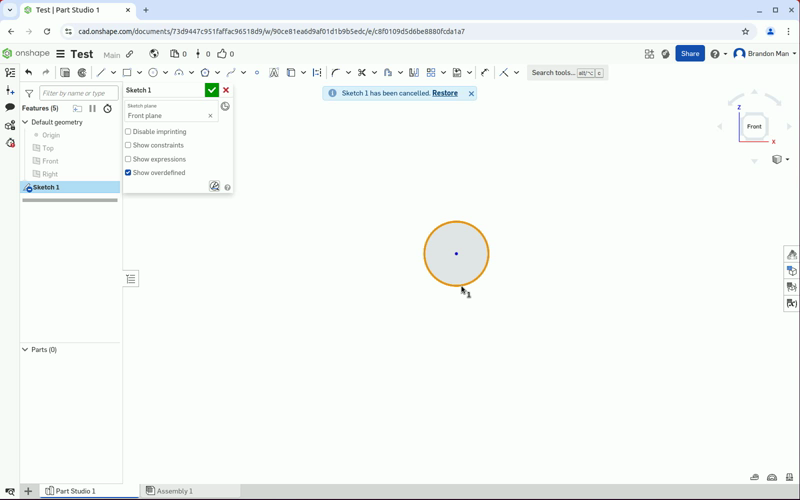
scroll(-6)
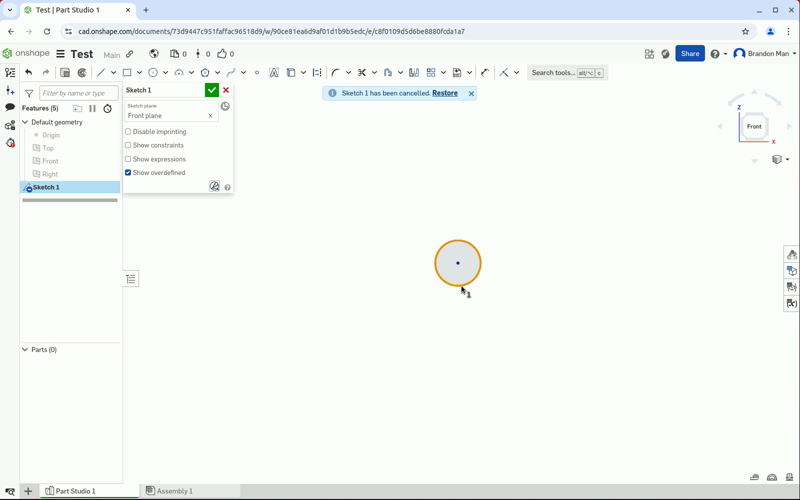
scroll(-6)
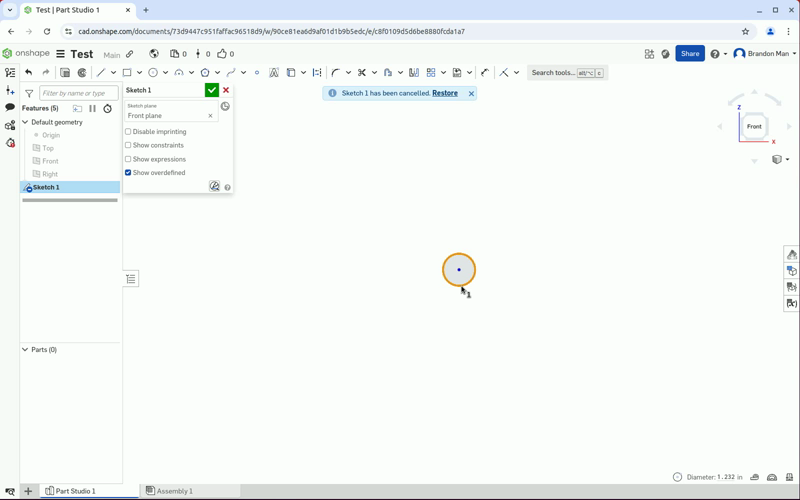
scroll(-6)
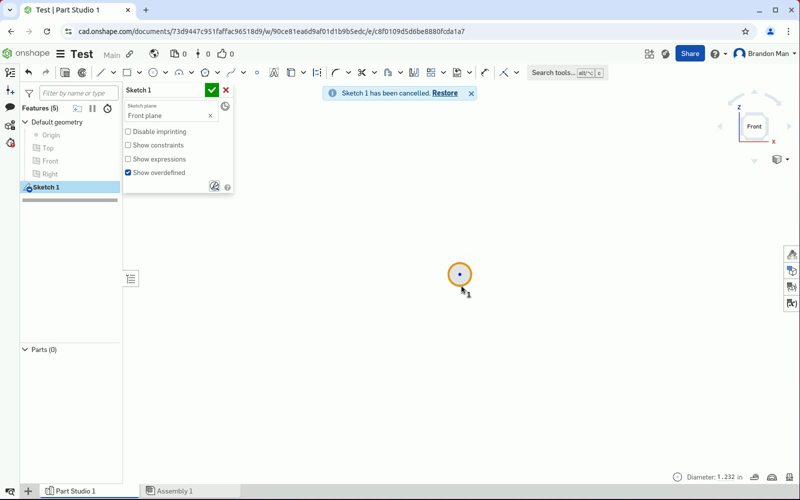
scroll(-6)
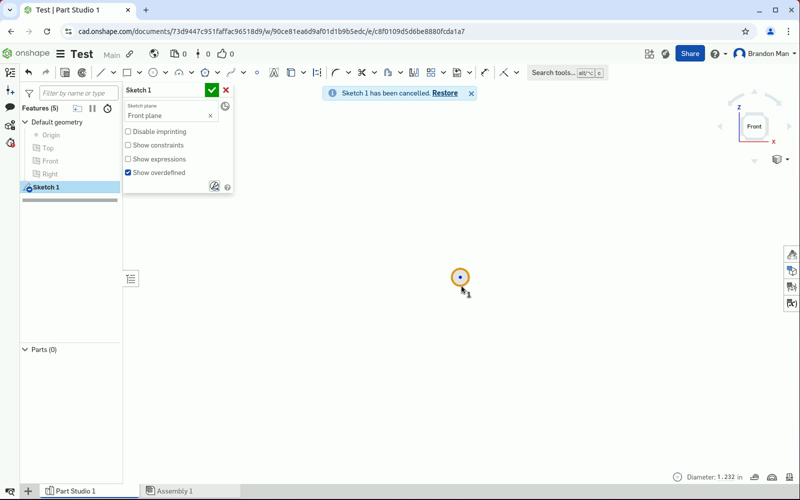
scroll(-6)
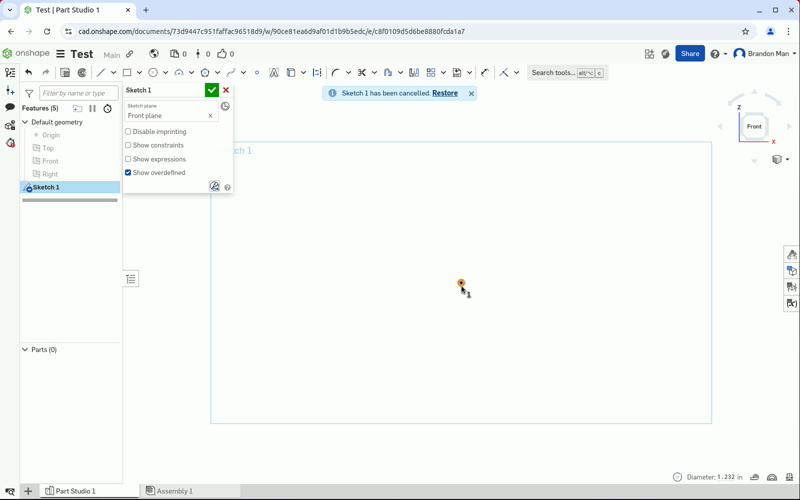
mouse_move(73, 352)
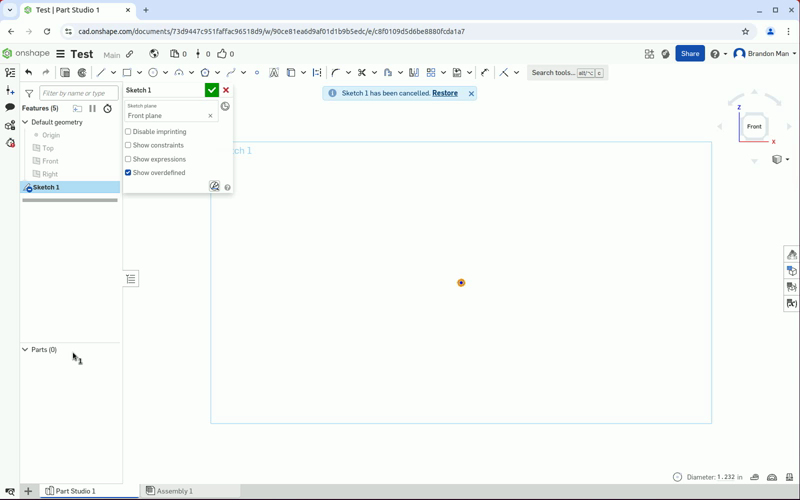
key(shift+y)
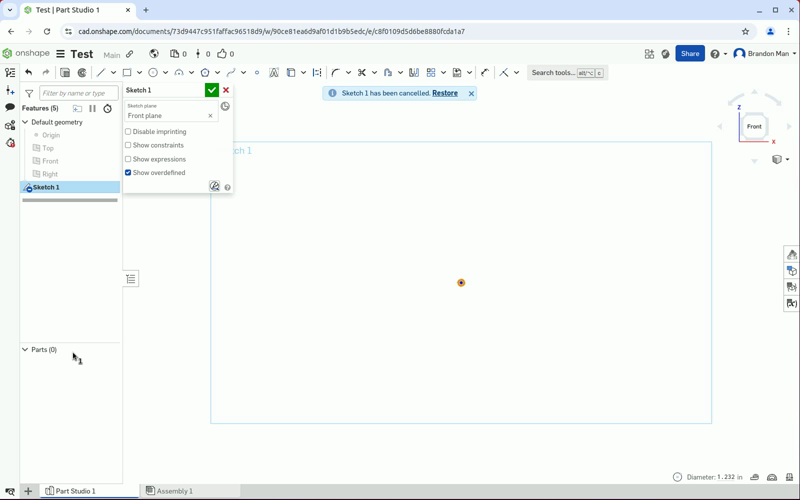
key(shift+e)
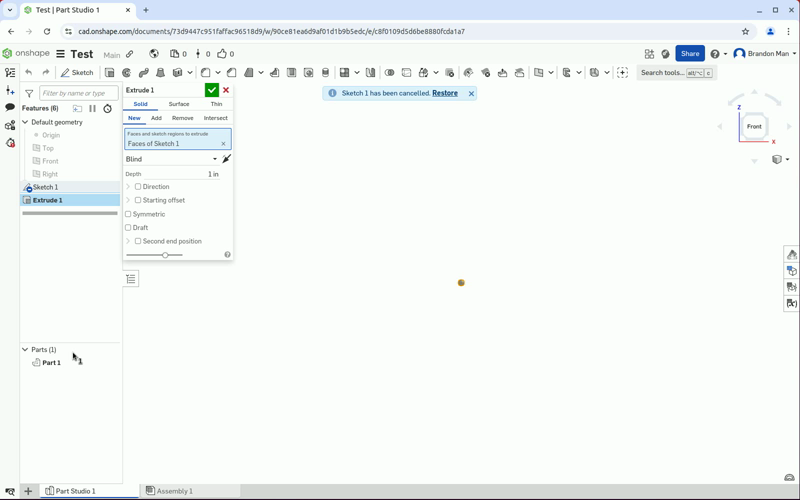
mouse_move(143, 106)
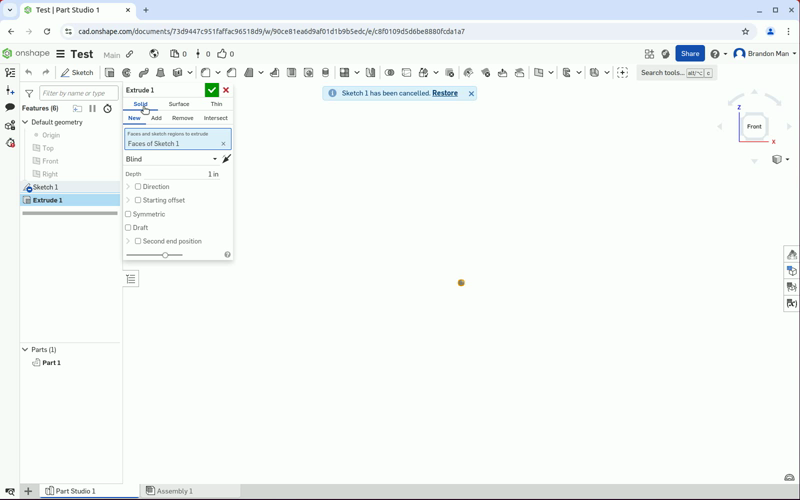
click(143, 106)
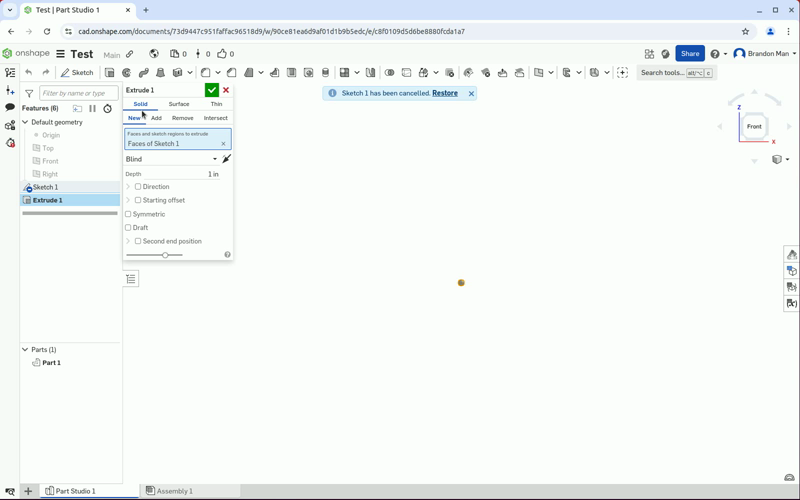
mouse_move(137, 120)
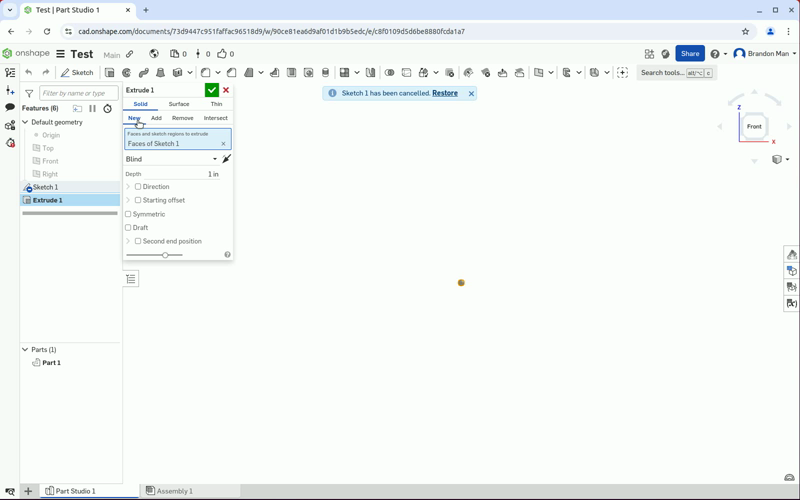
click(137, 120)
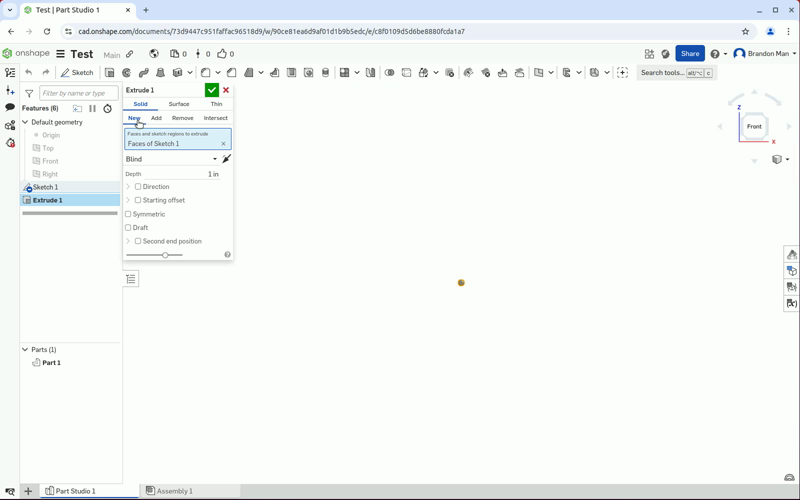
key(tab, 4)
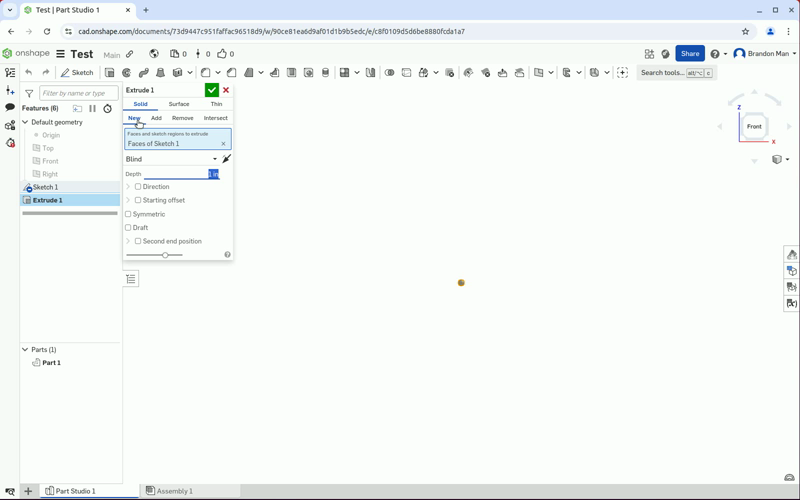
text(23.108)
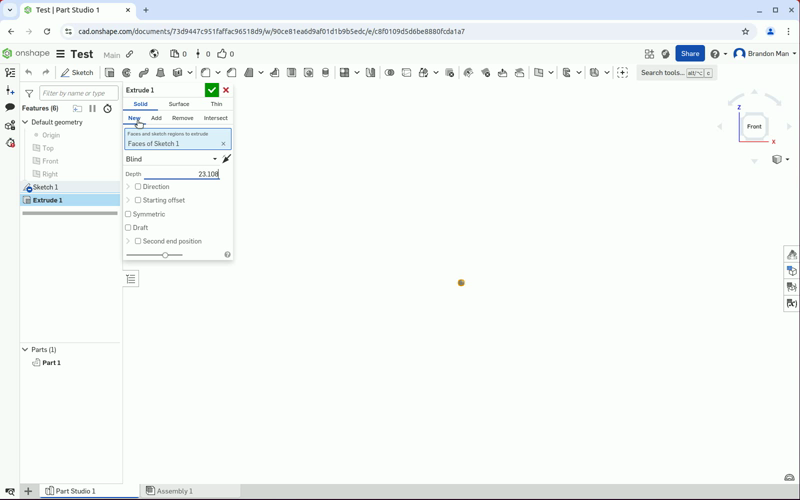
key(enter)
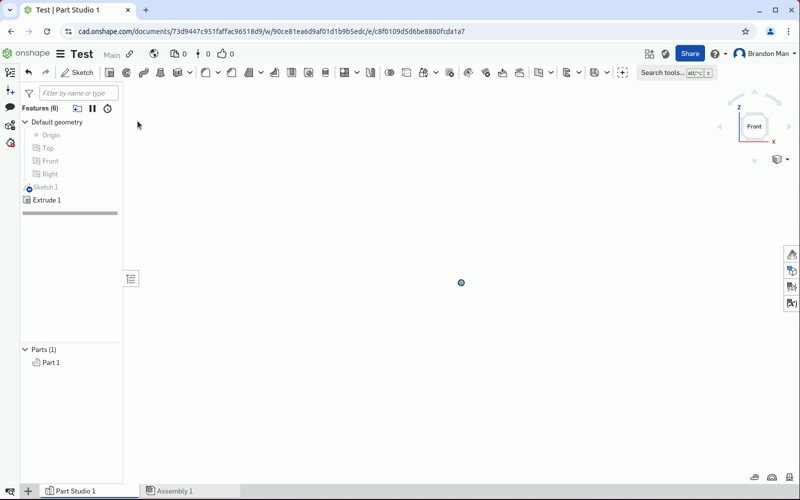
key(shift+h)
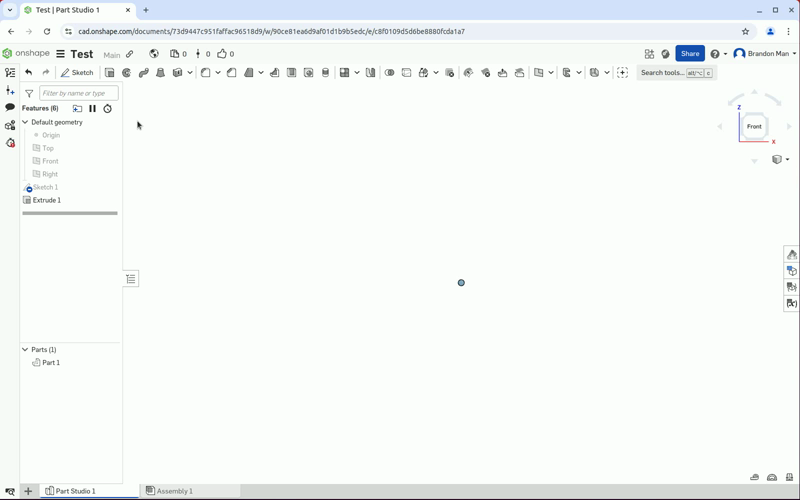
key(shift+h)
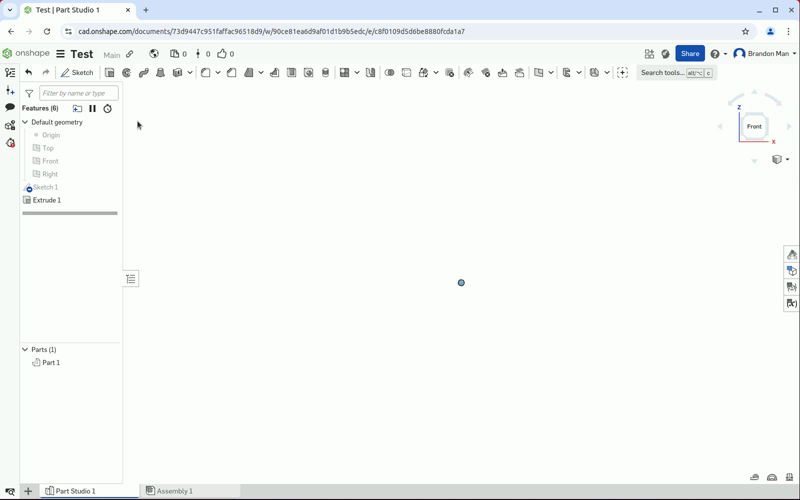
mouse_move(73, 189)
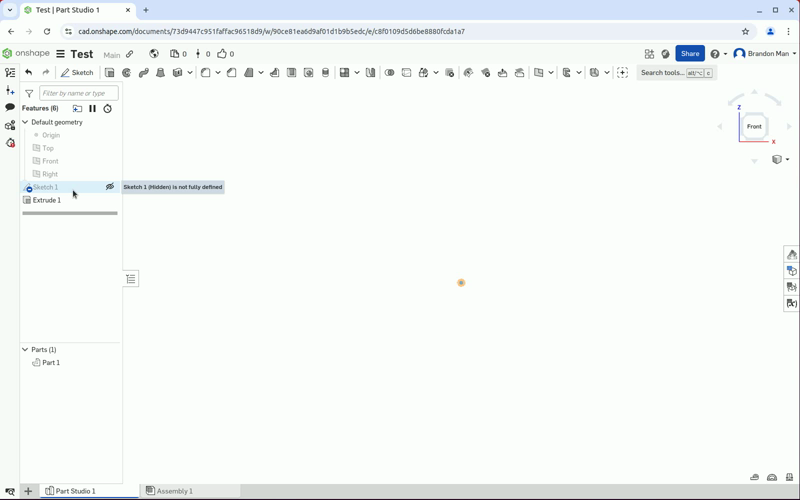
click(73, 189)
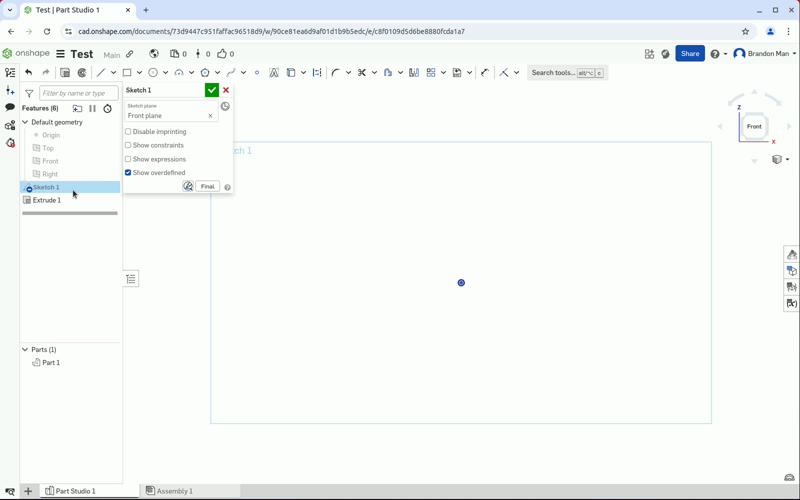
mouse_move(229, 92)
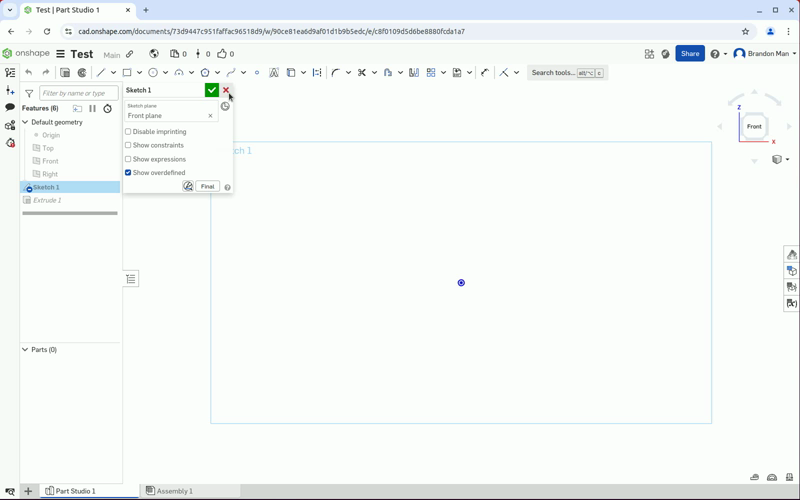
click(229, 92)
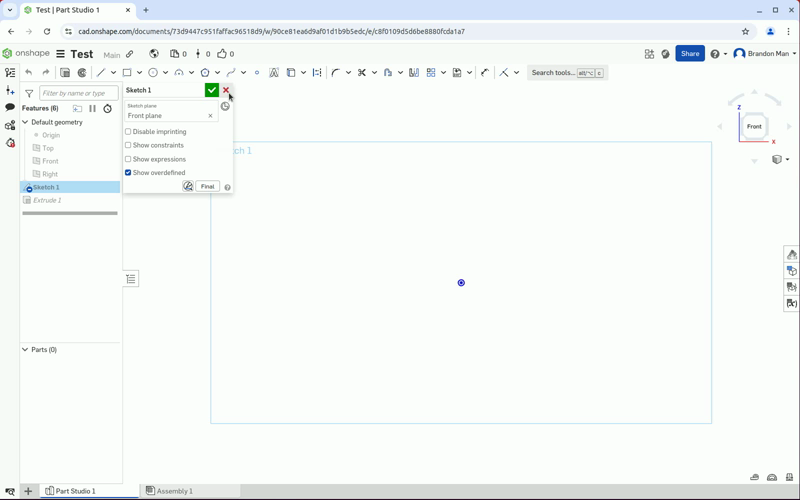
key(shift+s)
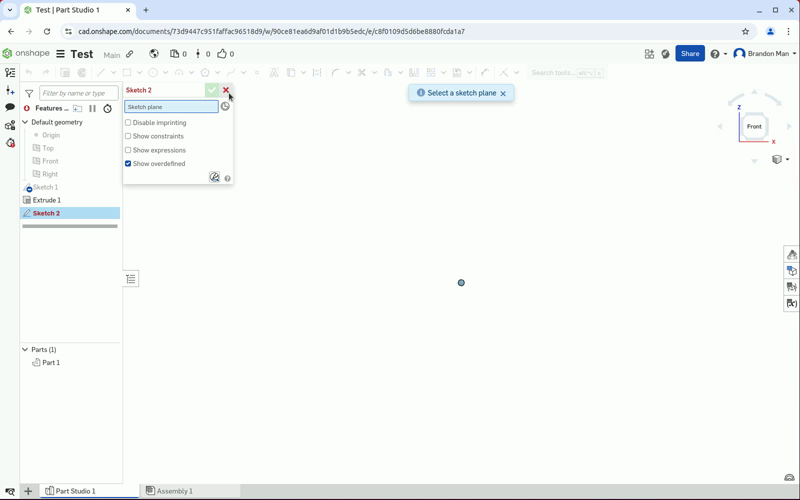
mouse_move(73, 163)
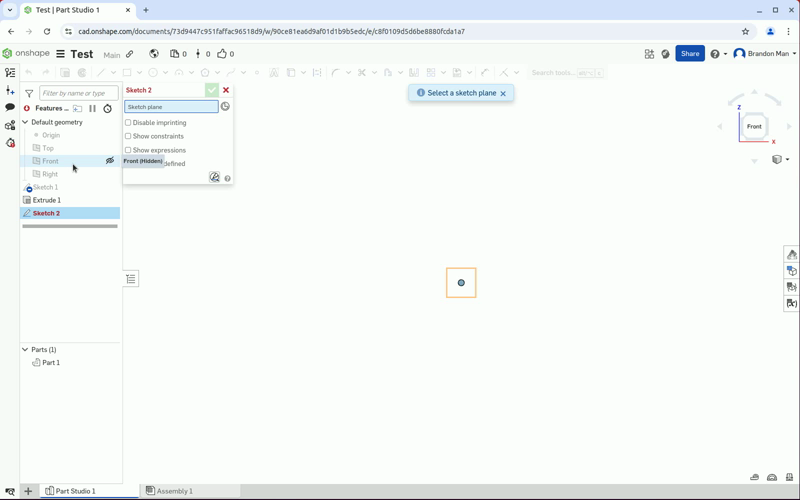
click(73, 163)
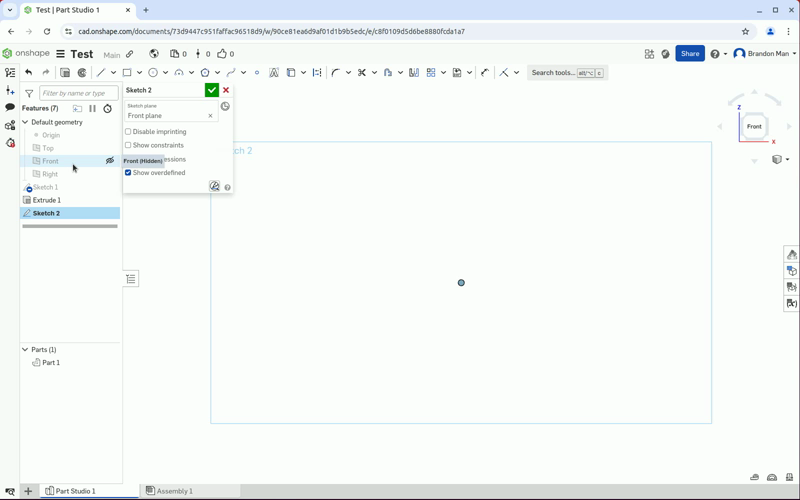
mouse_move(73, 352)
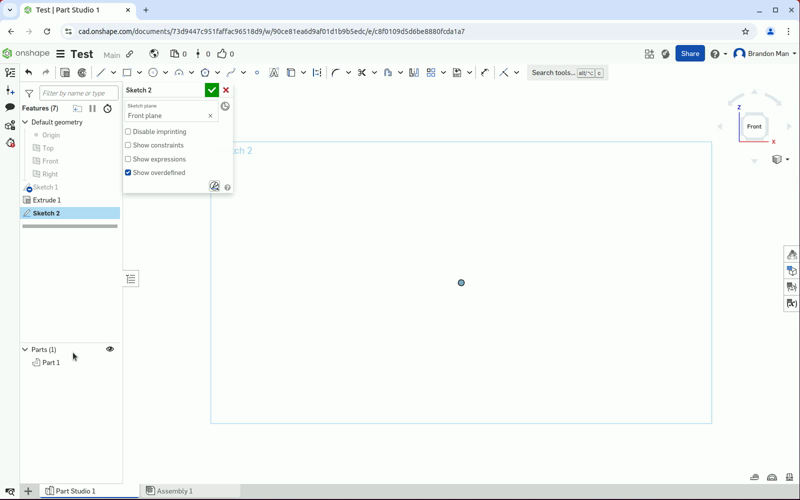
key(y)
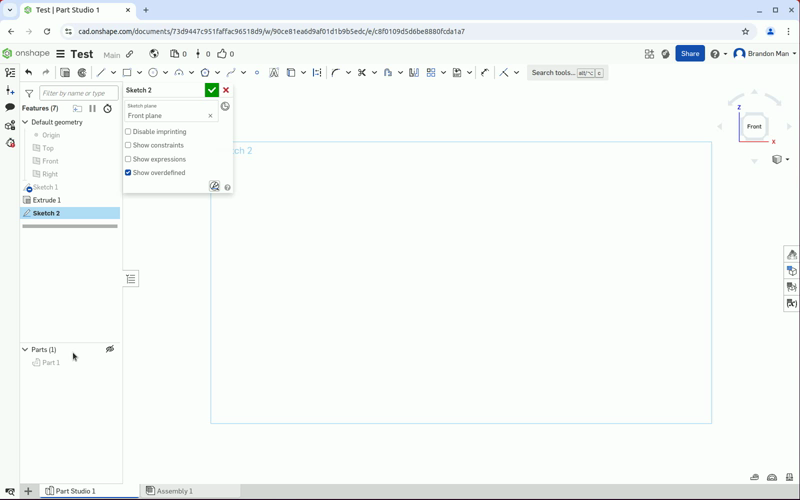
key(c)
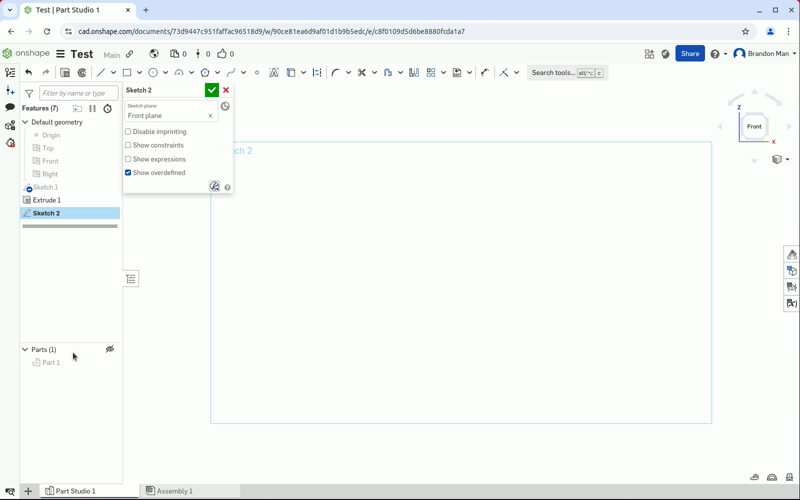
key_down(shift)
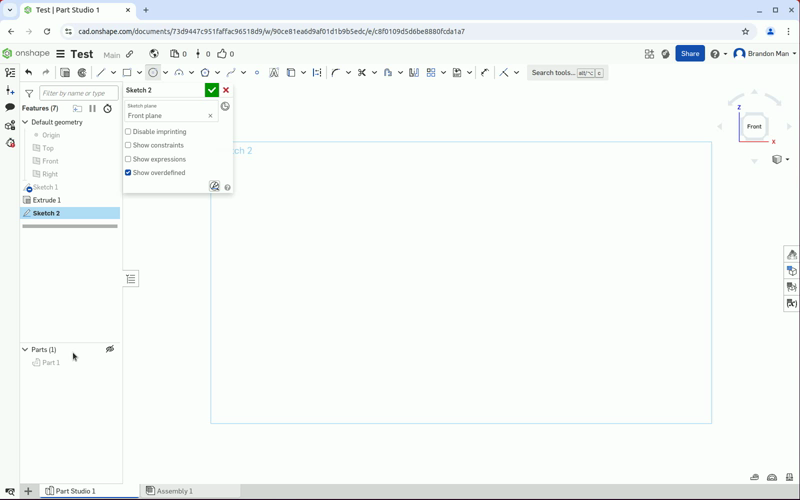
mouse_move(461, 278)
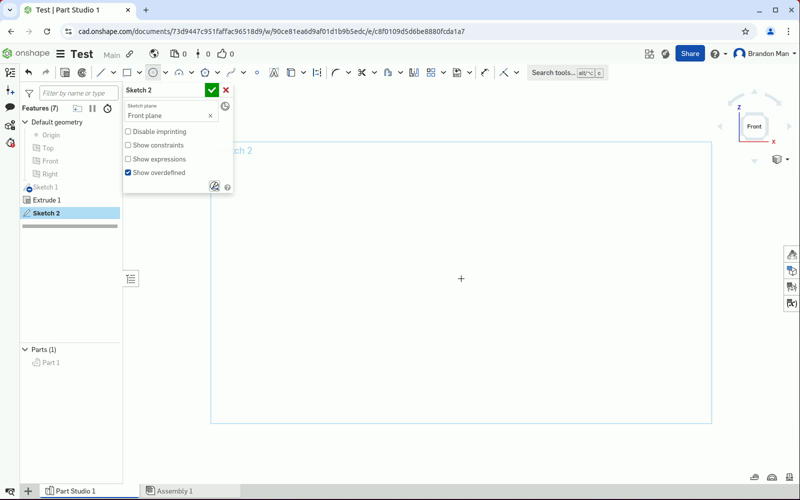
click(461, 278)
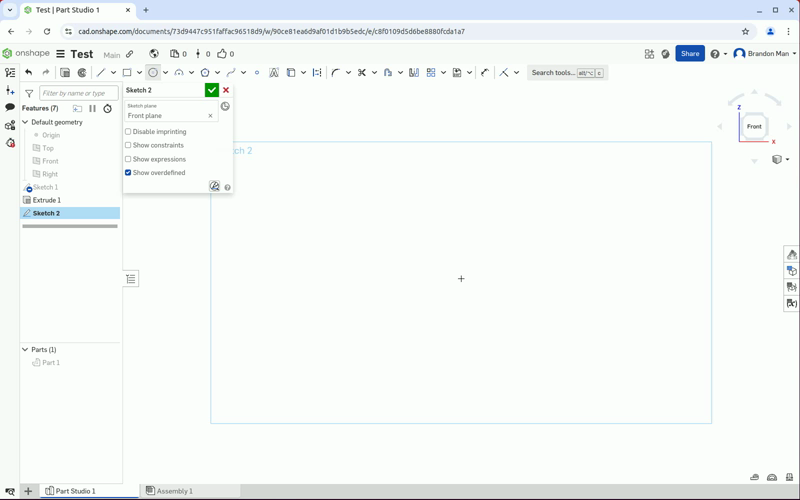
key_up(shift)
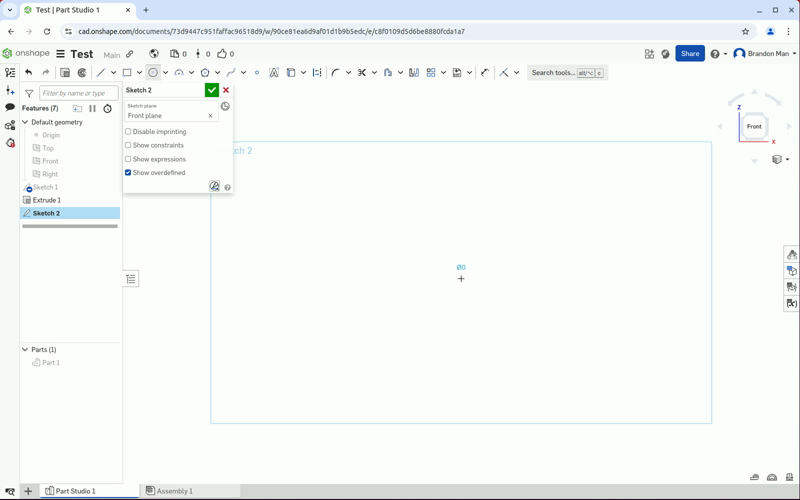
mouse_move(464, 278)
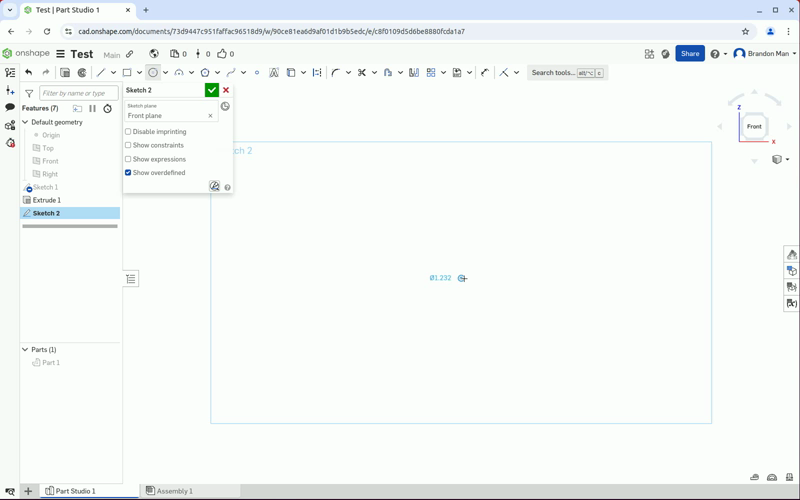
click(464, 278)
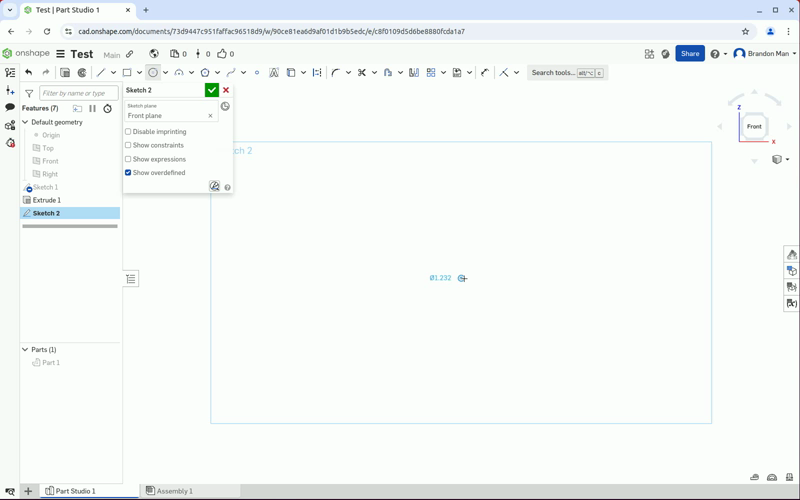
key(esc)
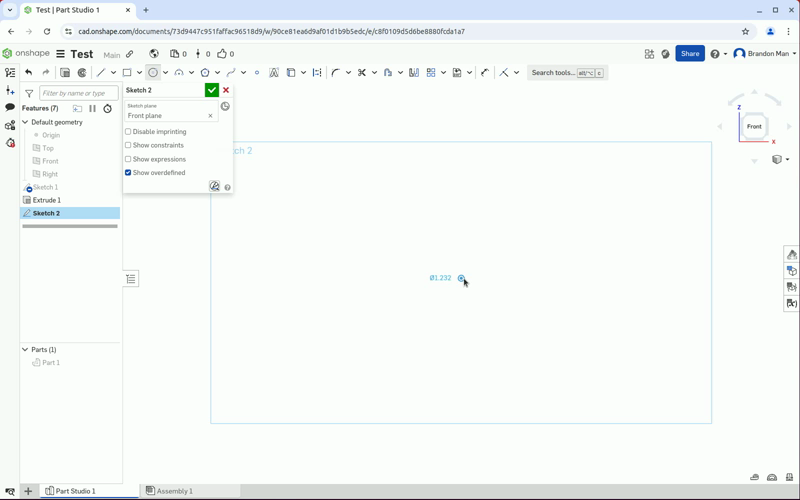
mouse_move(462, 280)
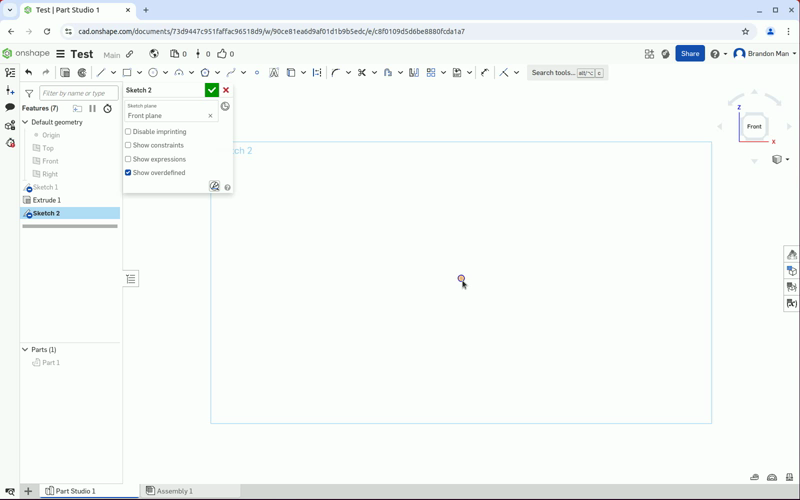
scroll(6)
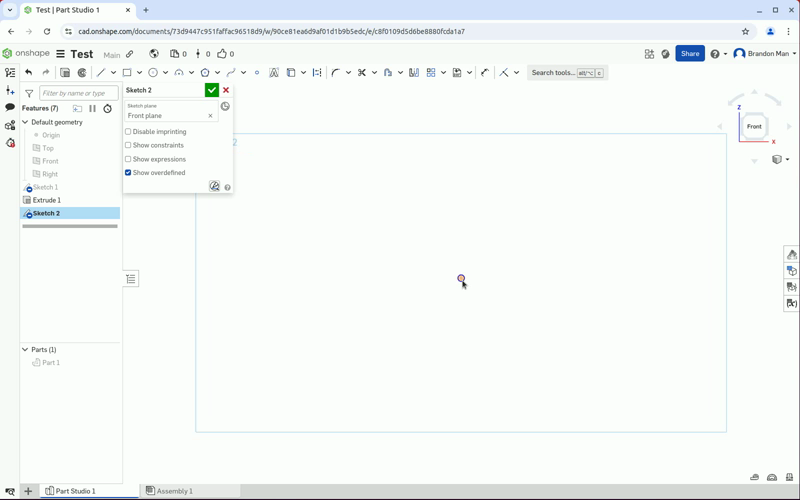
scroll(6)
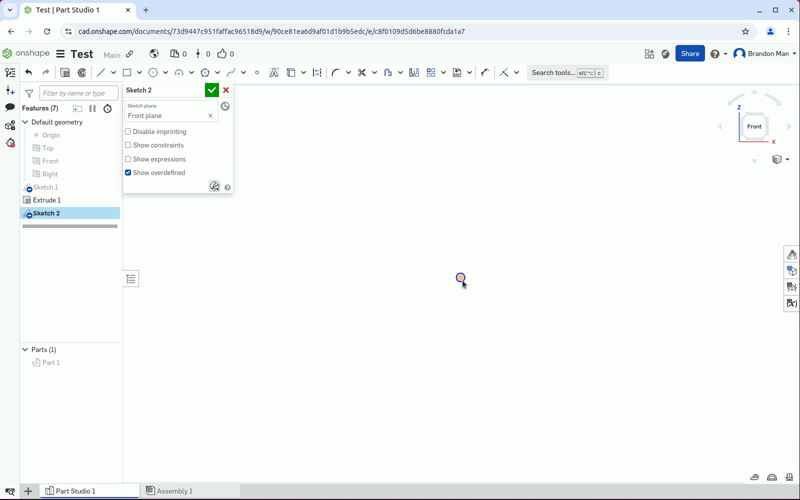
scroll(6)
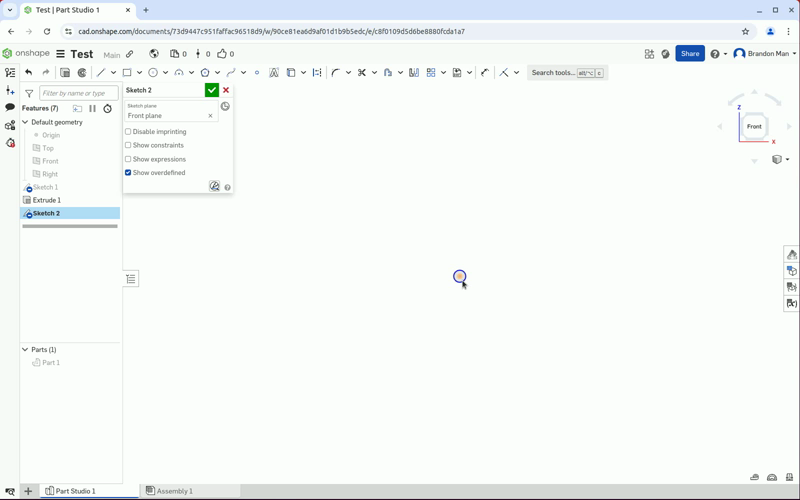
scroll(6)
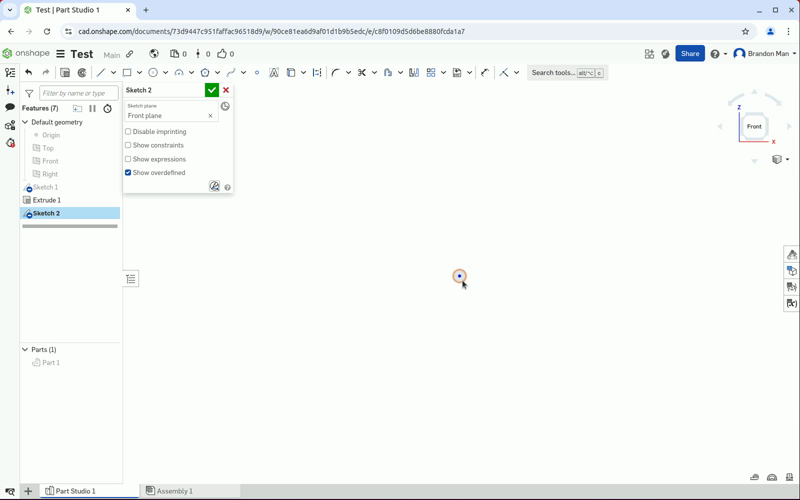
scroll(6)
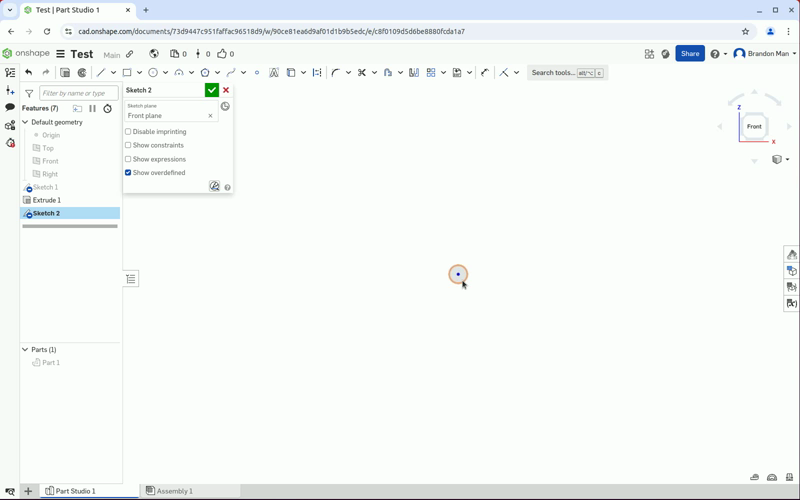
scroll(6)
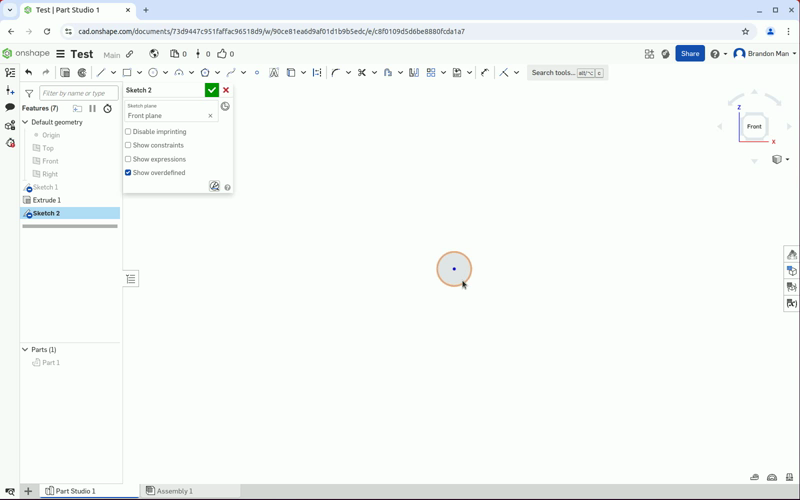
scroll(6)
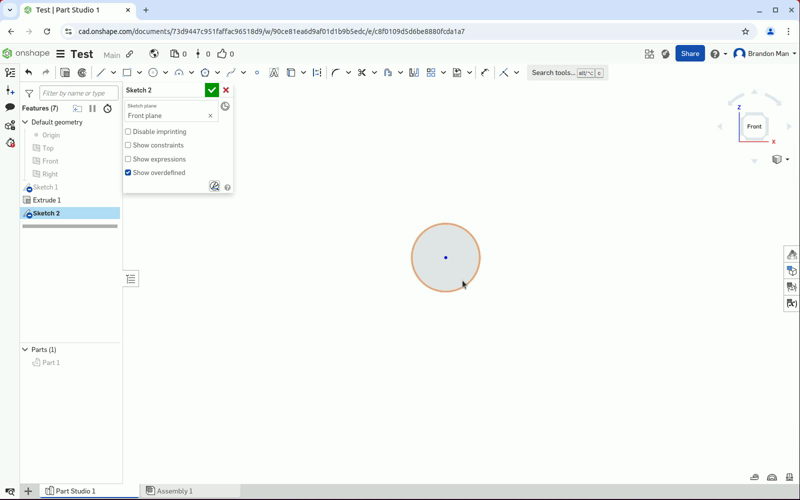
click(462, 280)
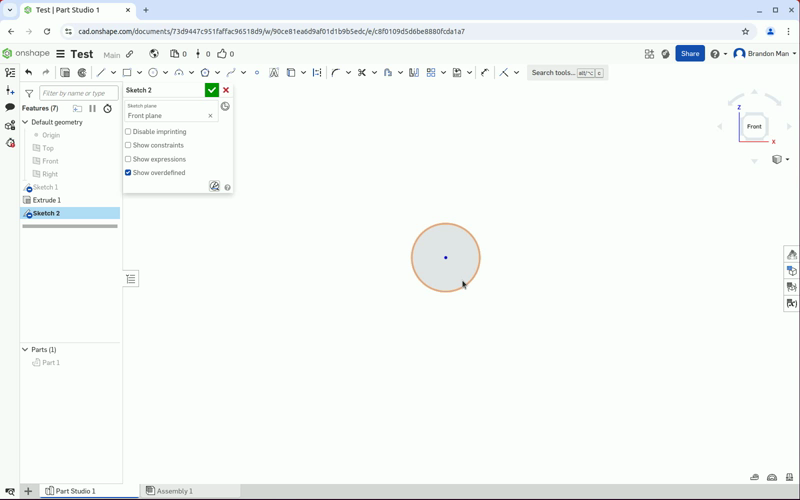
scroll(-6)
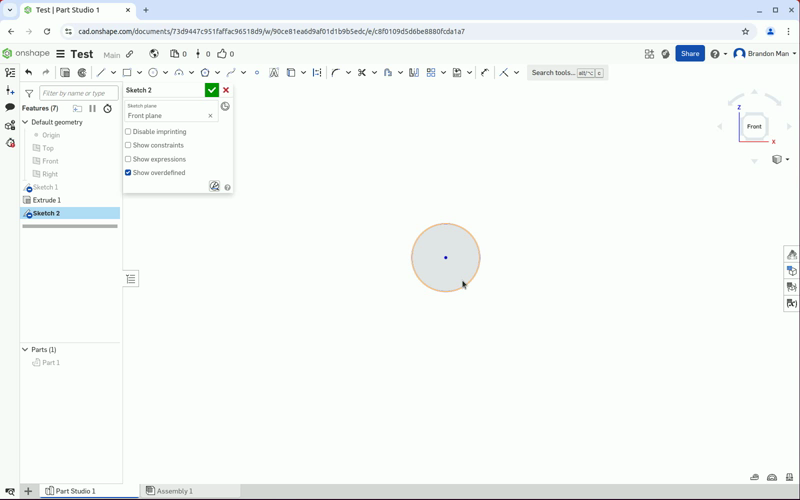
scroll(-6)
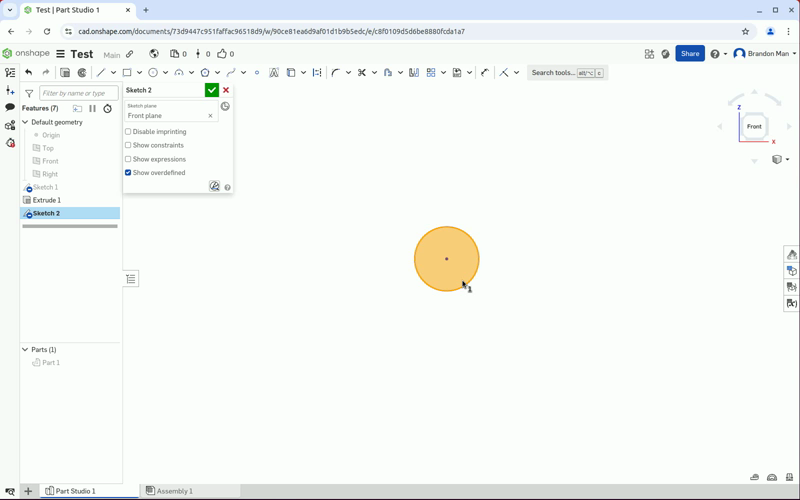
scroll(-6)
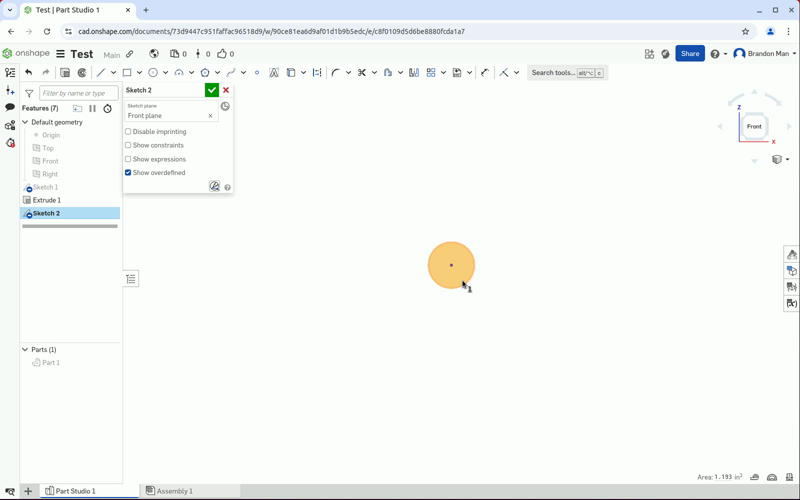
scroll(-6)
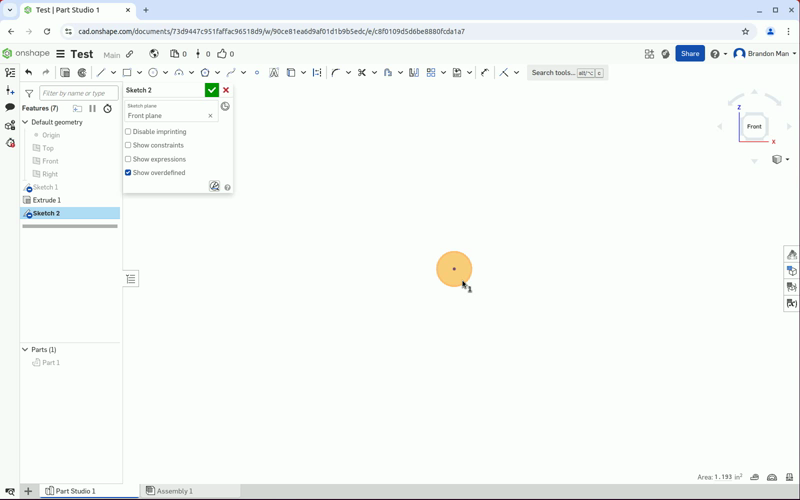
scroll(-6)
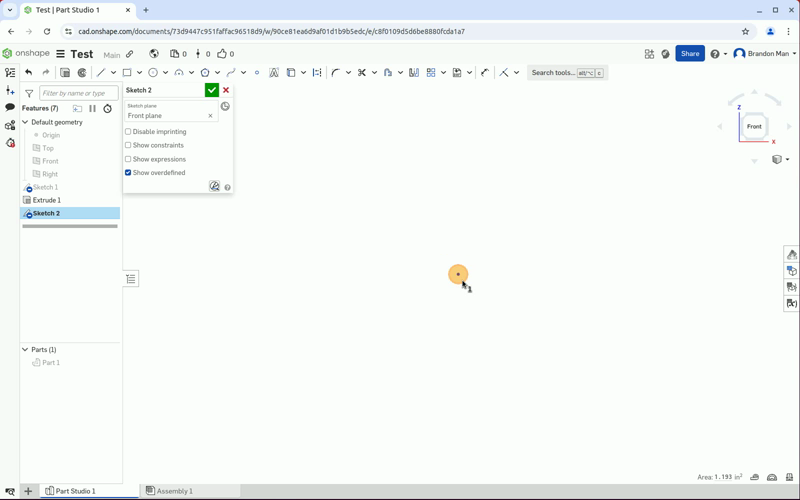
scroll(-6)
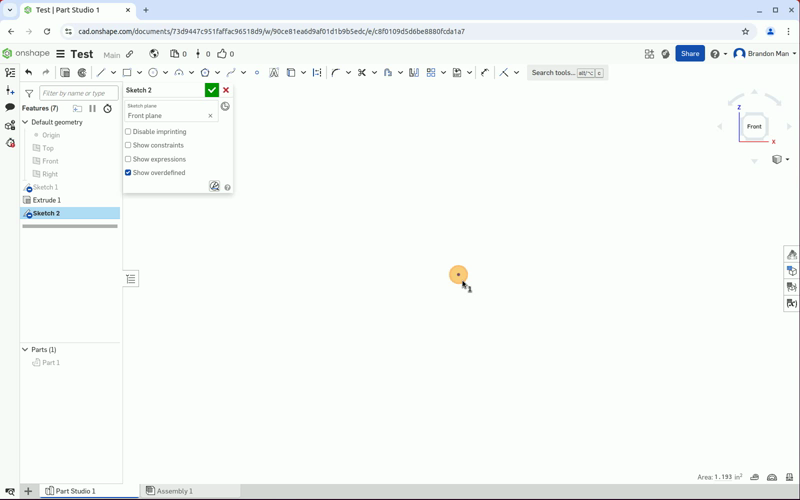
scroll(-6)
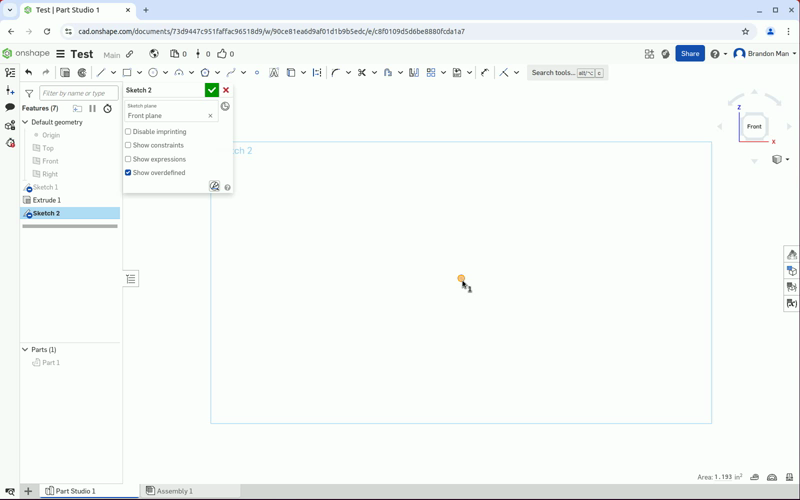
mouse_move(73, 352)
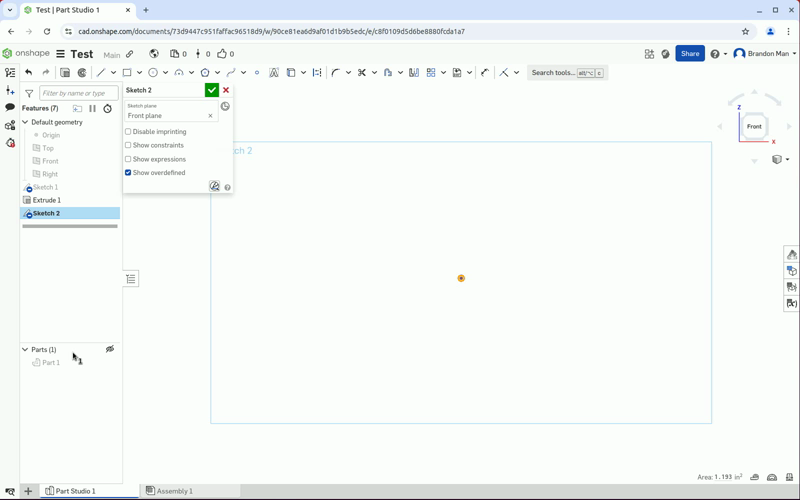
key(shift+y)
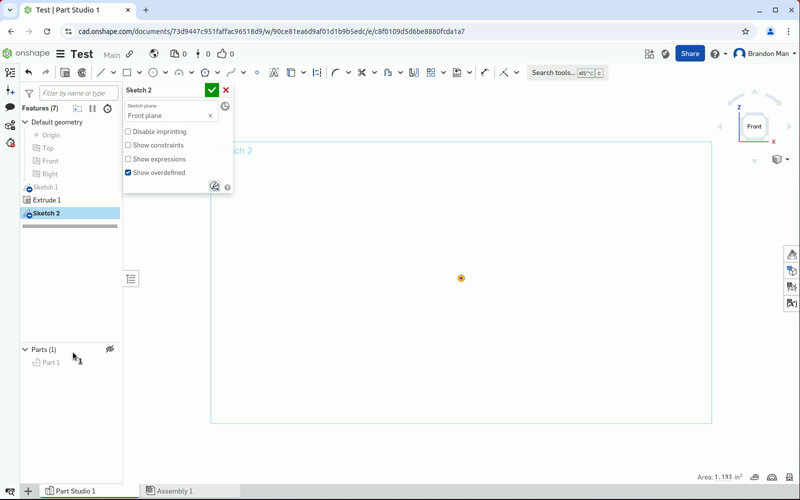
key(shift+e)
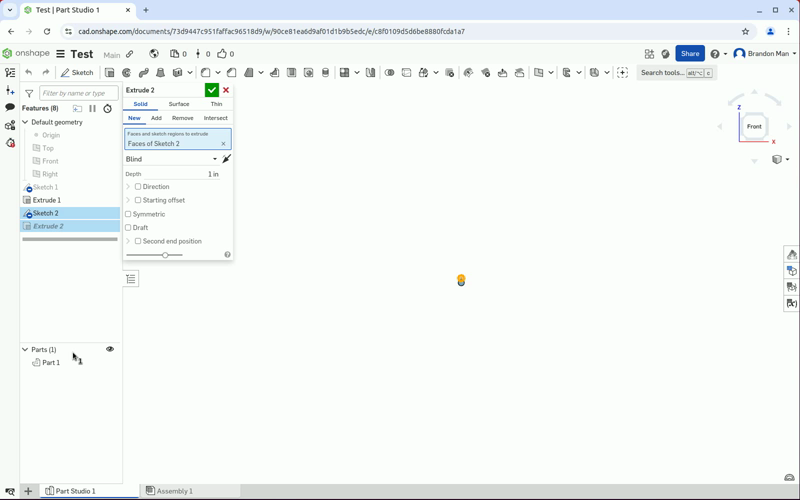
mouse_move(143, 106)
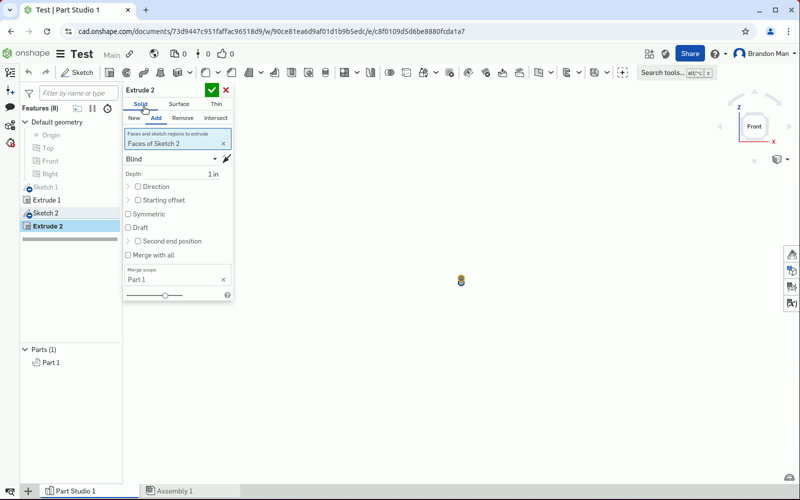
click(143, 106)
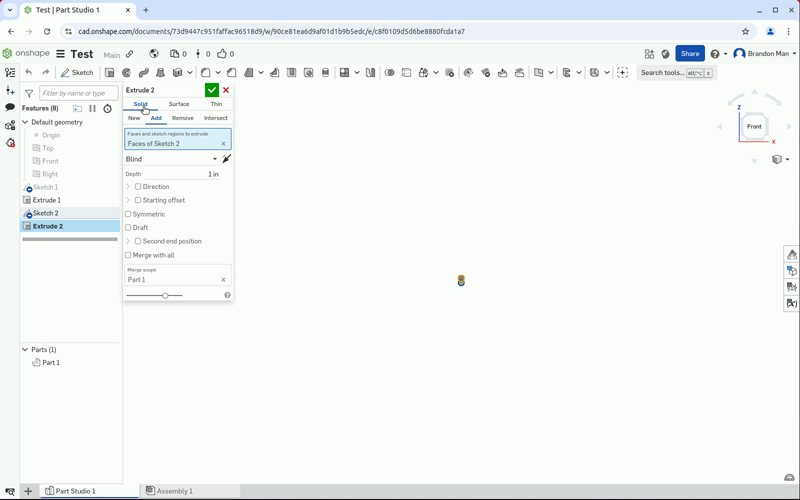
mouse_move(137, 120)
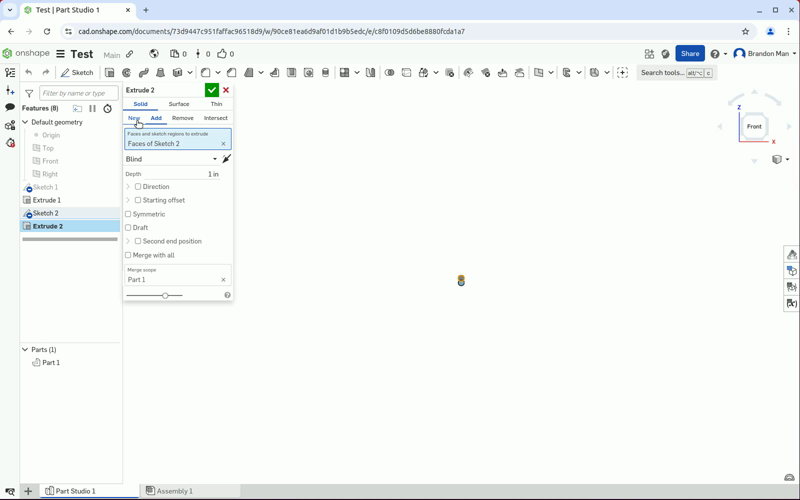
click(137, 120)
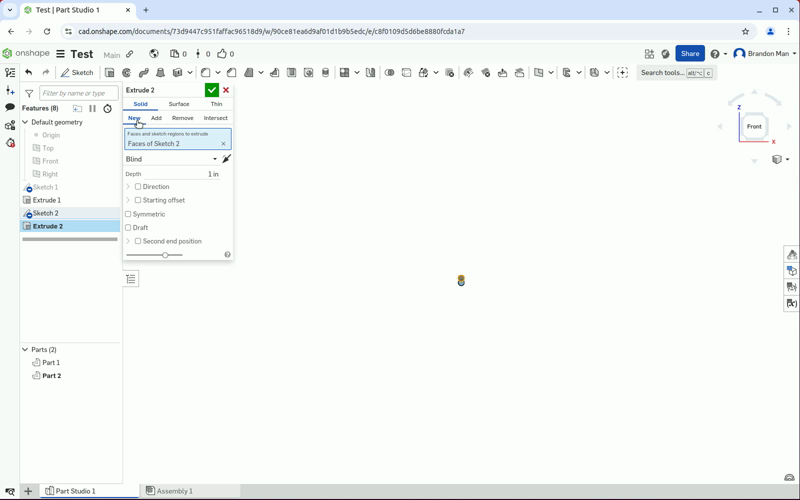
key(tab, 4)
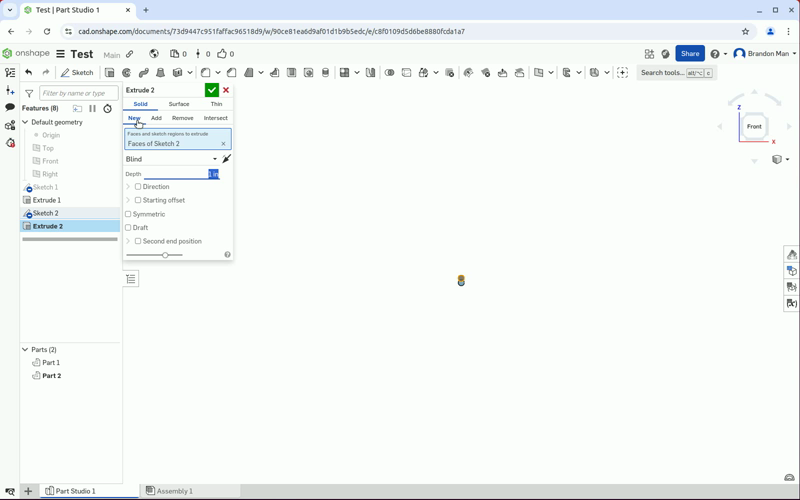
text(23.108)
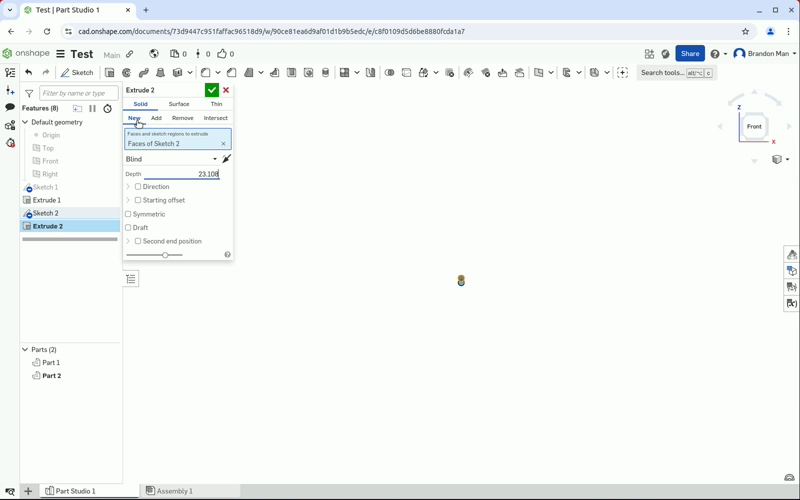
key(enter)
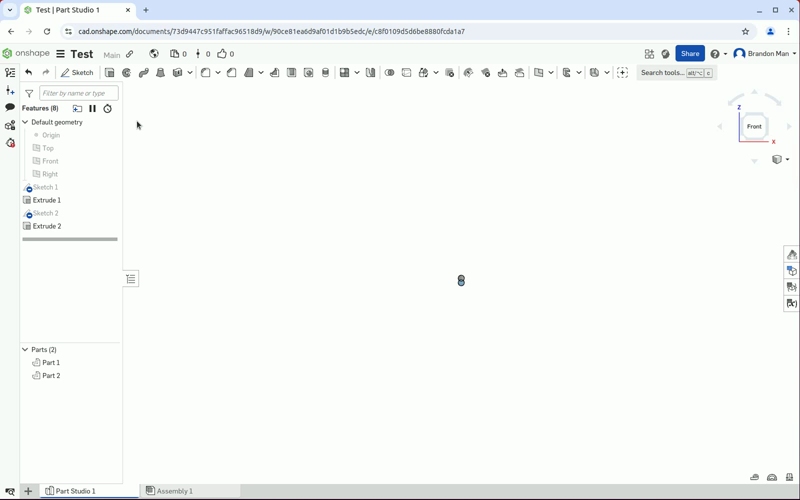
key(shift+h)
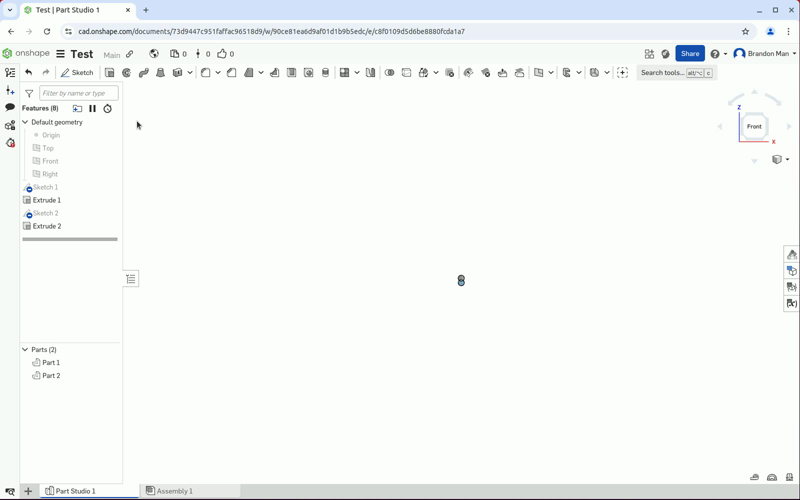
key(shift+h)
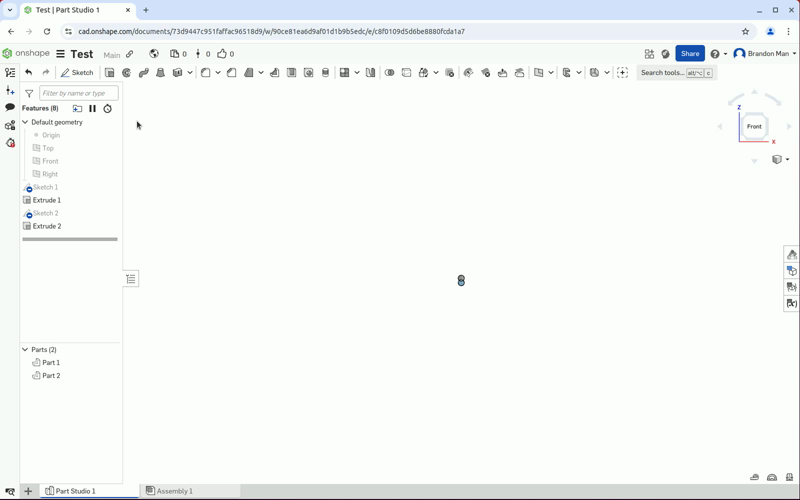
mouse_move(73, 189)
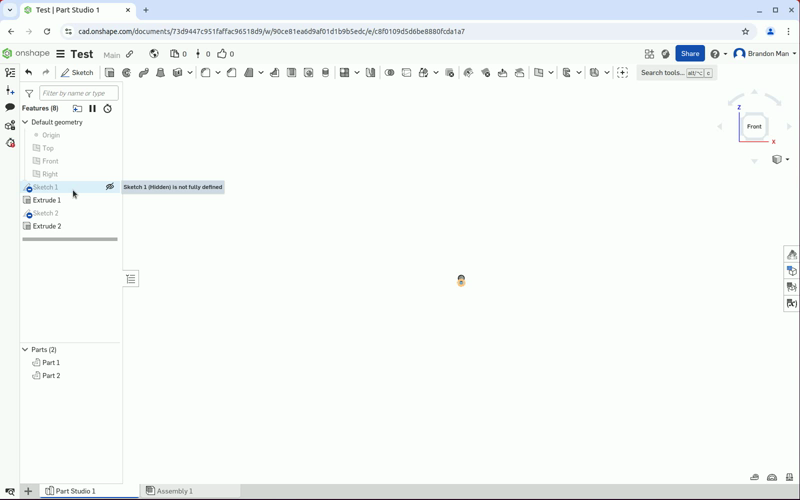
click(73, 189)
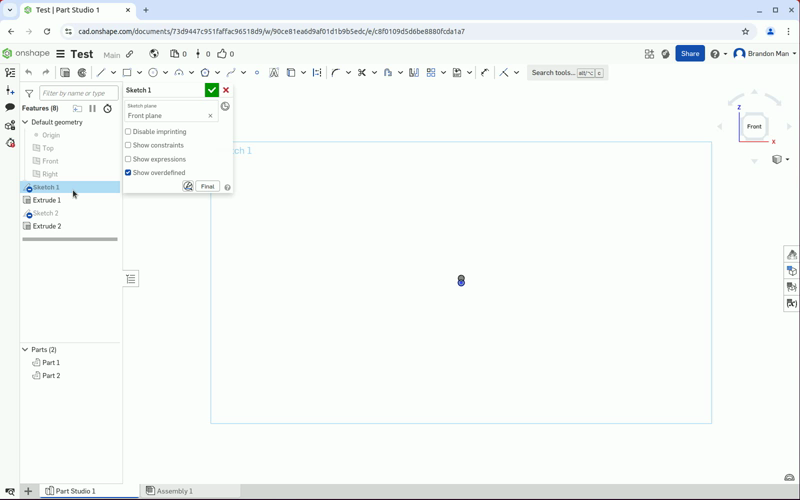
mouse_move(229, 92)
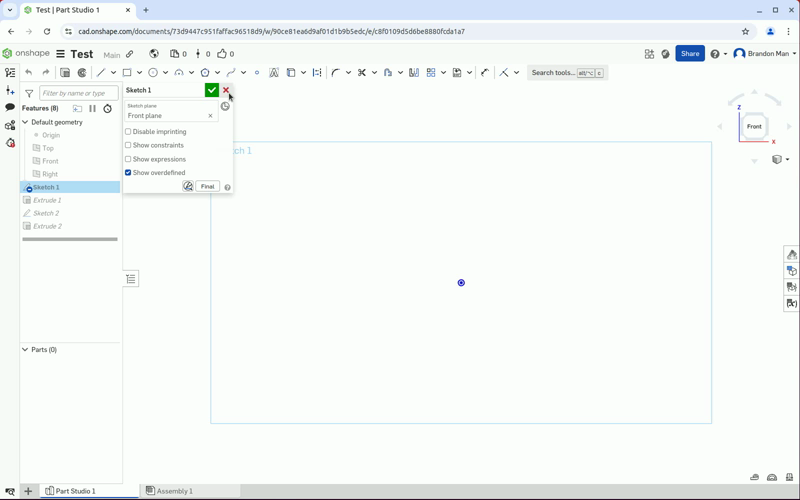
click(229, 92)
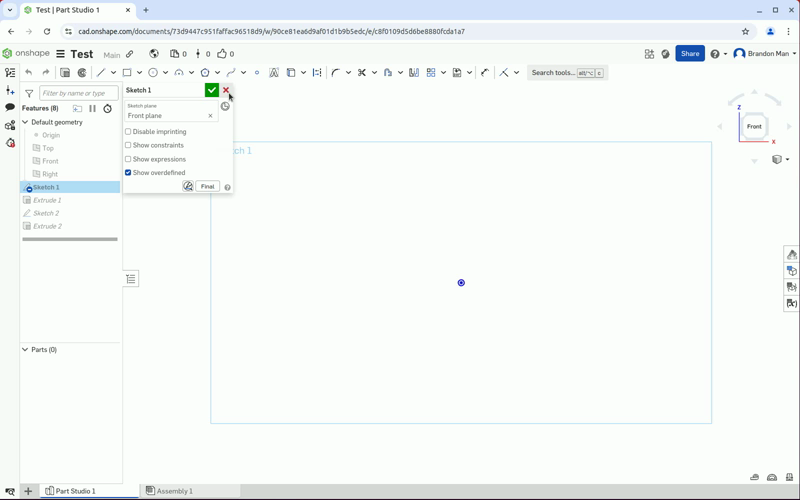
key(shift+s)
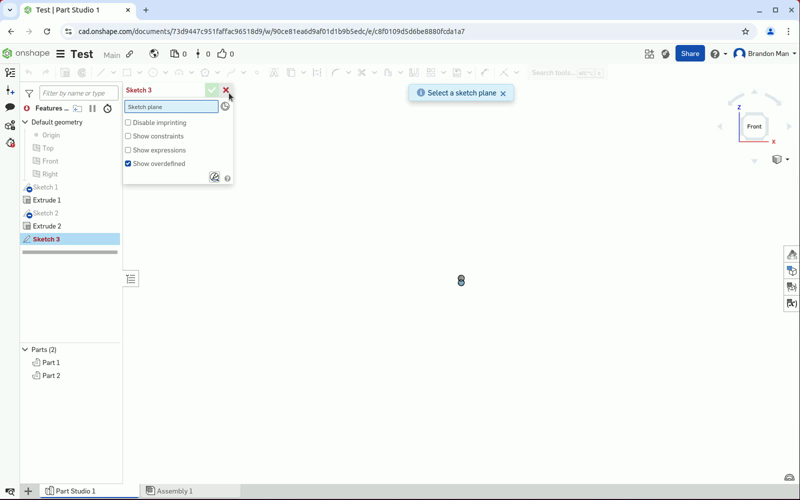
mouse_move(73, 163)
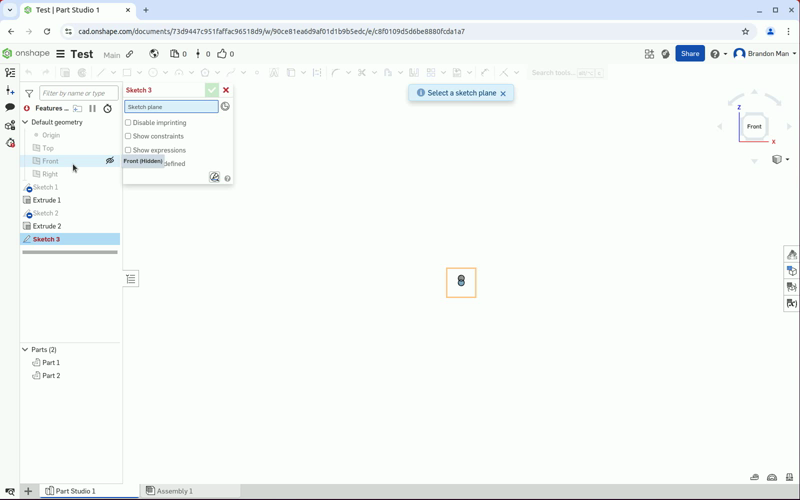
click(73, 163)
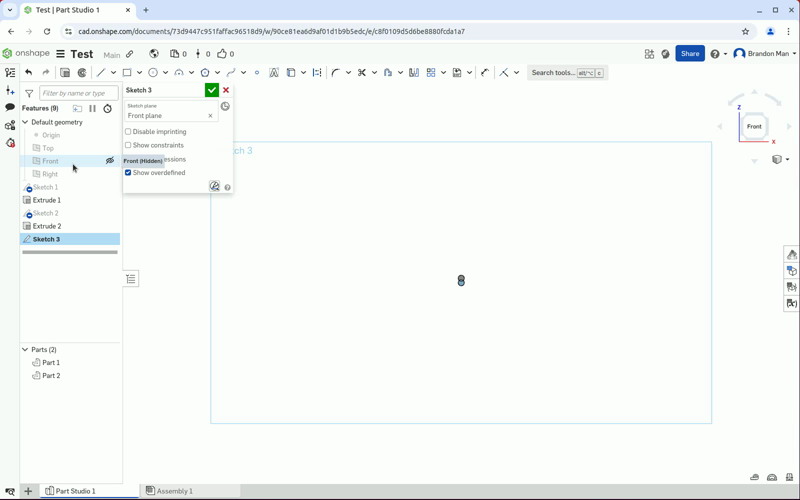
mouse_move(73, 352)
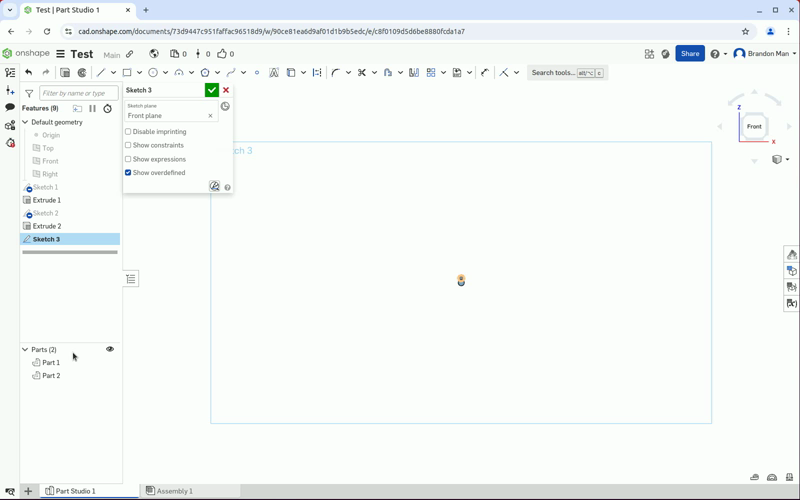
key(y)
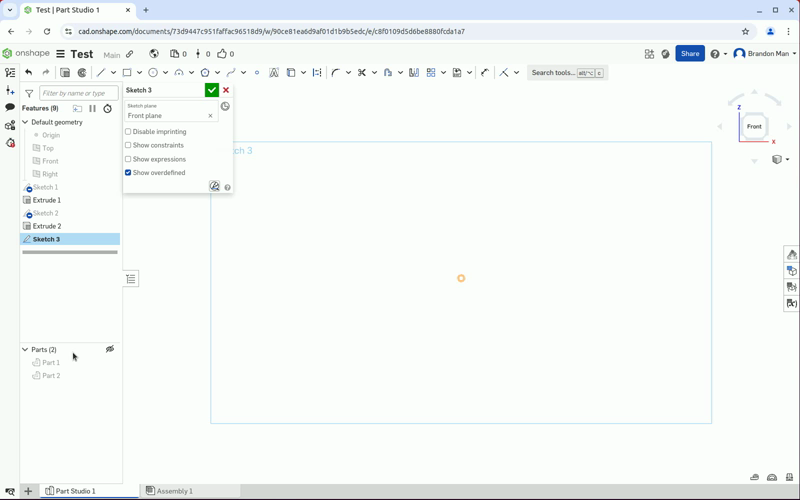
key(c)
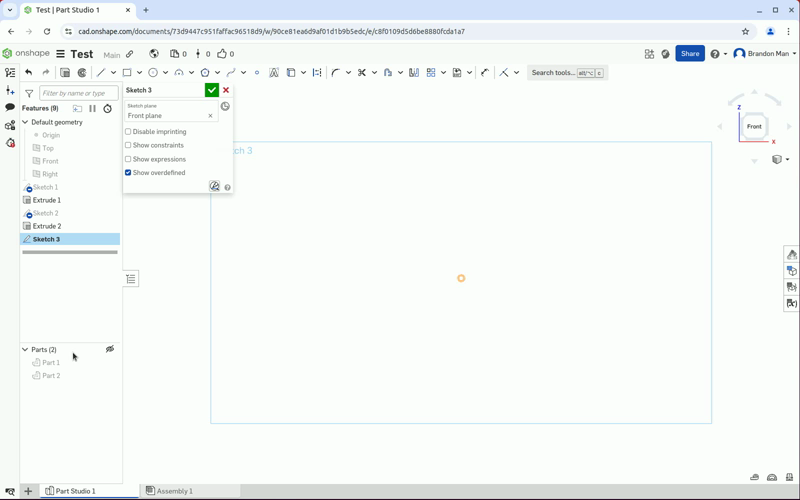
key_down(shift)
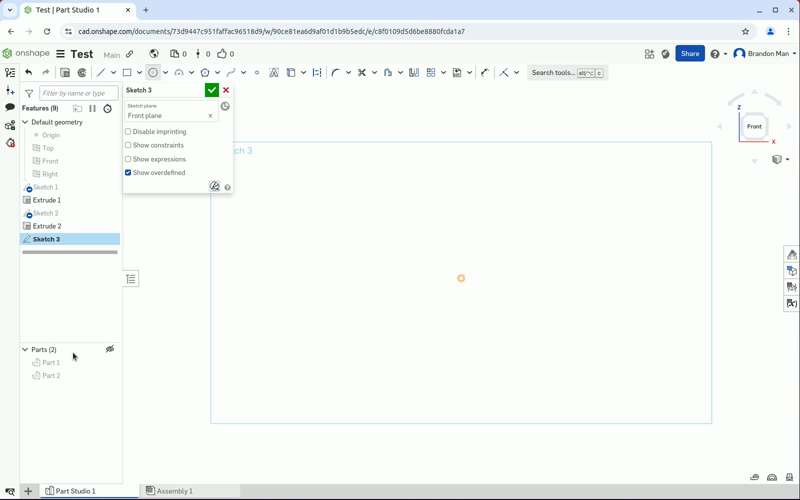
mouse_move(475, 282)
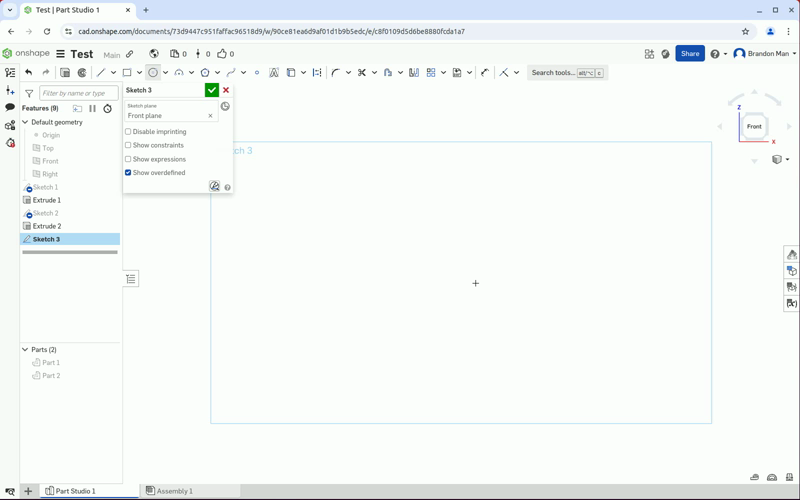
click(475, 282)
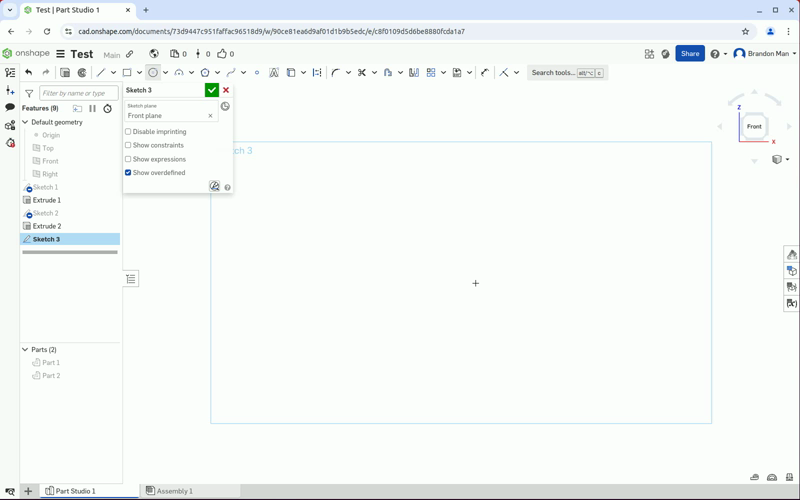
key_up(shift)
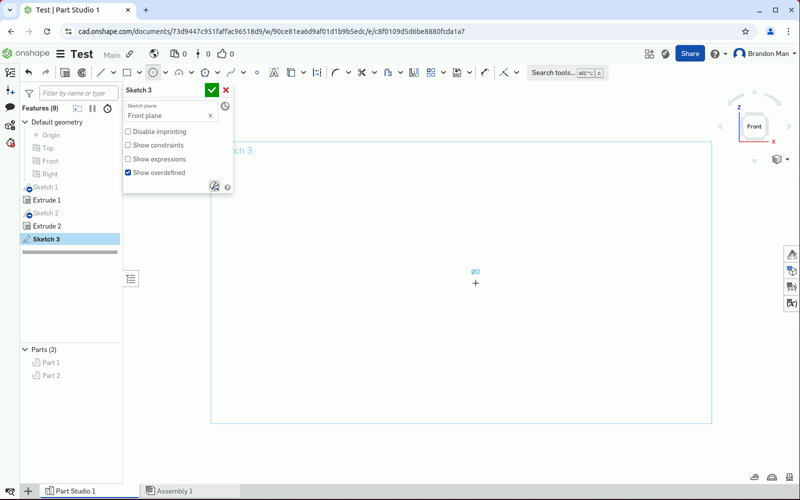
mouse_move(478, 282)
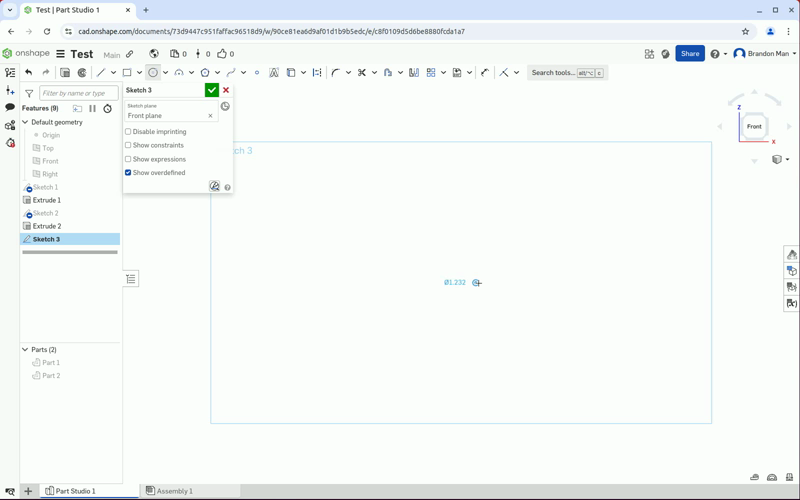
click(478, 282)
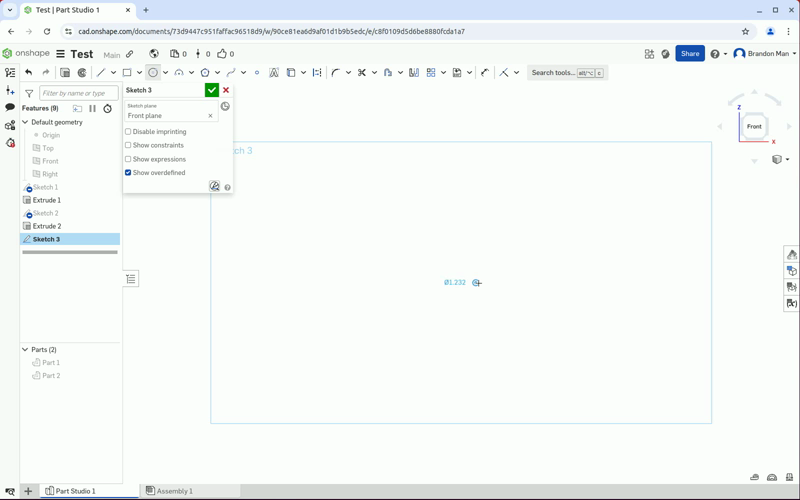
key(esc)
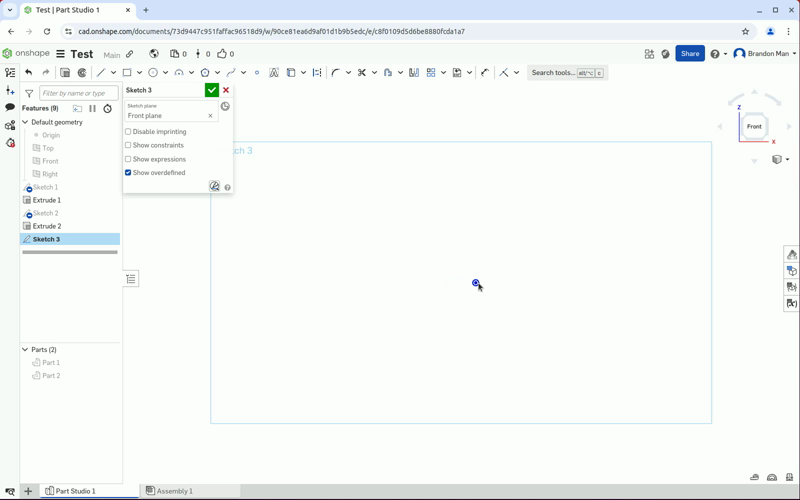
mouse_move(477, 283)
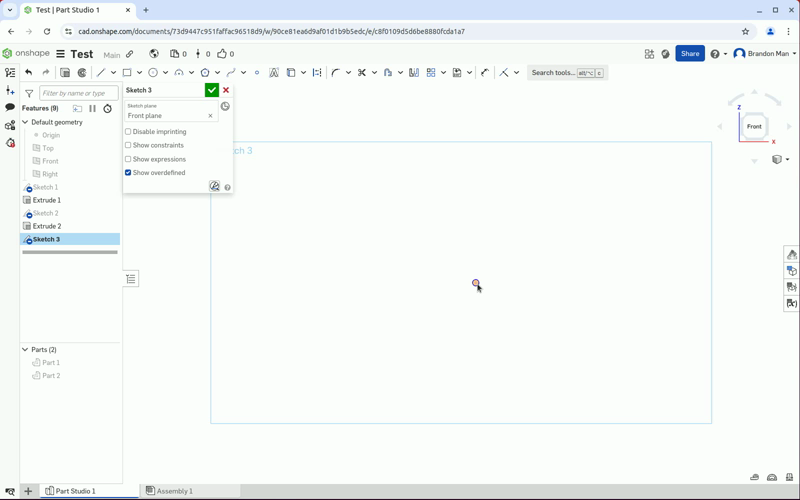
scroll(6)
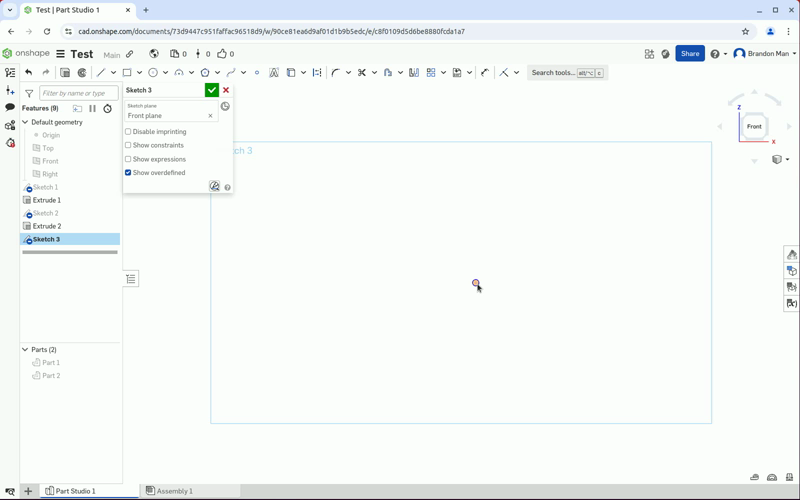
scroll(6)
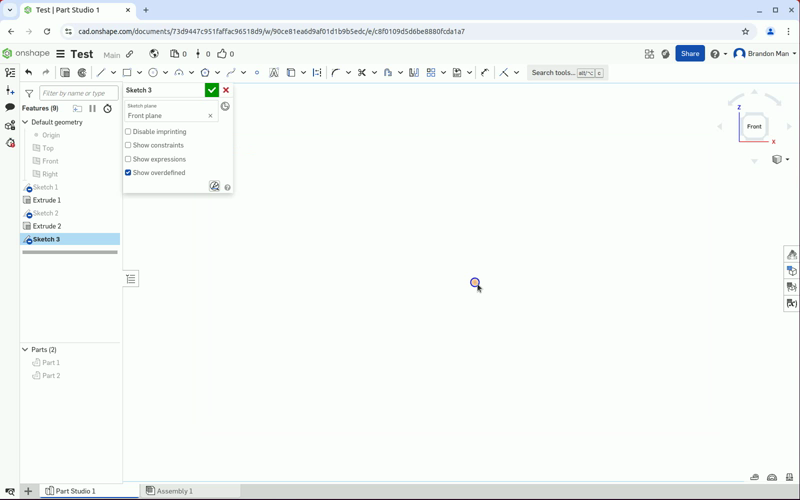
scroll(6)
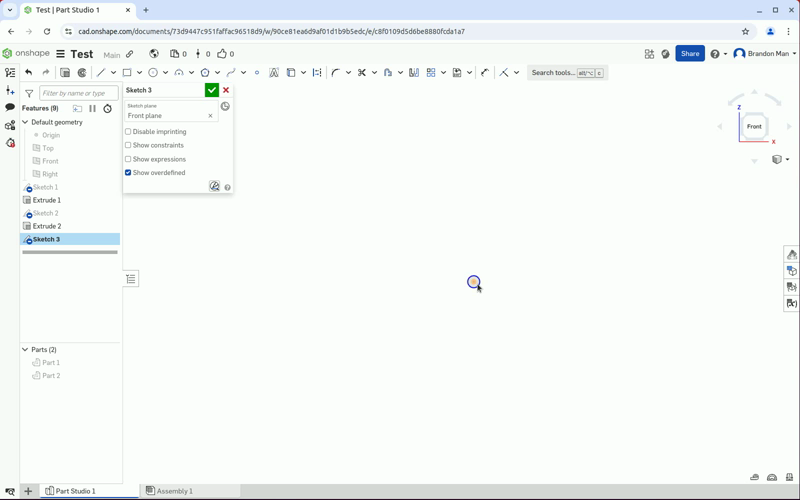
scroll(6)
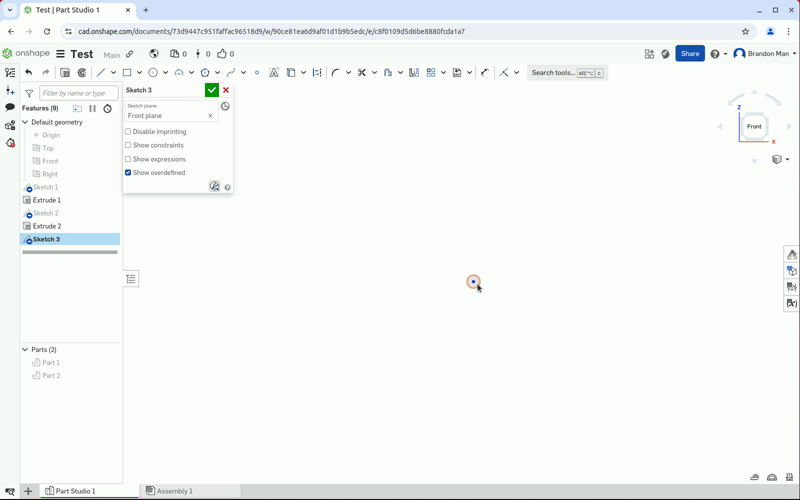
scroll(6)
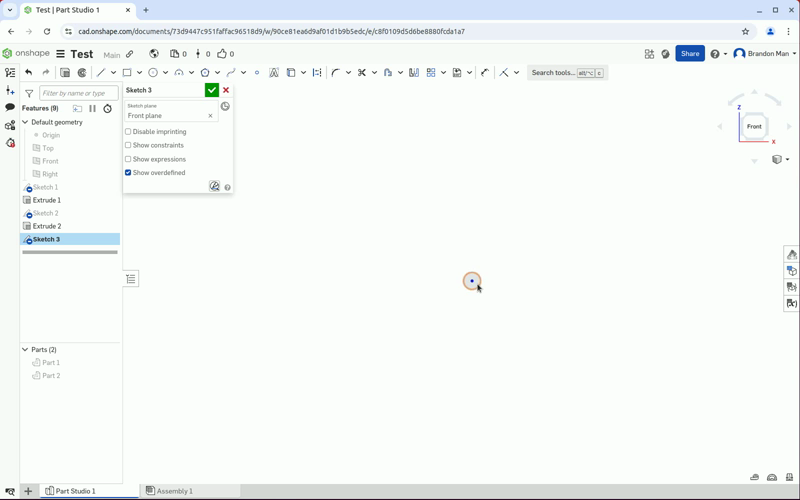
scroll(6)
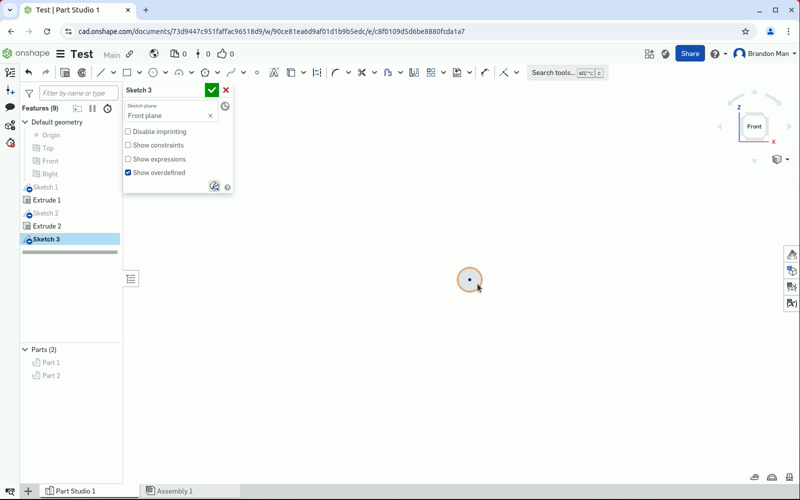
scroll(6)
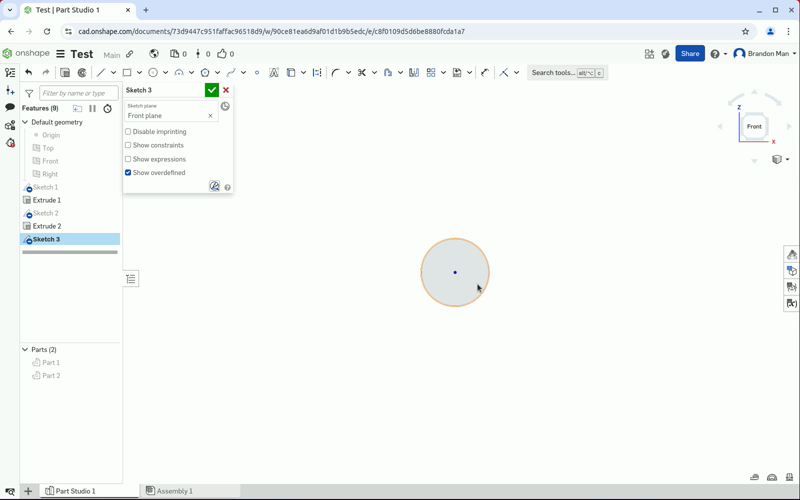
click(477, 283)
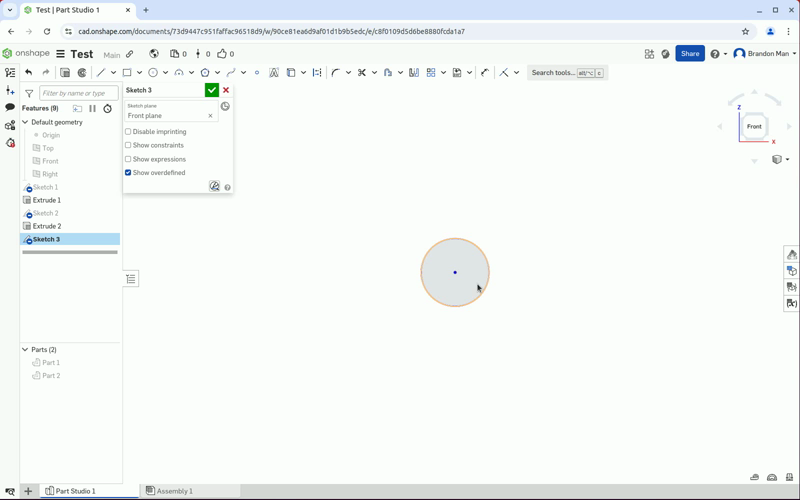
scroll(-6)
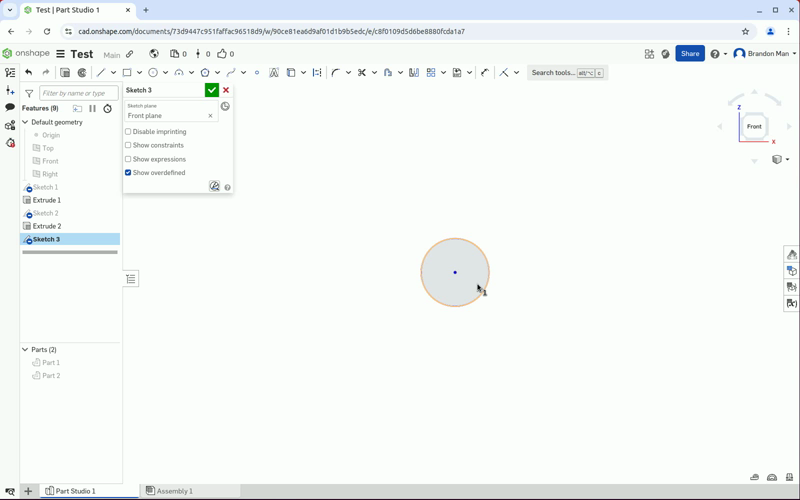
scroll(-6)
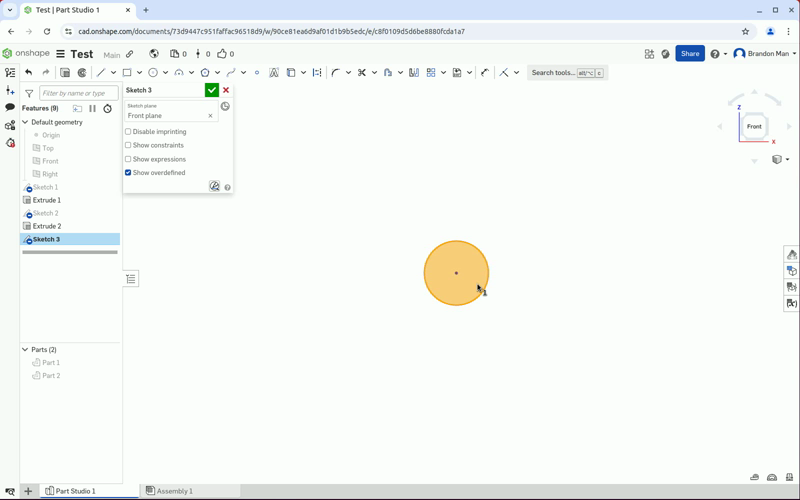
scroll(-6)
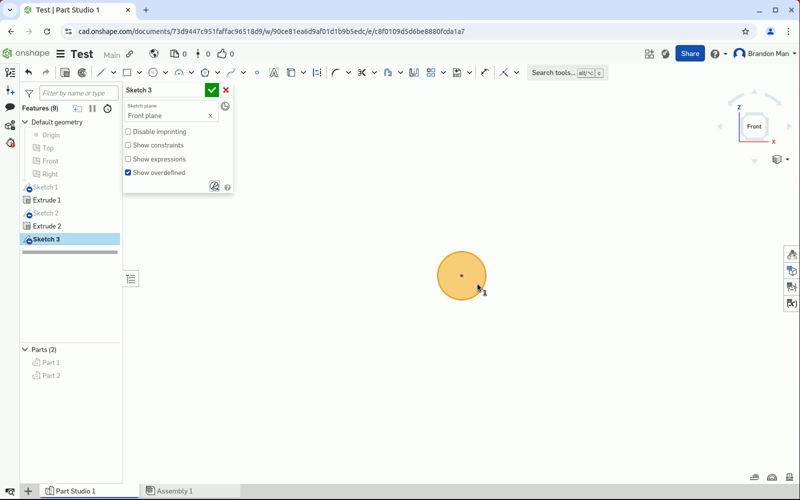
scroll(-6)
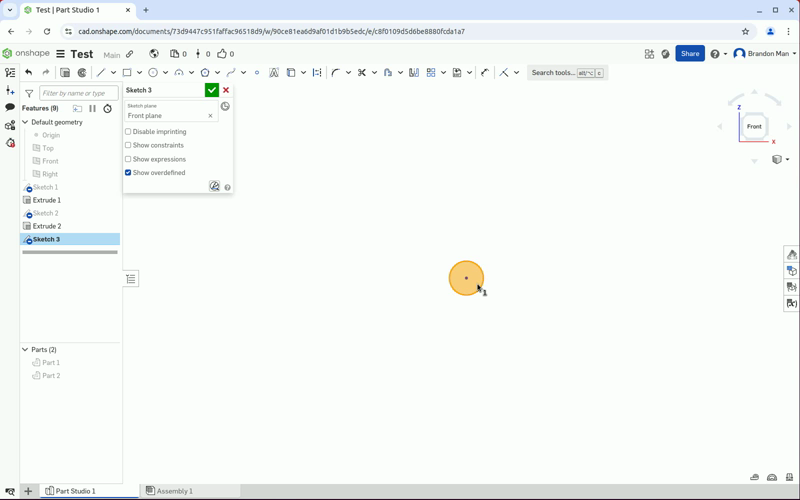
scroll(-6)
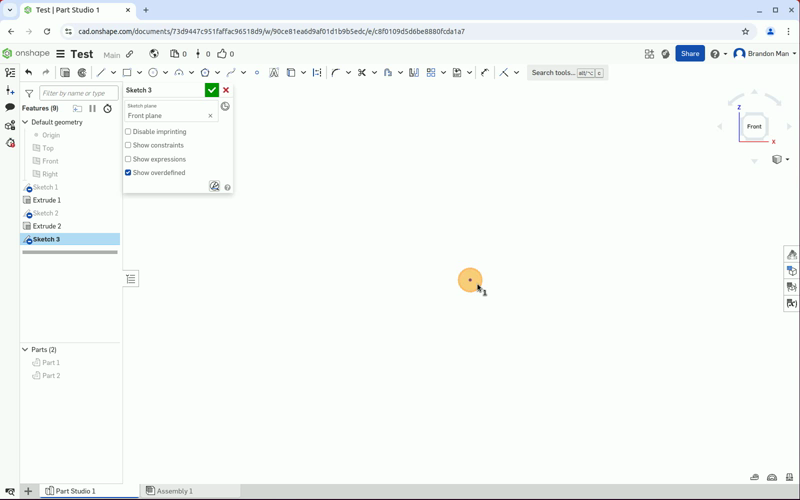
scroll(-6)
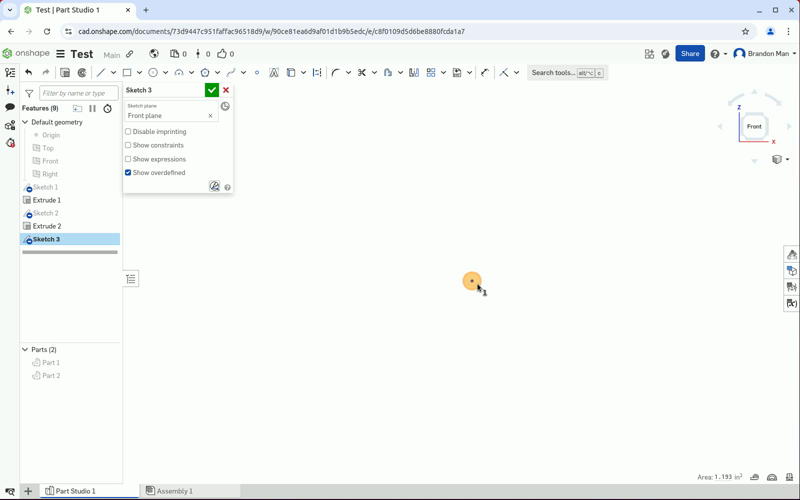
scroll(-6)
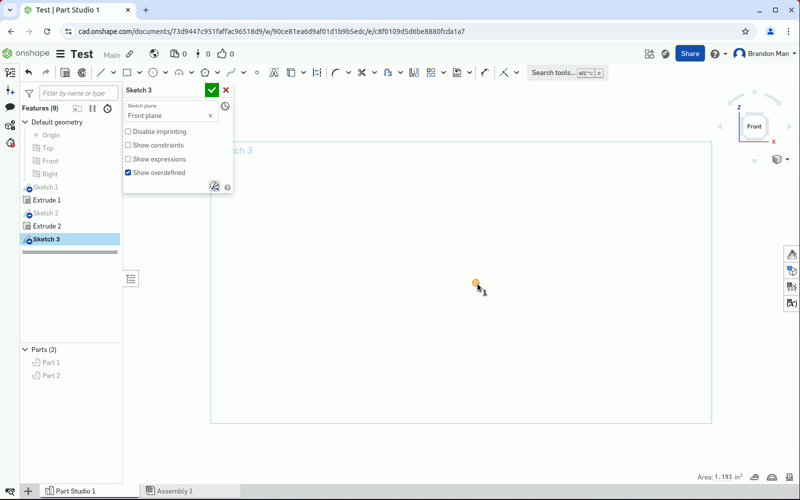
mouse_move(73, 352)
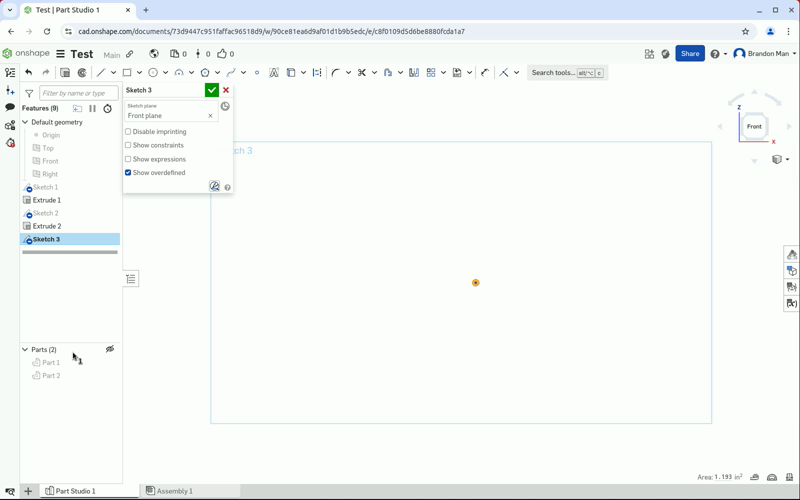
key(shift+y)
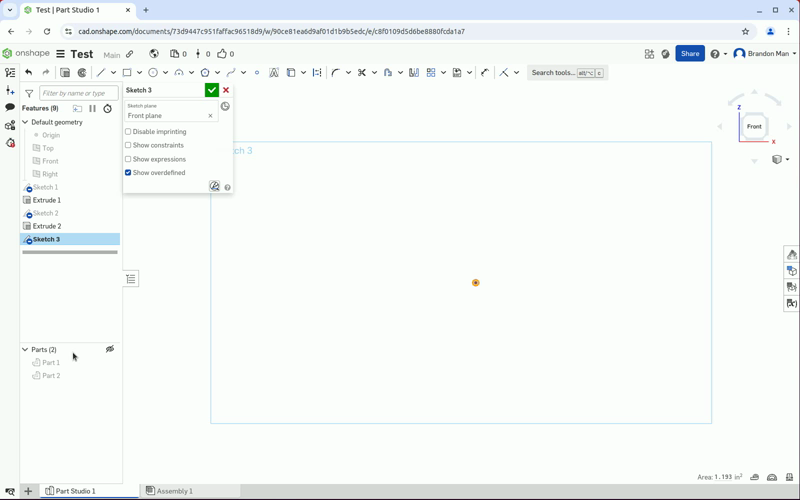
key(shift+e)
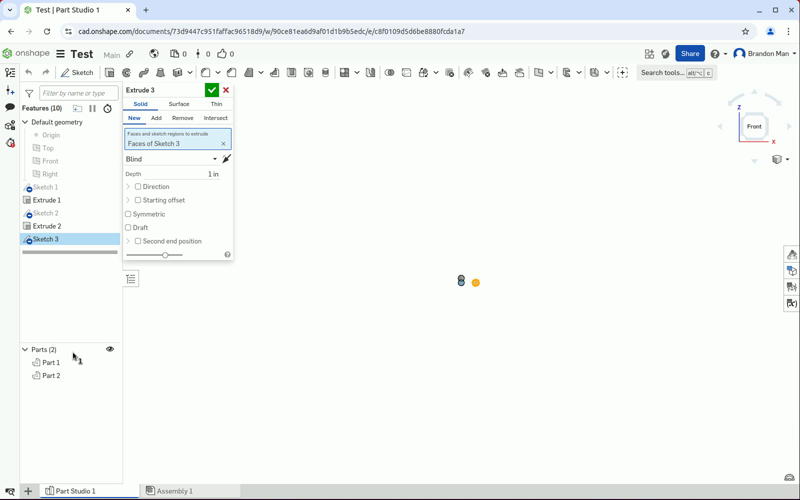
mouse_move(143, 106)
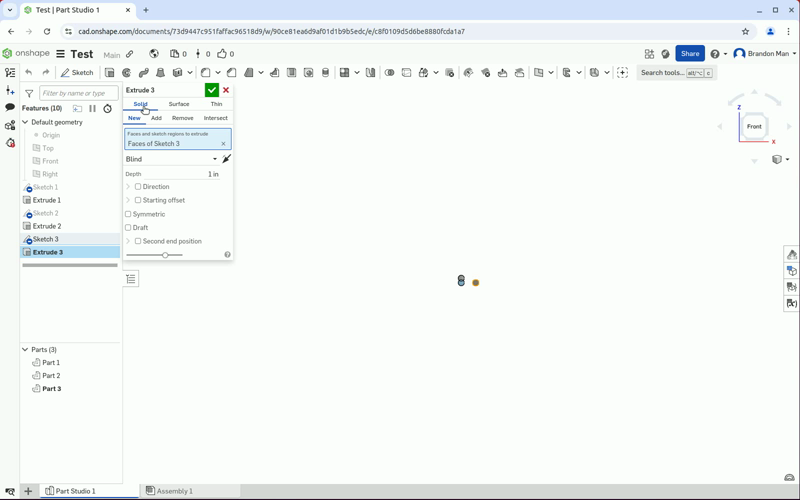
click(143, 106)
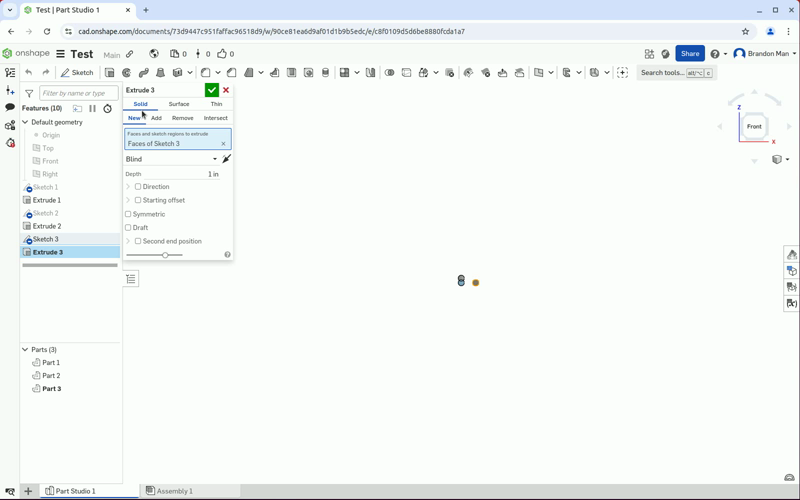
mouse_move(137, 120)
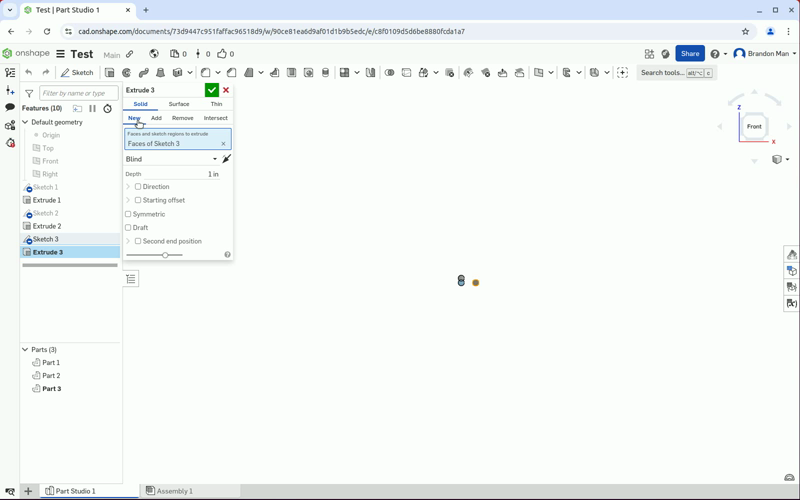
click(137, 120)
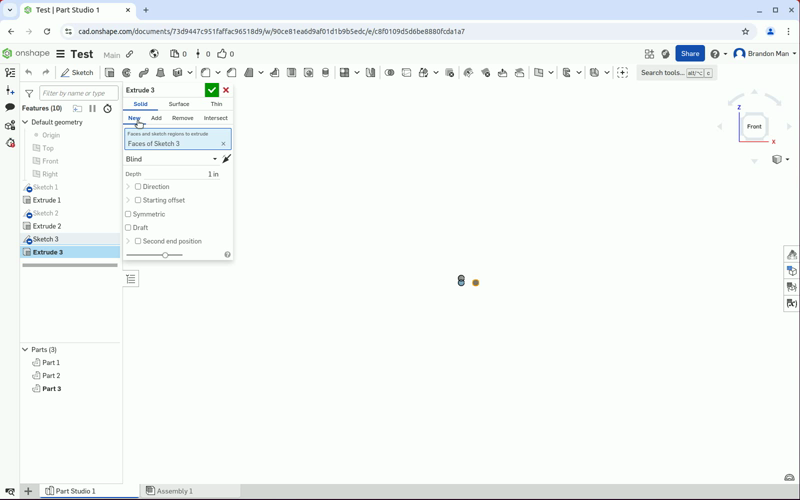
key(tab, 4)
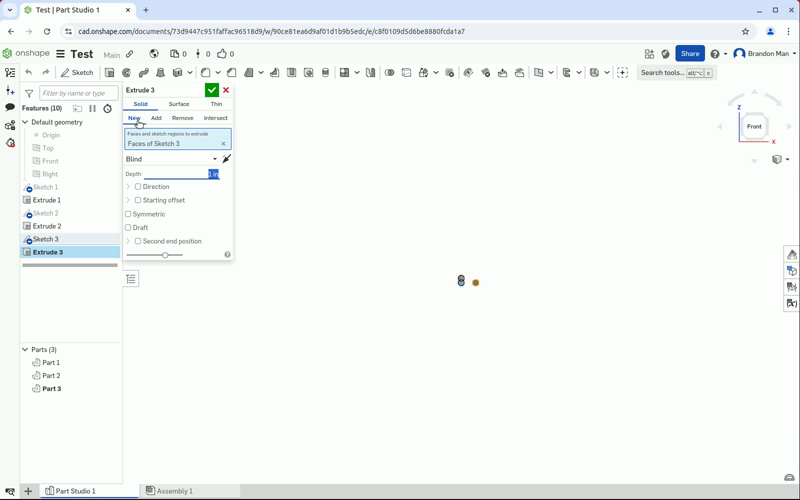
text(23.108)
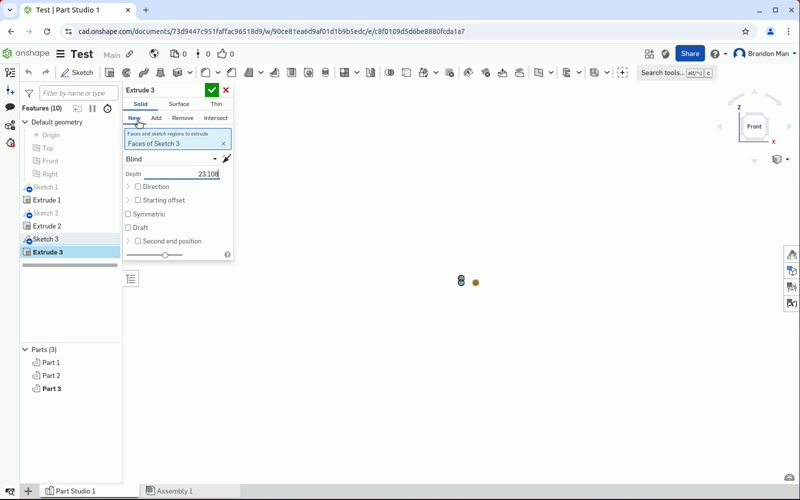
key(enter)
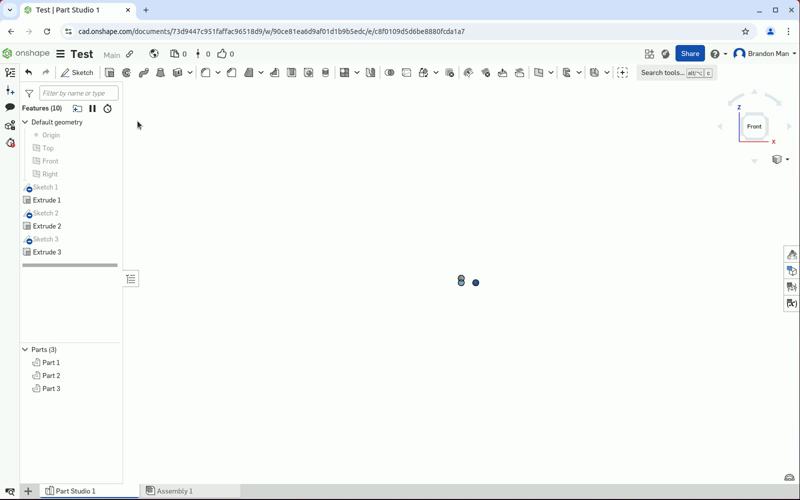
key(shift+h)
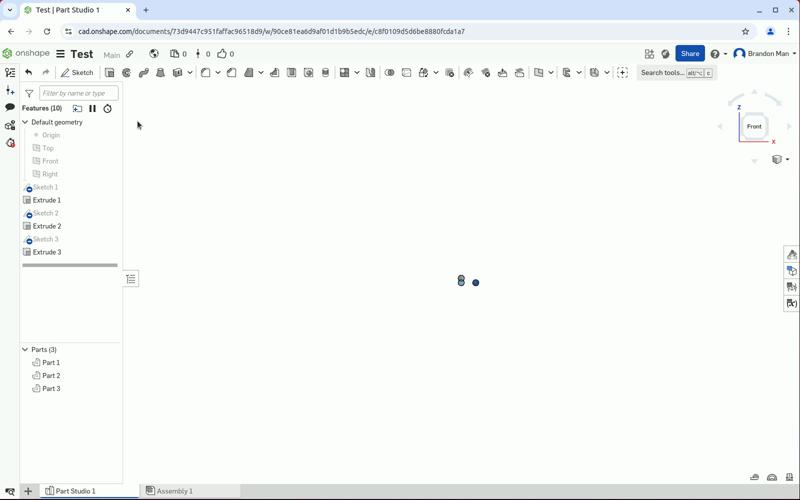
key(shift+h)
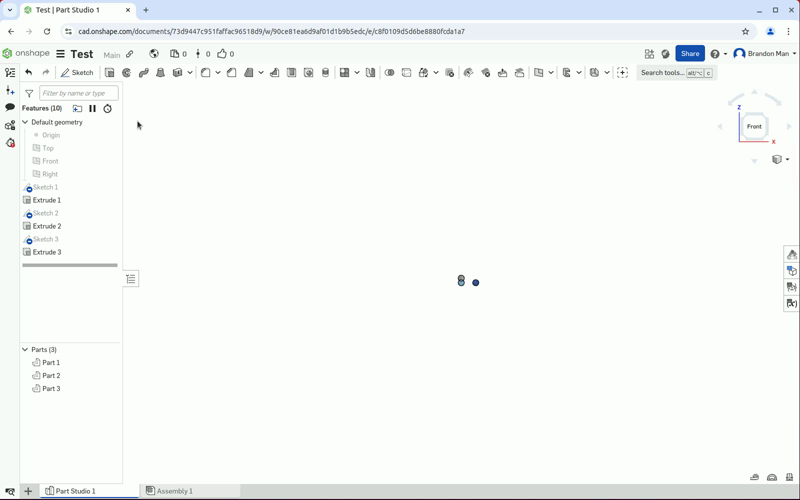
mouse_move(73, 189)
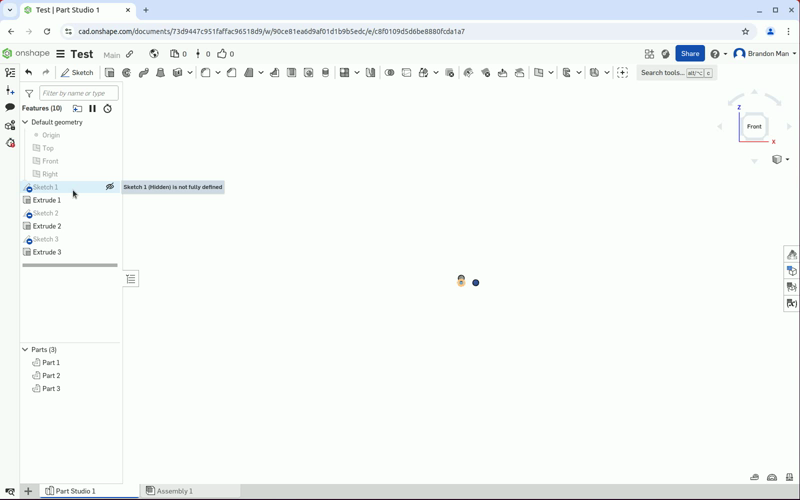
click(73, 189)
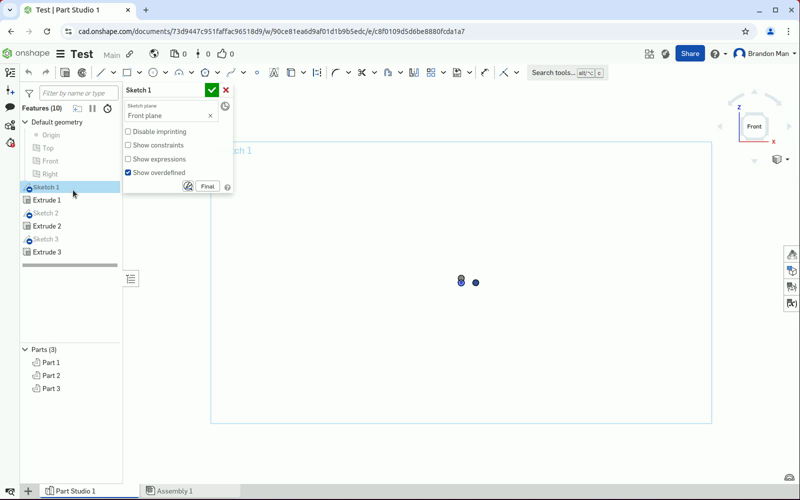
mouse_move(229, 92)
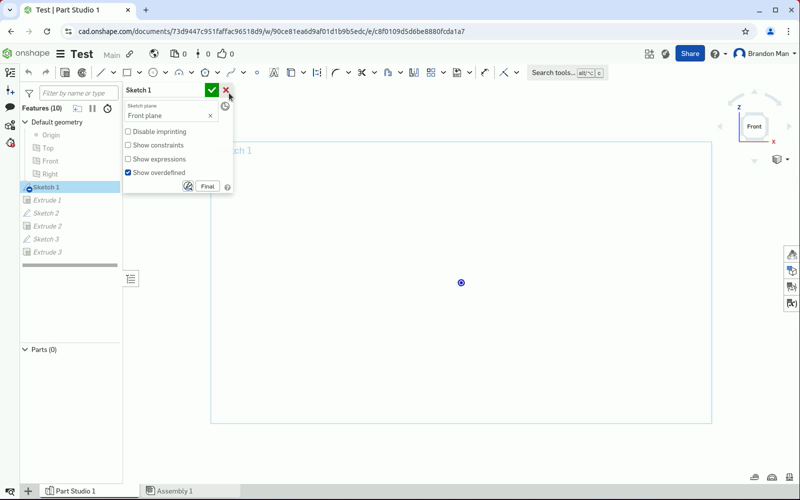
click(229, 92)
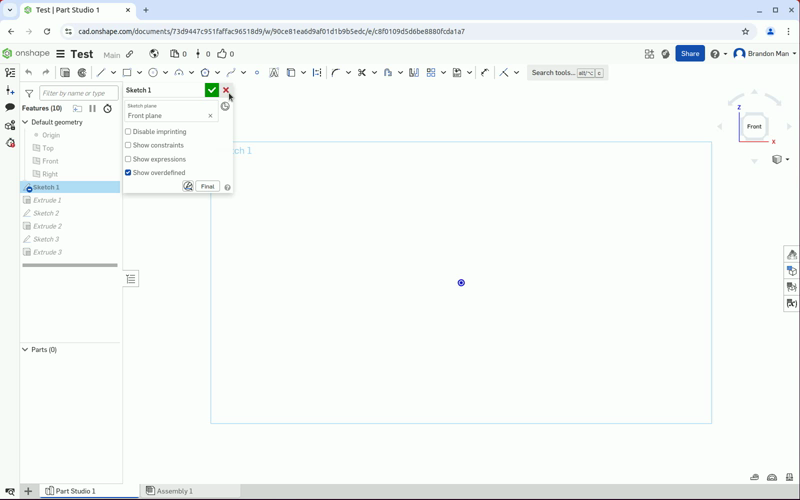
key(shift+s)
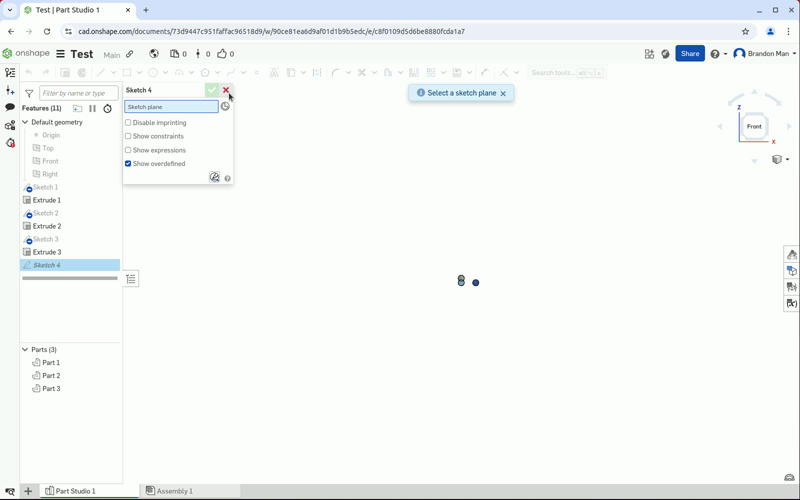
mouse_move(73, 163)
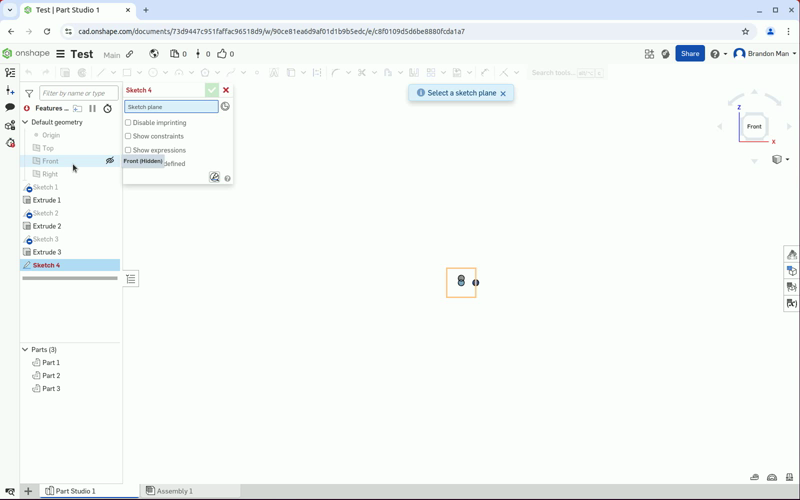
click(73, 163)
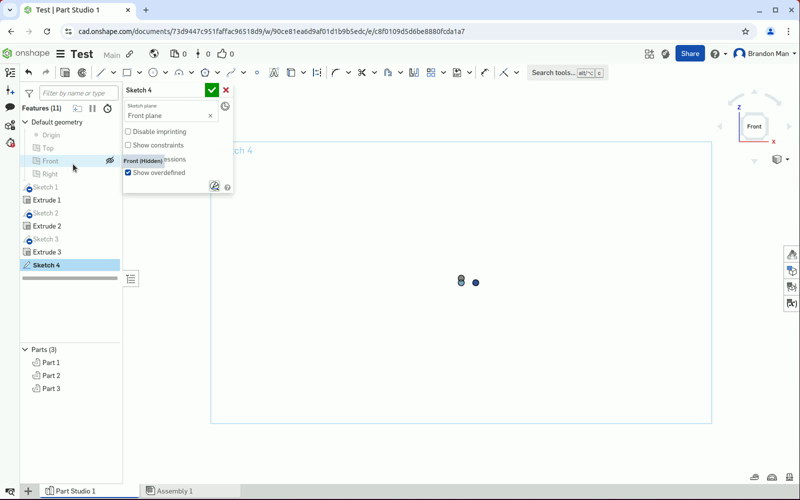
mouse_move(73, 352)
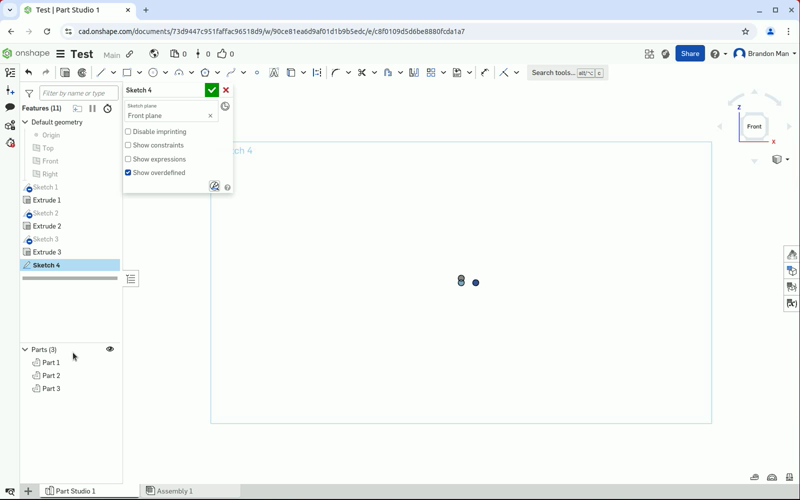
key(y)
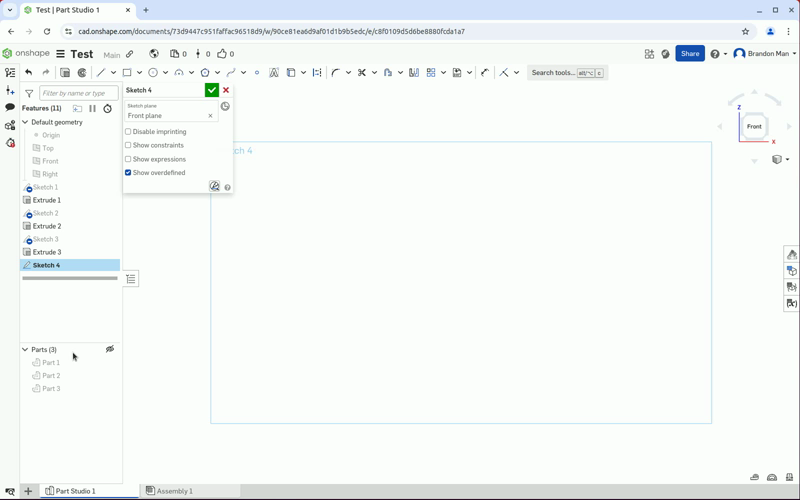
key(c)
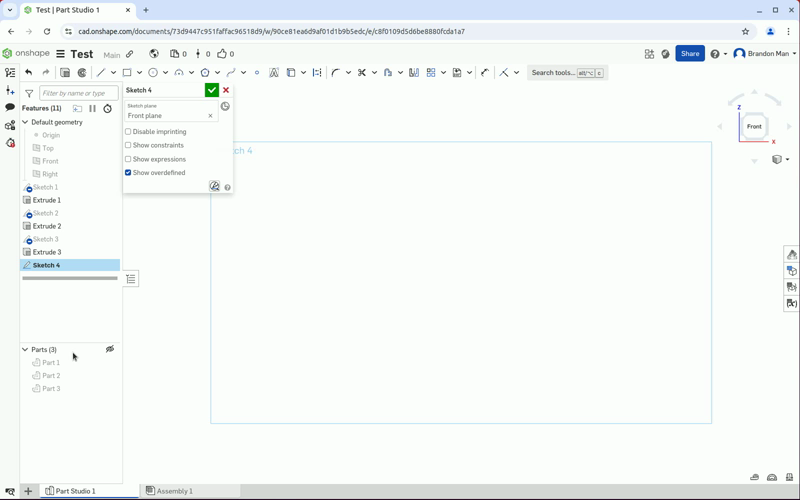
key_down(shift)
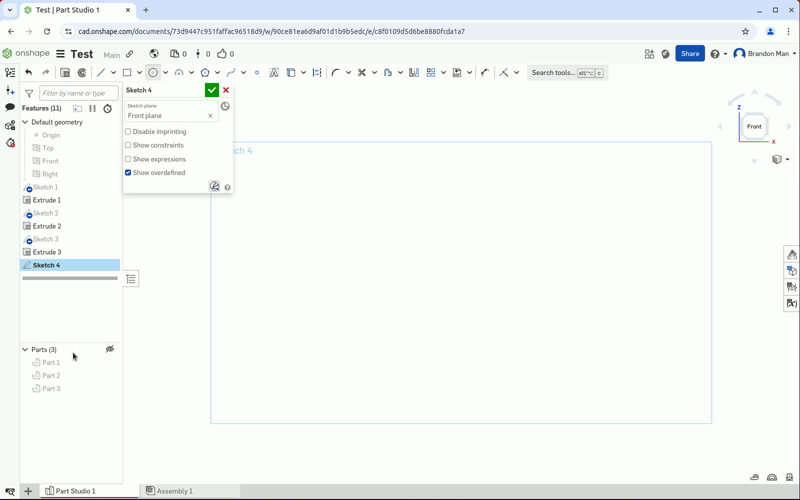
mouse_move(475, 278)
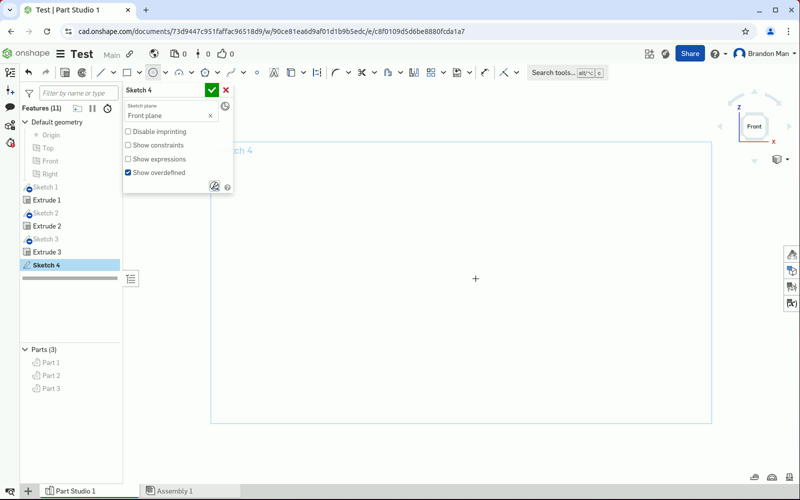
click(475, 278)
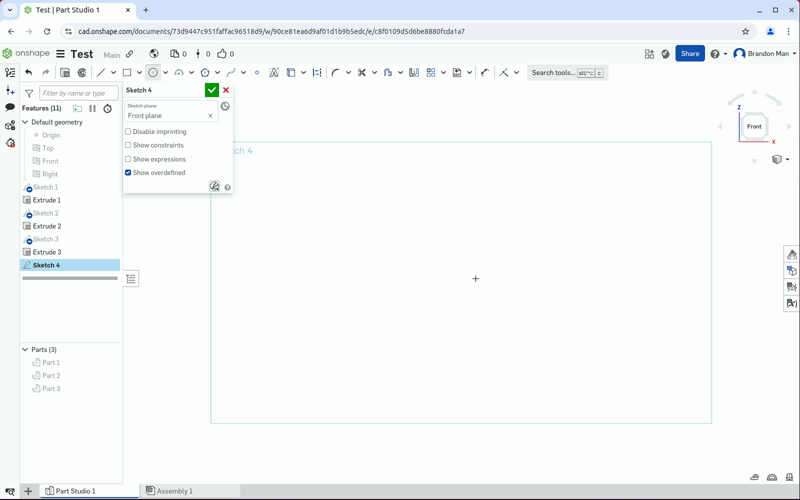
key_up(shift)
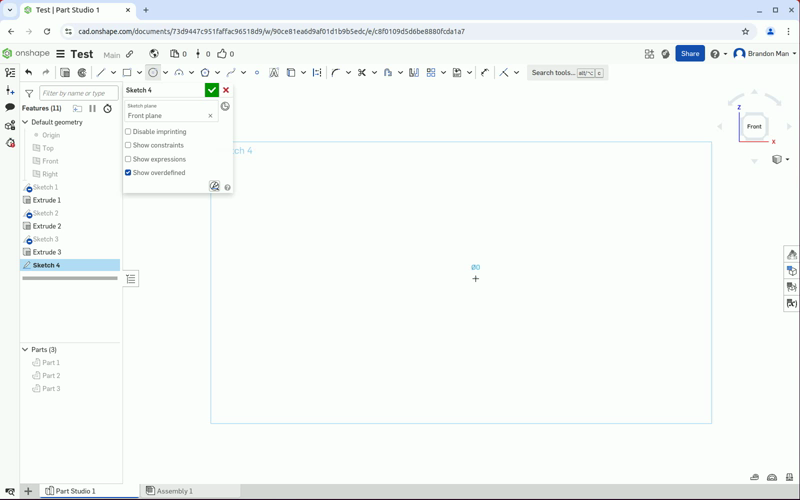
mouse_move(478, 278)
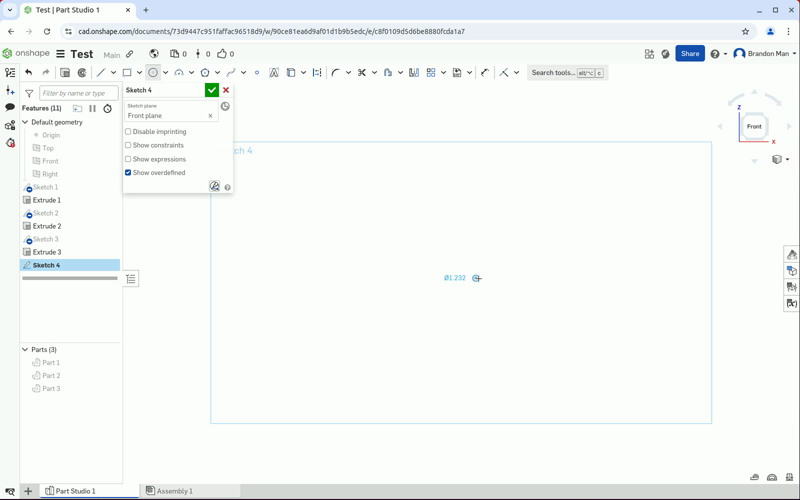
click(478, 278)
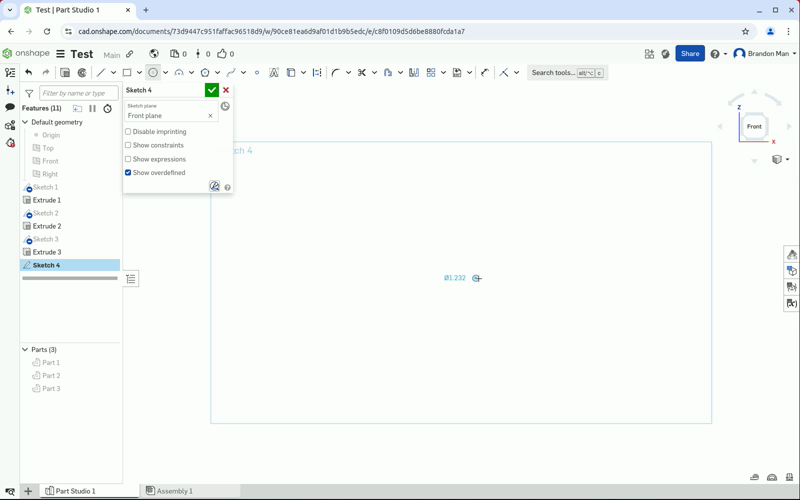
key(esc)
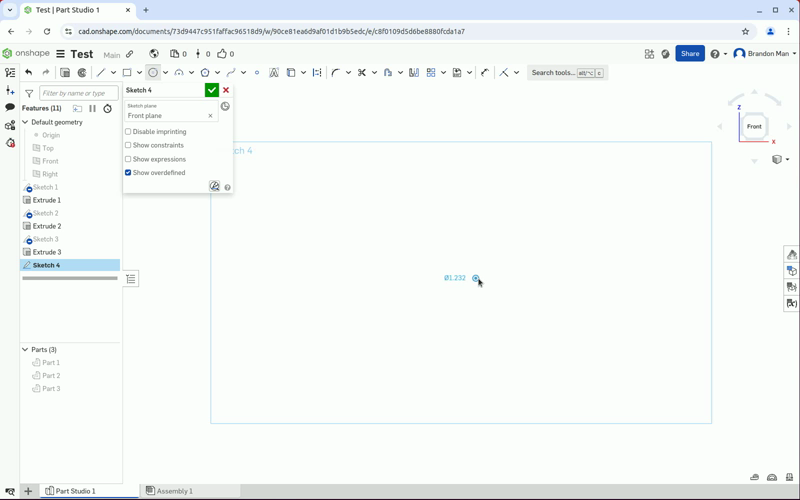
mouse_move(478, 278)
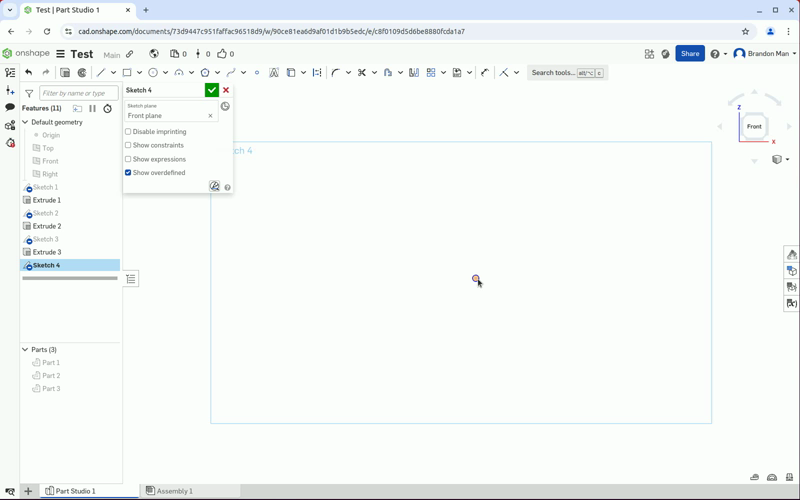
scroll(6)
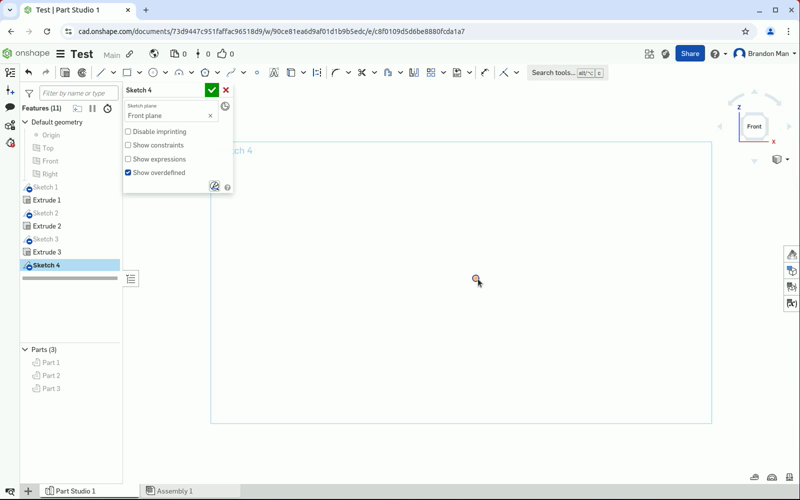
scroll(6)
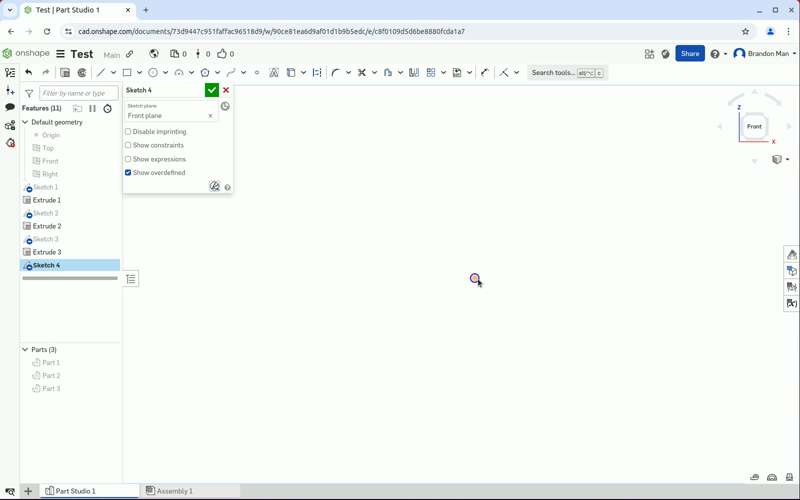
scroll(6)
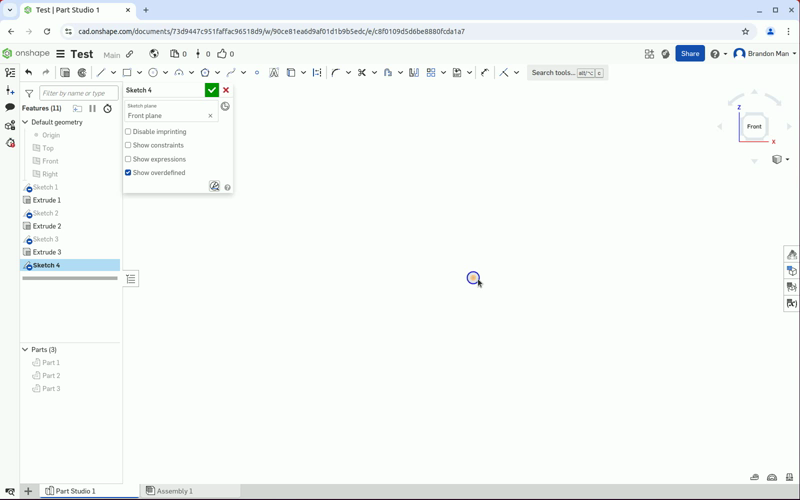
scroll(6)
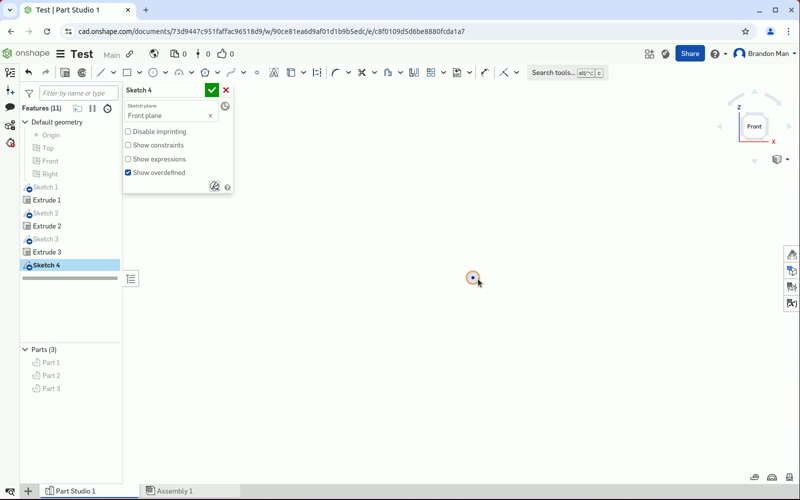
scroll(6)
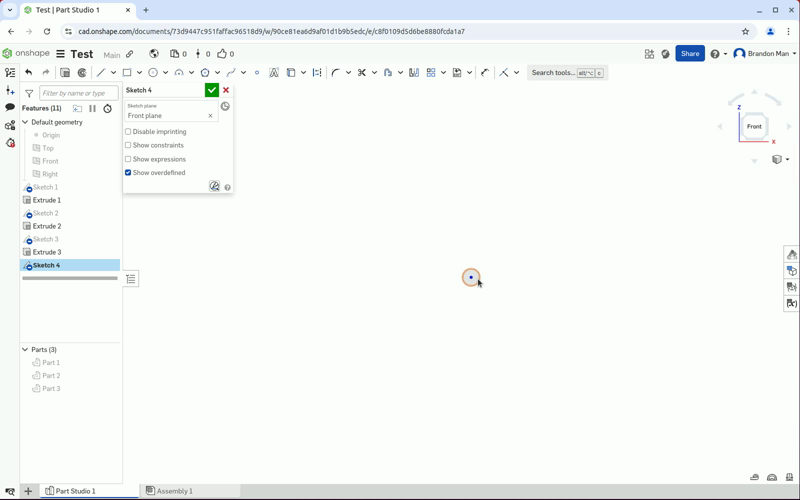
scroll(6)
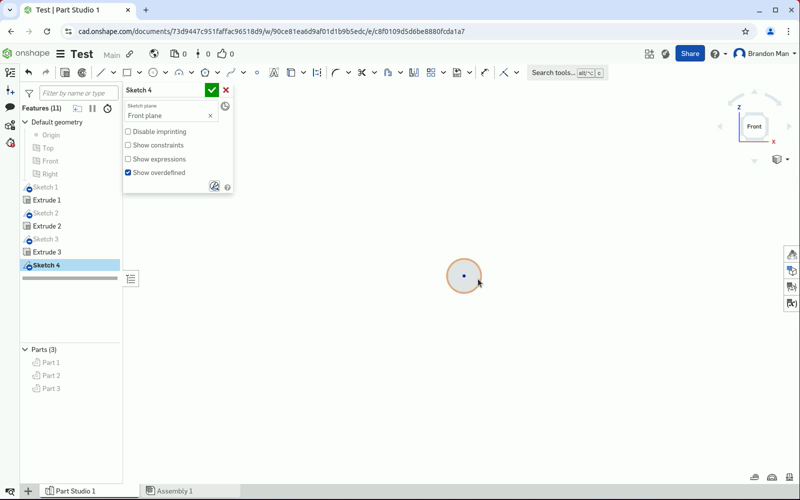
scroll(6)
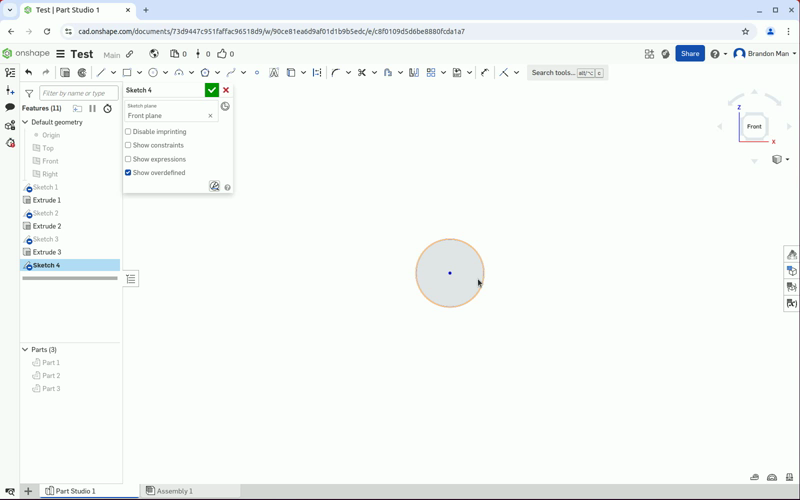
click(478, 278)
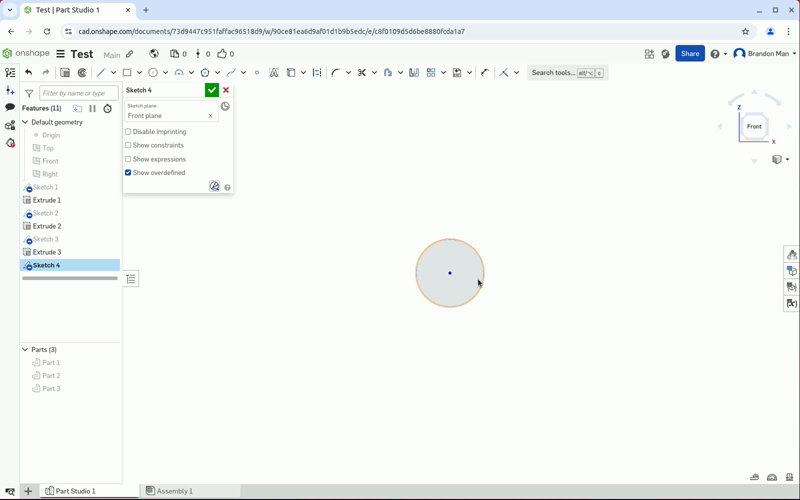
scroll(-6)
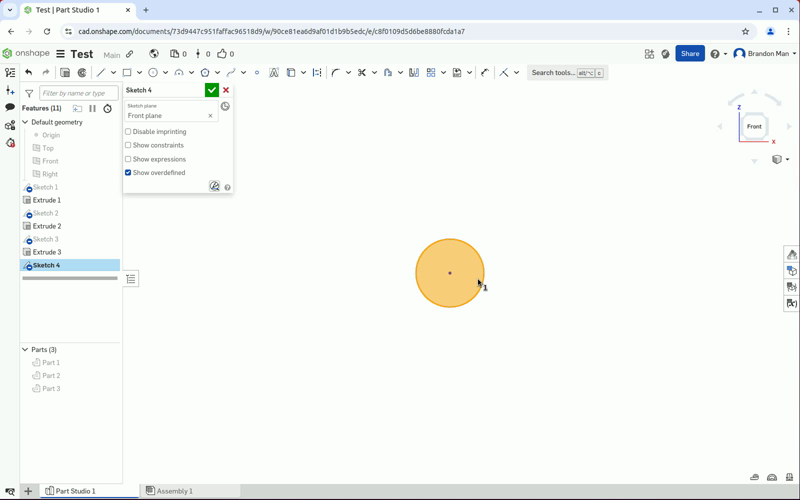
scroll(-6)
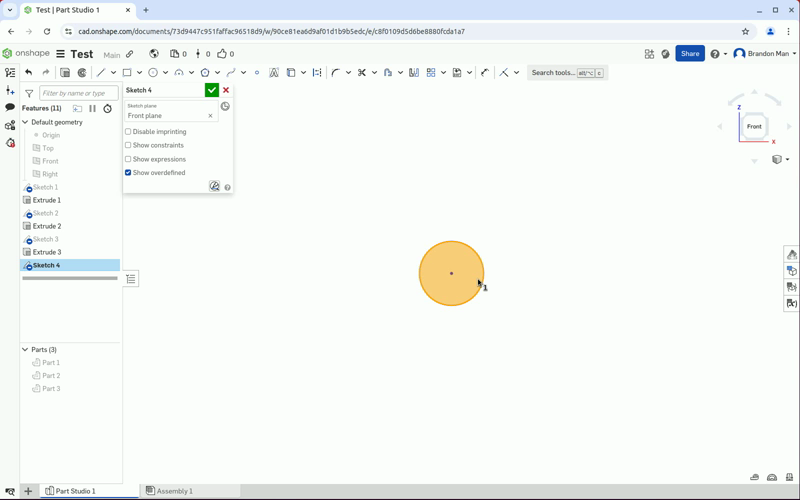
scroll(-6)
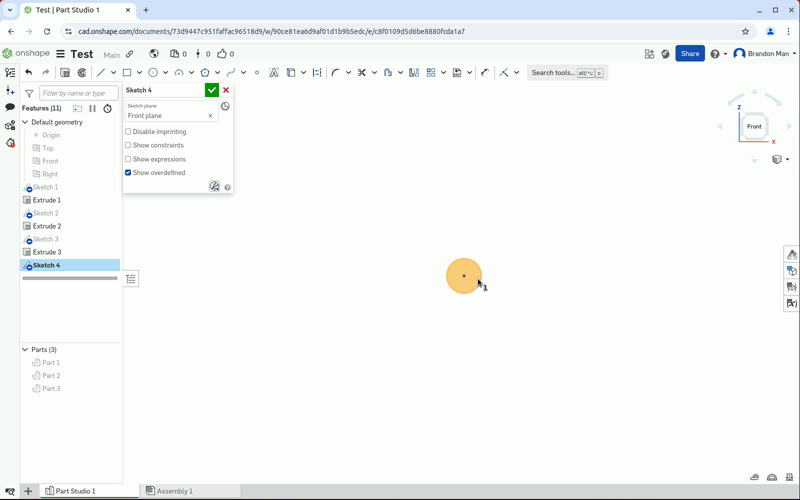
scroll(-6)
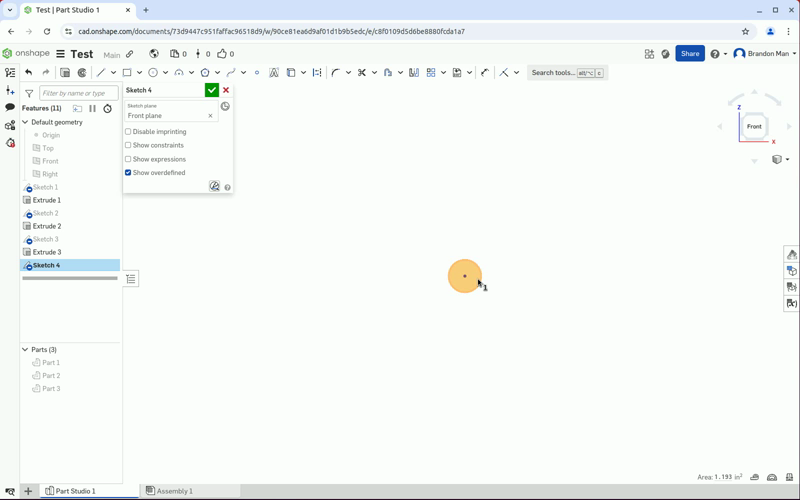
scroll(-6)
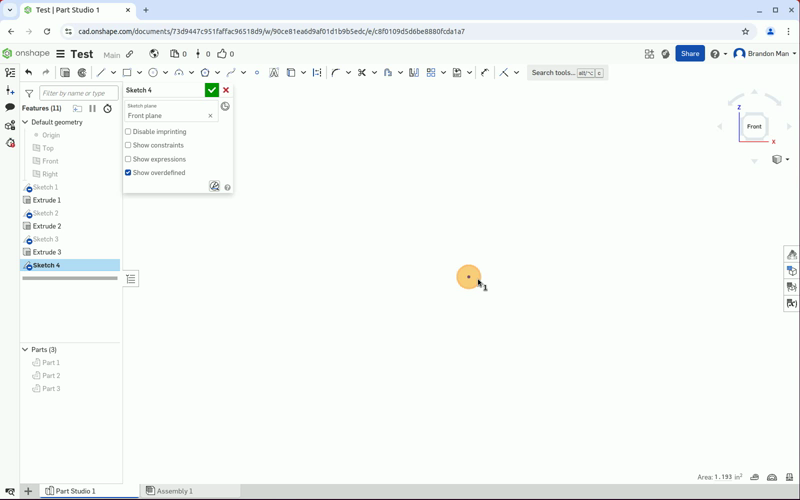
scroll(-6)
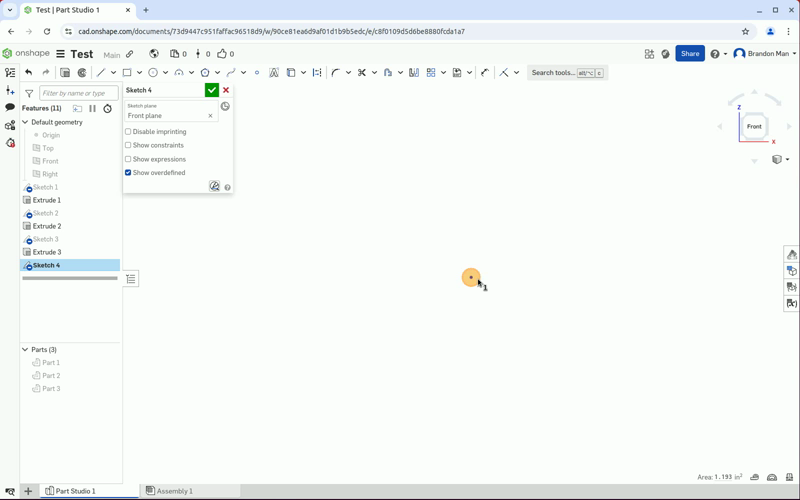
scroll(-6)
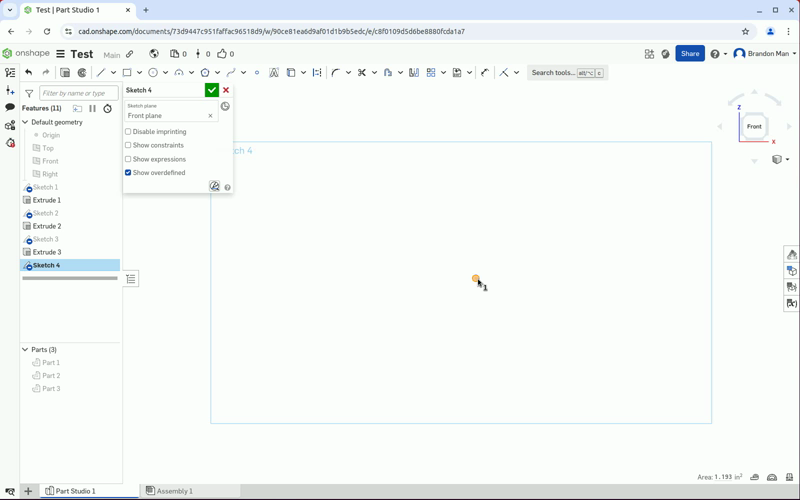
mouse_move(73, 352)
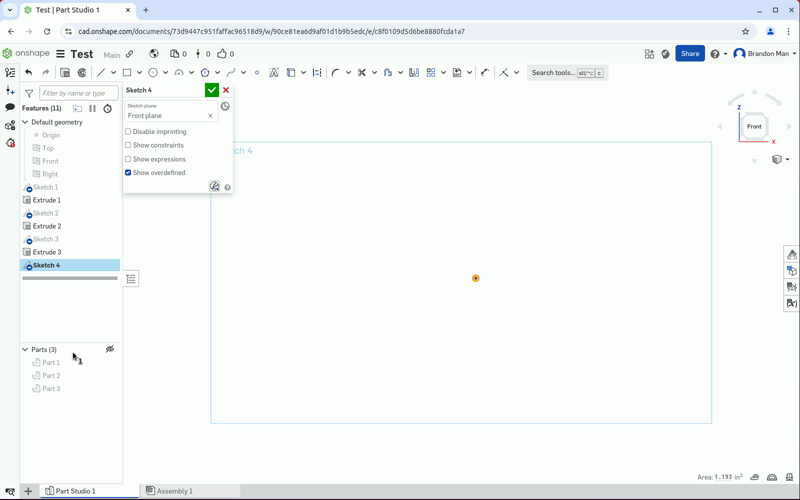
key(shift+y)
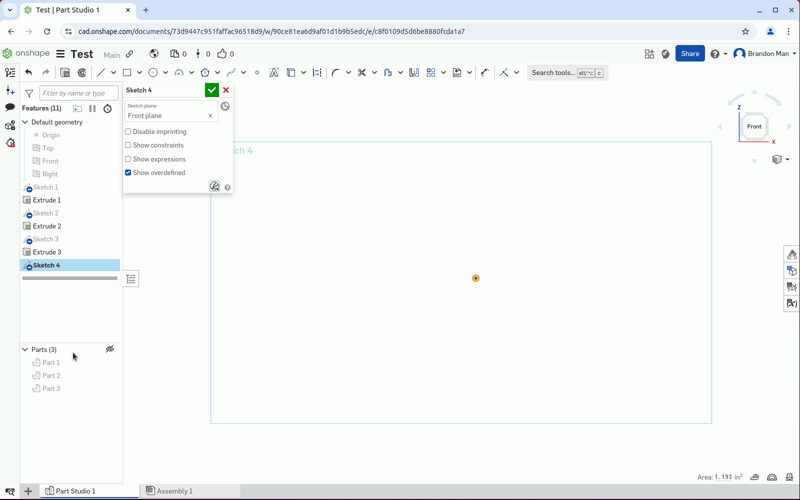
key(shift+e)
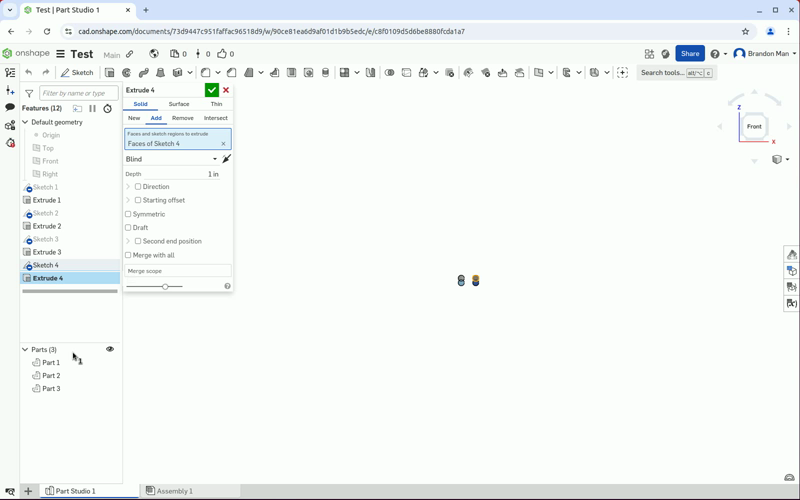
mouse_move(143, 106)
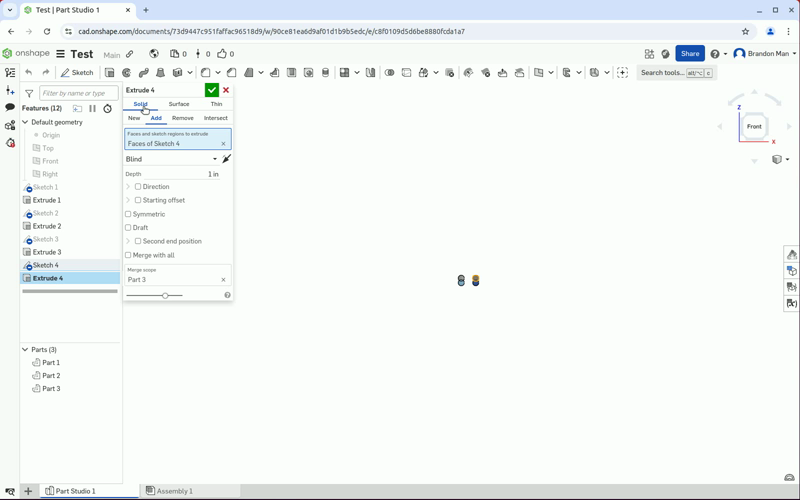
click(143, 106)
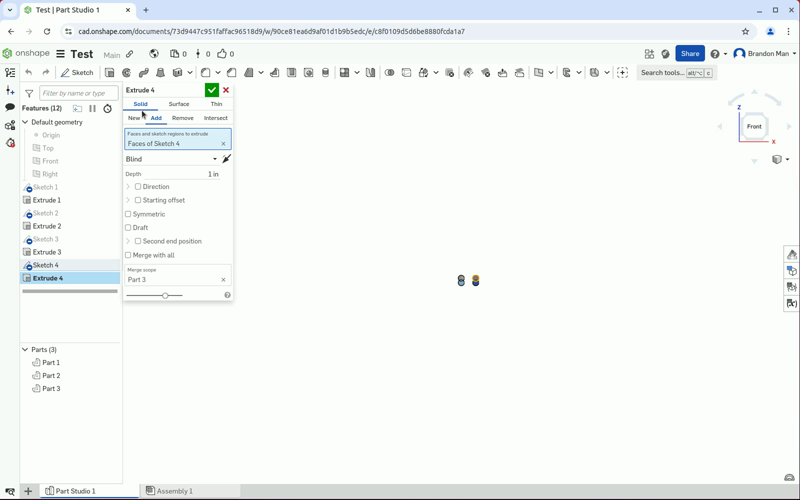
mouse_move(137, 120)
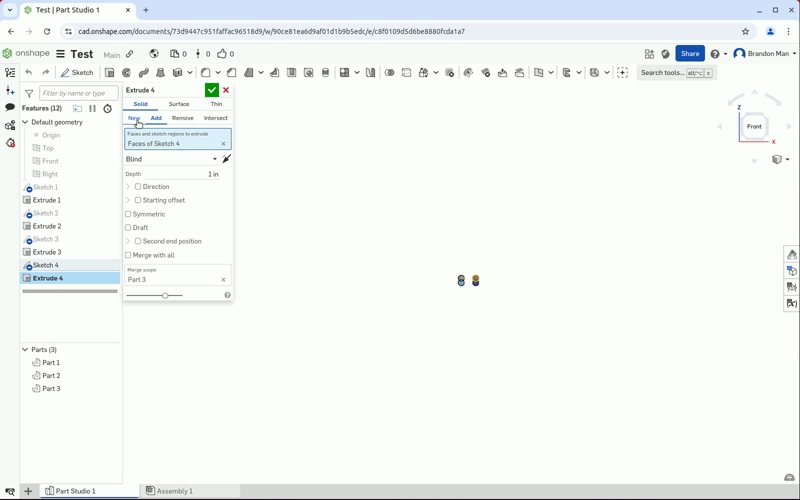
click(137, 120)
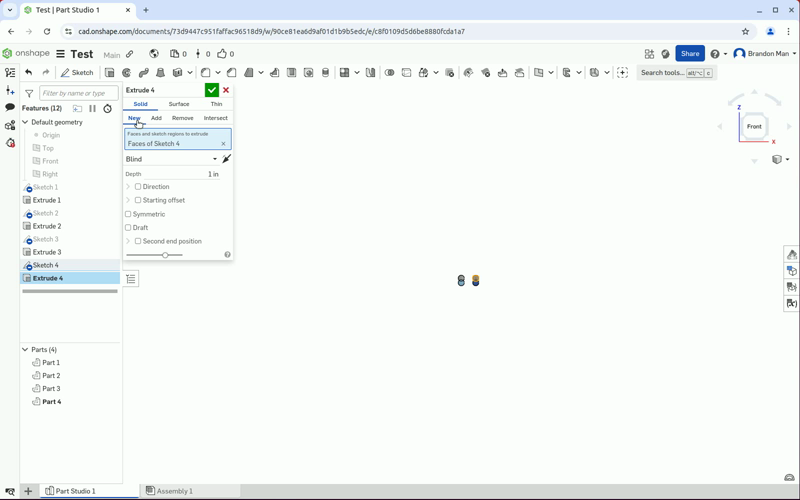
key(tab, 4)
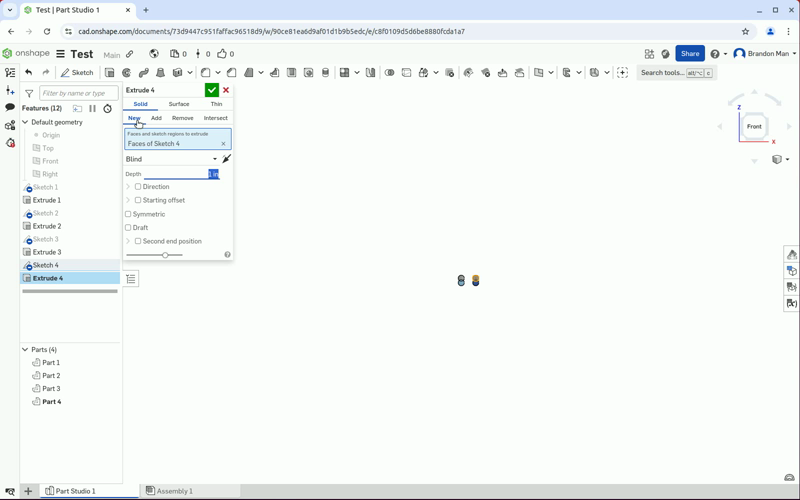
text(23.108)
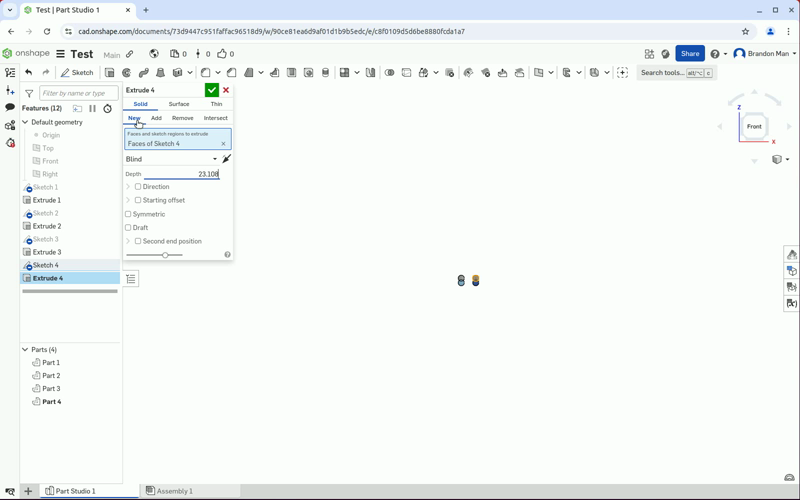
key(enter)
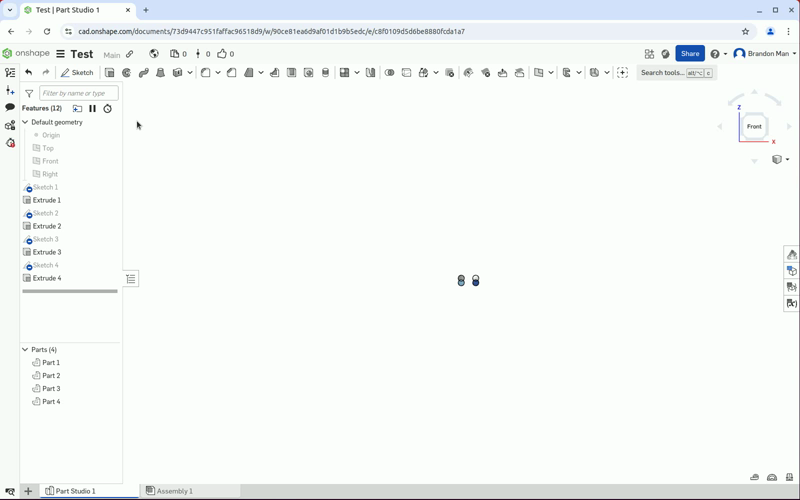
key(shift+h)
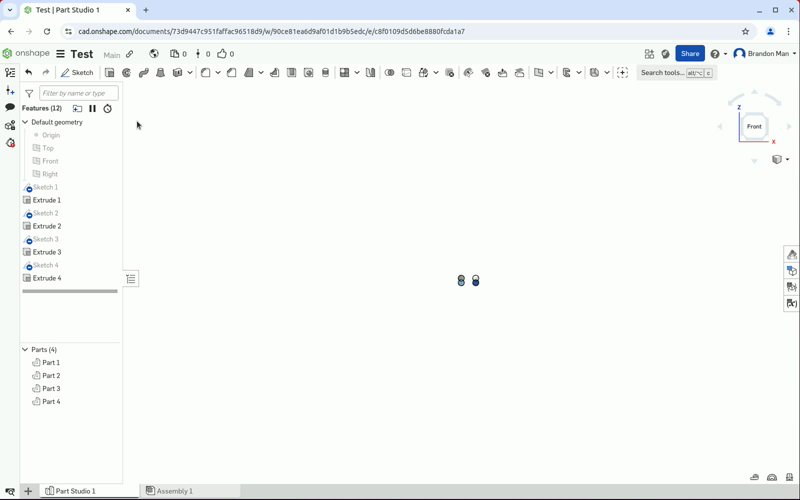
key(shift+h)
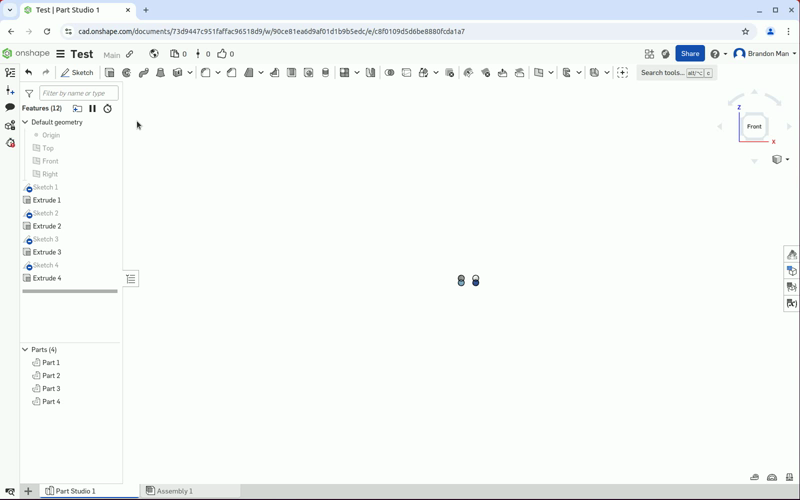
mouse_move(73, 189)
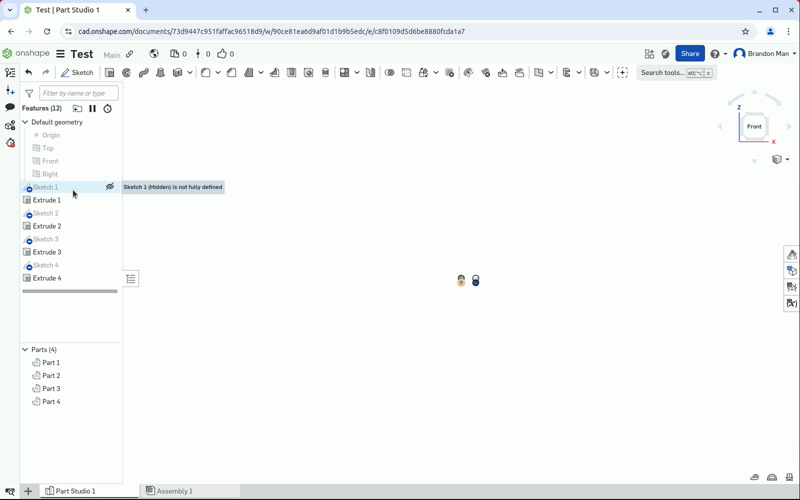
click(73, 189)
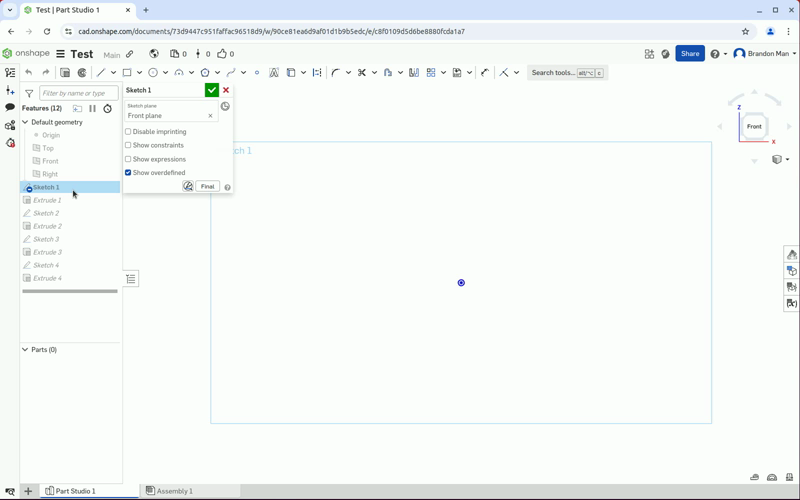
mouse_move(229, 92)
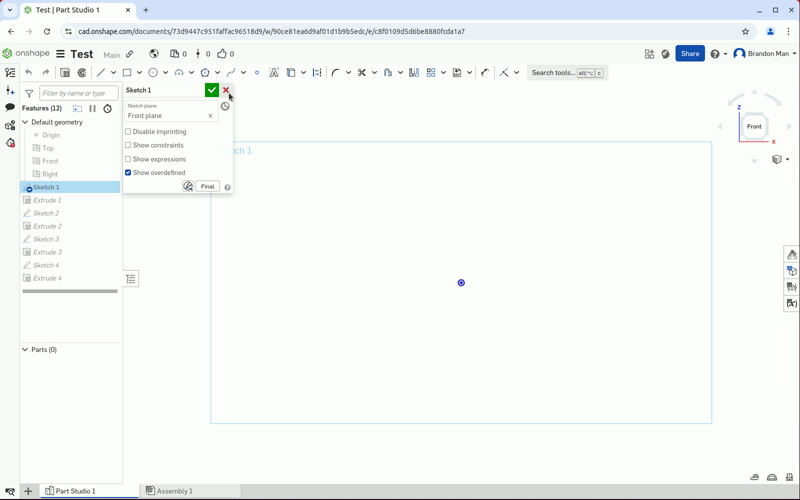
click(229, 92)
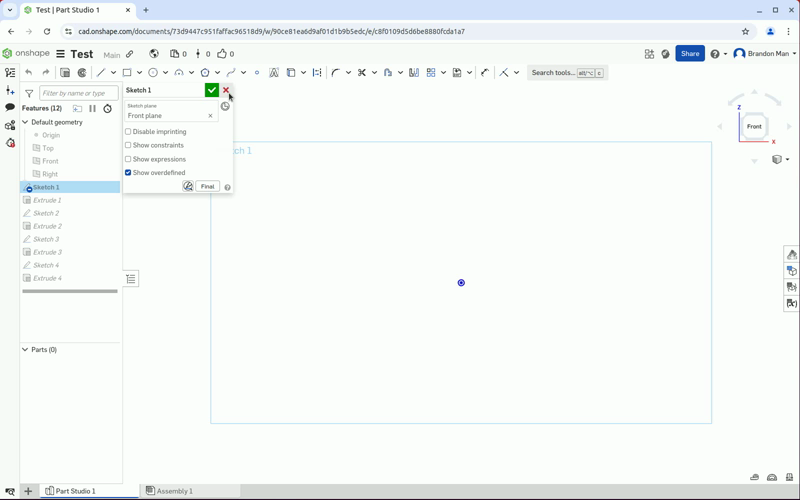
key(shift+s)
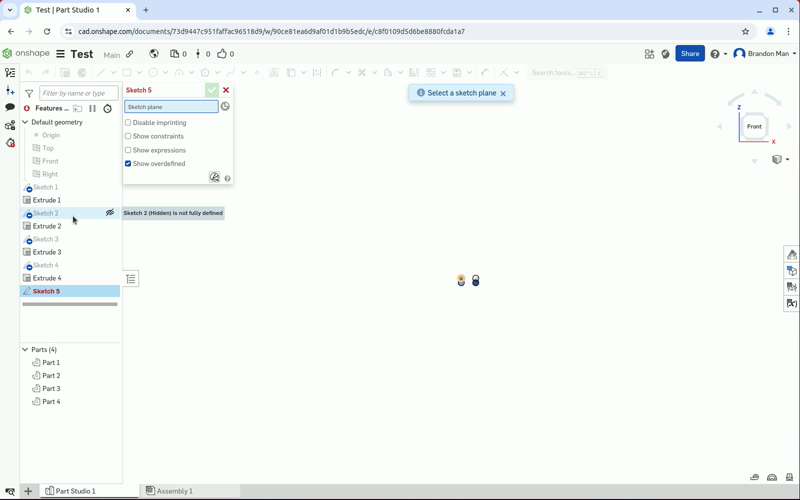
scroll(3)
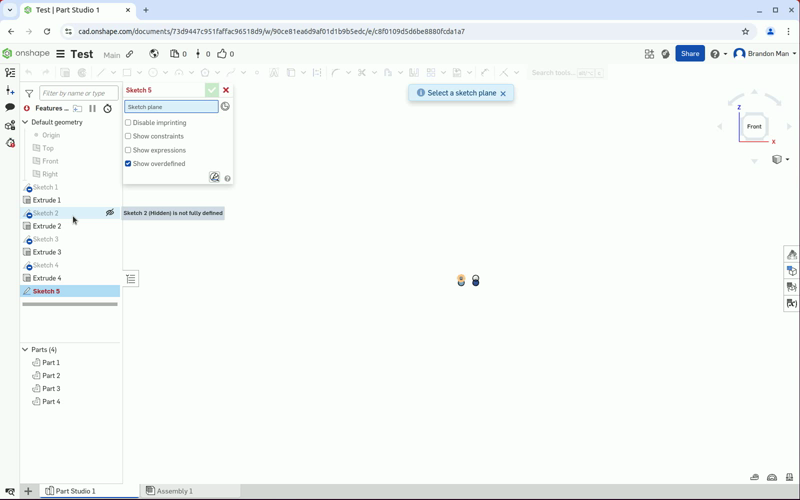
mouse_move(73, 163)
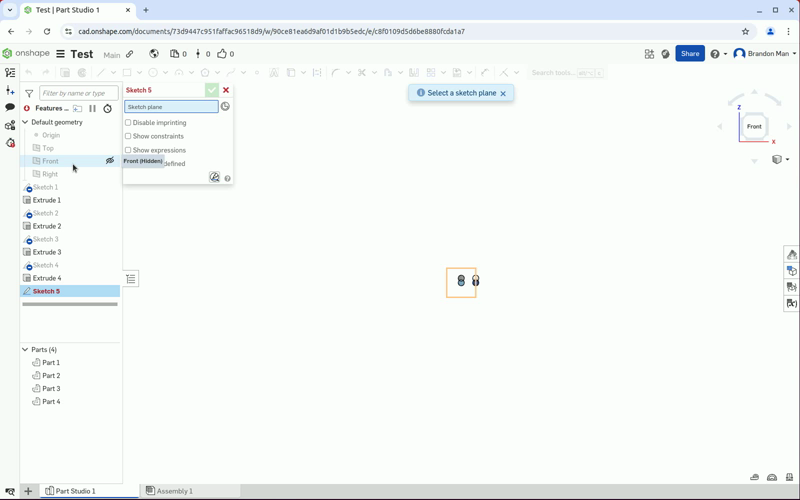
click(73, 163)
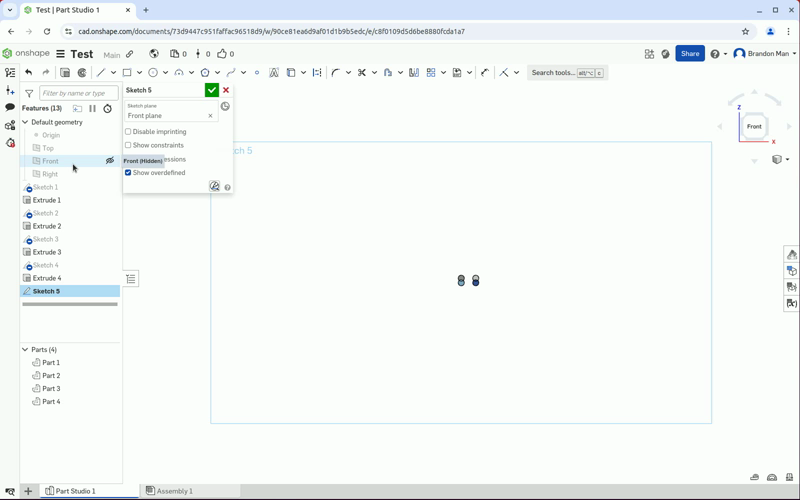
mouse_move(73, 352)
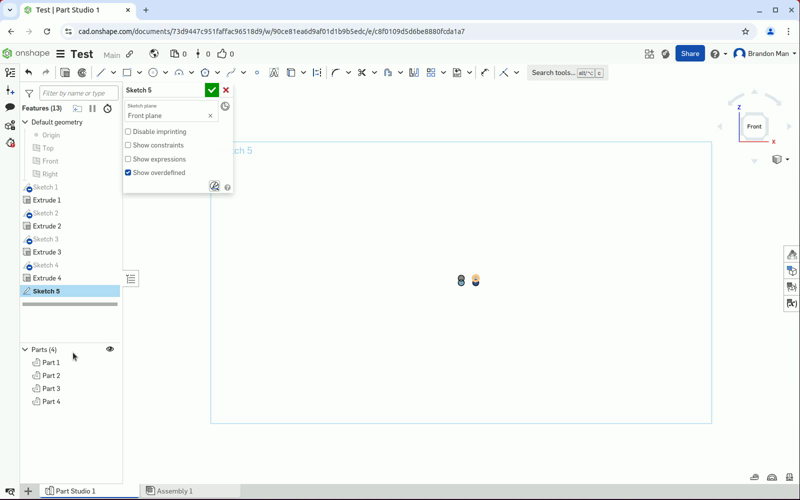
key(y)
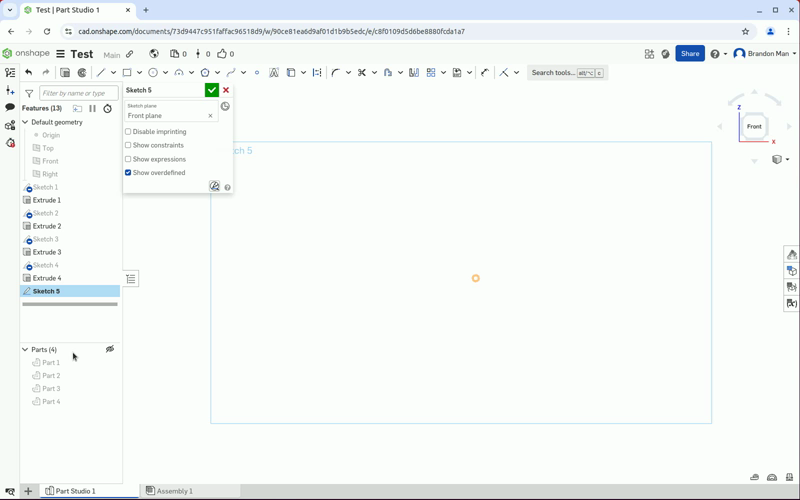
key(c)
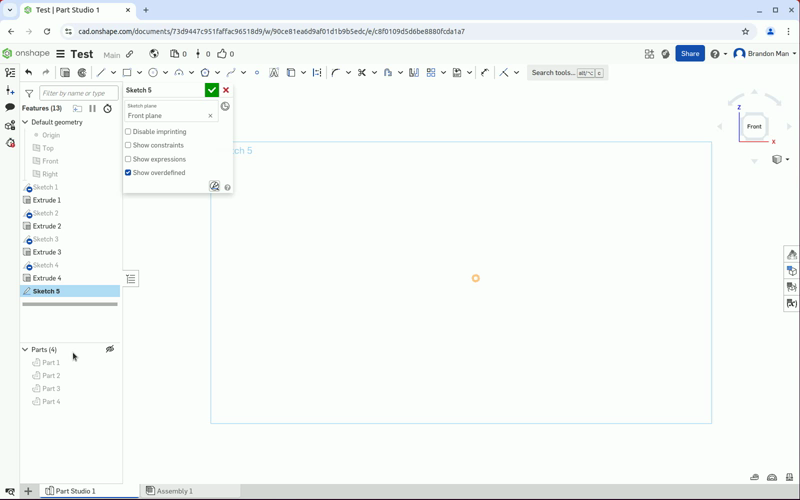
key_down(shift)
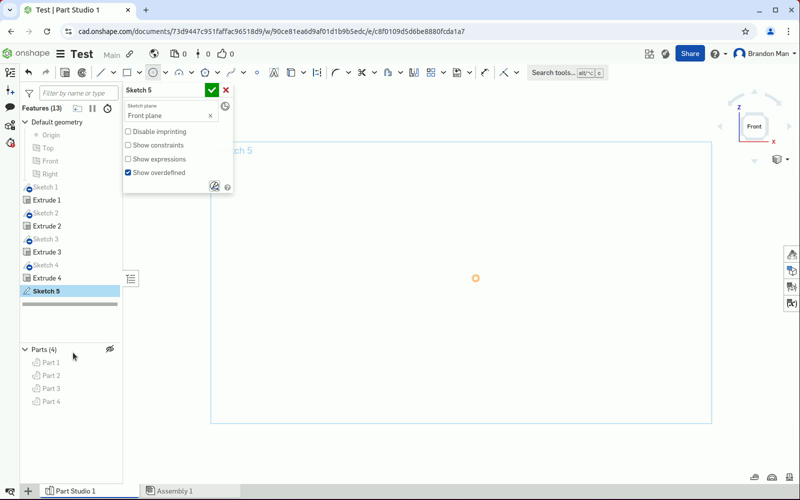
mouse_move(466, 282)
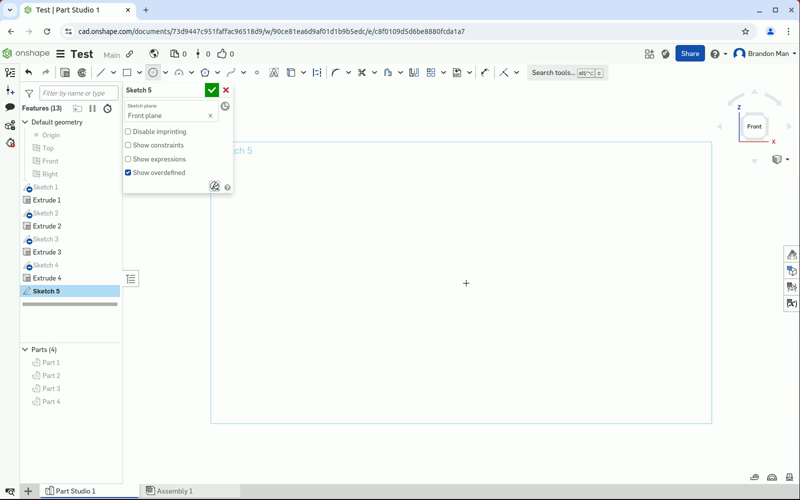
click(466, 282)
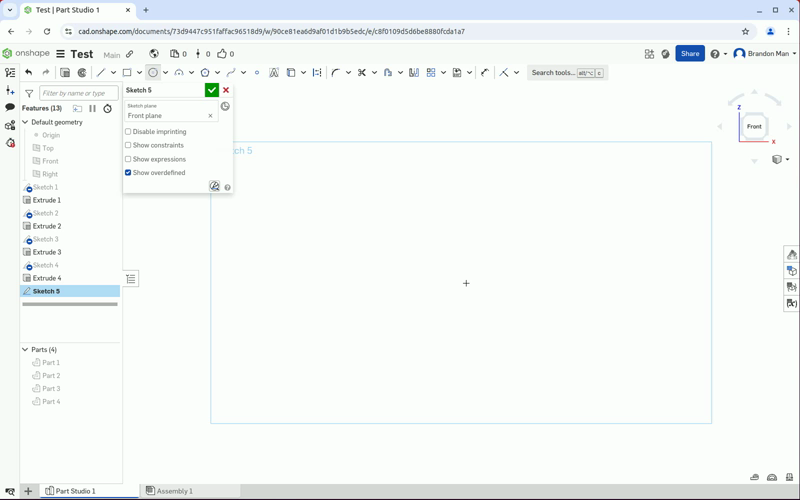
key_up(shift)
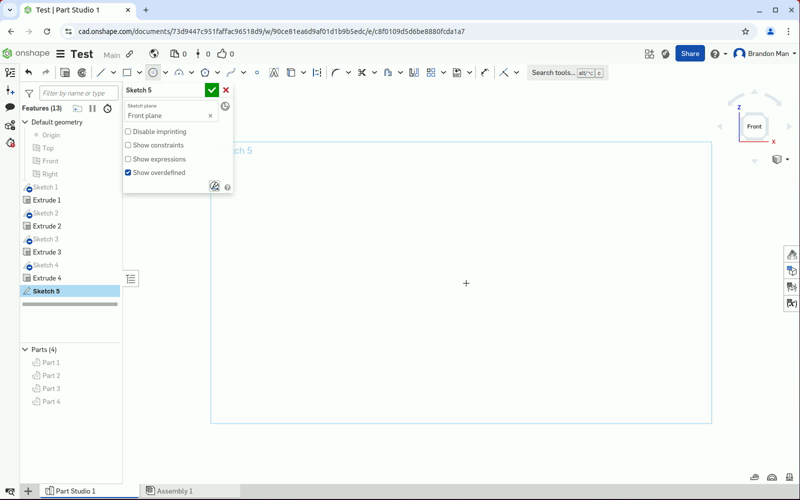
mouse_move(469, 282)
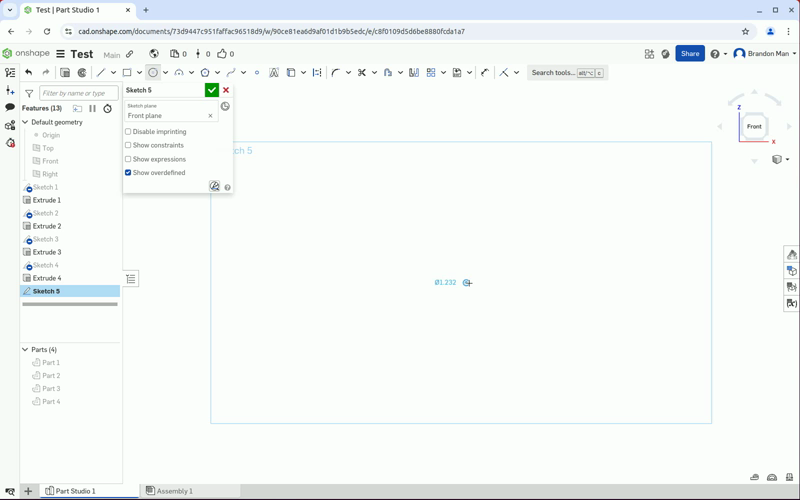
click(469, 282)
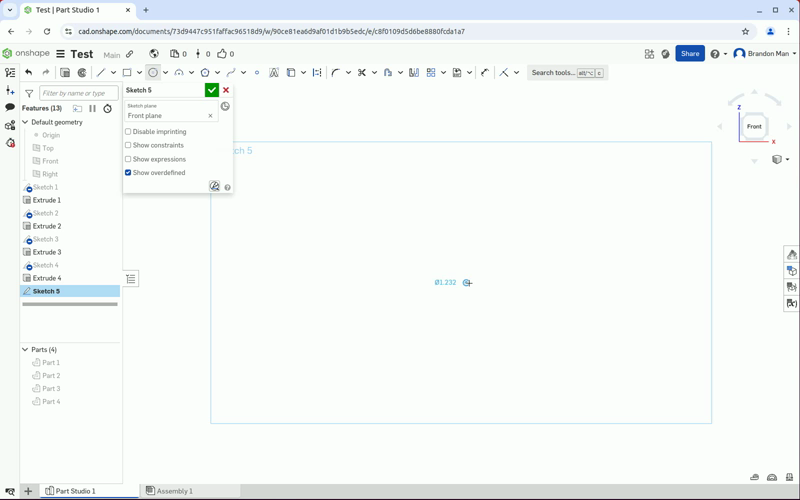
key(esc)
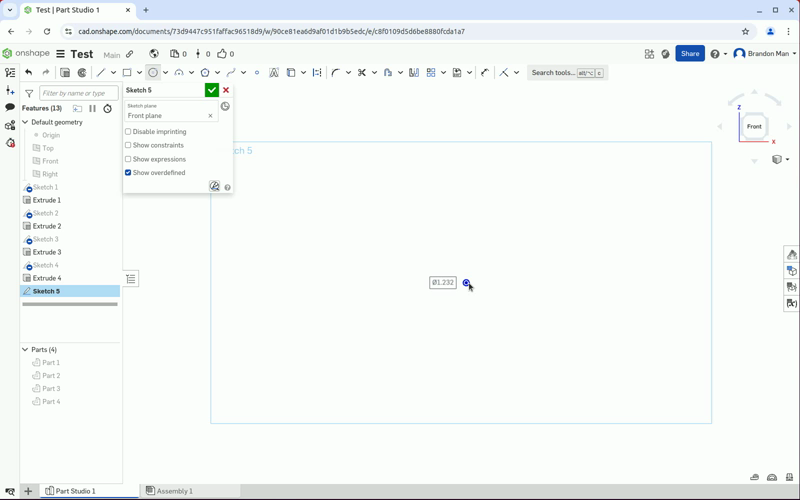
mouse_move(467, 283)
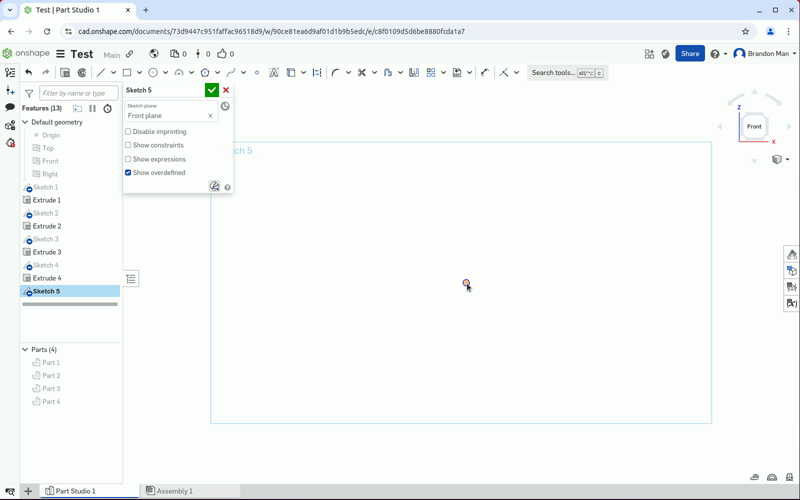
scroll(6)
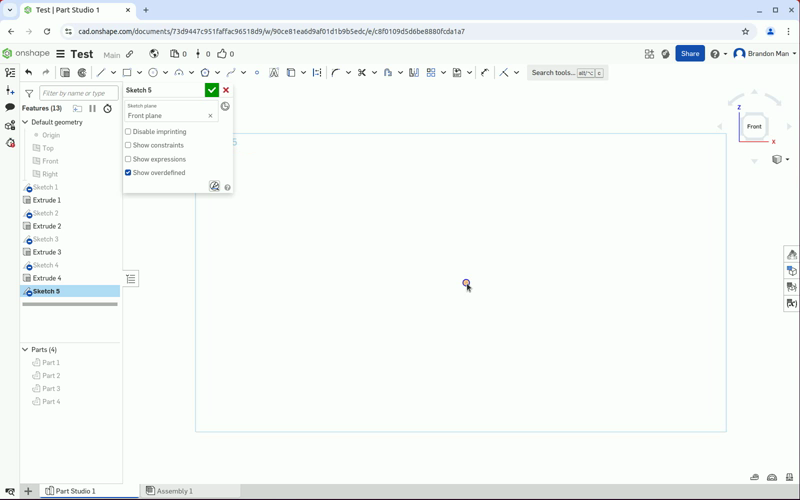
scroll(6)
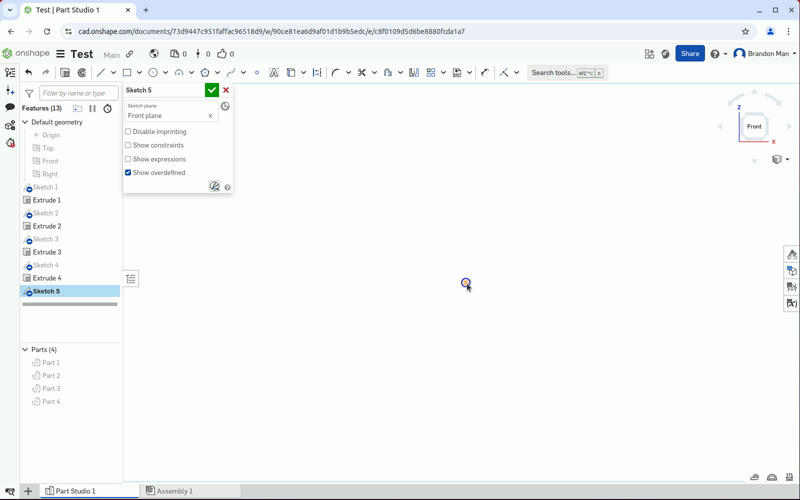
scroll(6)
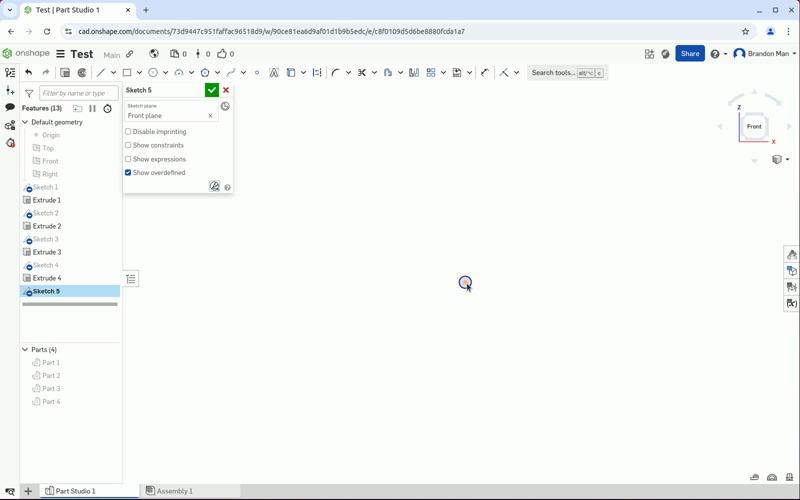
scroll(6)
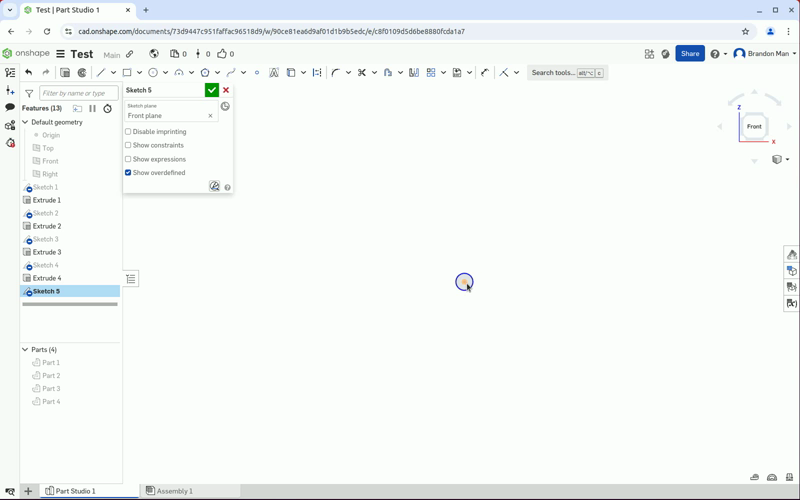
scroll(6)
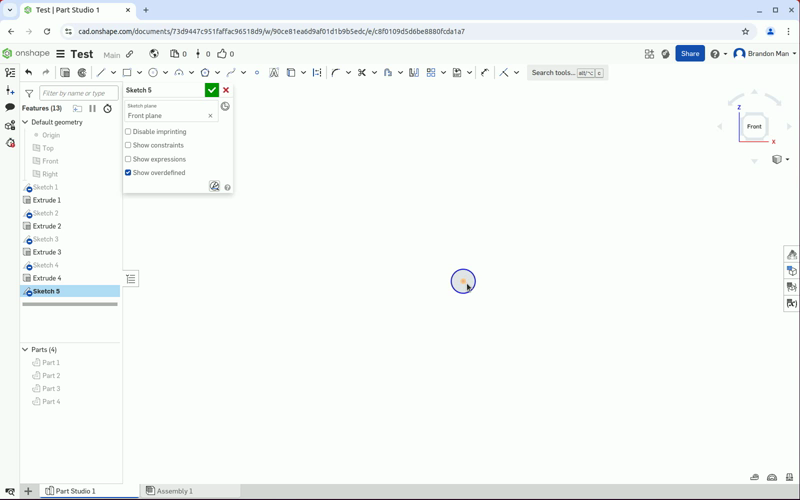
scroll(6)
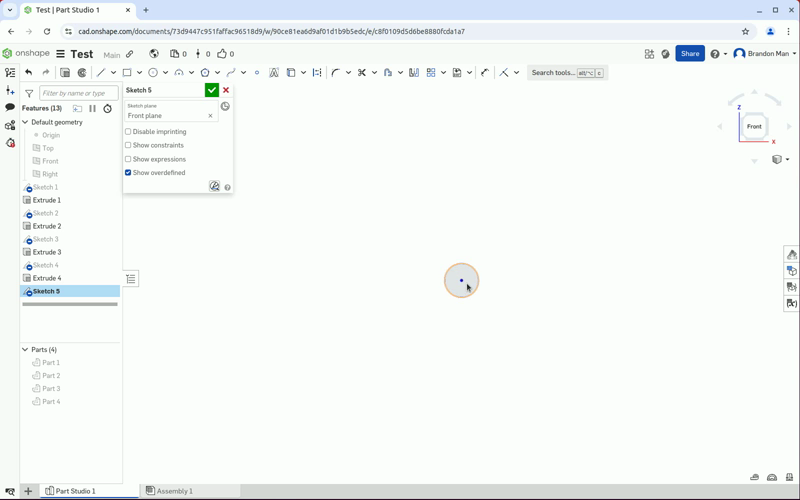
scroll(6)
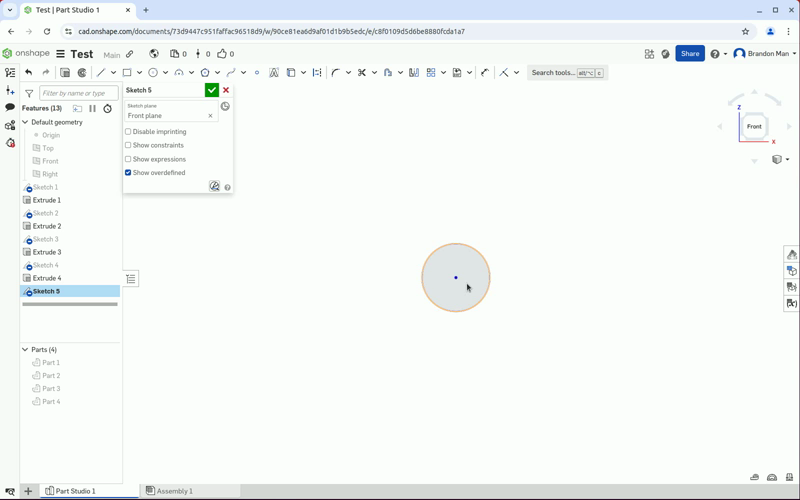
click(467, 283)
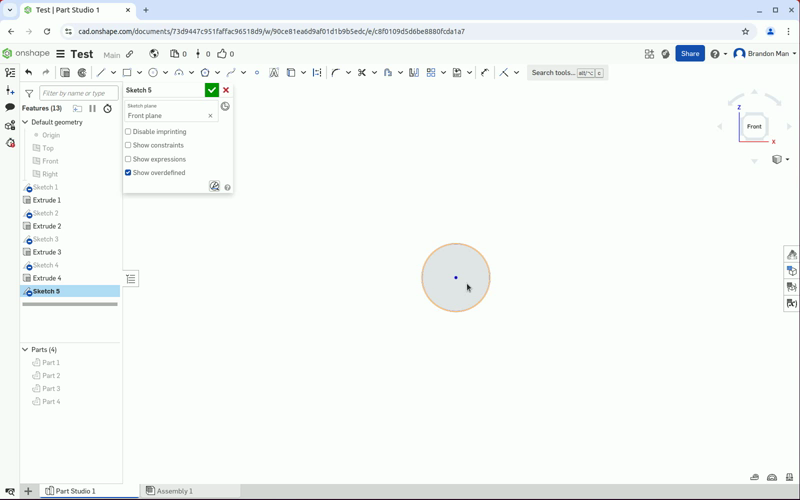
scroll(-6)
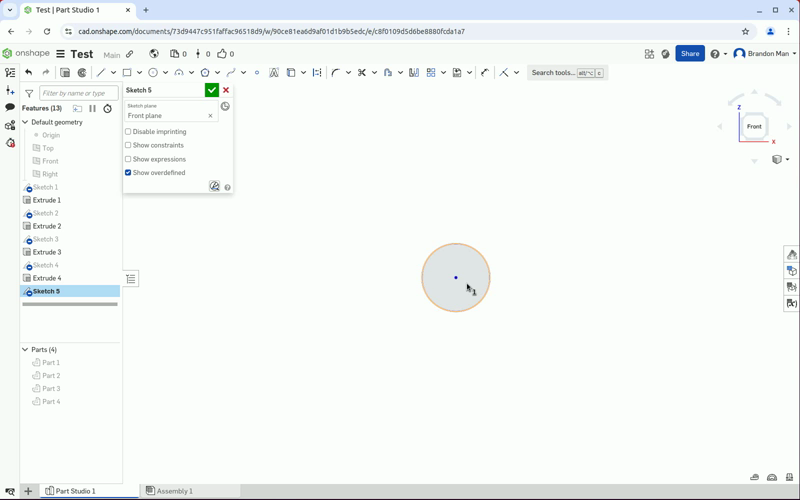
scroll(-6)
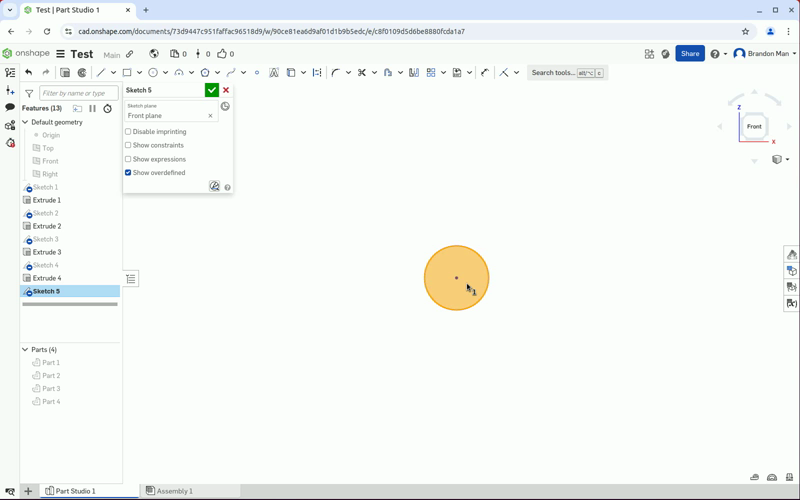
scroll(-6)
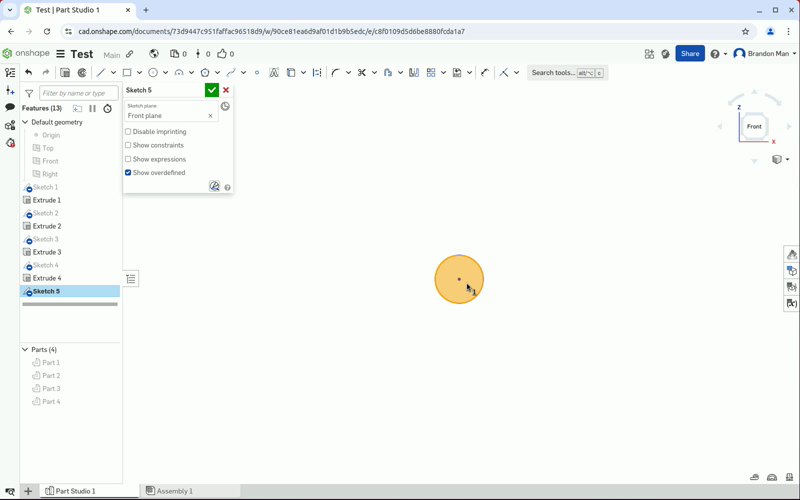
scroll(-6)
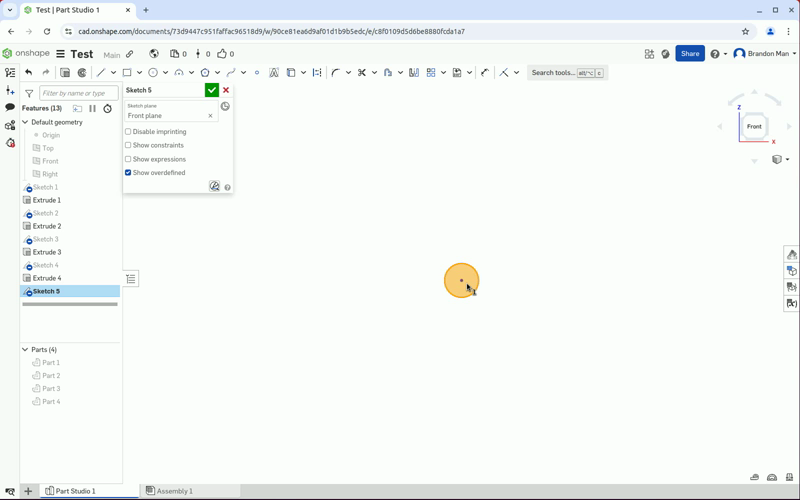
scroll(-6)
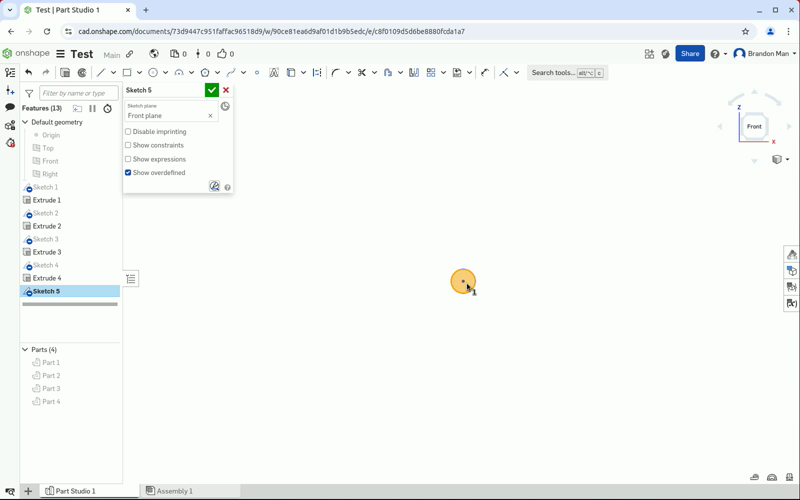
scroll(-6)
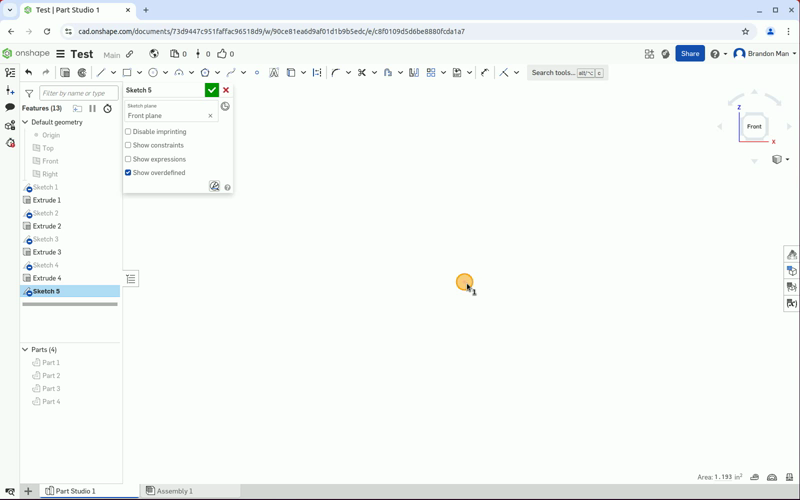
scroll(-6)
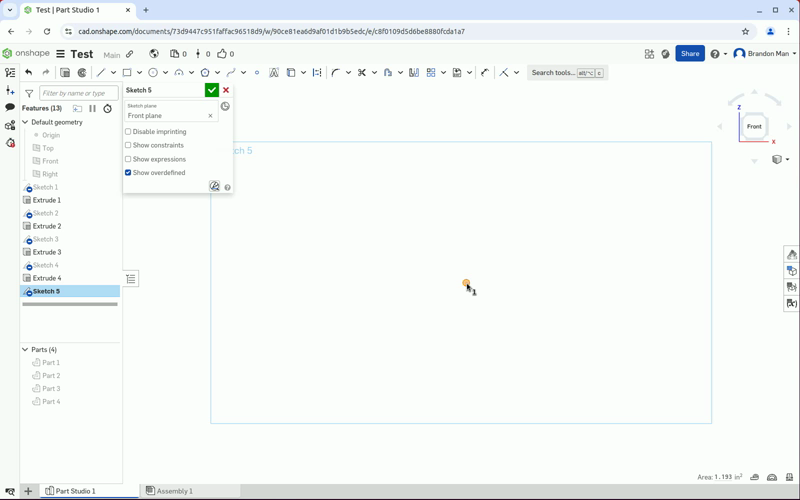
mouse_move(73, 352)
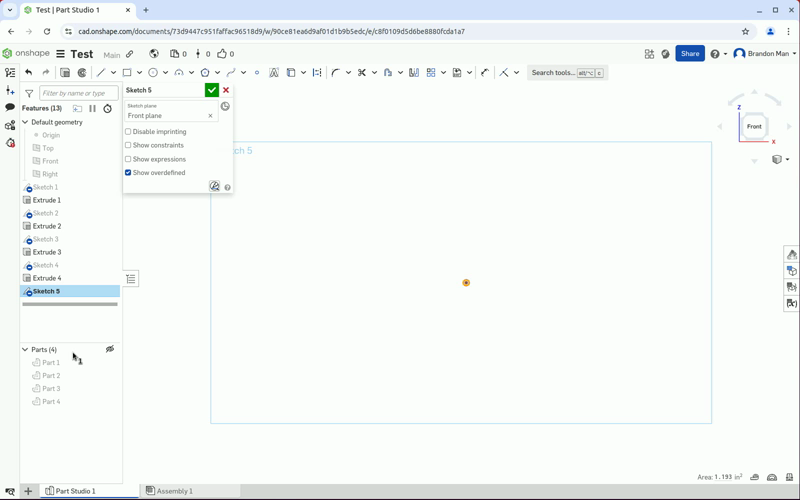
key(shift+y)
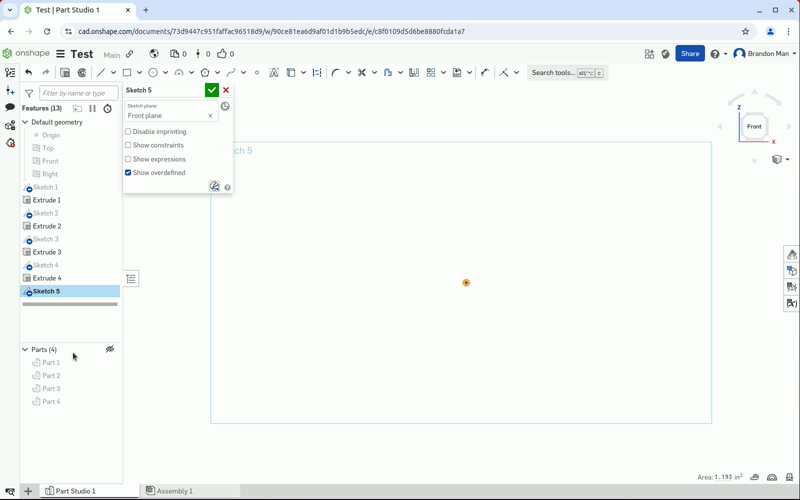
key(shift+e)
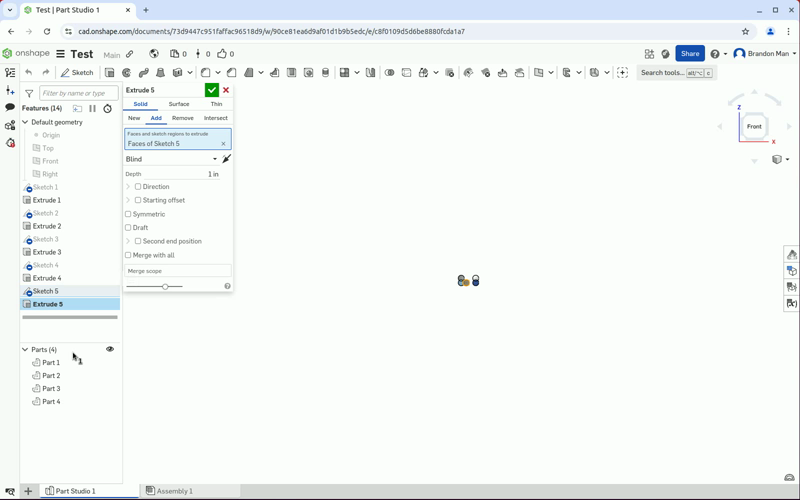
mouse_move(143, 106)
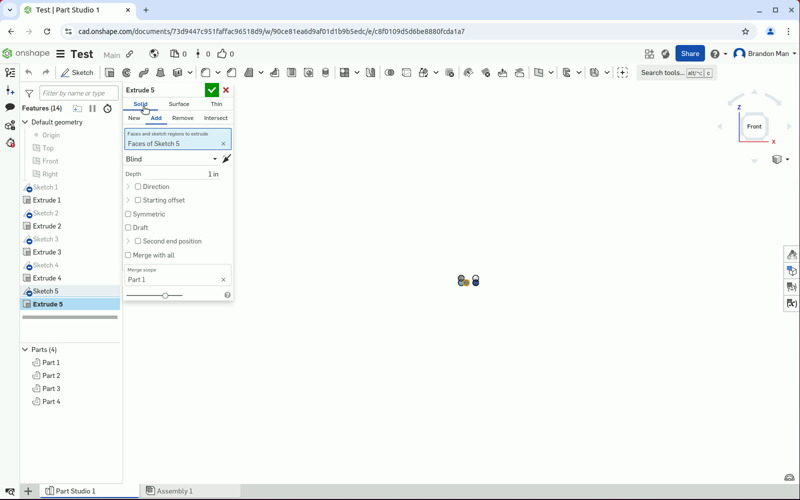
click(143, 106)
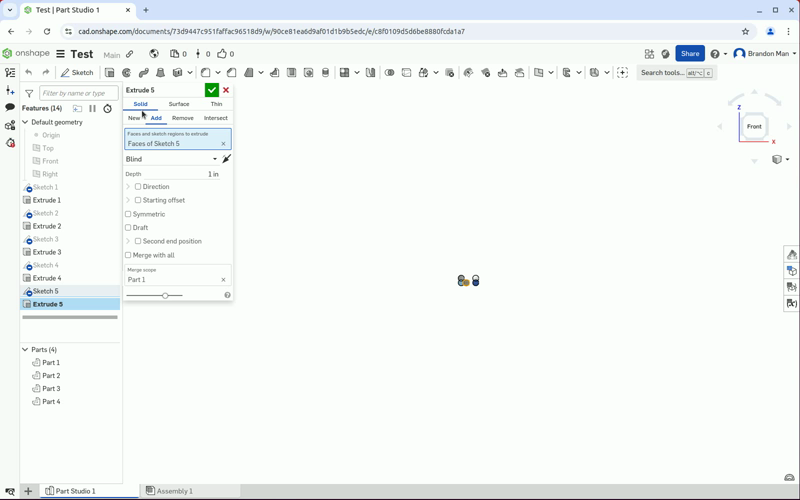
mouse_move(137, 120)
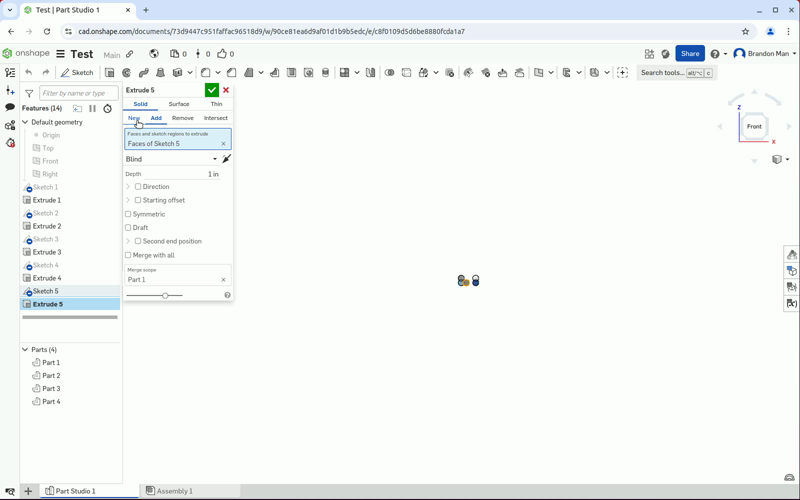
click(137, 120)
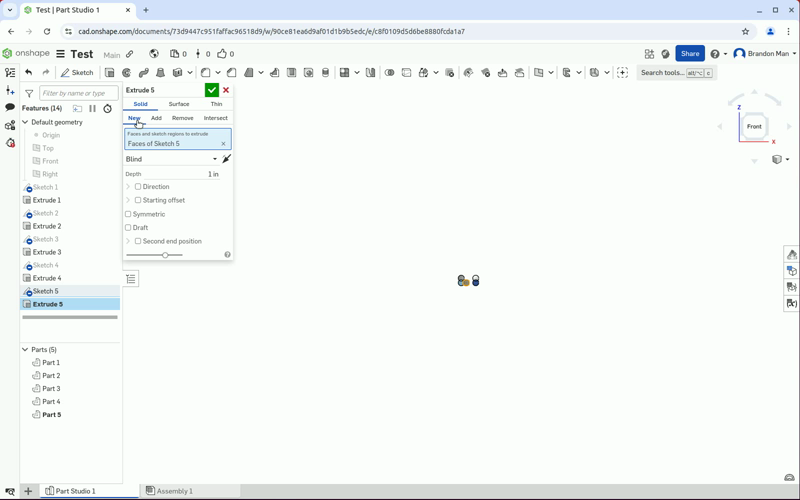
key(tab, 4)
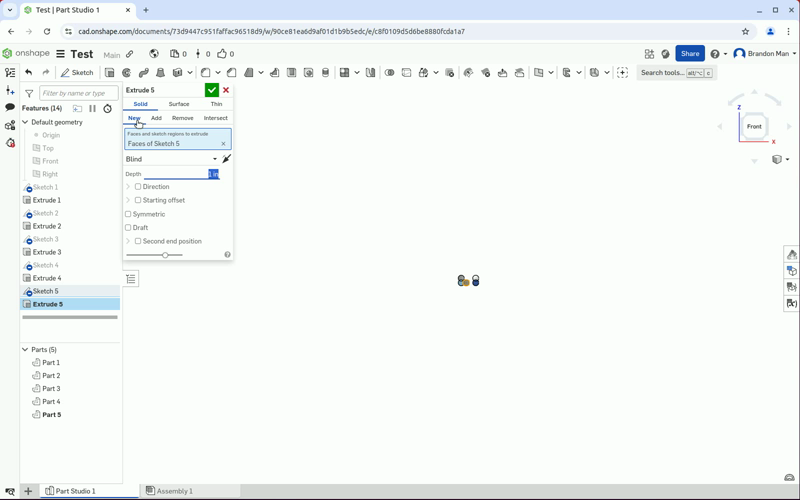
text(23.108)
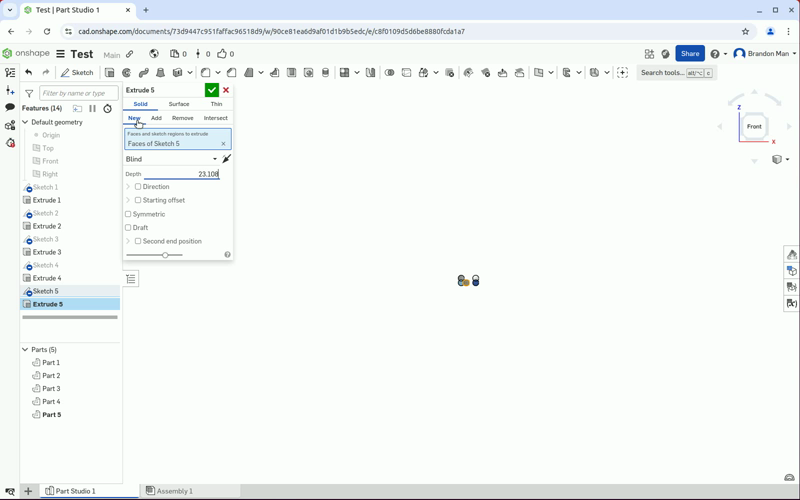
key(enter)
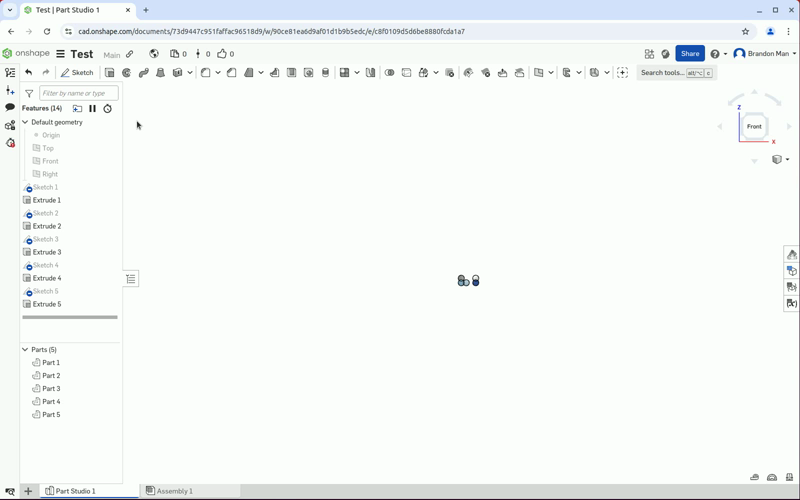
key(shift+h)
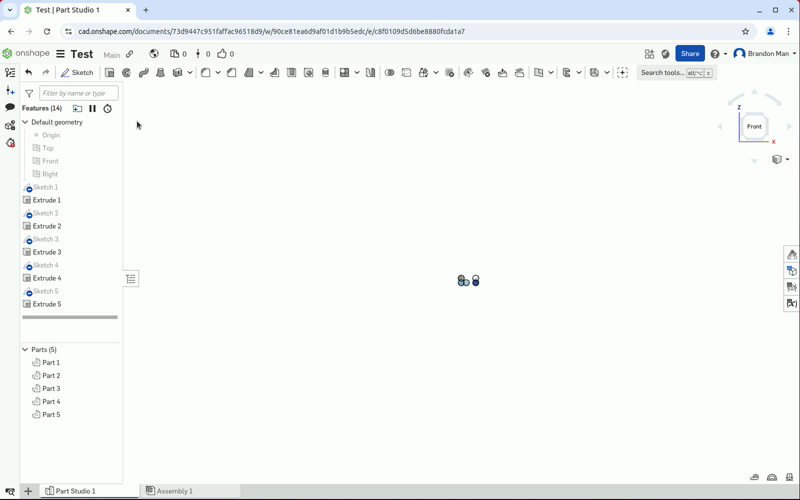
key(shift+h)
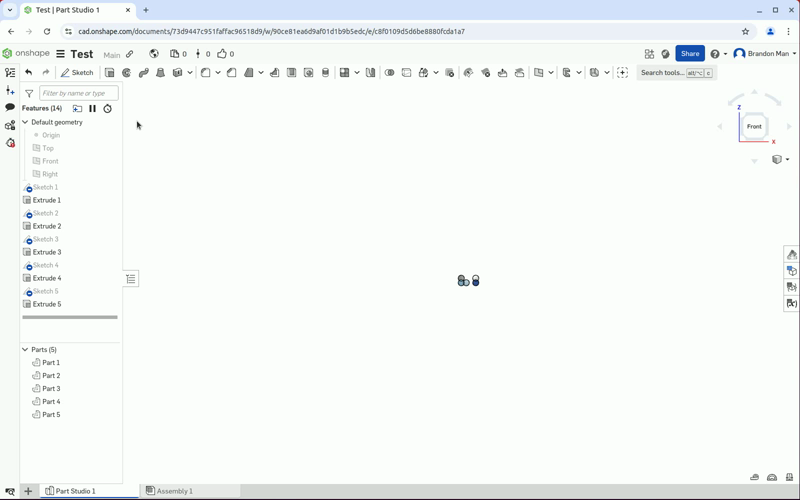
mouse_move(73, 189)
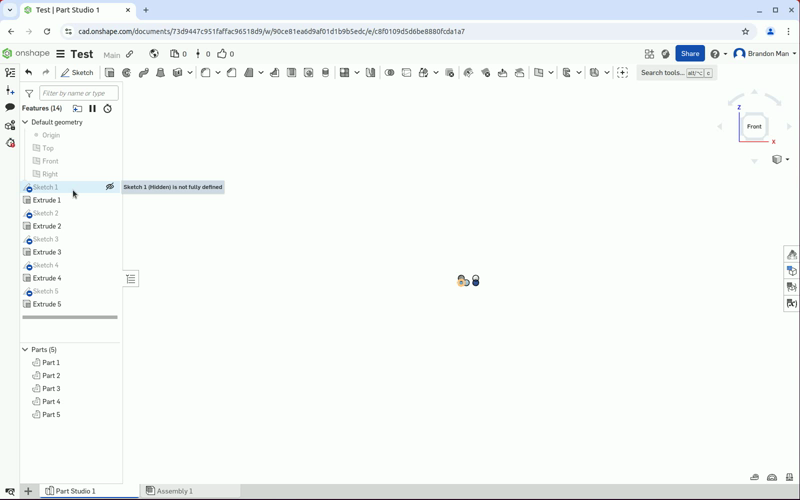
click(73, 189)
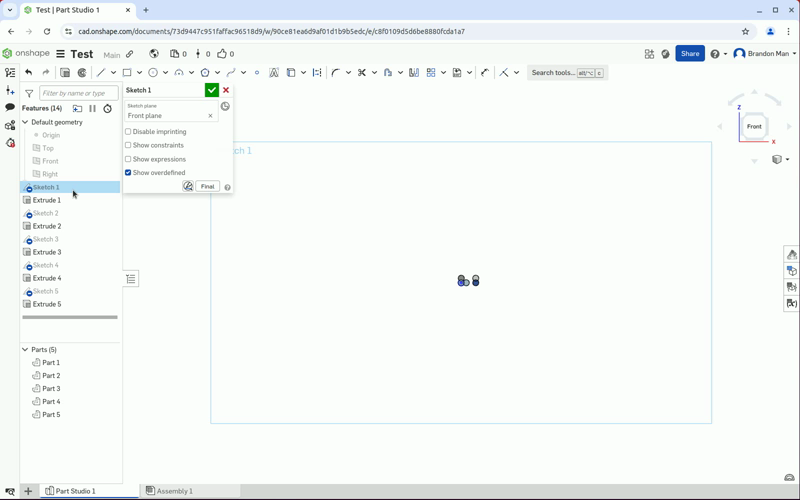
mouse_move(229, 92)
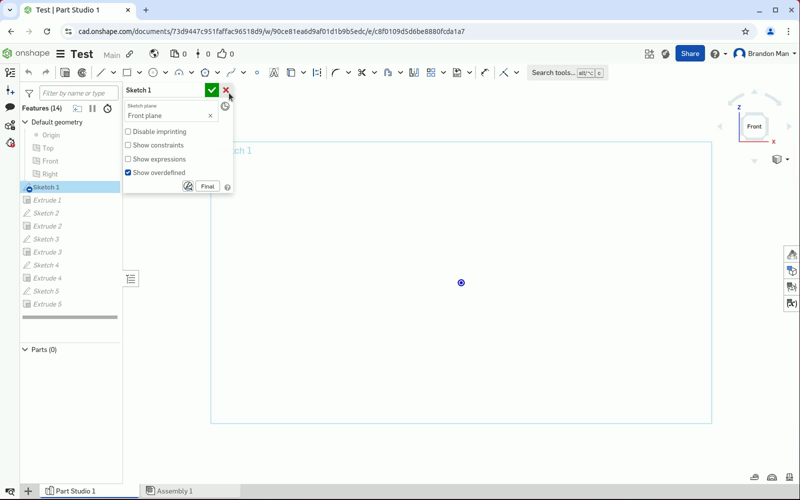
click(229, 92)
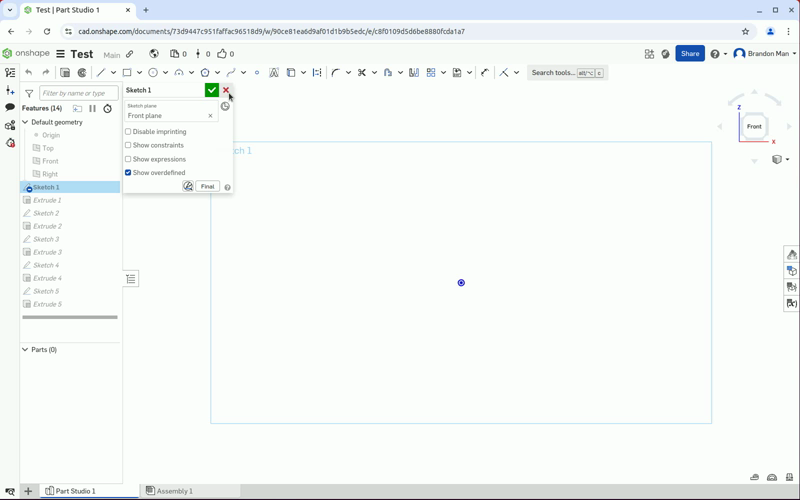
key(shift+s)
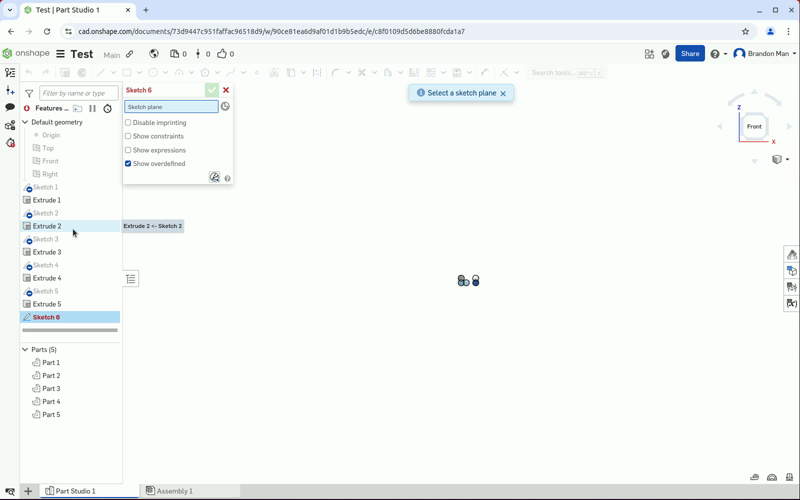
scroll(3)
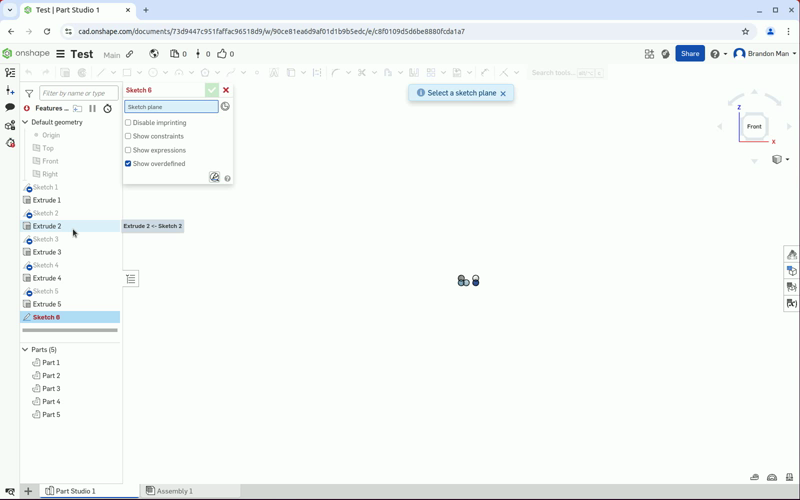
mouse_move(73, 163)
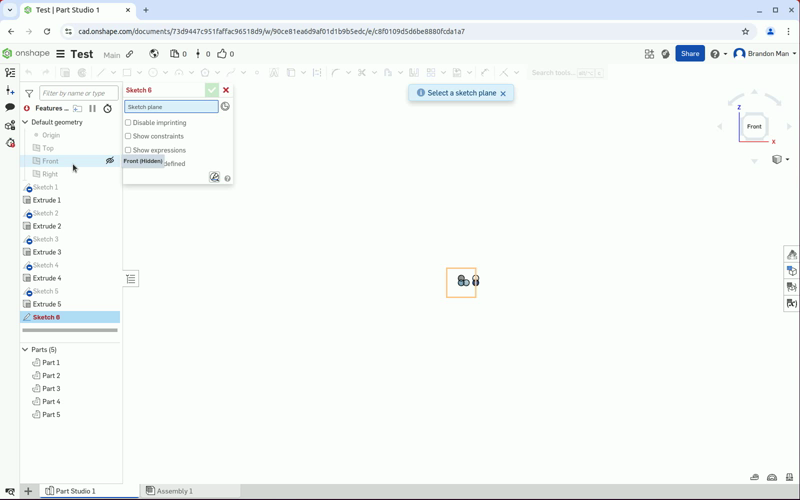
click(73, 163)
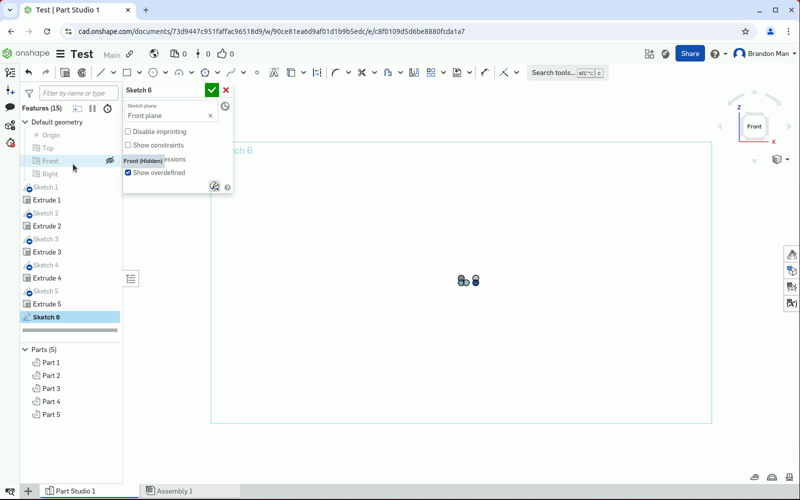
mouse_move(73, 352)
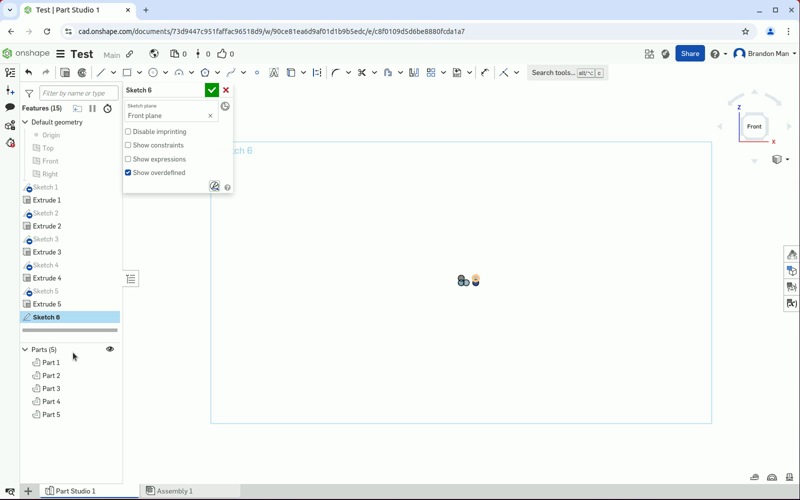
key(y)
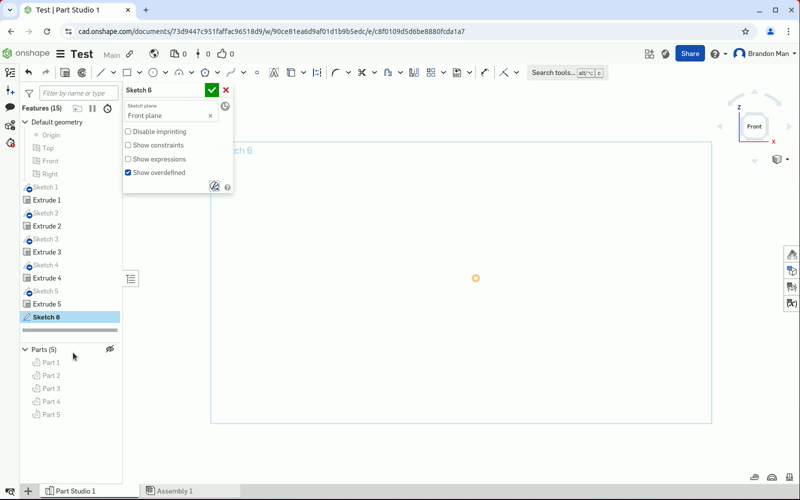
key(c)
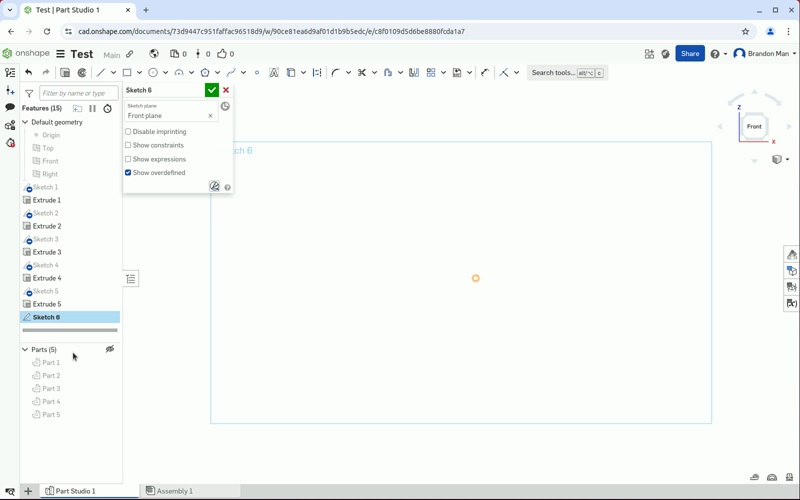
key_down(shift)
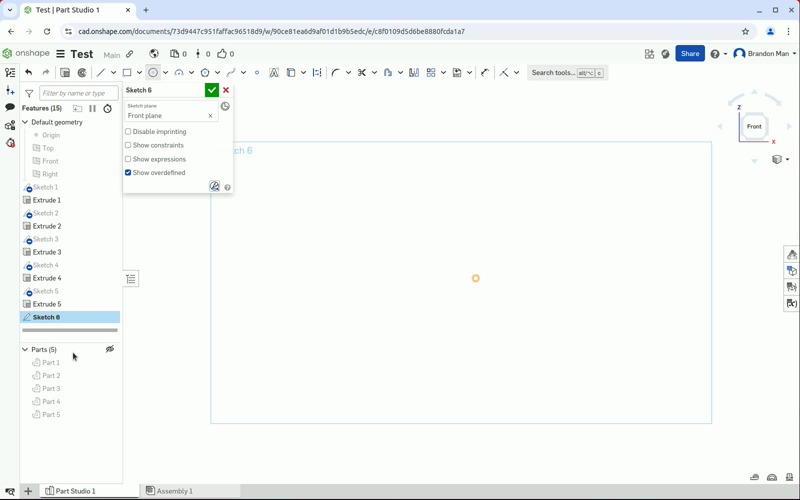
mouse_move(466, 278)
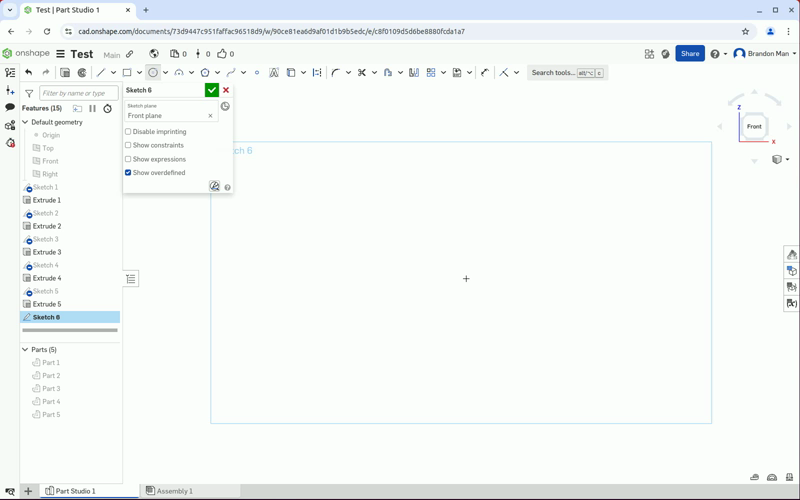
click(466, 278)
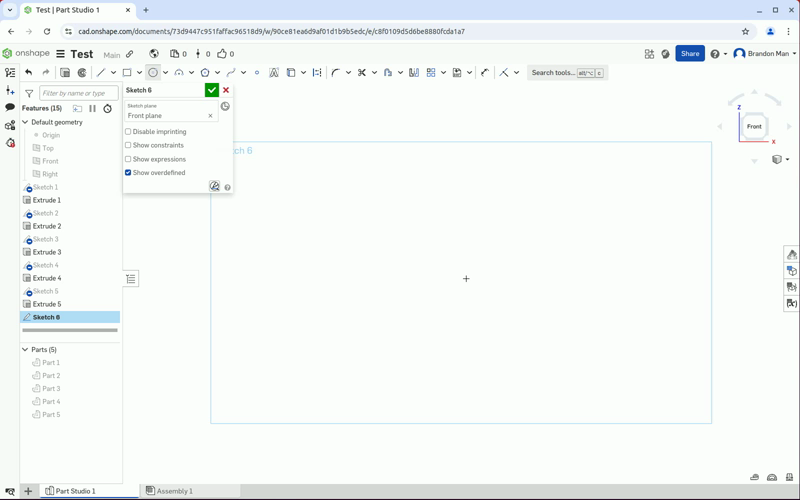
key_up(shift)
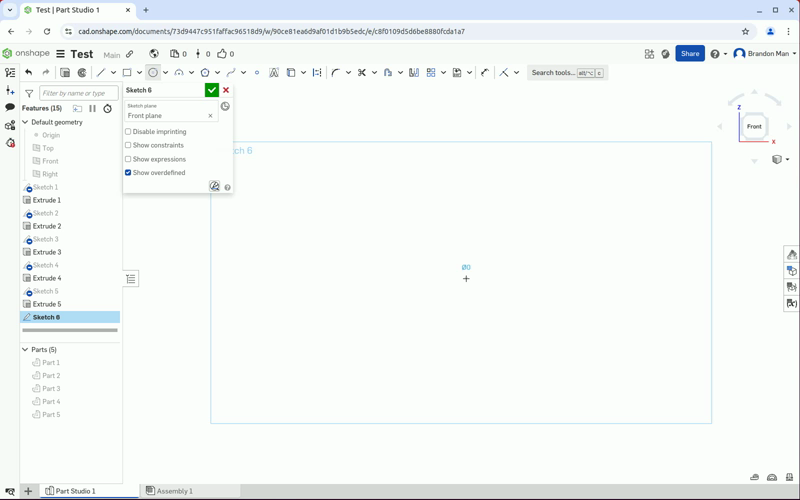
mouse_move(469, 278)
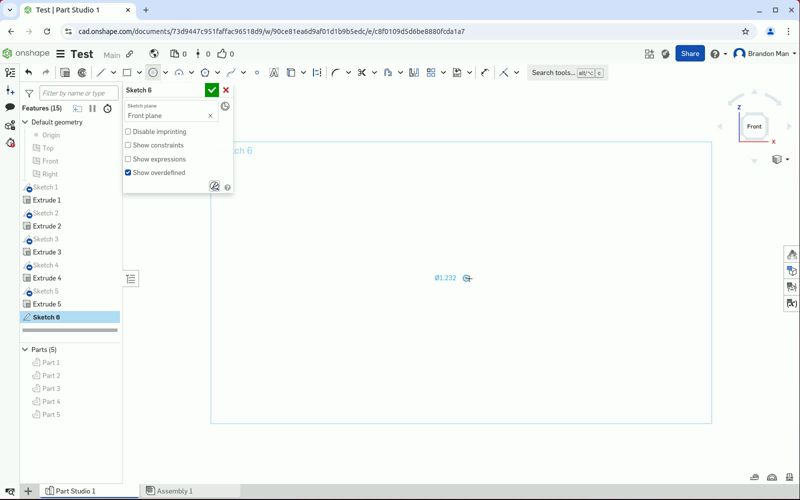
click(469, 278)
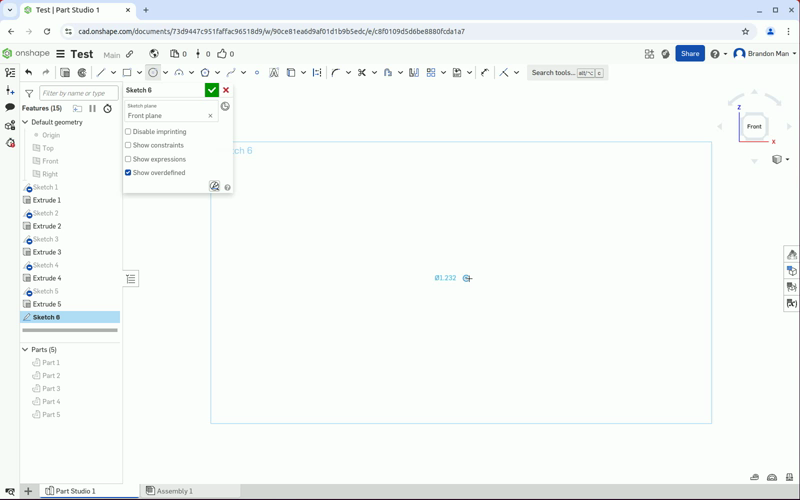
key(esc)
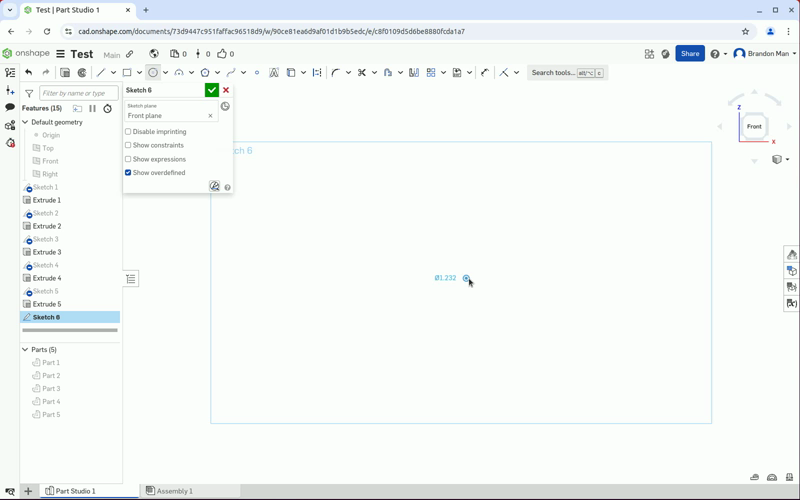
mouse_move(467, 278)
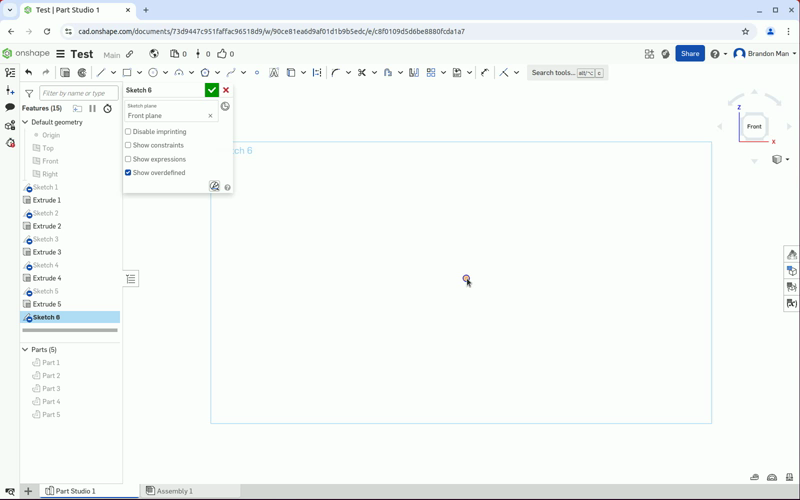
scroll(6)
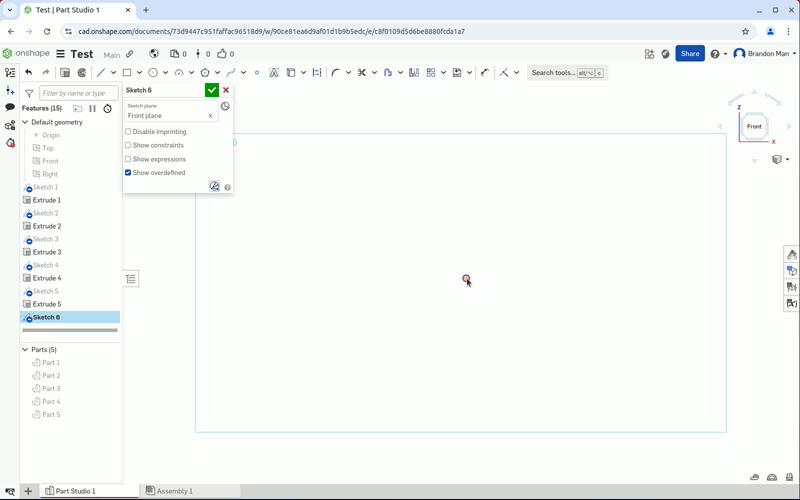
scroll(6)
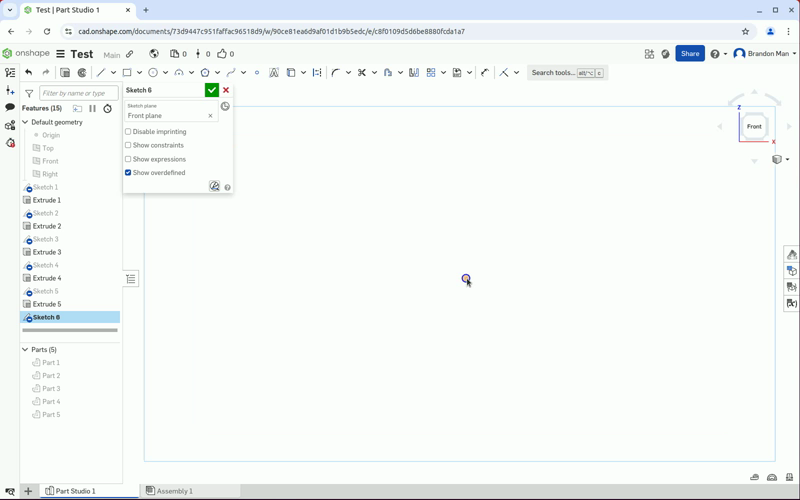
scroll(6)
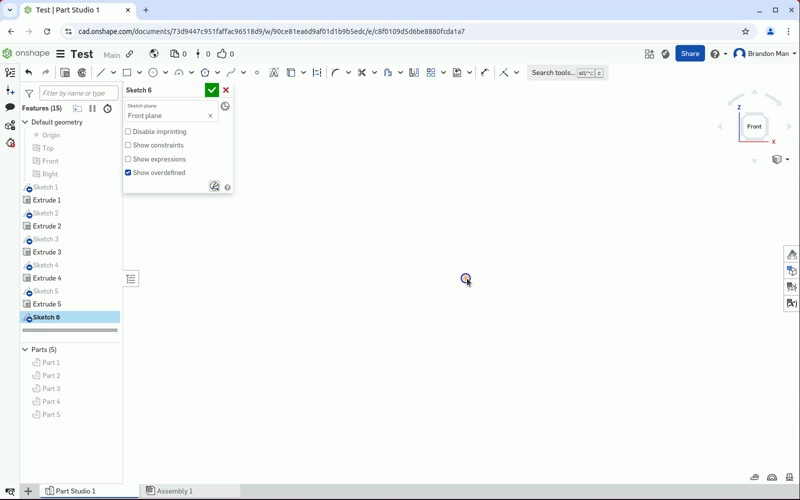
scroll(6)
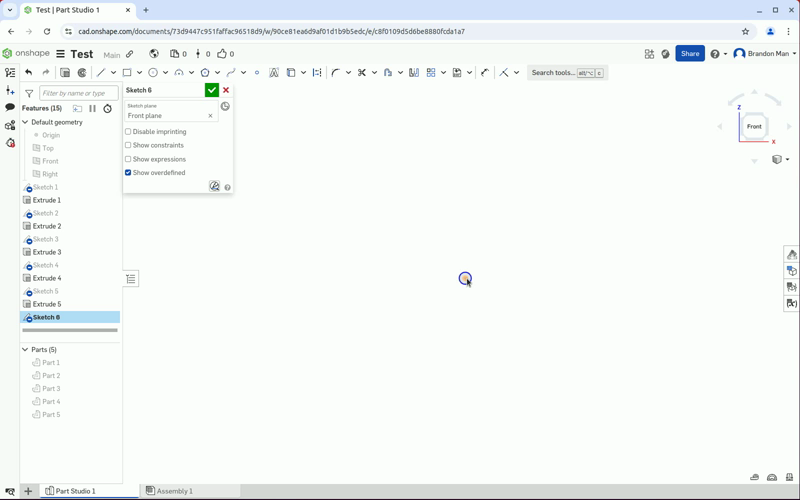
scroll(6)
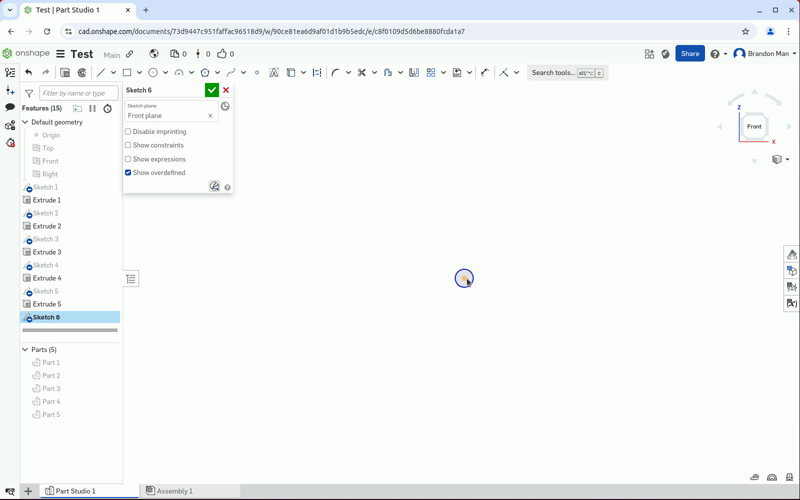
scroll(6)
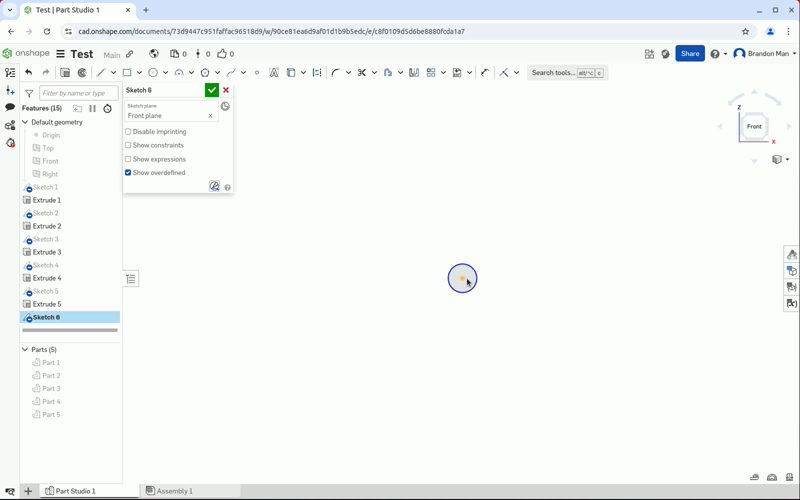
scroll(6)
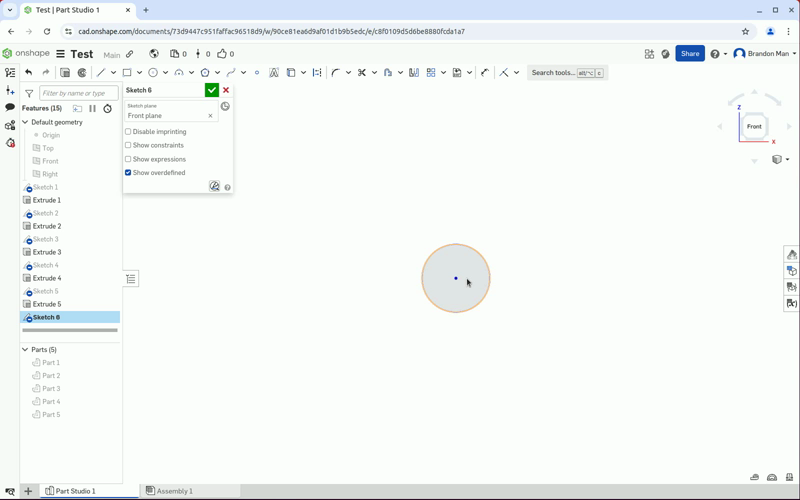
click(467, 278)
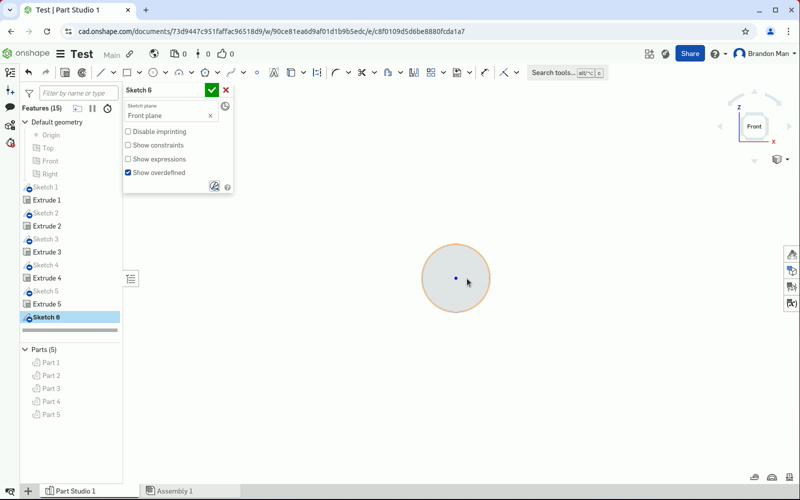
scroll(-6)
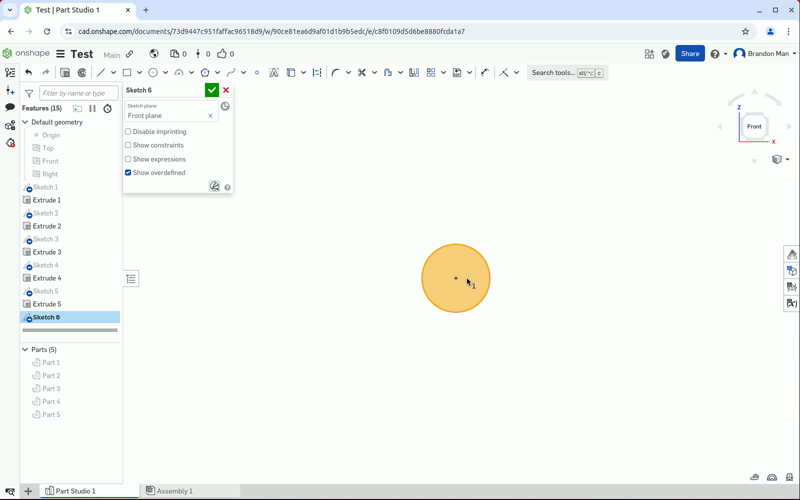
scroll(-6)
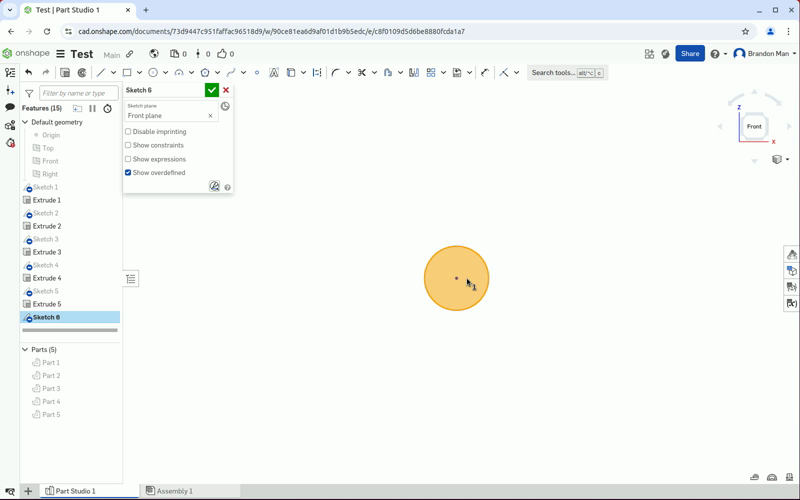
scroll(-6)
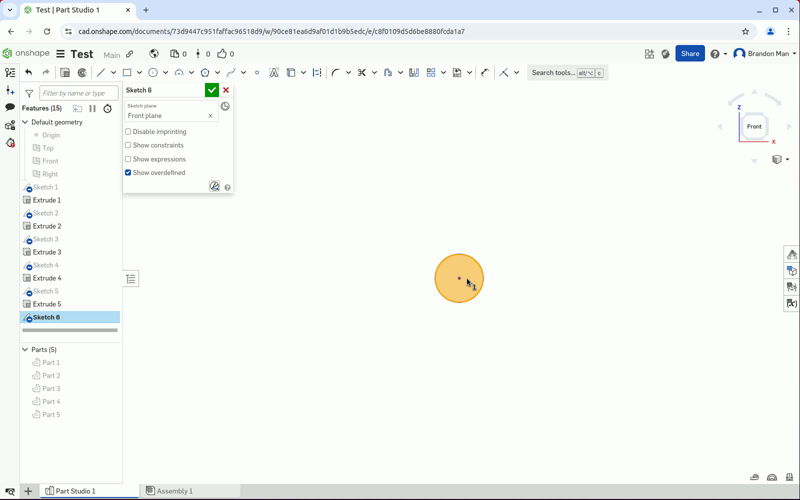
scroll(-6)
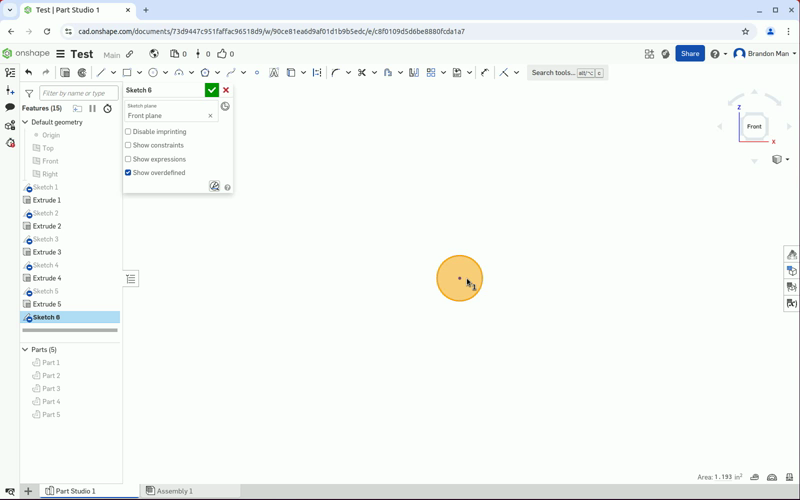
scroll(-6)
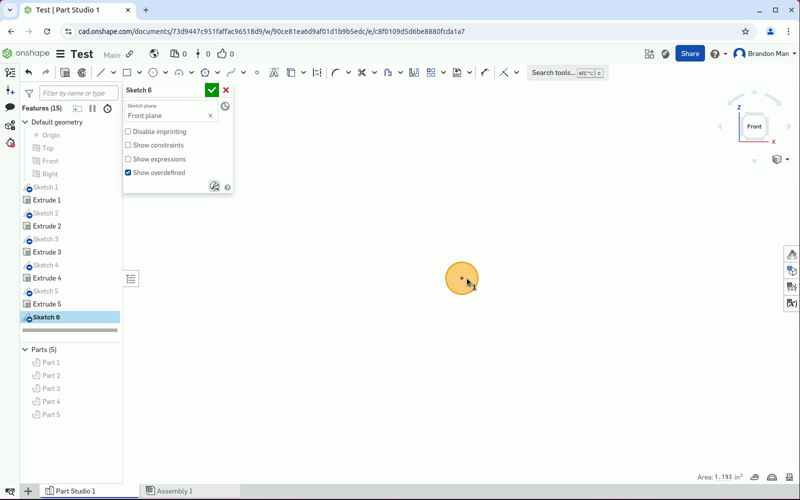
scroll(-6)
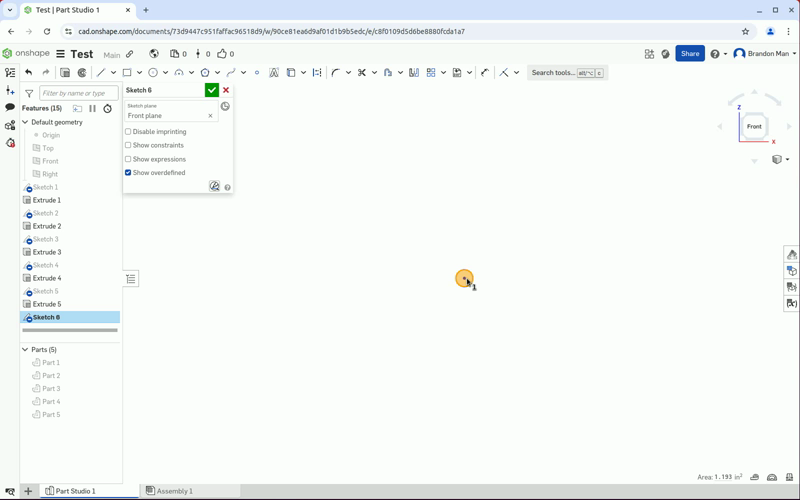
scroll(-6)
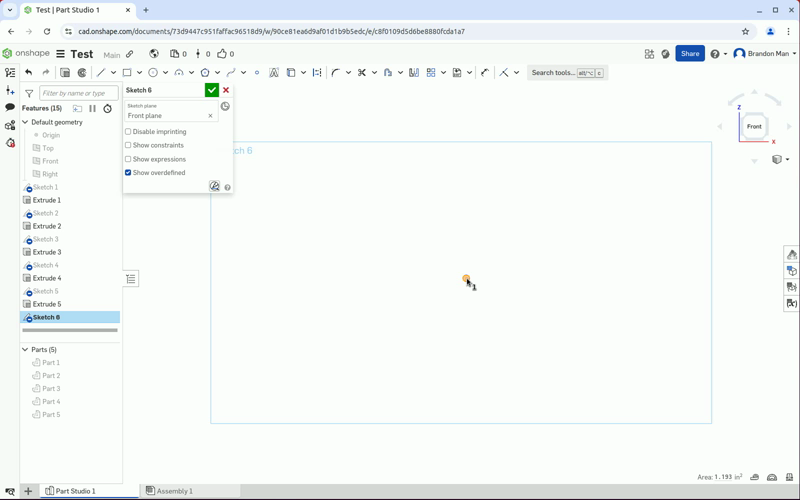
mouse_move(73, 352)
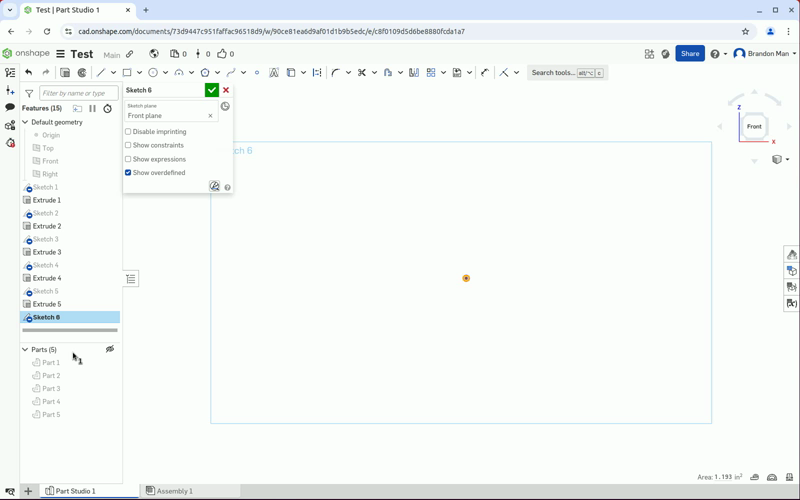
key(shift+y)
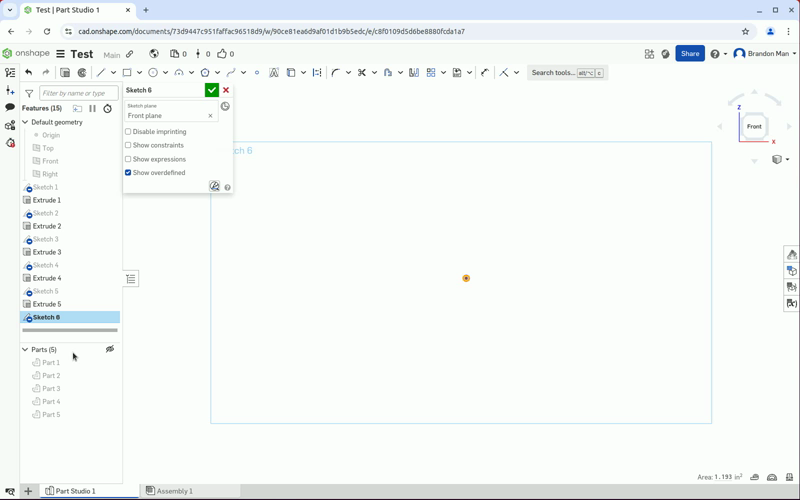
key(shift+e)
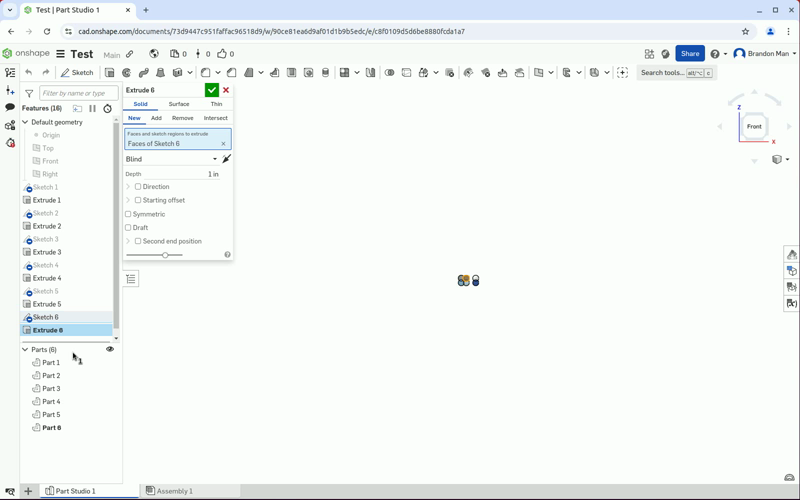
mouse_move(143, 106)
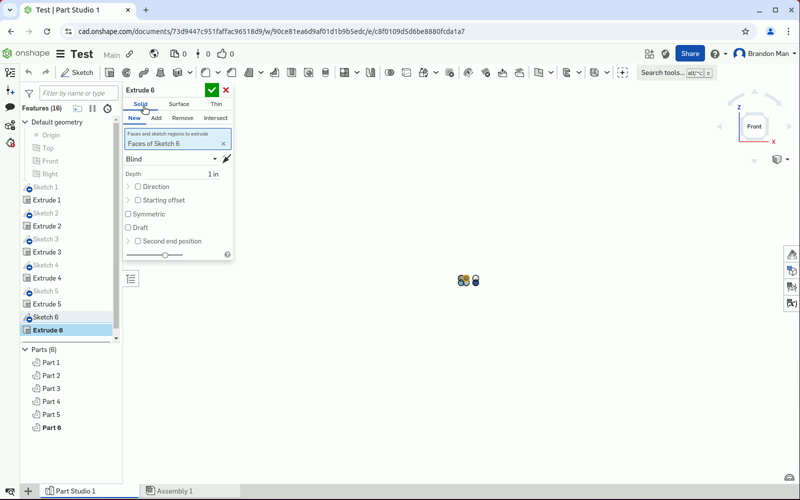
click(143, 106)
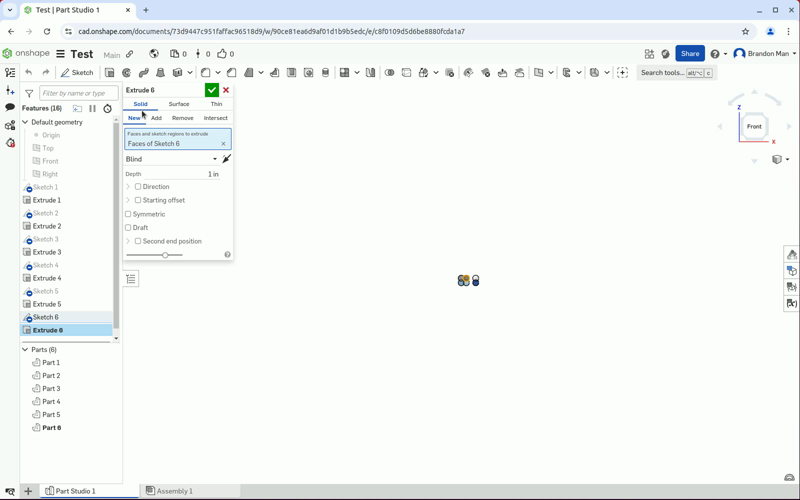
mouse_move(137, 120)
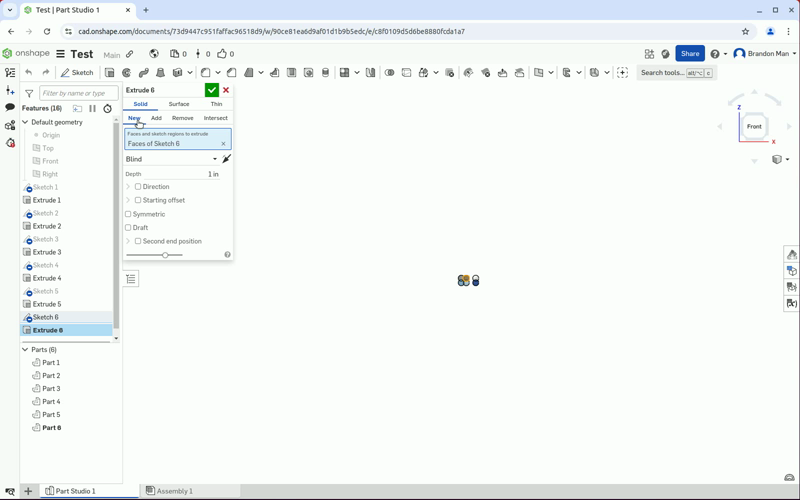
click(137, 120)
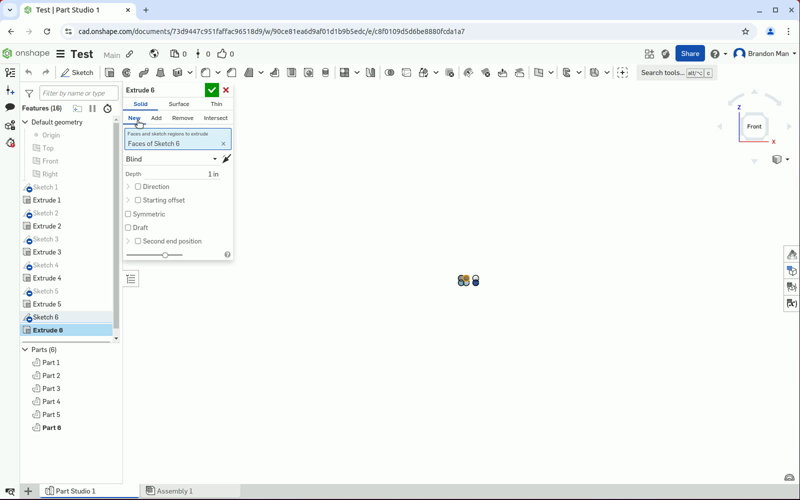
key(tab, 4)
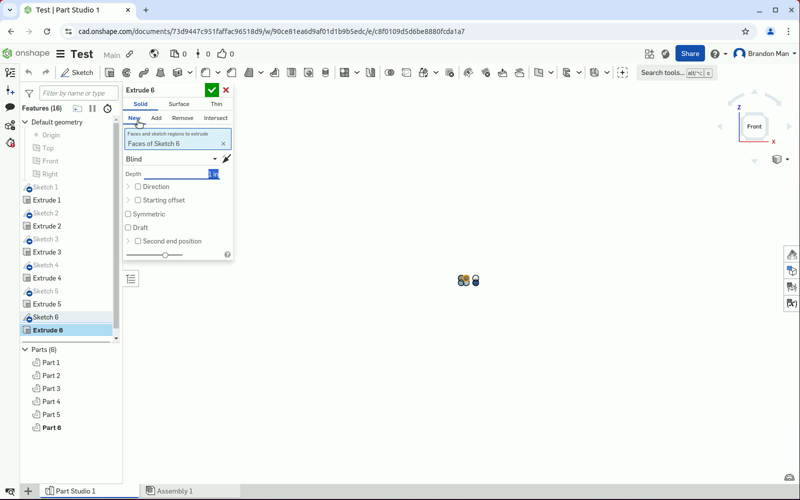
text(23.108)
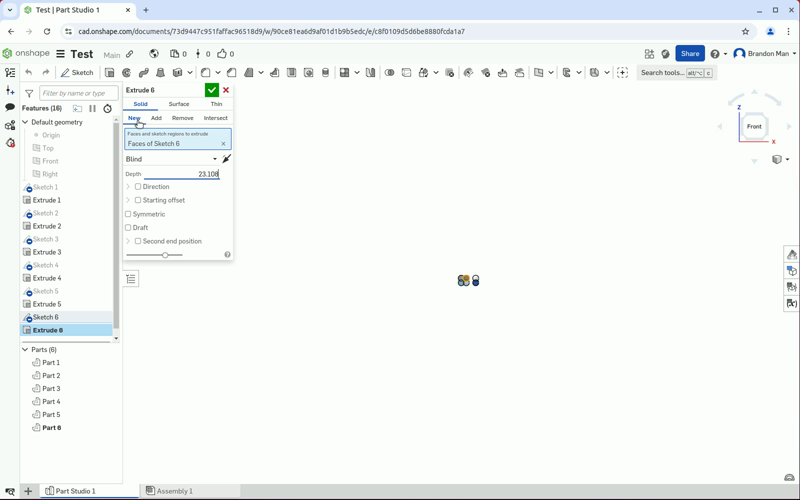
key(enter)
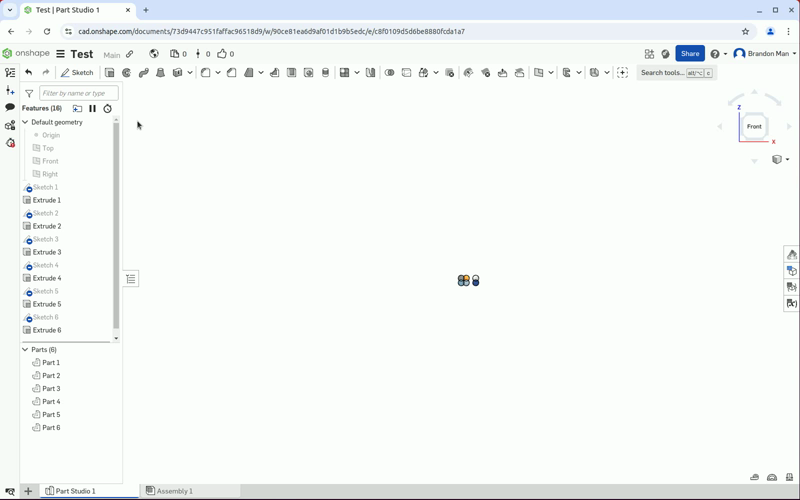
key(shift+h)
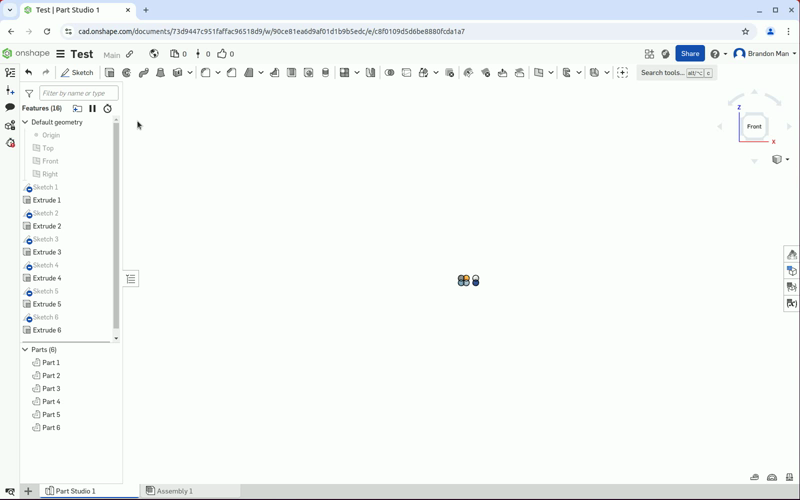
key(shift+h)
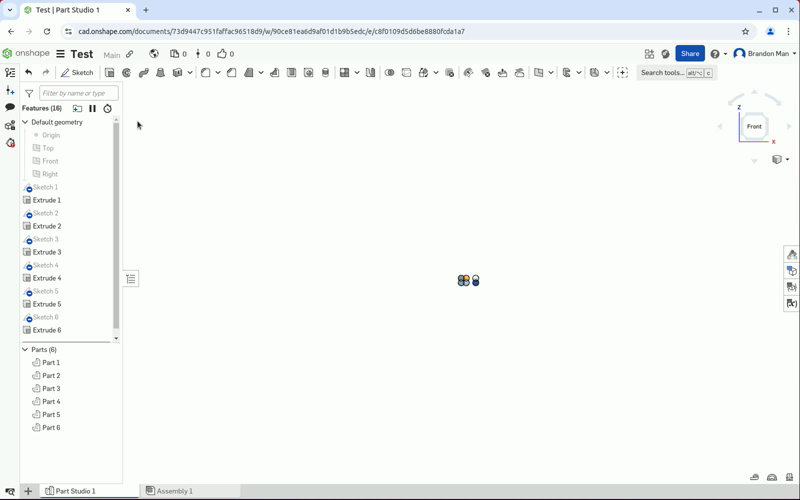
mouse_move(69, 189)
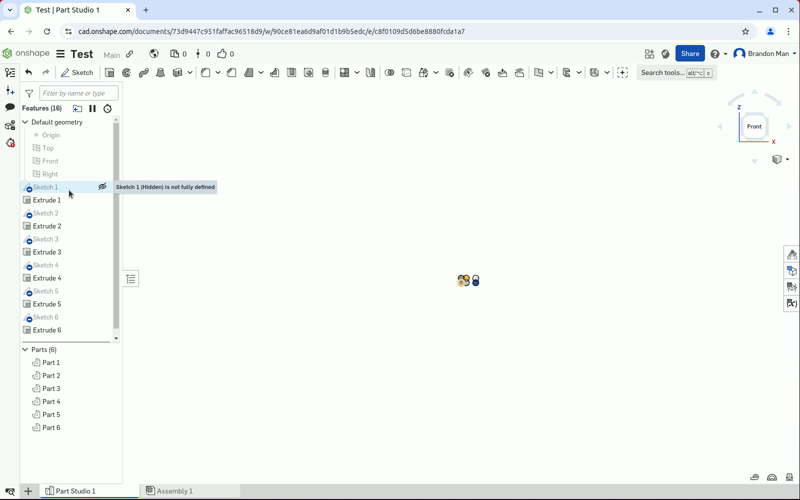
click(69, 189)
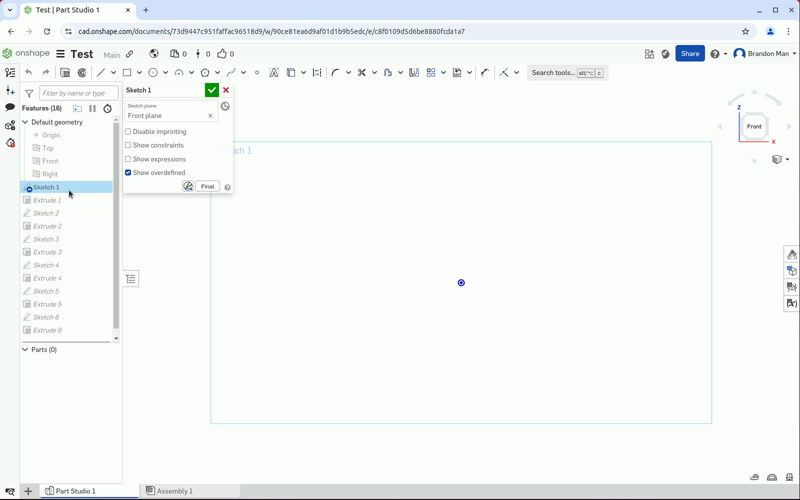
mouse_move(229, 92)
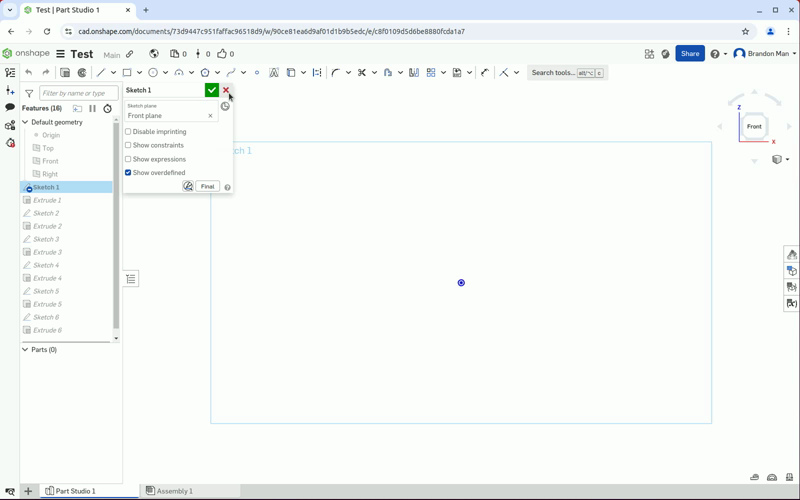
click(229, 92)
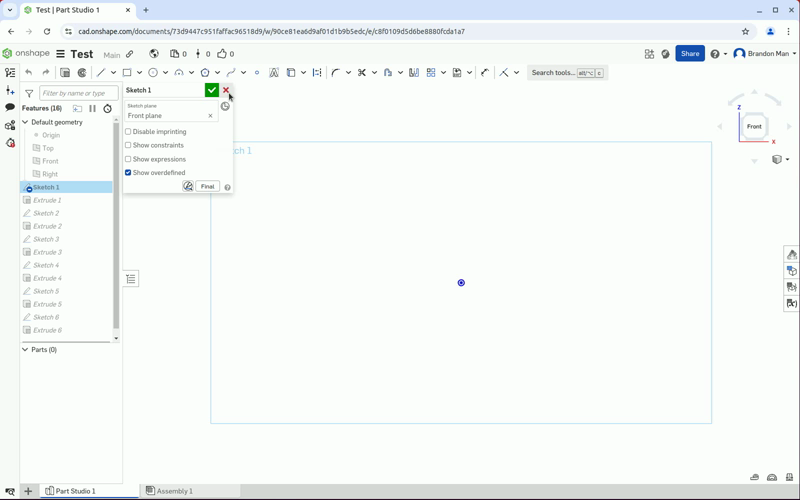
key(shift+s)
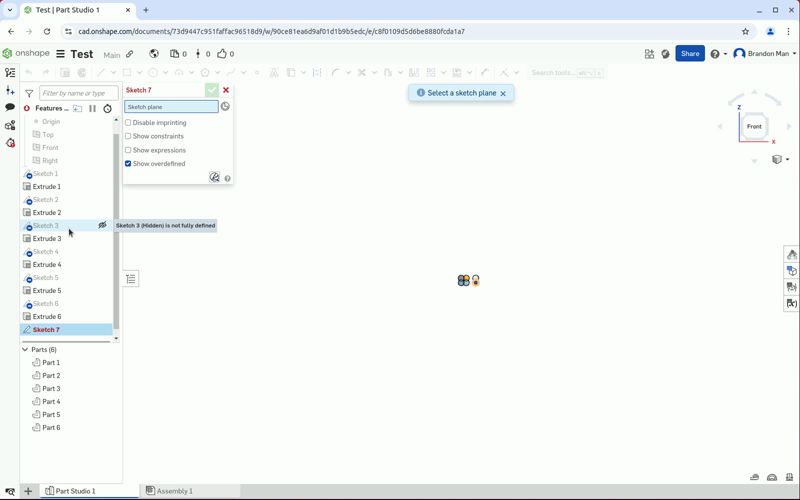
scroll(3)
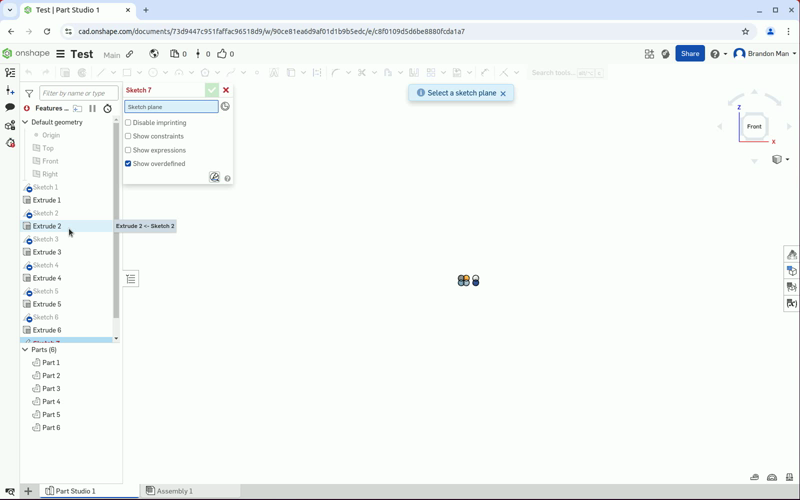
mouse_move(69, 163)
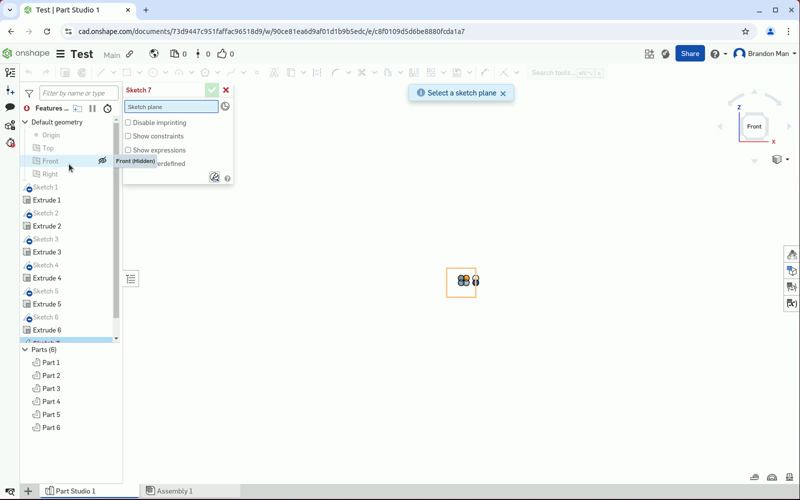
click(69, 163)
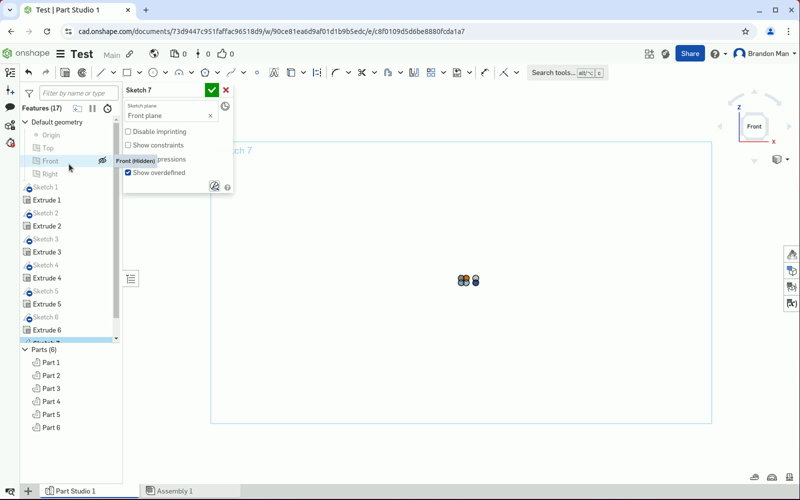
mouse_move(73, 352)
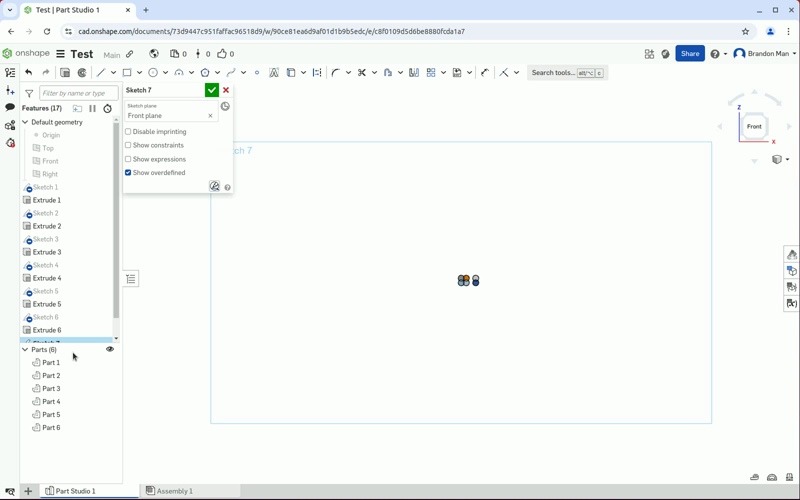
key(y)
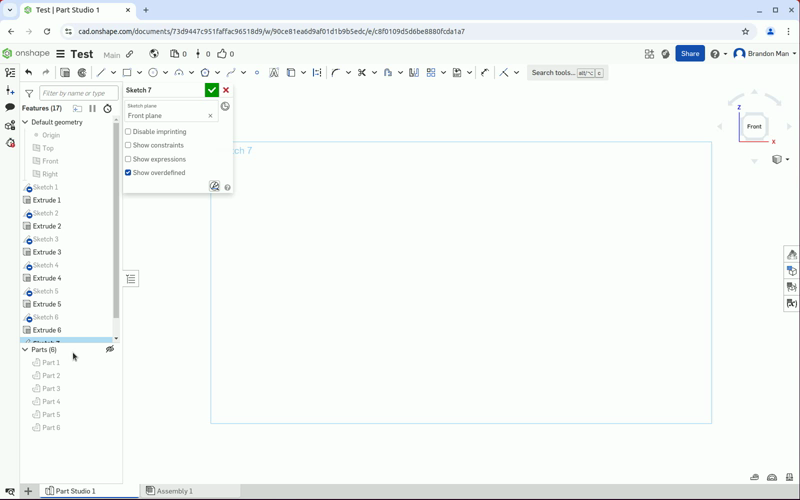
key(c)
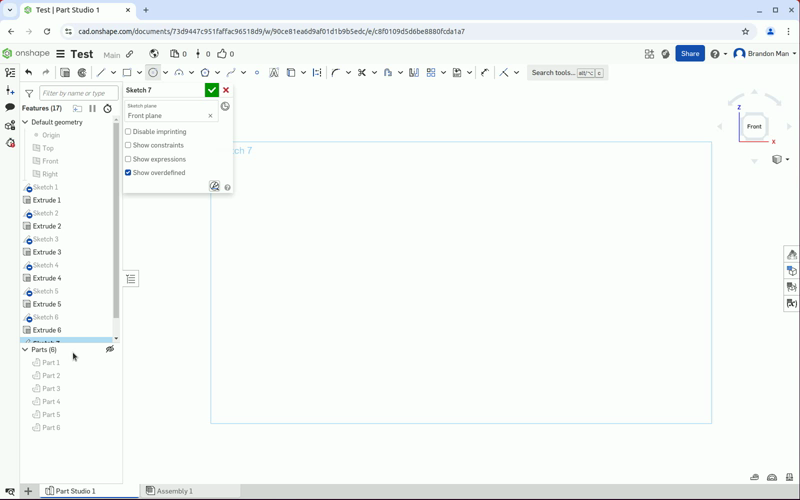
key_down(shift)
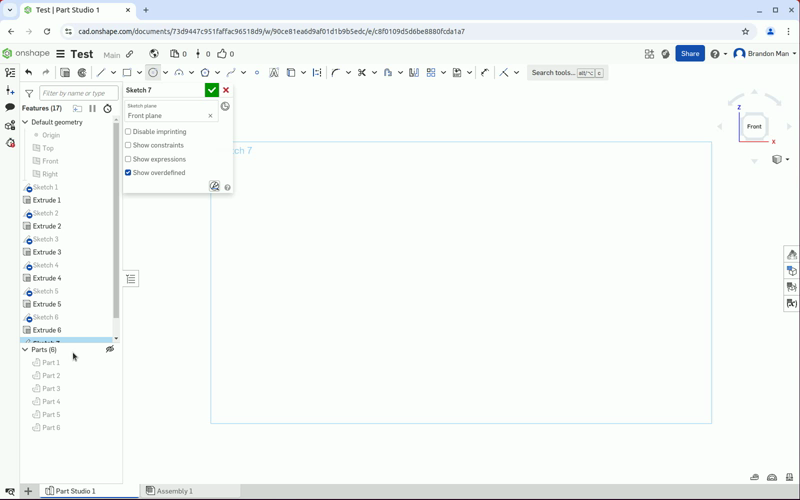
mouse_move(470, 282)
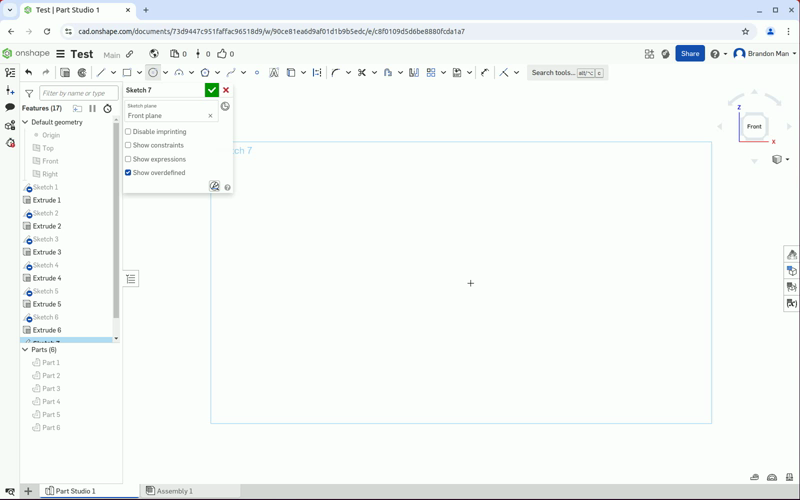
click(470, 282)
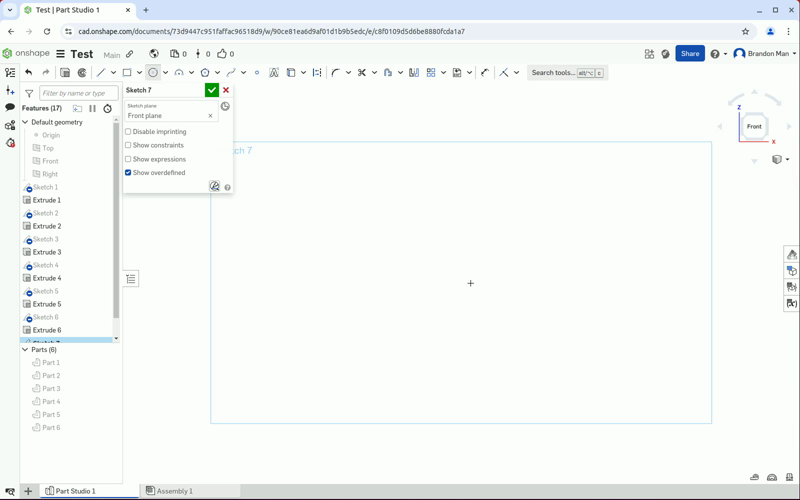
key_up(shift)
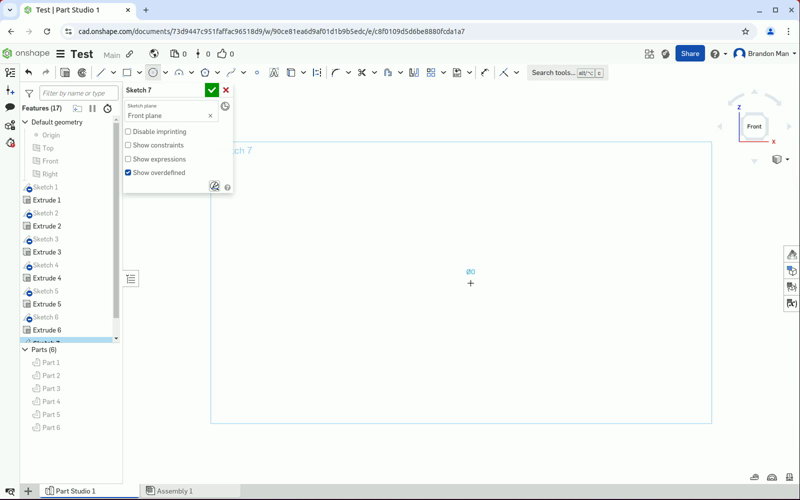
mouse_move(473, 282)
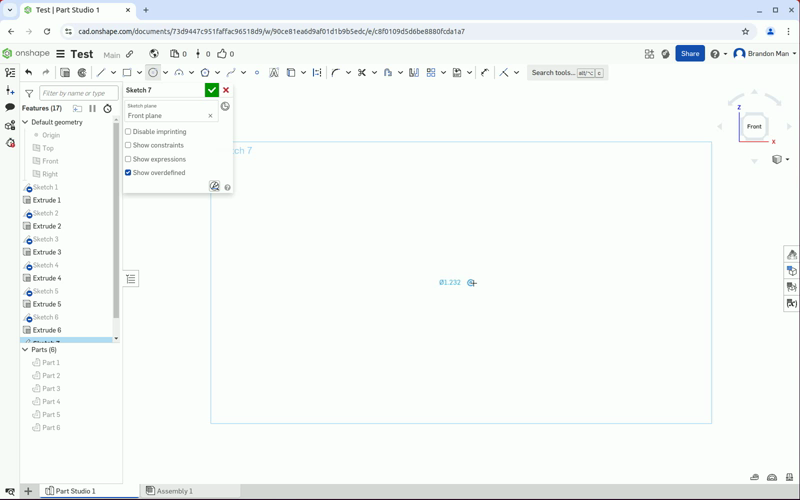
click(473, 282)
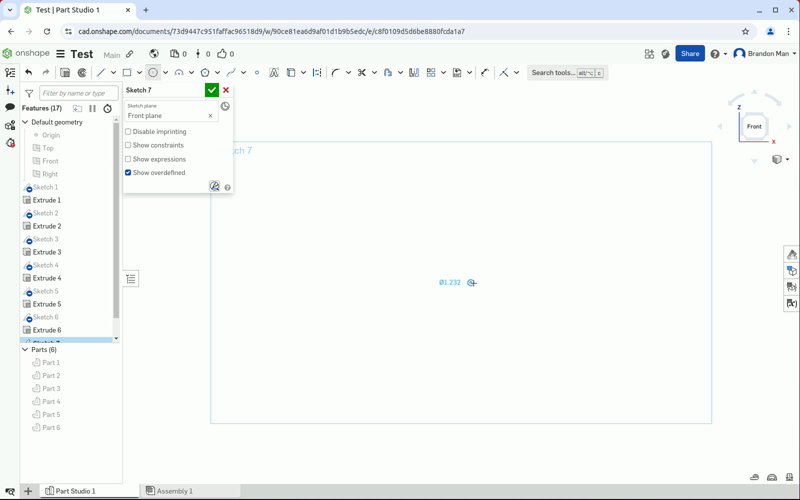
key(esc)
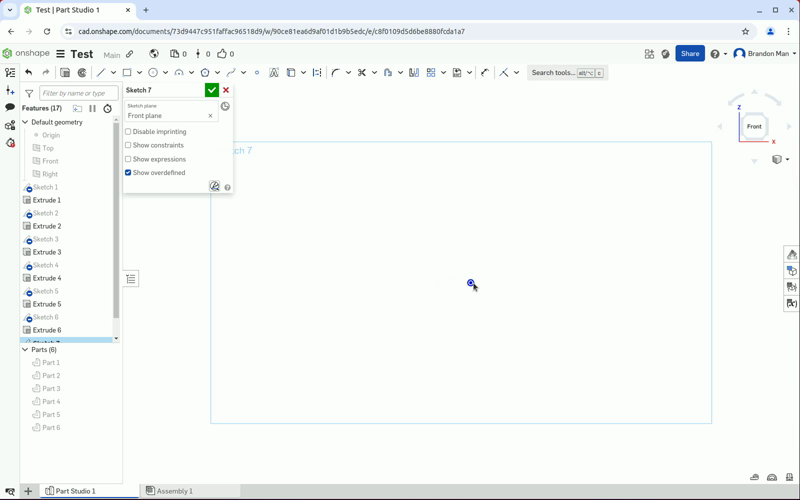
mouse_move(472, 283)
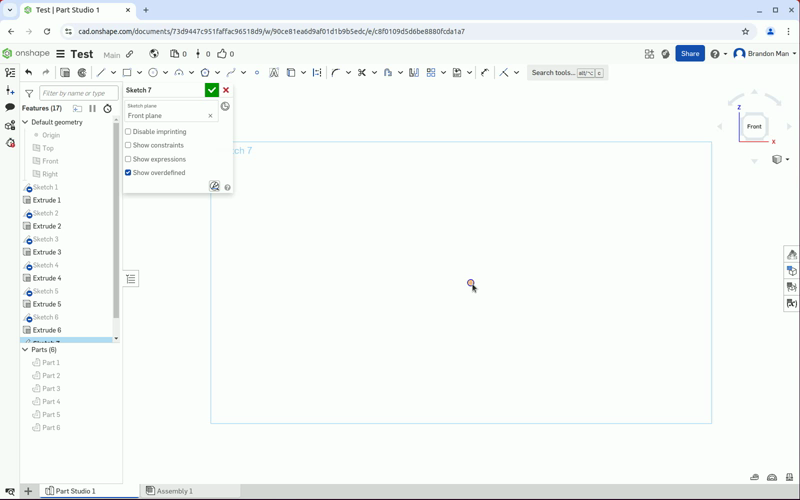
scroll(6)
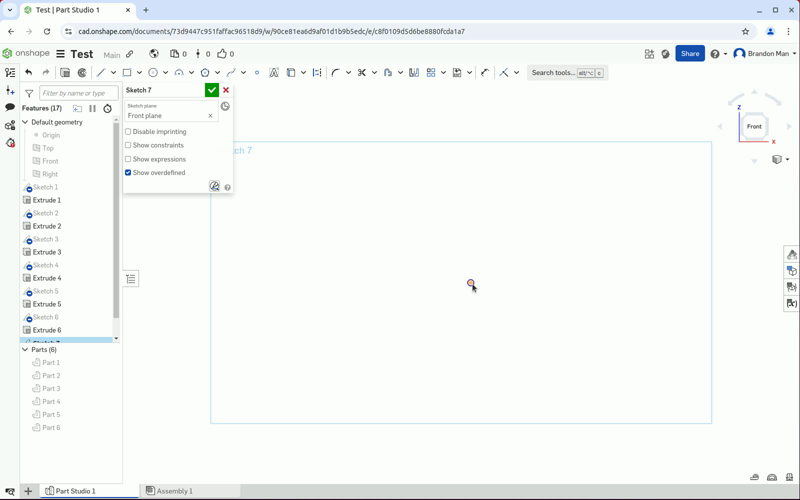
scroll(6)
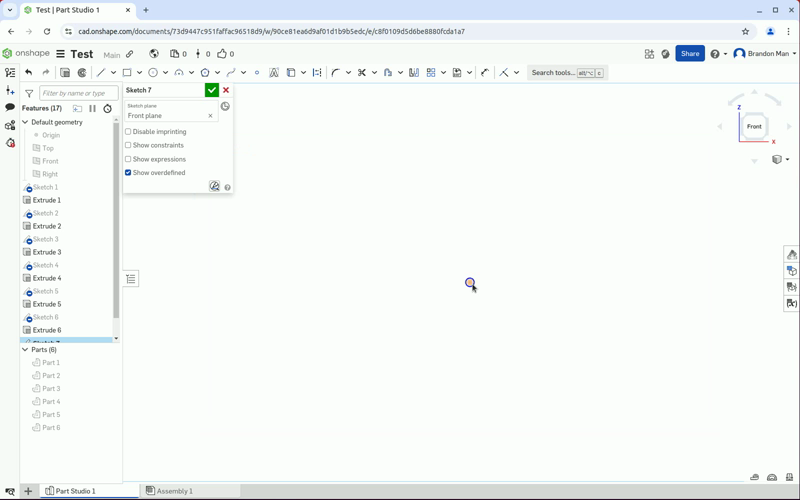
scroll(6)
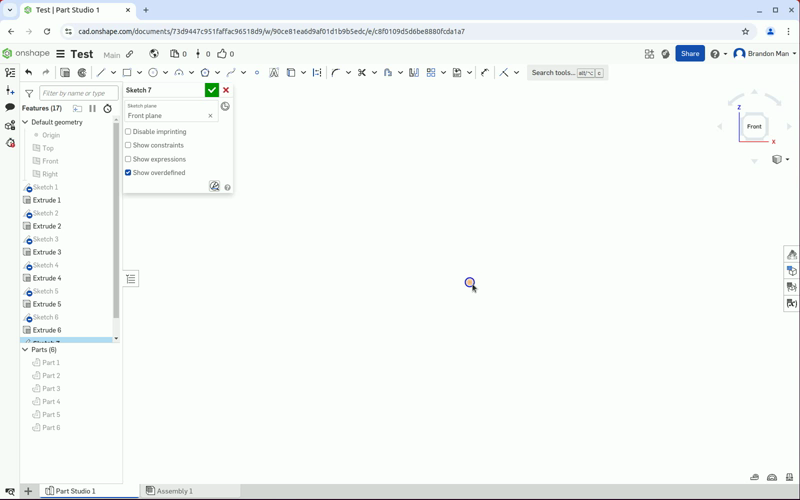
scroll(6)
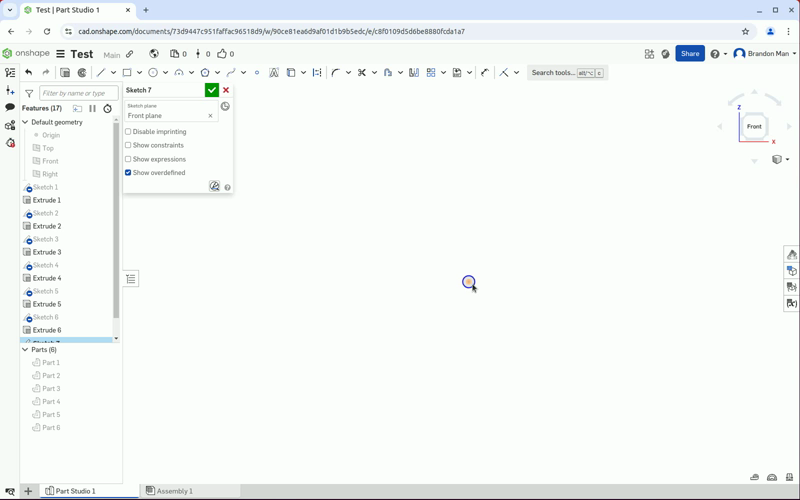
scroll(6)
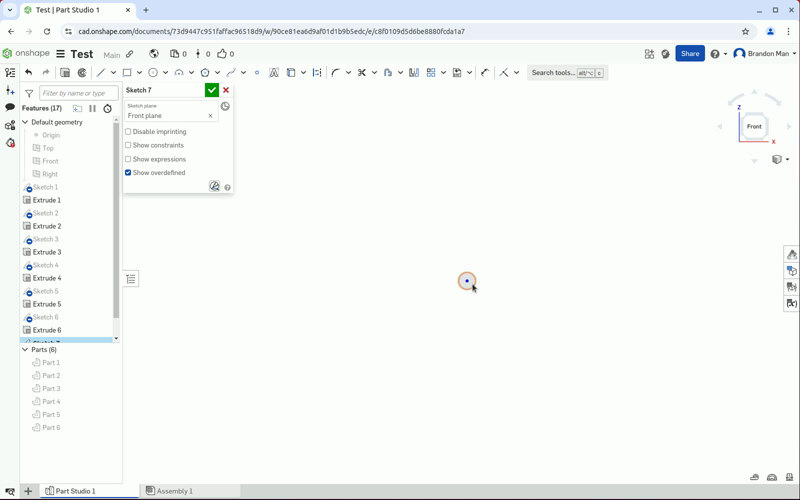
scroll(6)
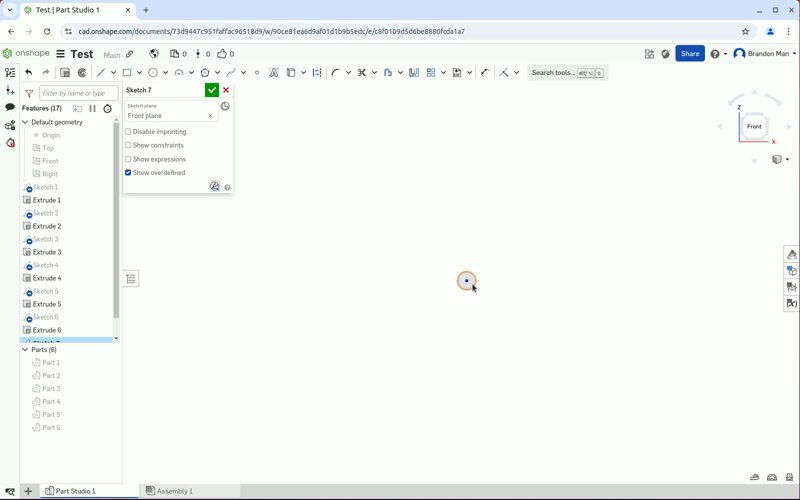
scroll(6)
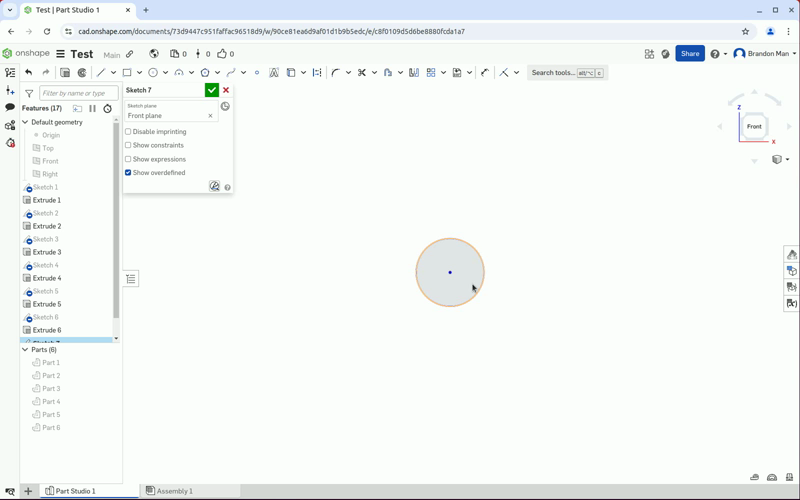
click(472, 283)
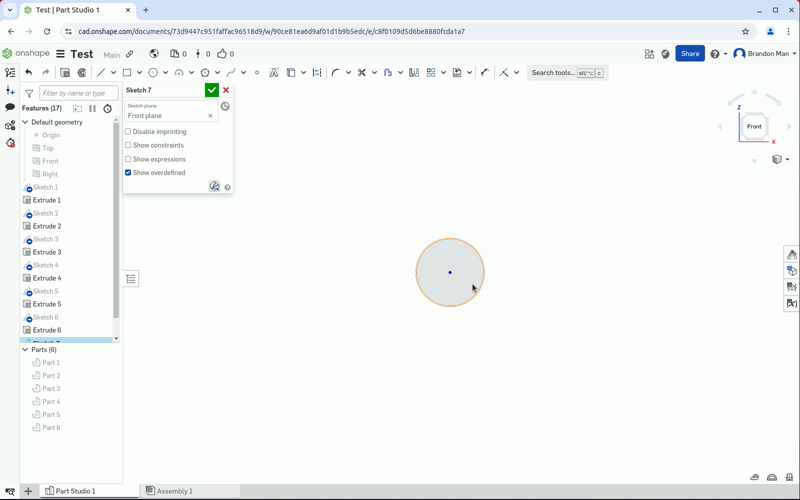
scroll(-6)
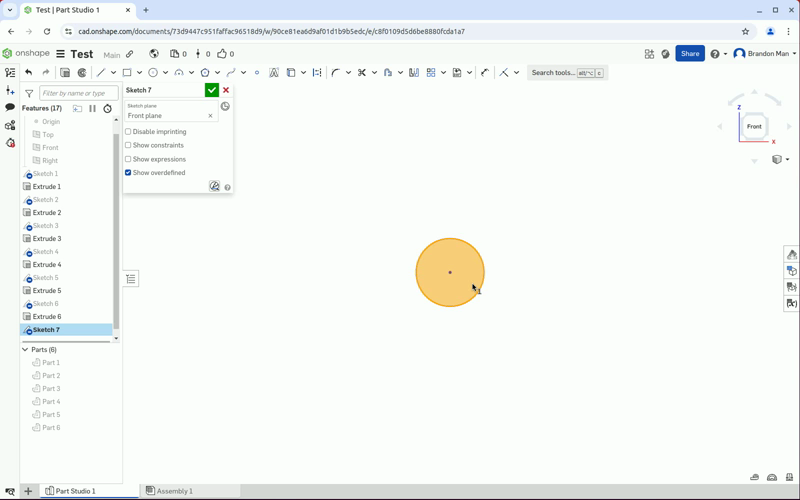
scroll(-6)
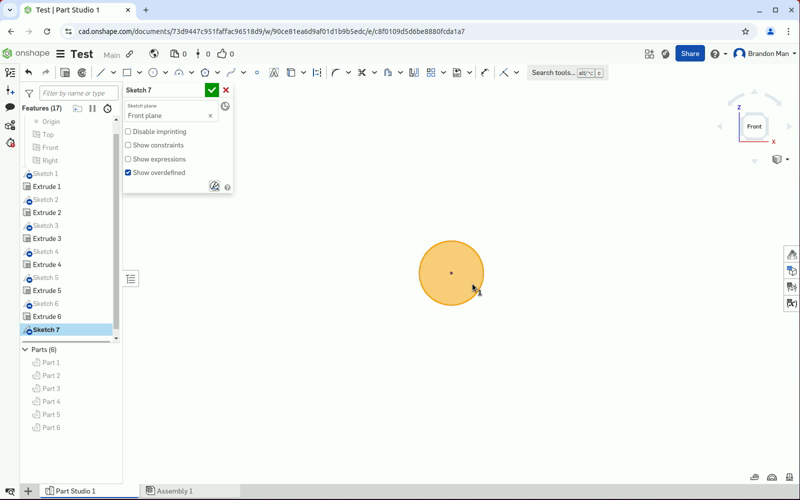
scroll(-6)
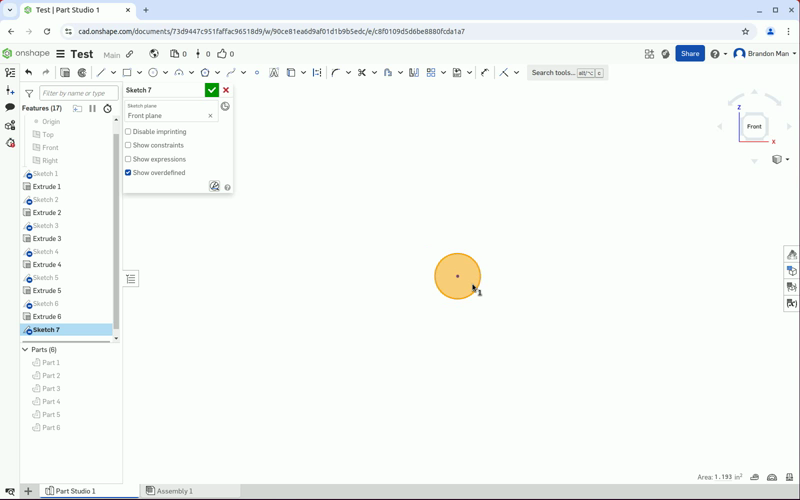
scroll(-6)
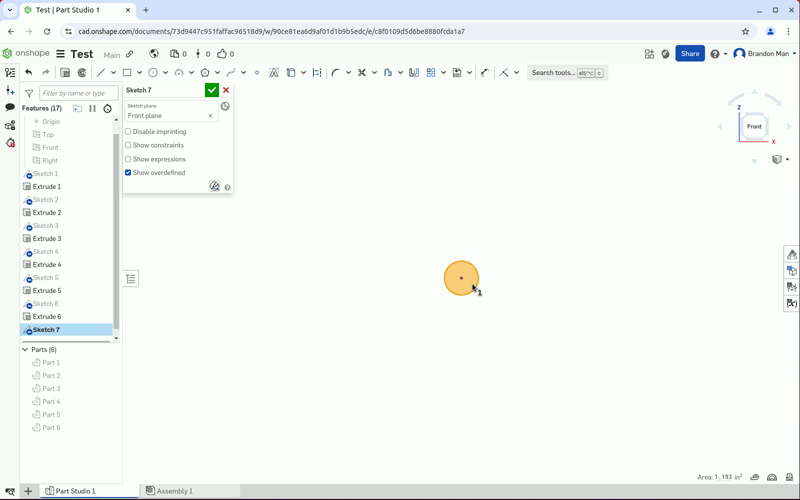
scroll(-6)
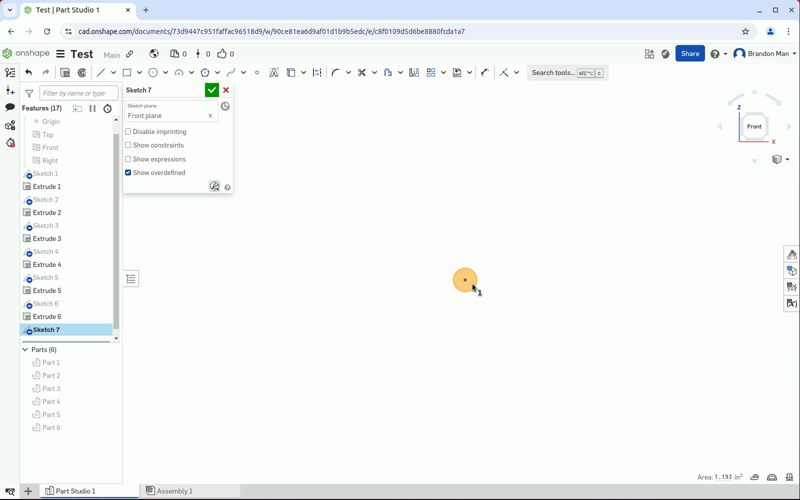
scroll(-6)
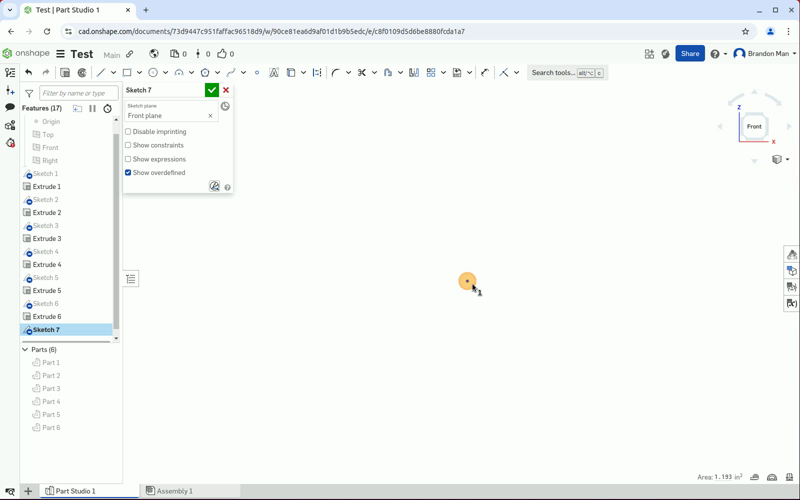
scroll(-6)
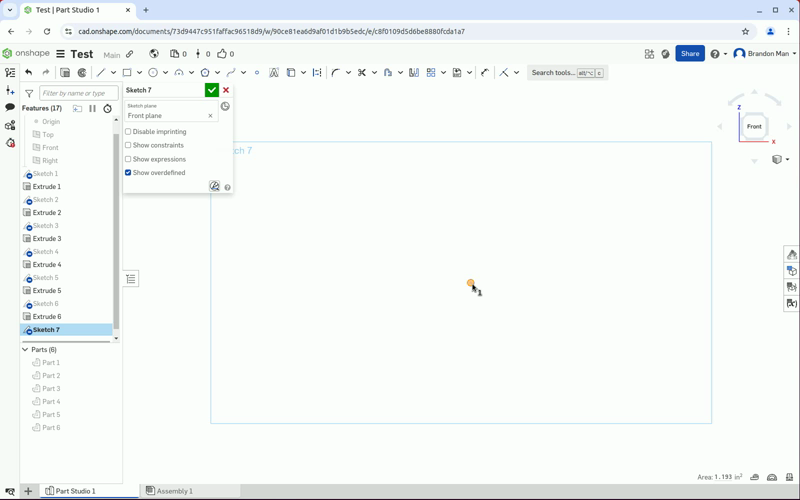
mouse_move(73, 352)
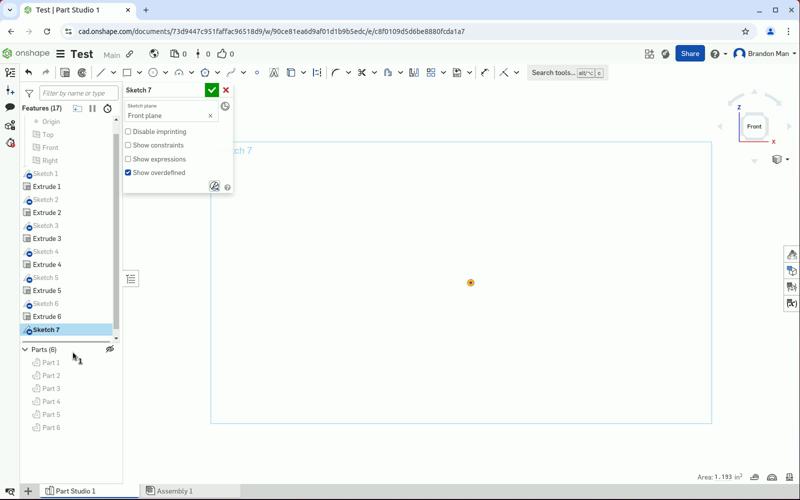
key(shift+y)
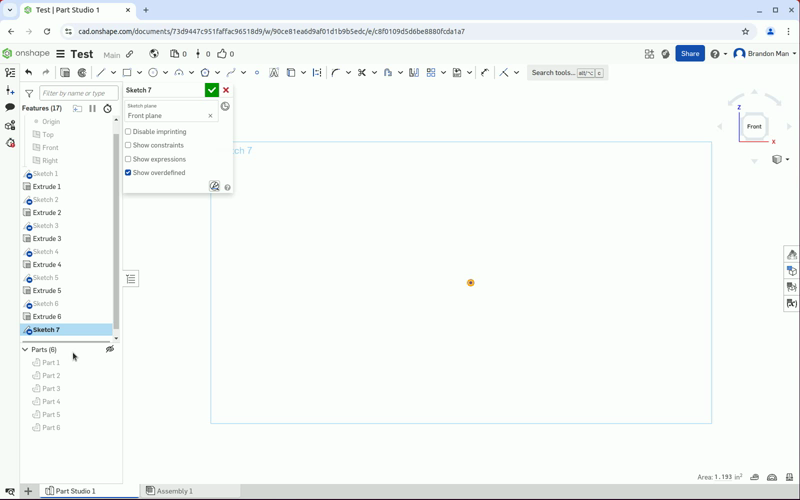
key(shift+e)
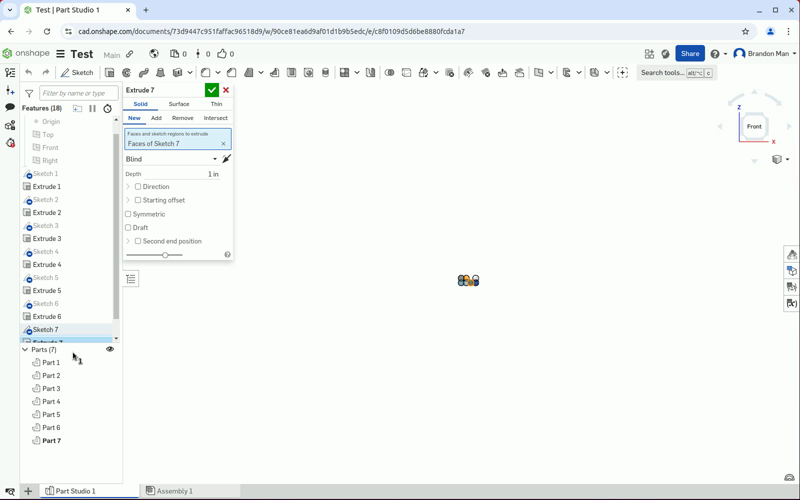
mouse_move(143, 106)
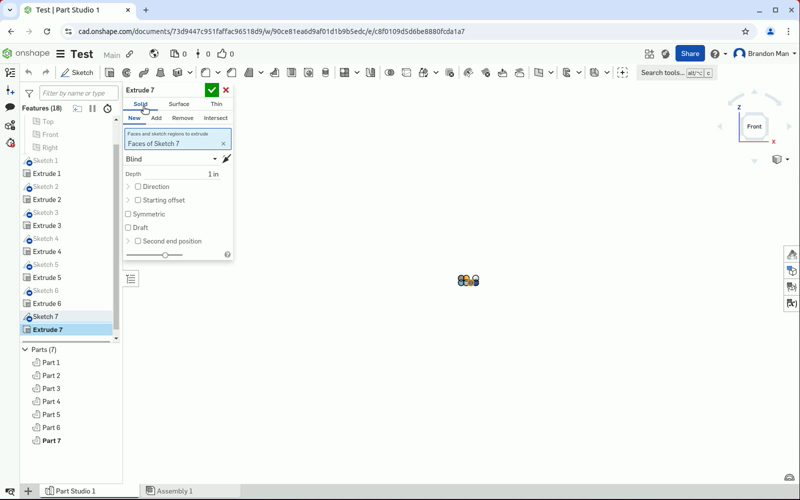
click(143, 106)
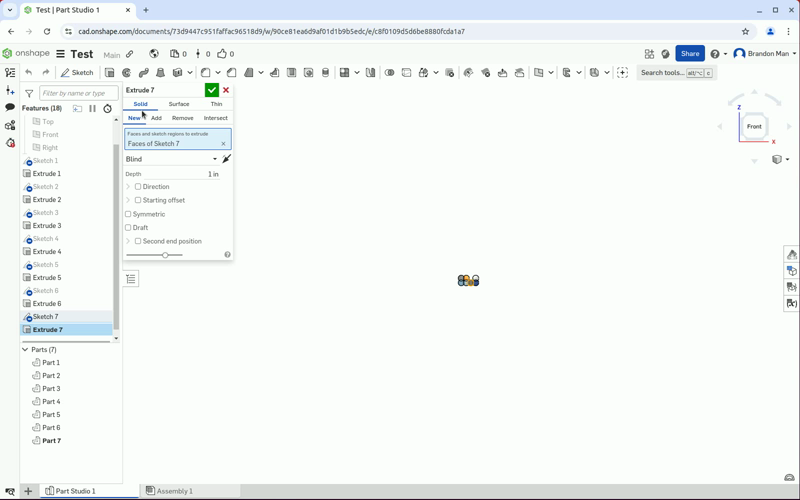
mouse_move(137, 120)
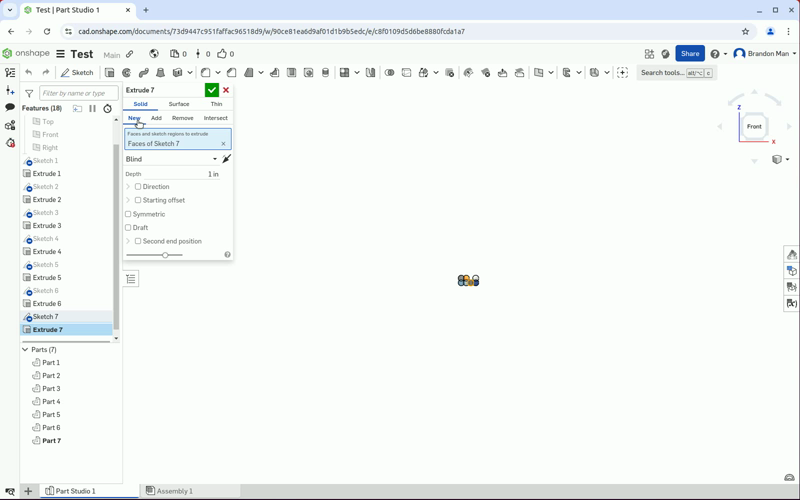
click(137, 120)
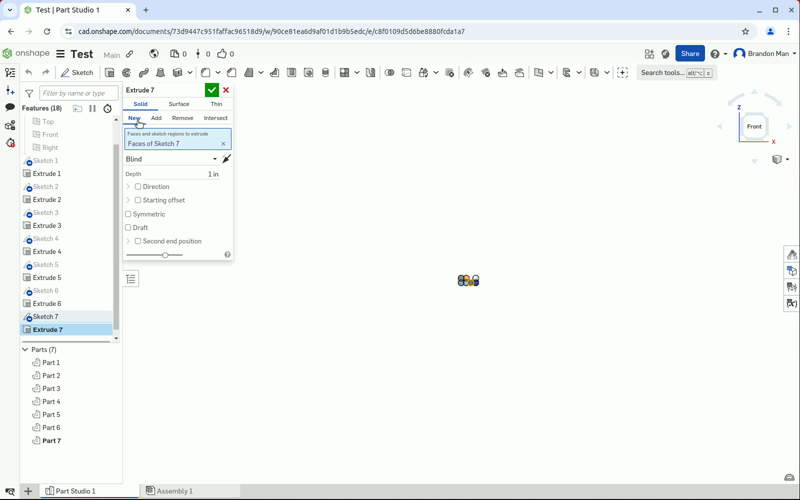
key(tab, 4)
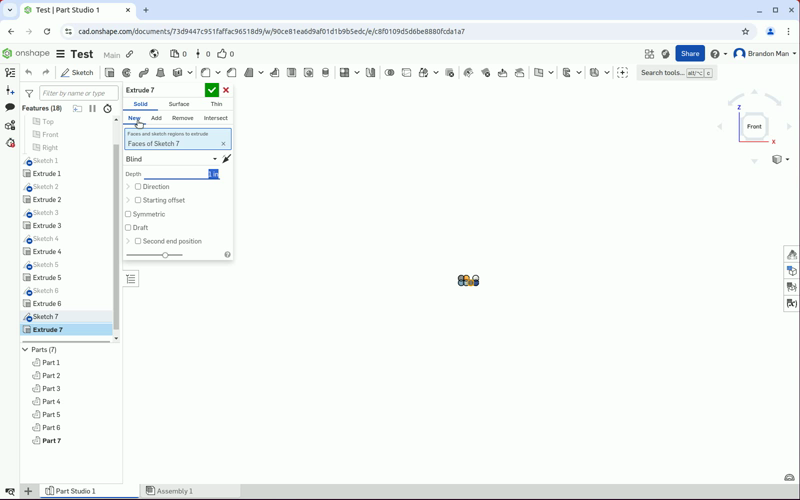
text(23.108)
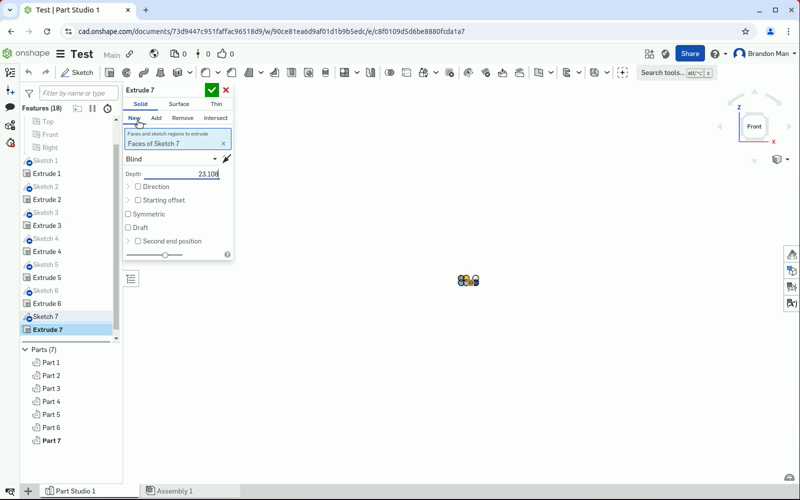
key(enter)
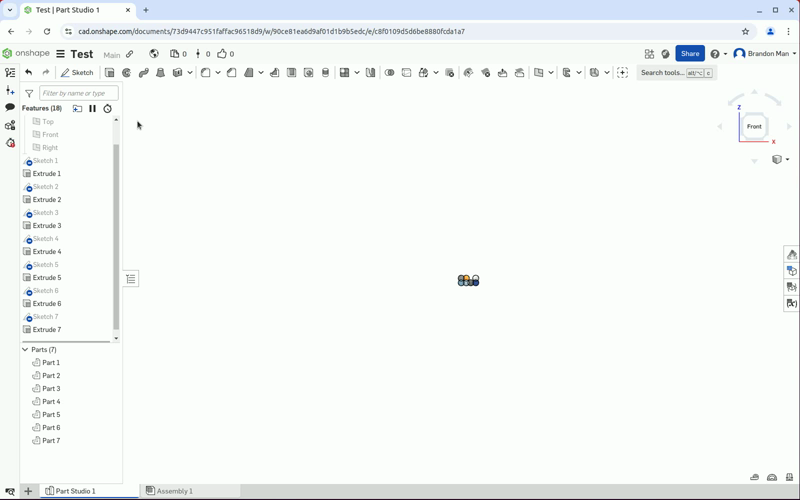
key(shift+h)
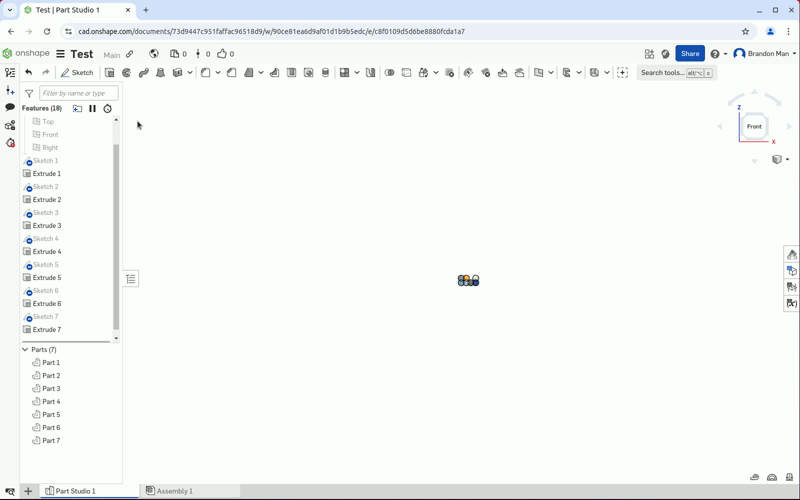
key(shift+h)
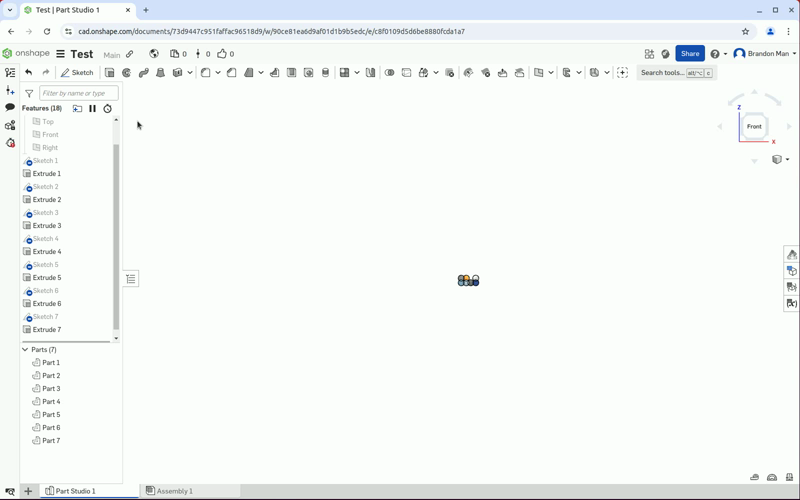
mouse_move(69, 163)
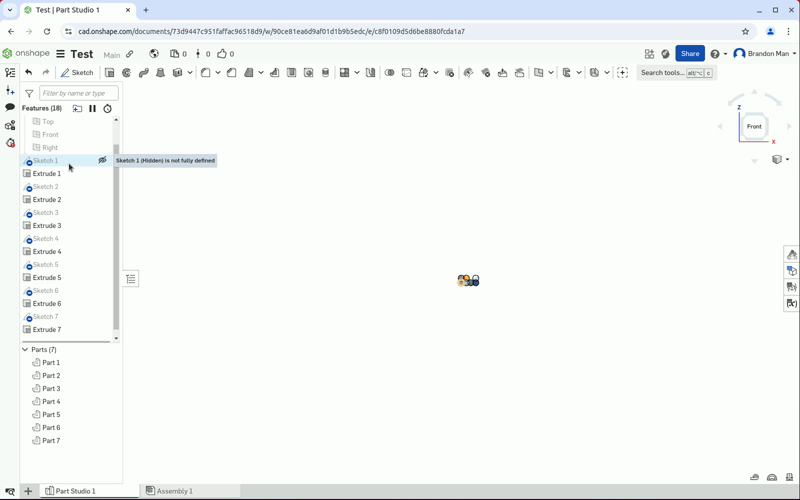
click(69, 163)
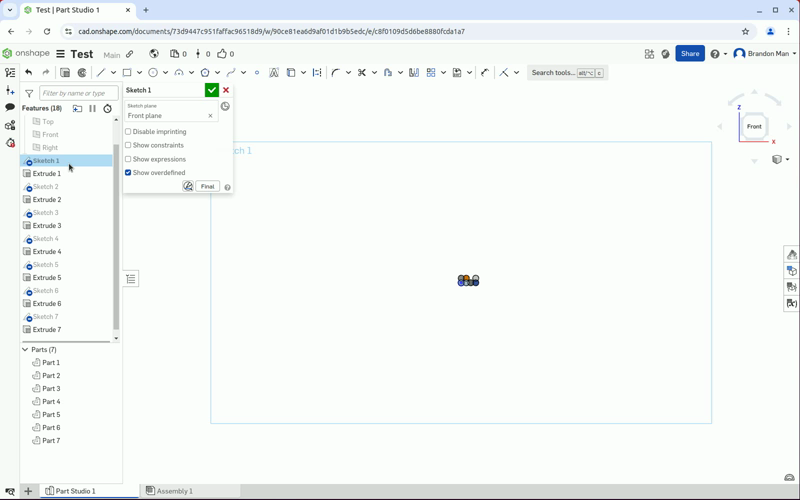
mouse_move(229, 92)
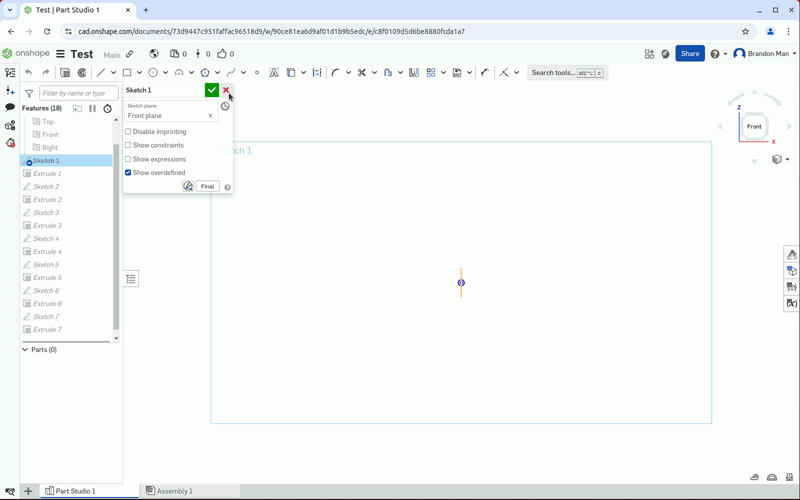
click(229, 92)
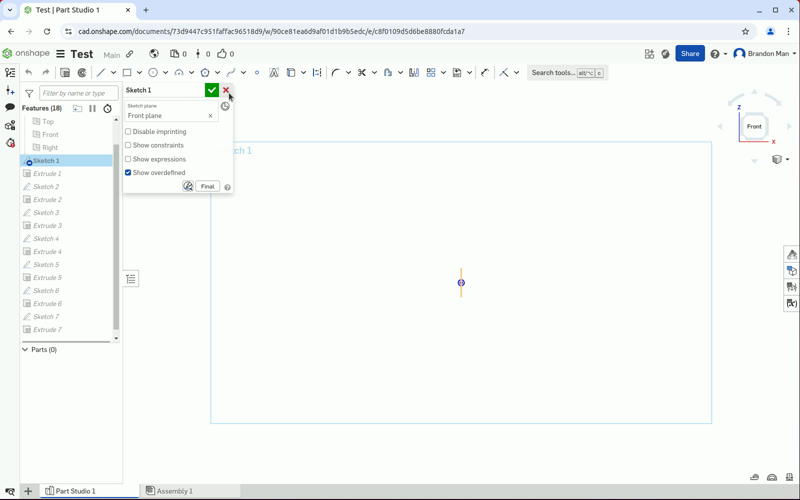
key(shift+s)
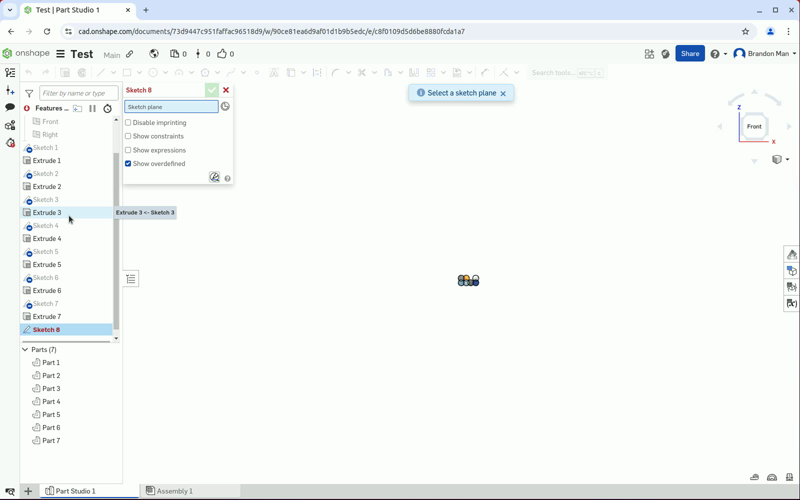
scroll(3)
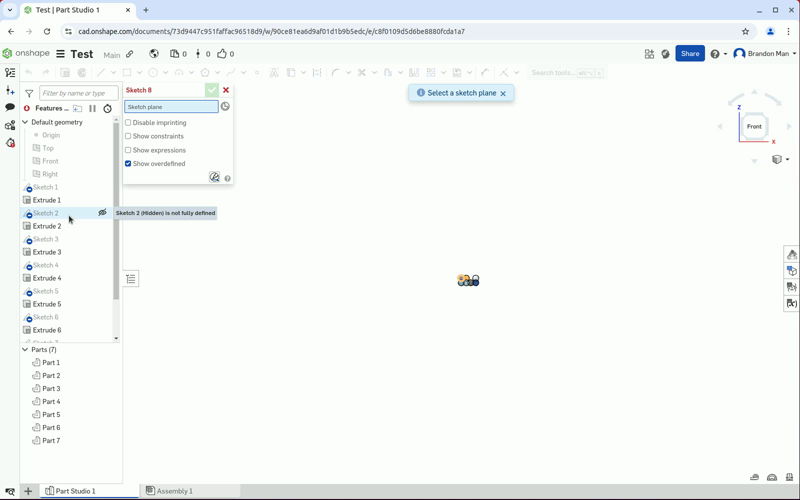
mouse_move(69, 163)
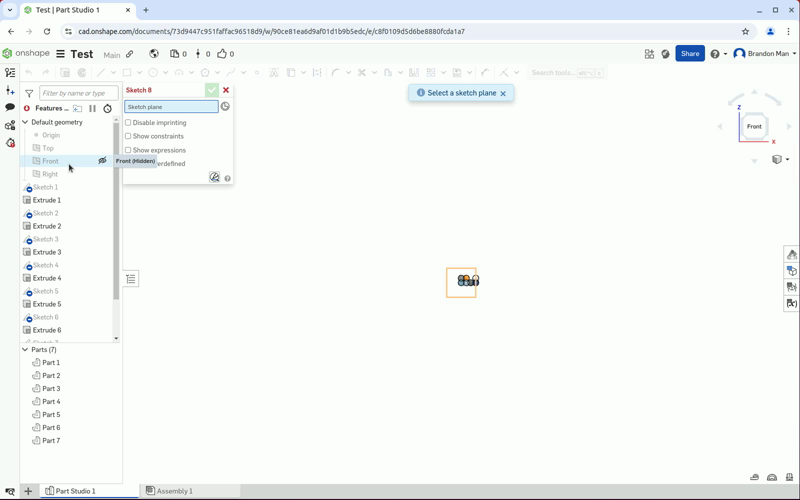
click(69, 163)
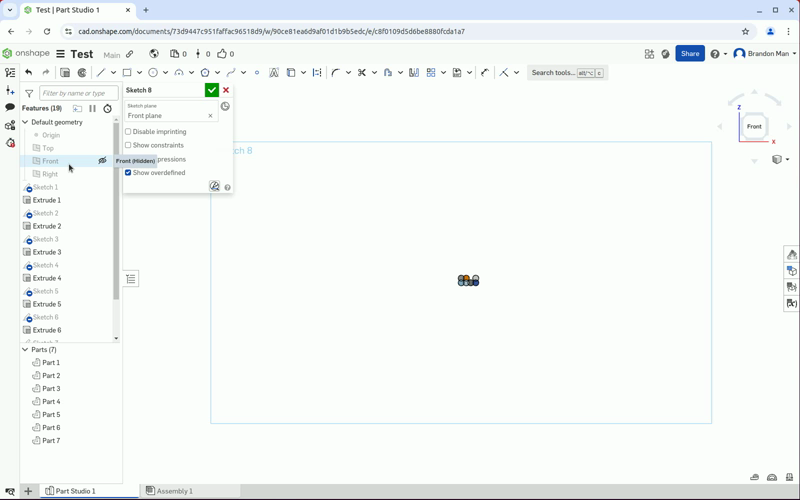
mouse_move(73, 352)
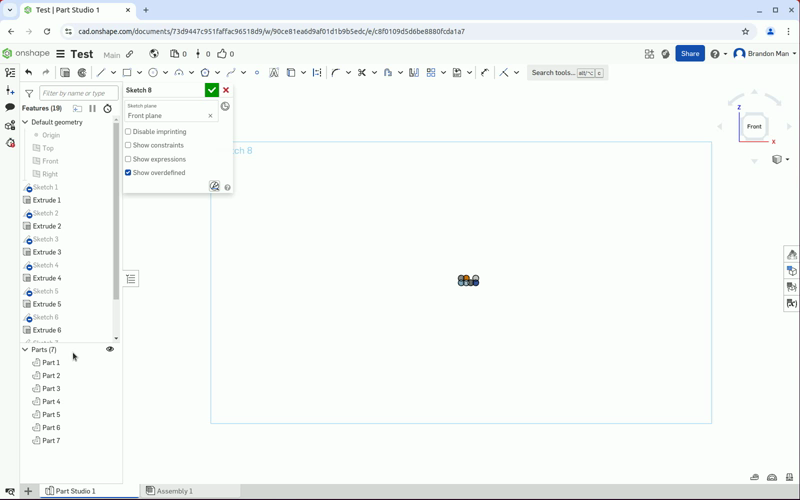
key(y)
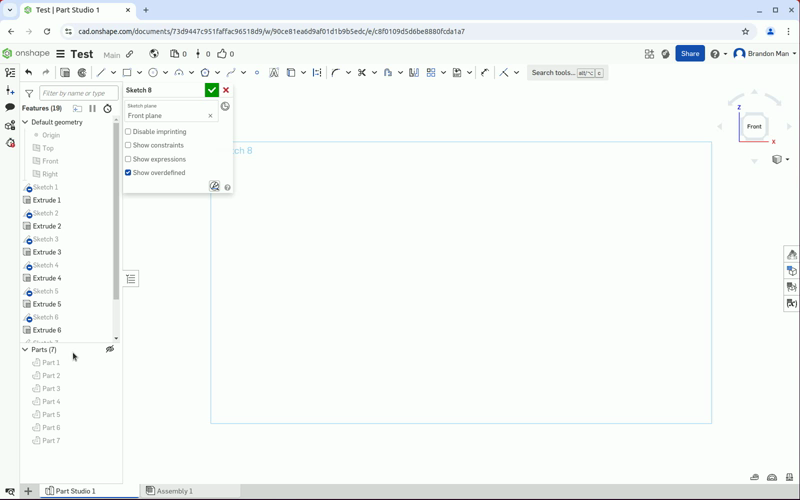
key(c)
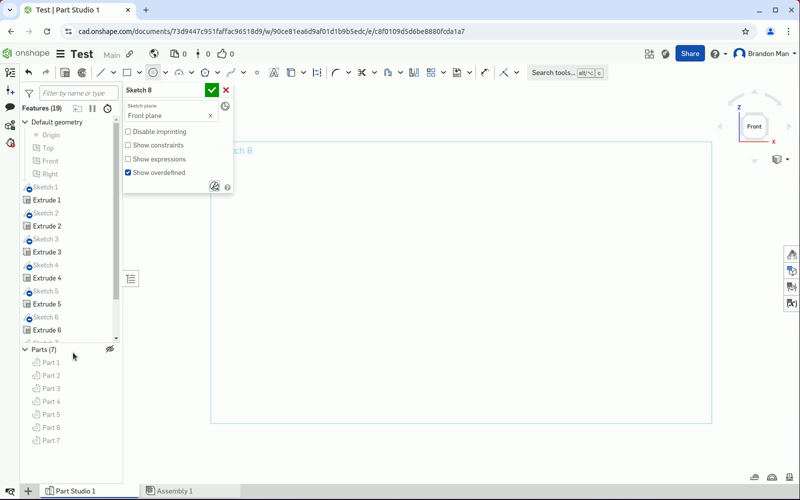
key_down(shift)
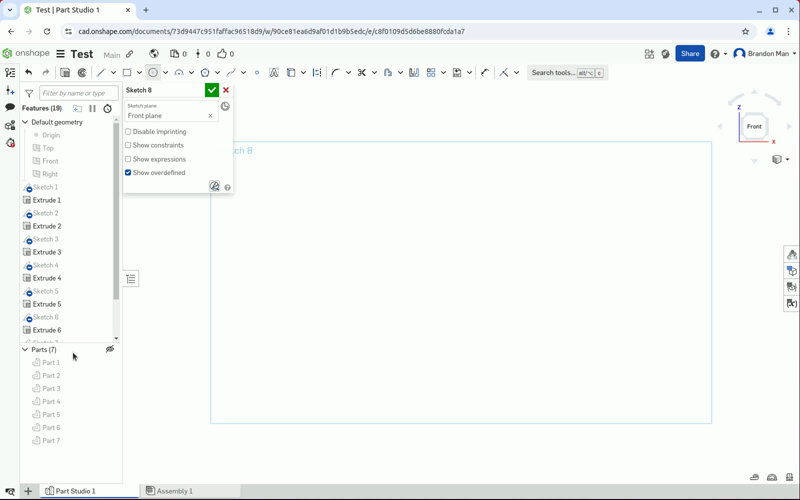
mouse_move(470, 278)
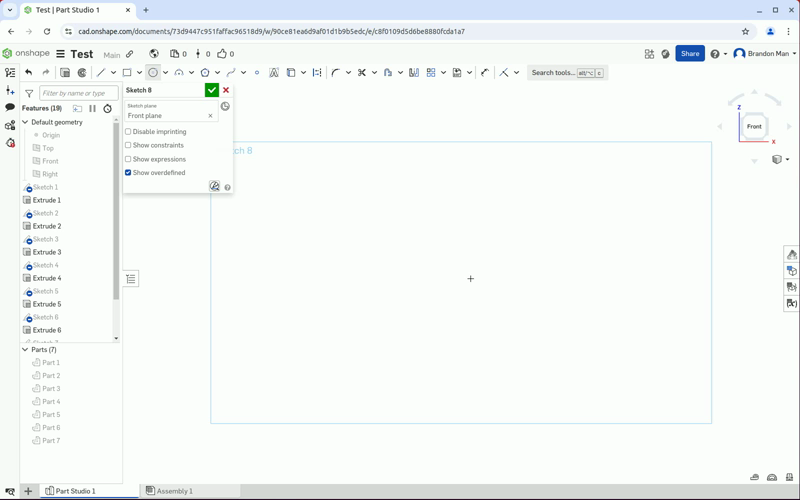
click(470, 278)
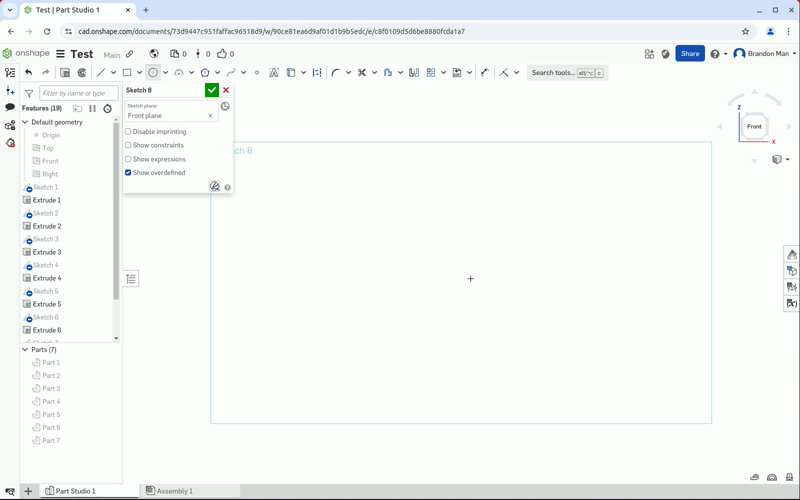
key_up(shift)
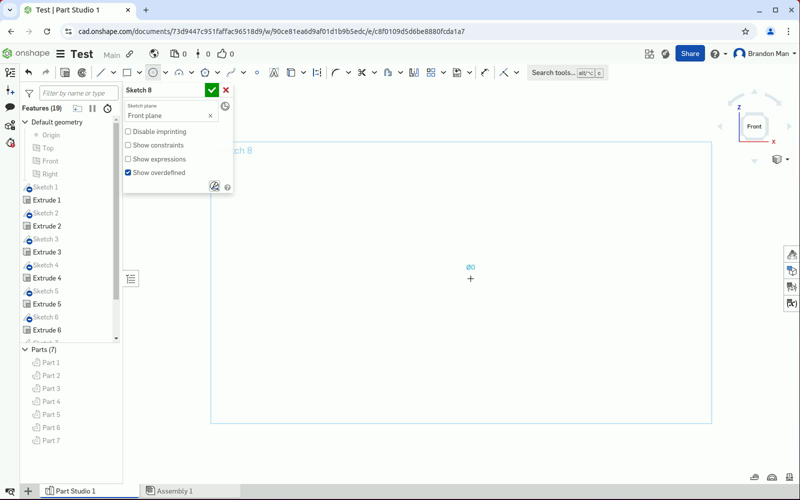
mouse_move(473, 278)
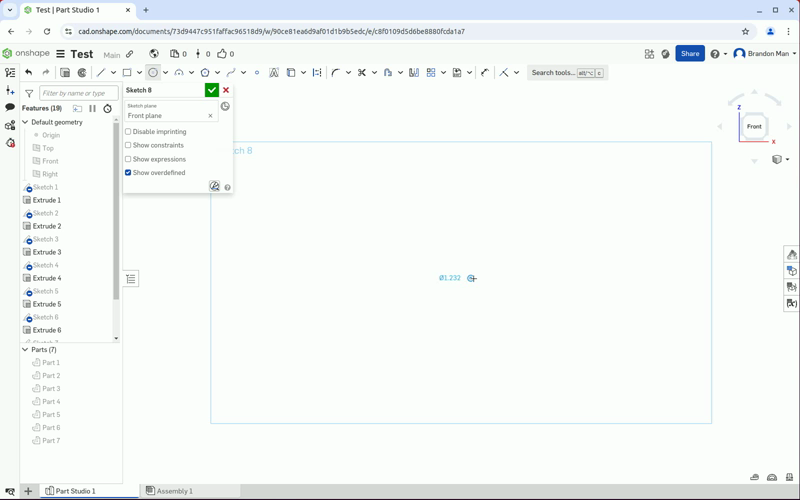
click(473, 278)
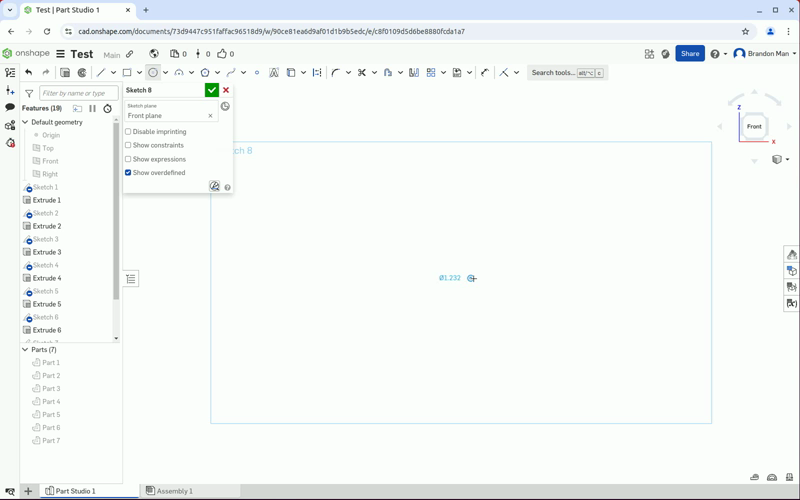
key(esc)
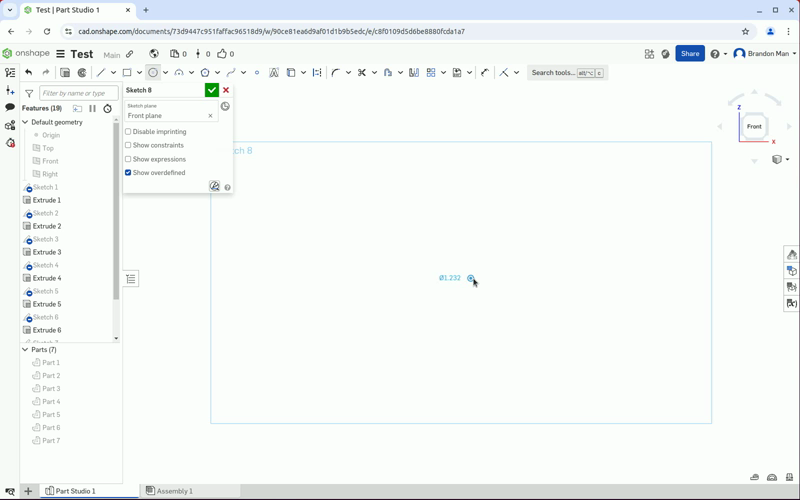
mouse_move(469, 278)
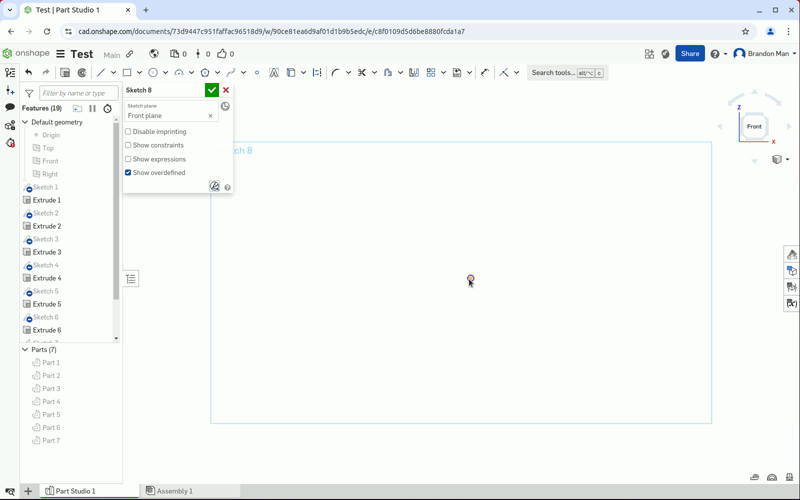
scroll(6)
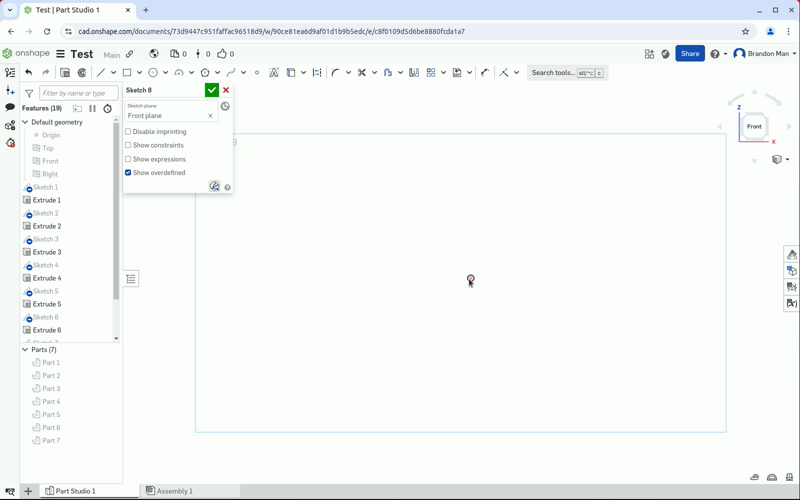
scroll(6)
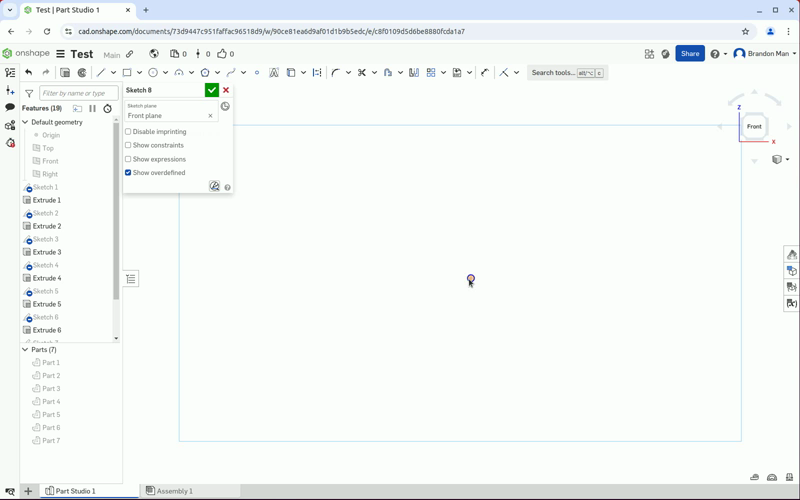
scroll(6)
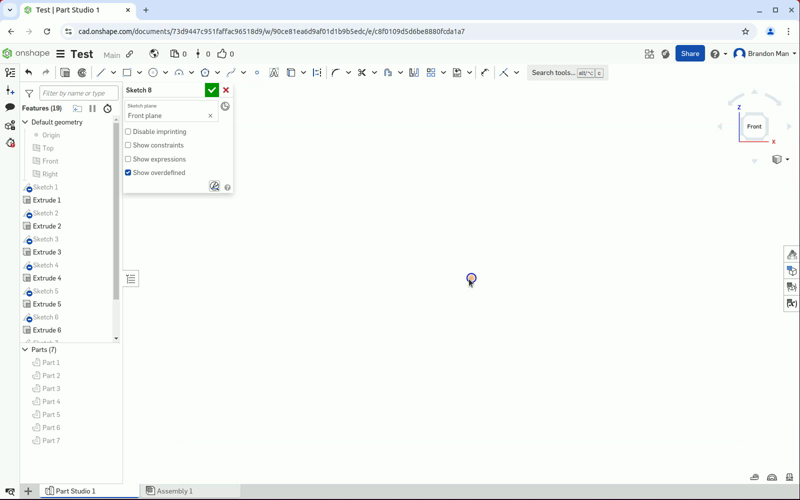
scroll(6)
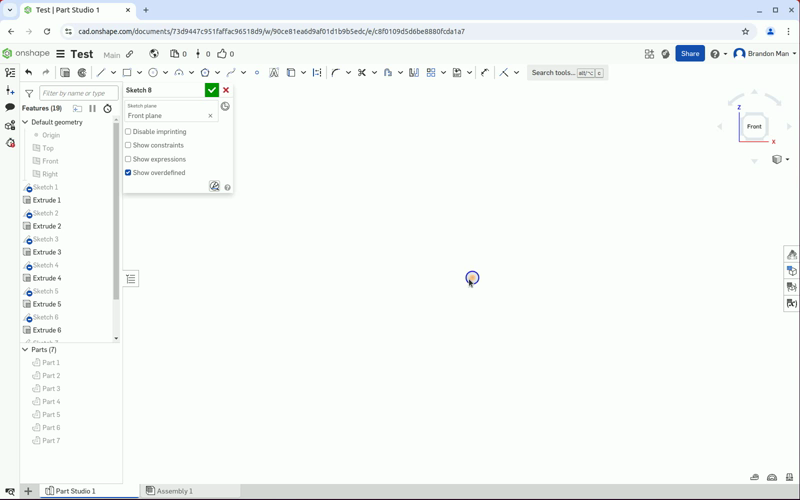
scroll(6)
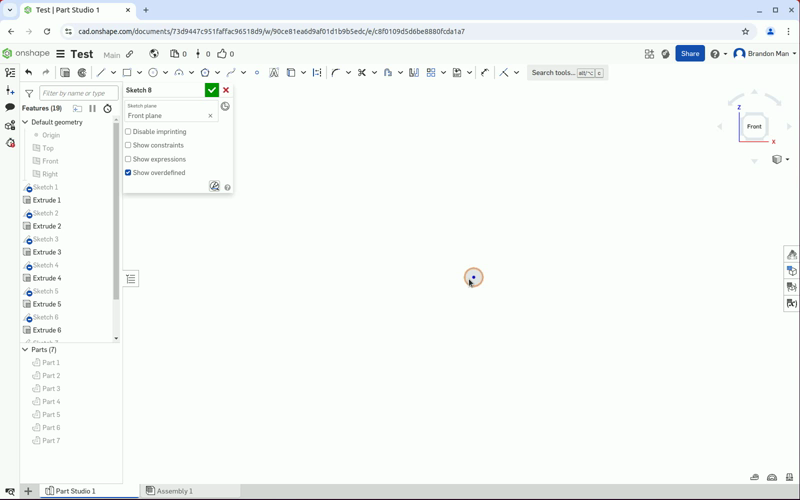
scroll(6)
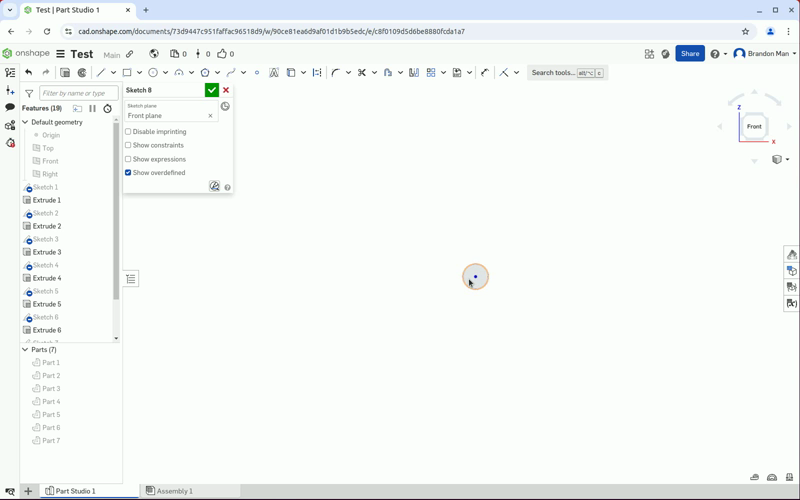
scroll(6)
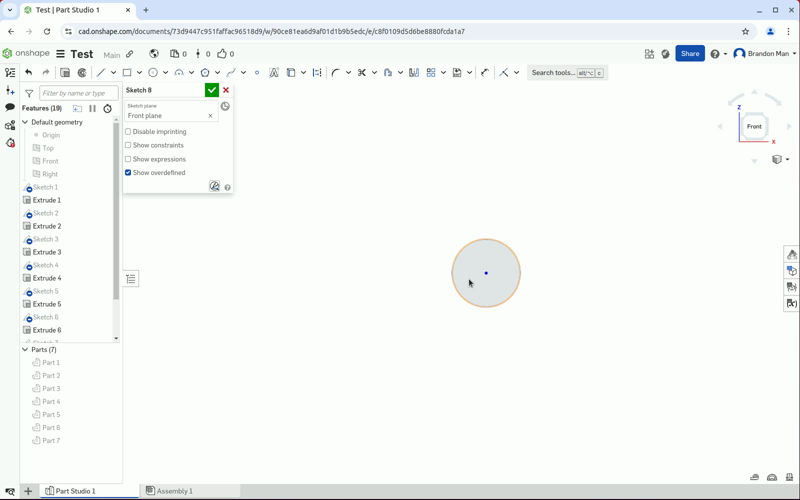
click(469, 278)
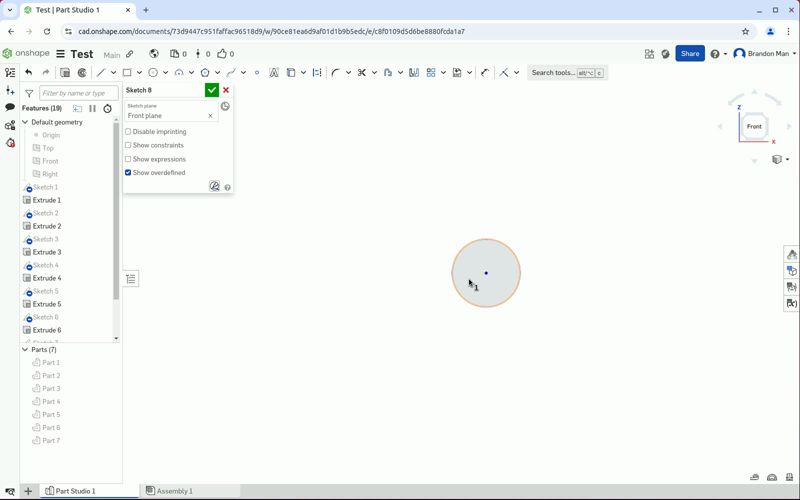
scroll(-6)
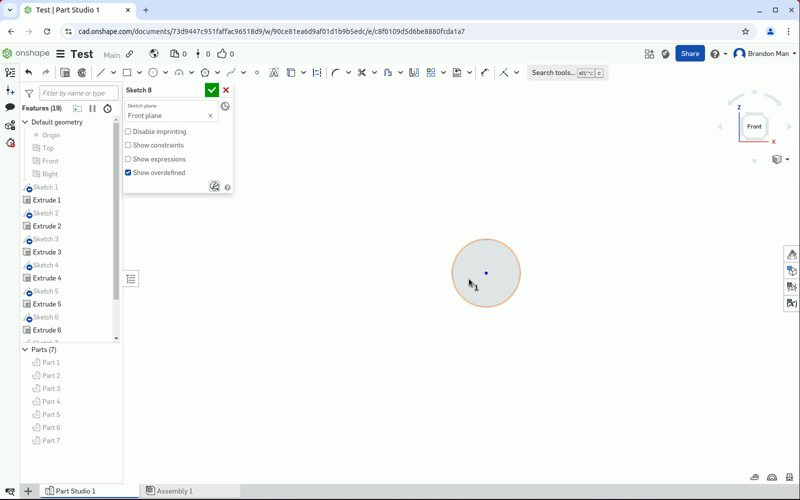
scroll(-6)
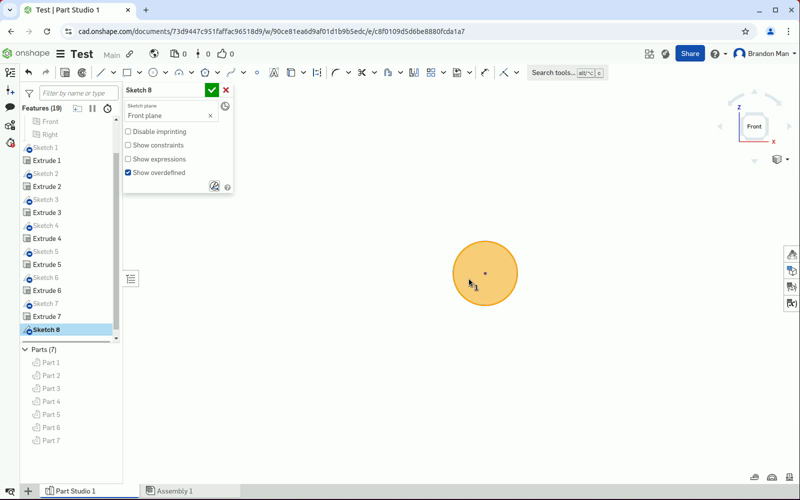
scroll(-6)
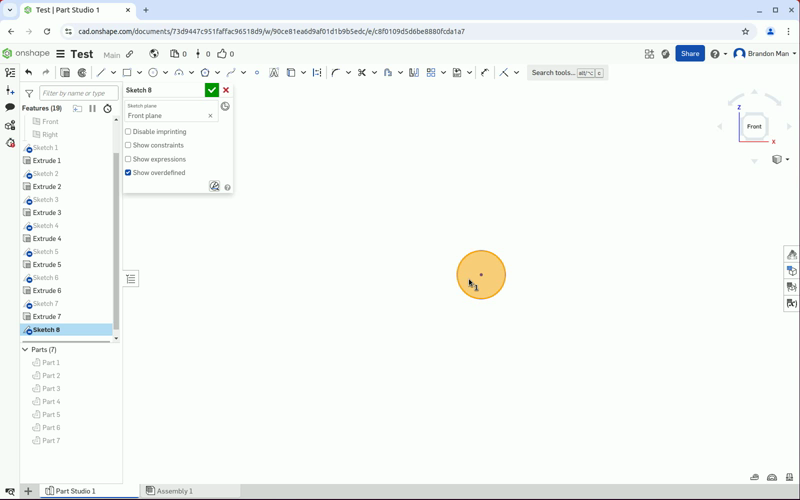
scroll(-6)
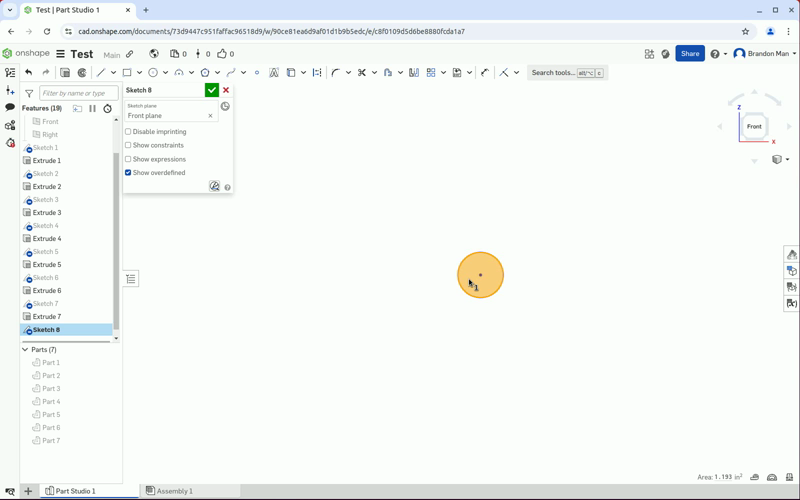
scroll(-6)
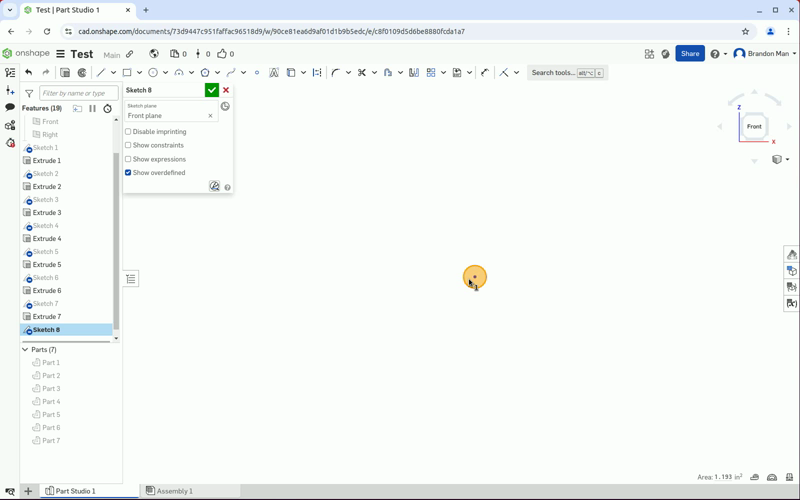
scroll(-6)
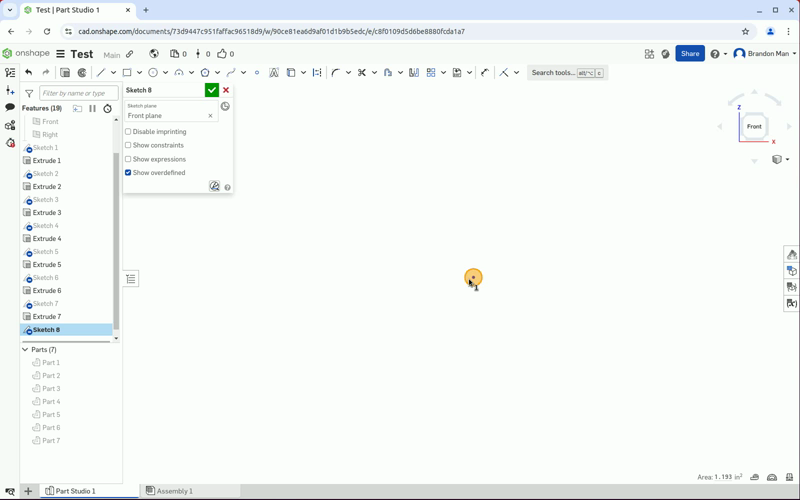
scroll(-6)
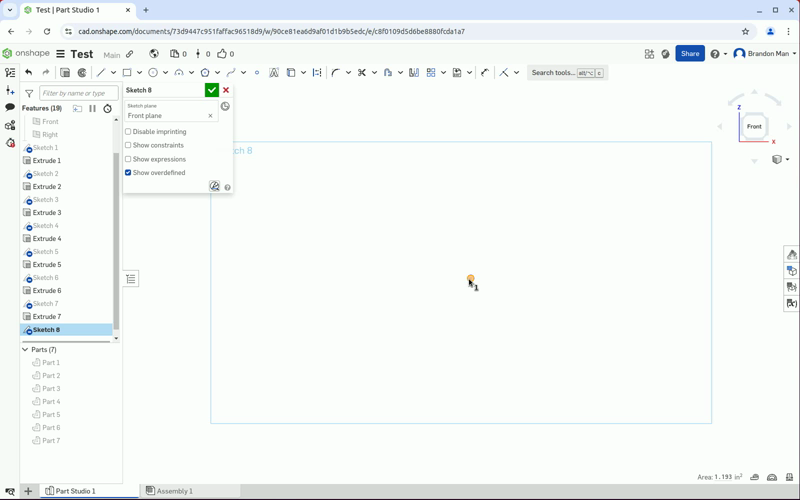
mouse_move(73, 352)
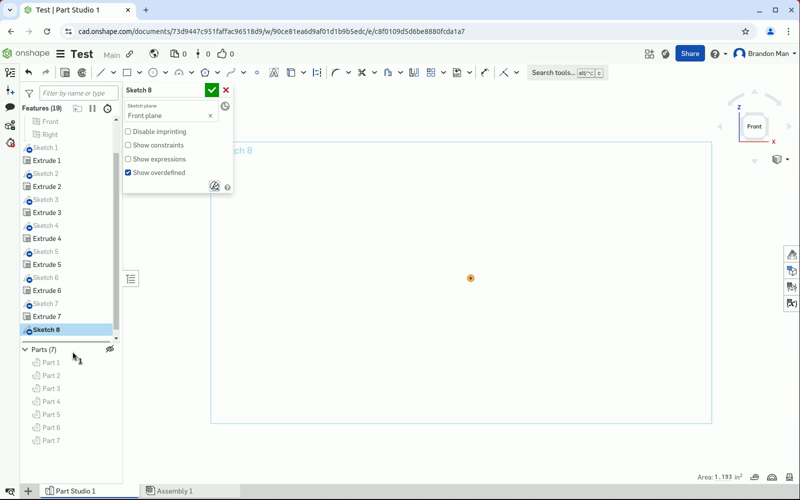
key(shift+y)
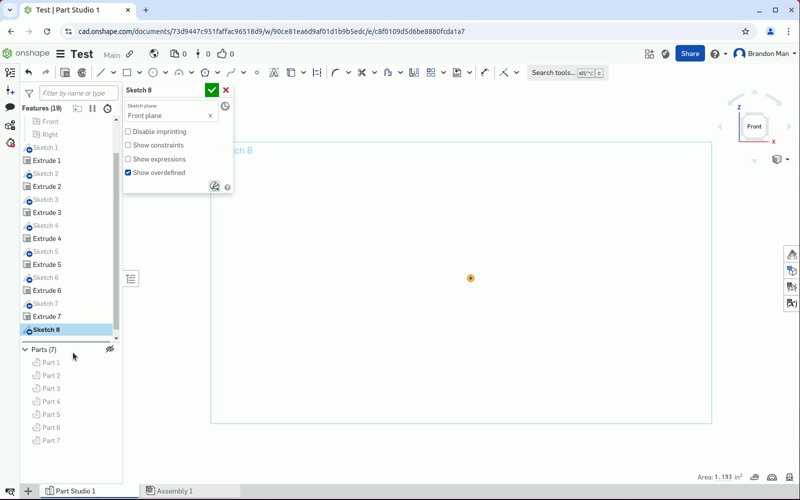
key(shift+e)
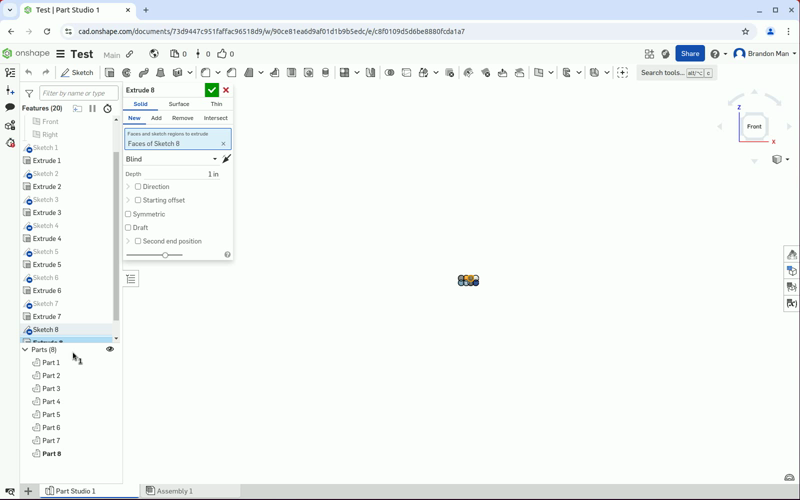
mouse_move(143, 106)
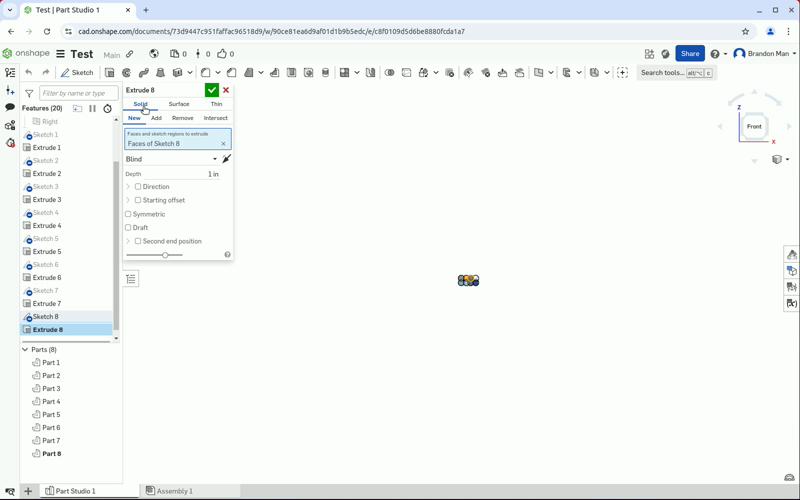
click(143, 106)
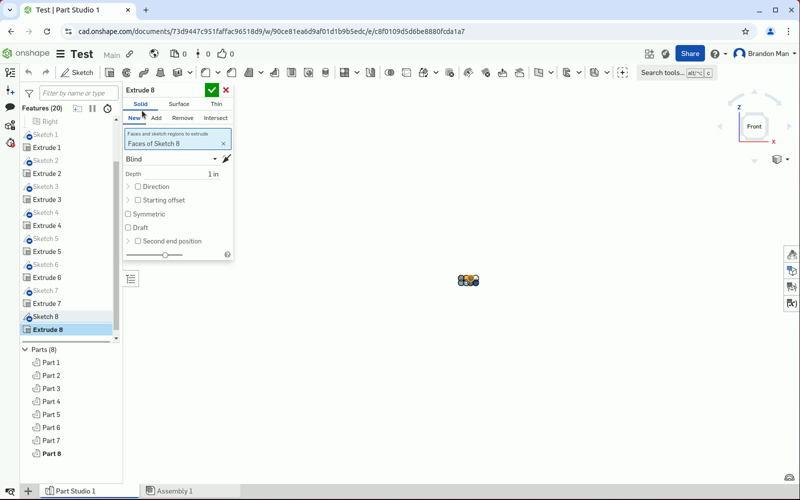
mouse_move(137, 120)
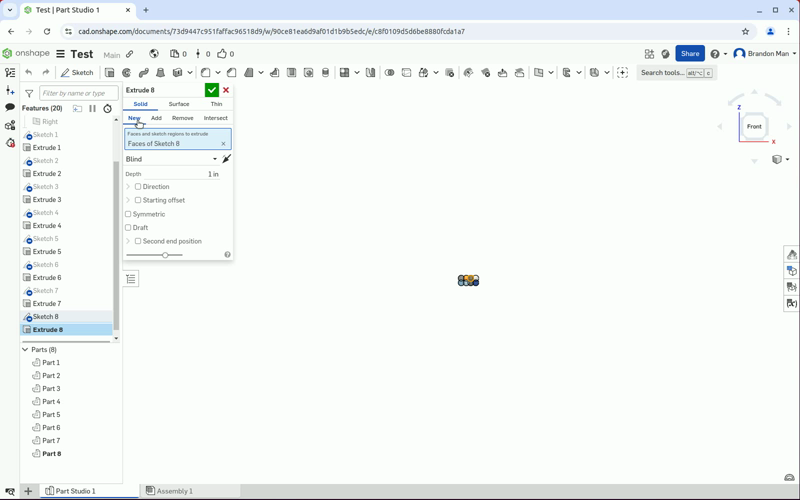
click(137, 120)
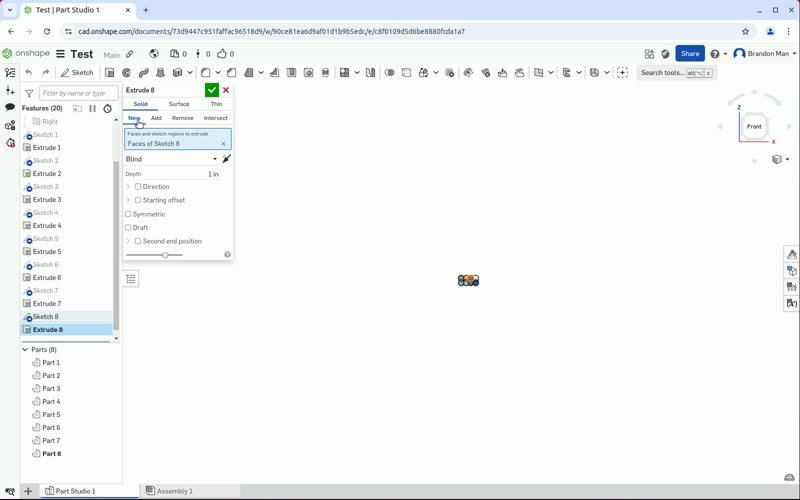
key(tab, 4)
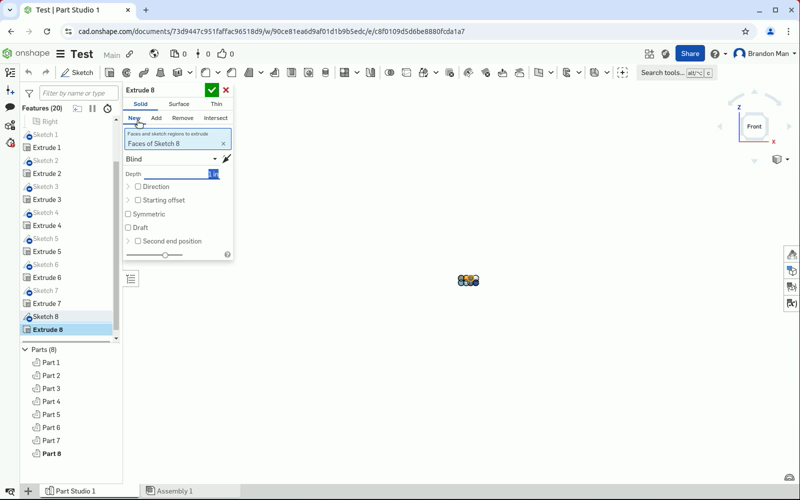
text(23.108)
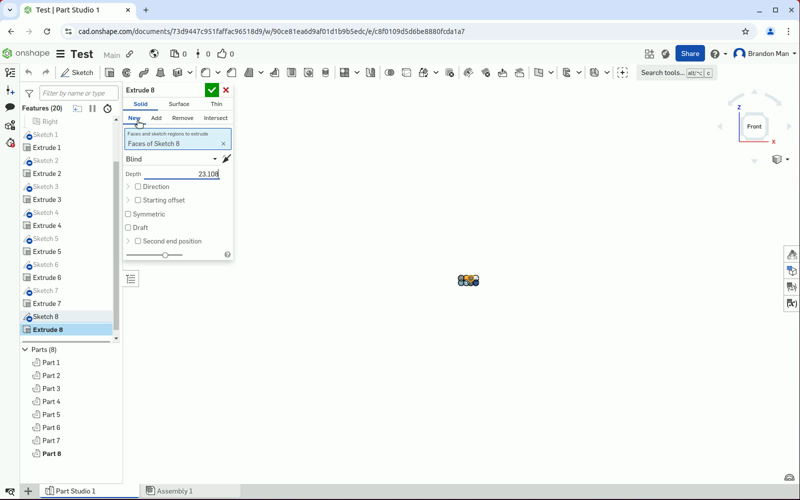
key(enter)
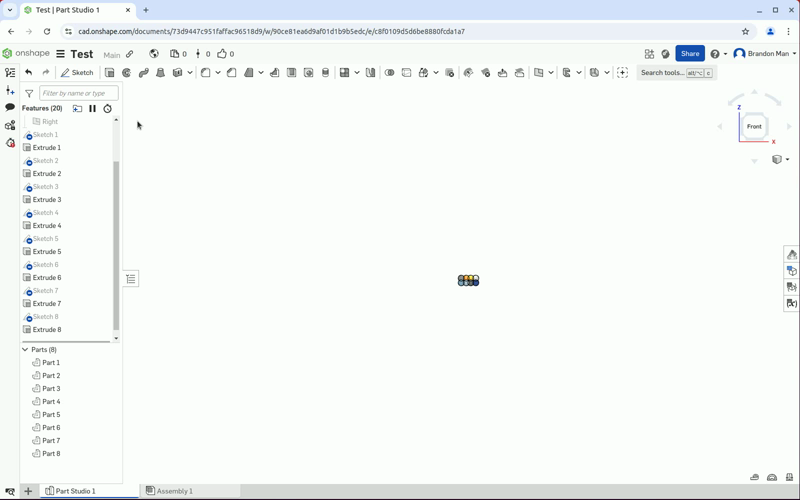
key(shift+h)
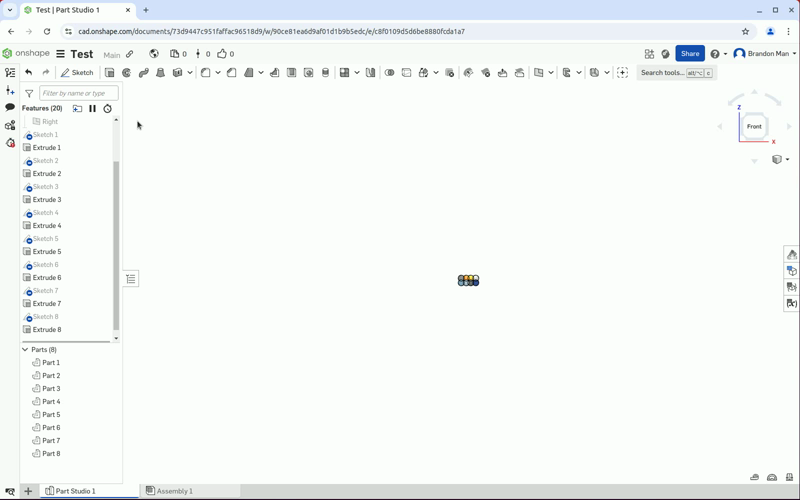
key(shift+h)
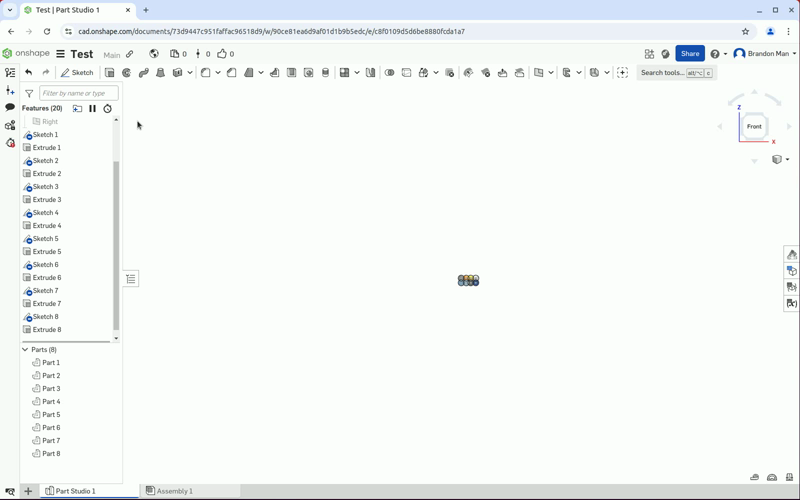
key(shift+7)
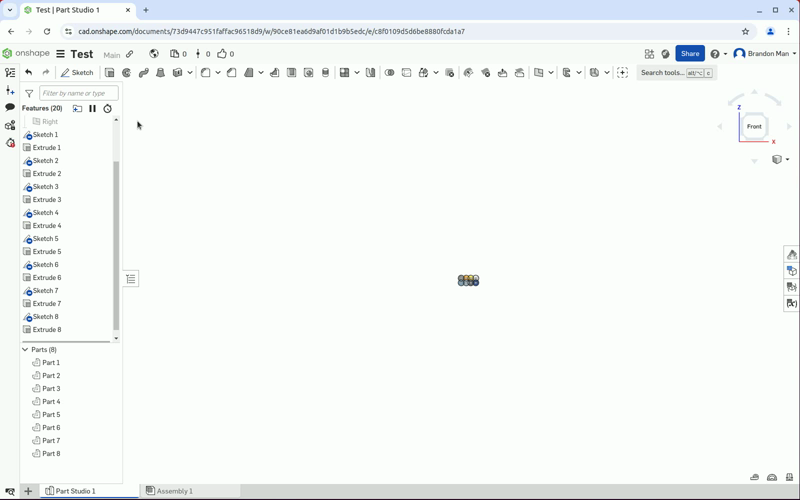
key(left, 2)
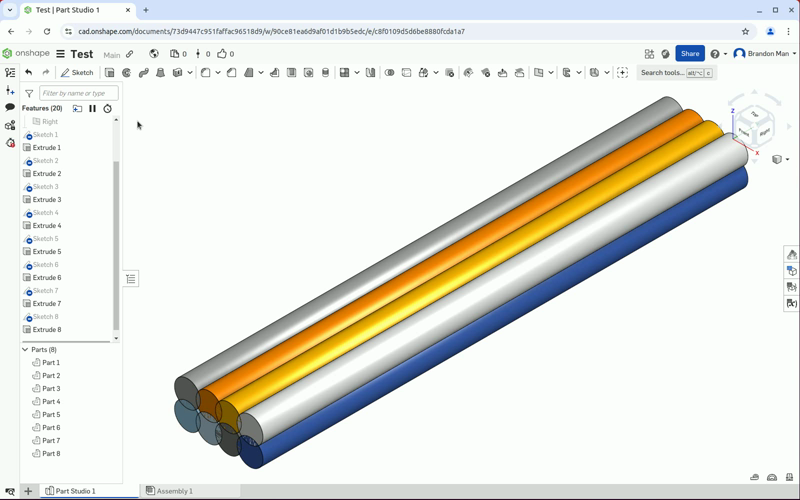
key(down, 2)
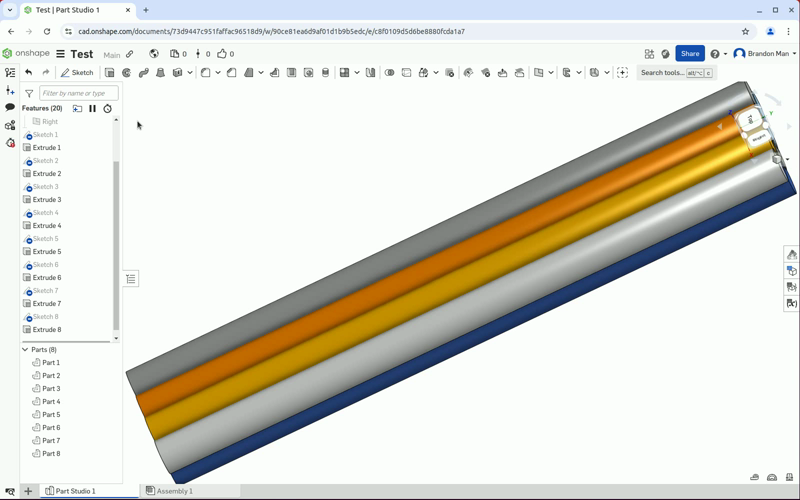
key(up, 2)
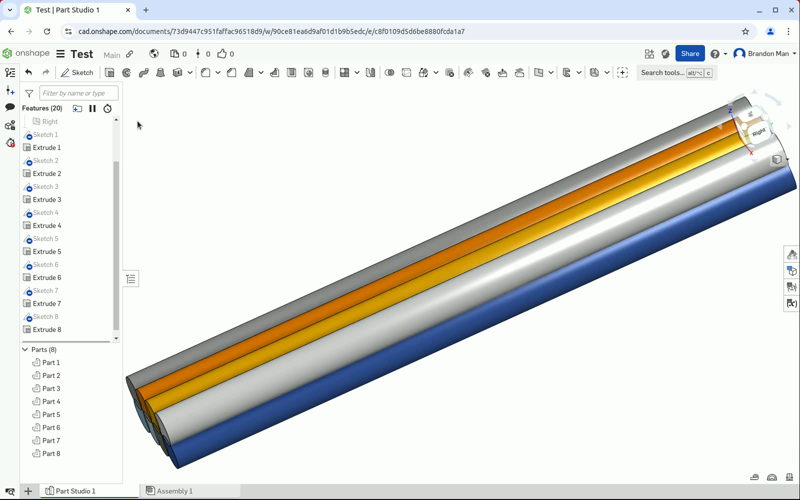
key(right, 2)
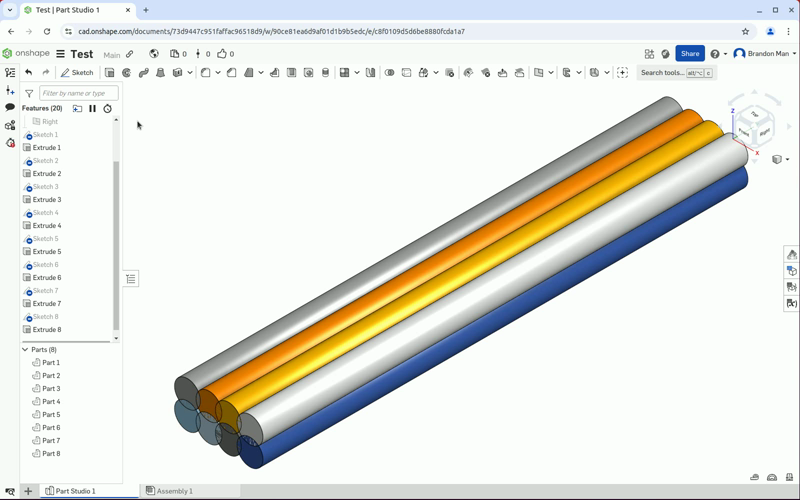
mouse_move(69, 137)
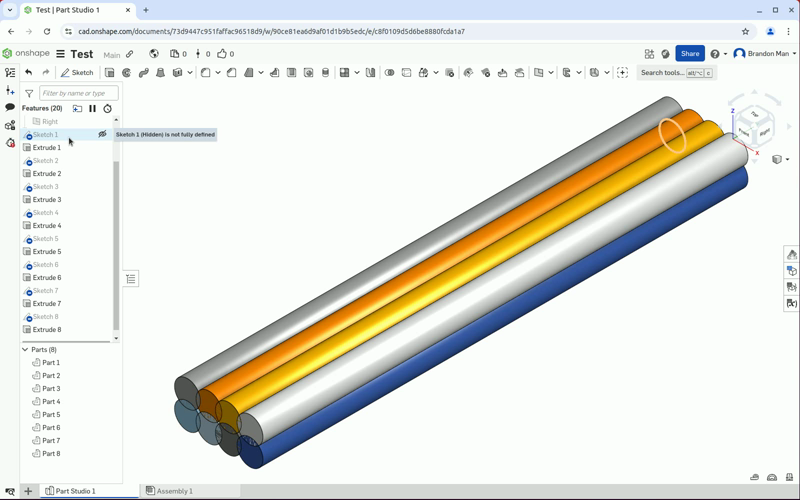
click(69, 137)